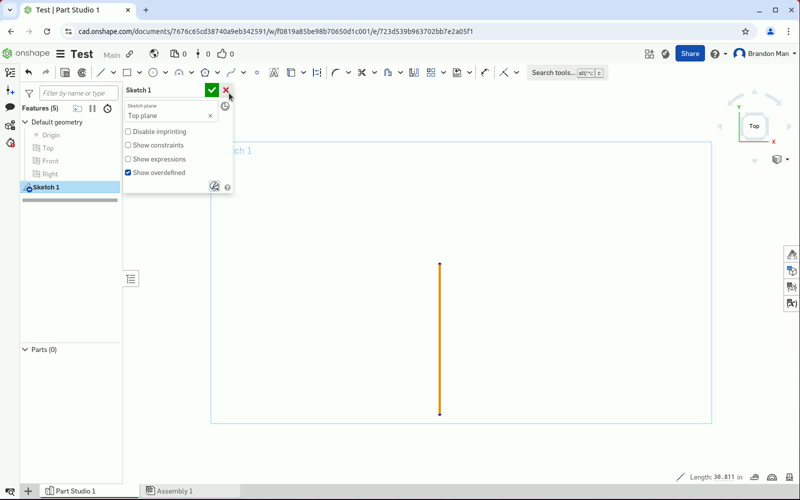
key(shift+h)
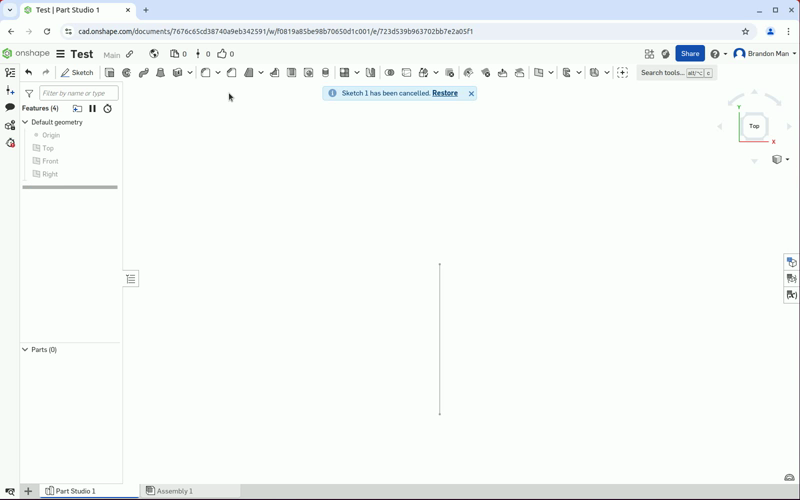
mouse_move(73, 352)
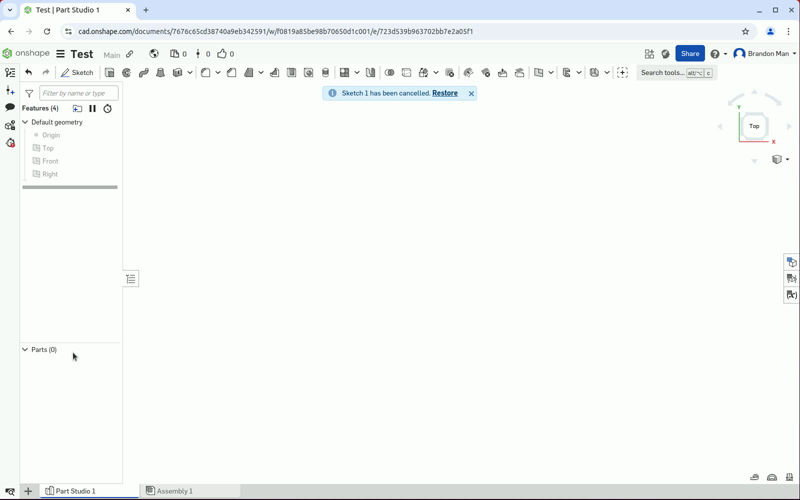
key(y)
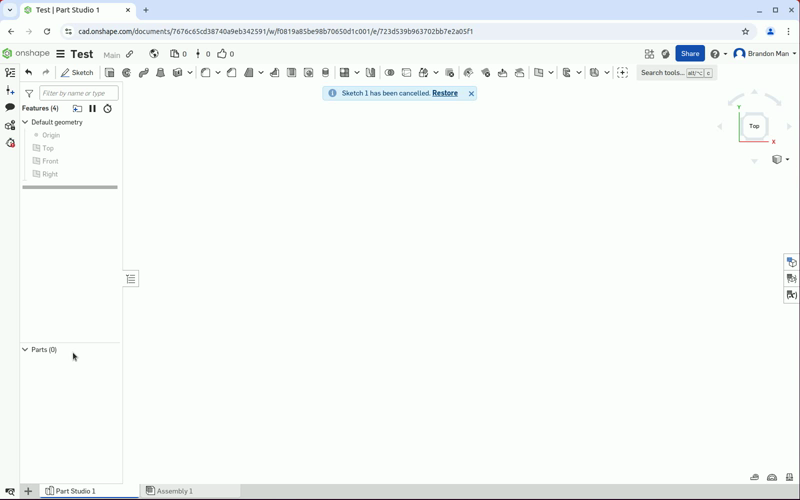
key(shift+p)
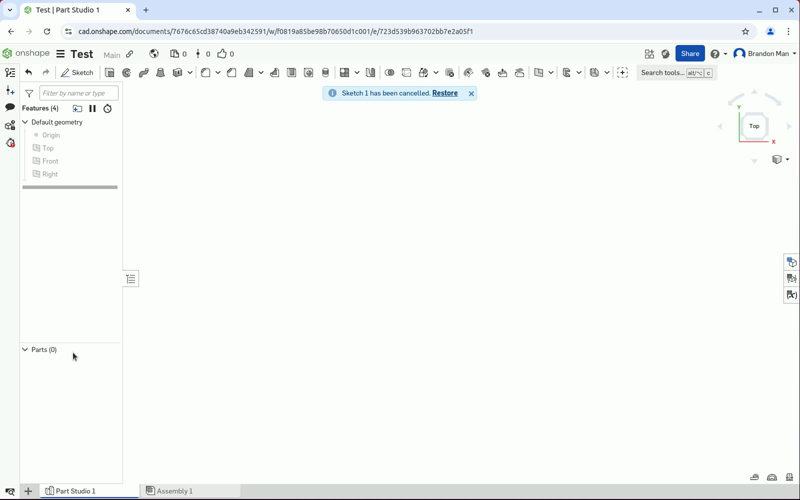
key(space)
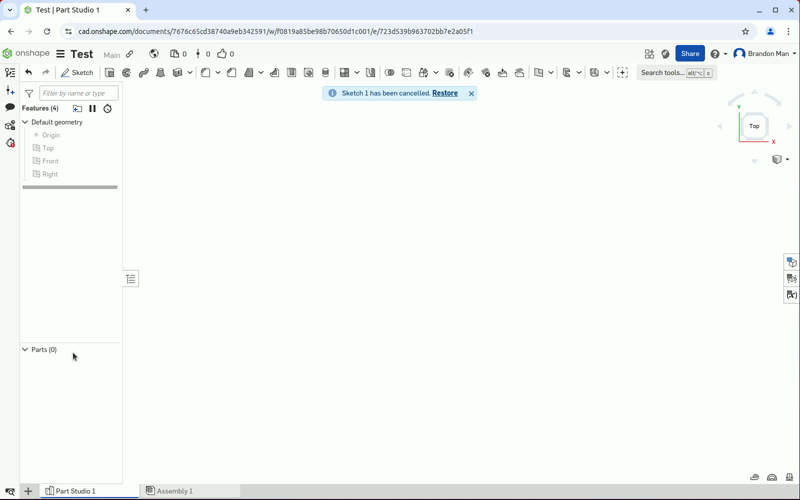
key_down(shift)
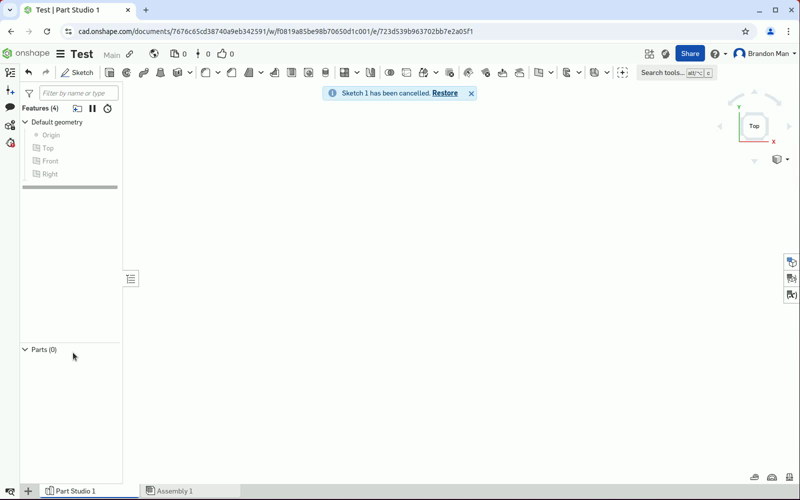
key(up)
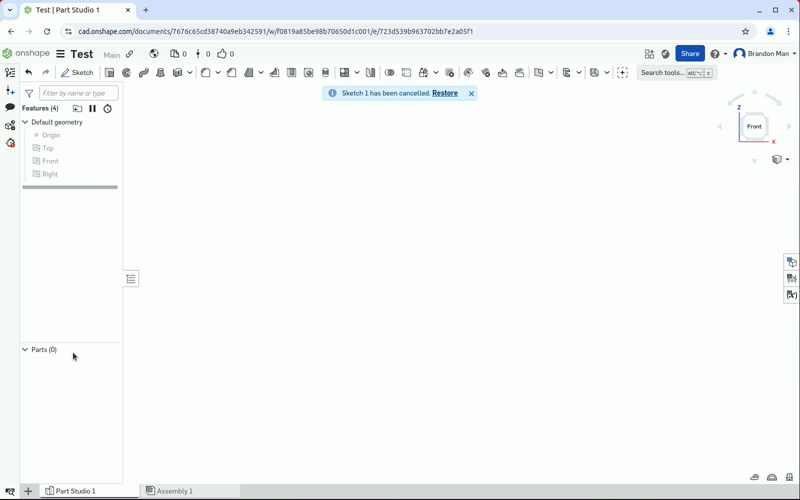
key_up(shift)
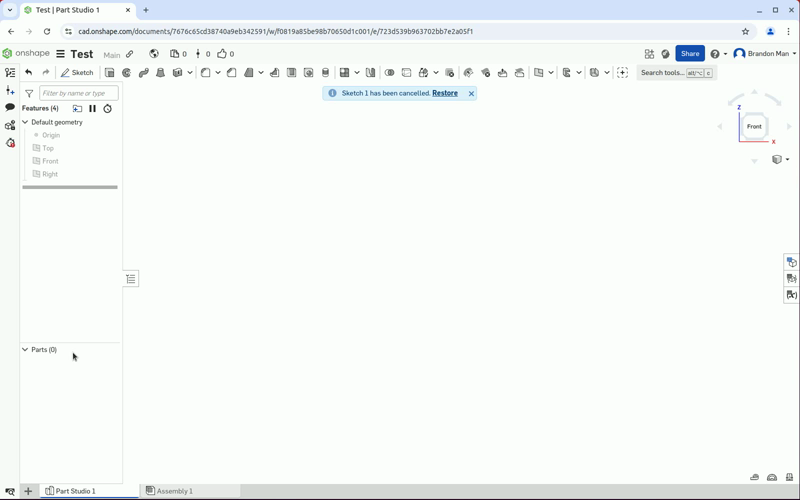
mouse_move(73, 352)
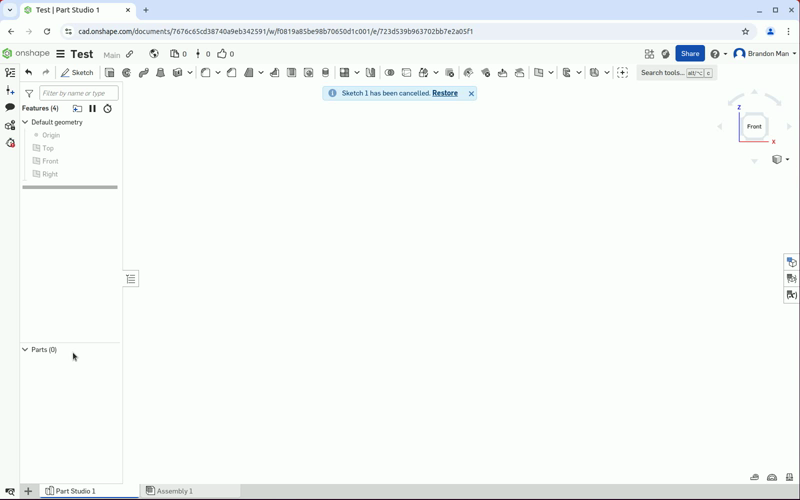
key(shift+y)
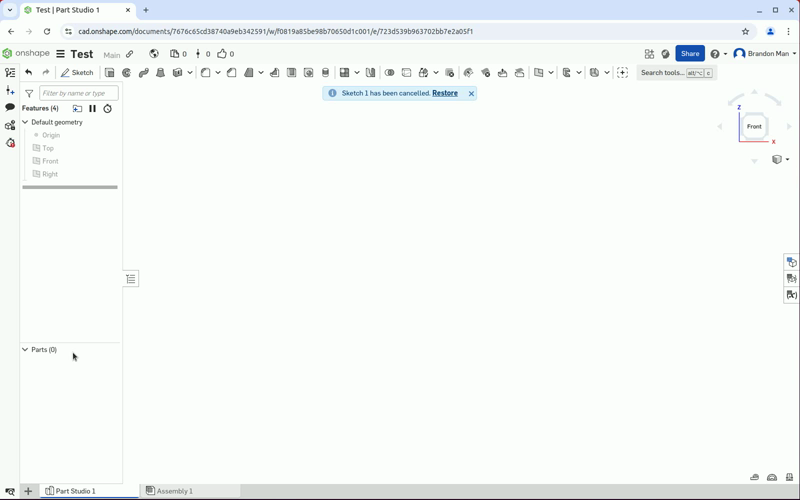
key(shift+s)
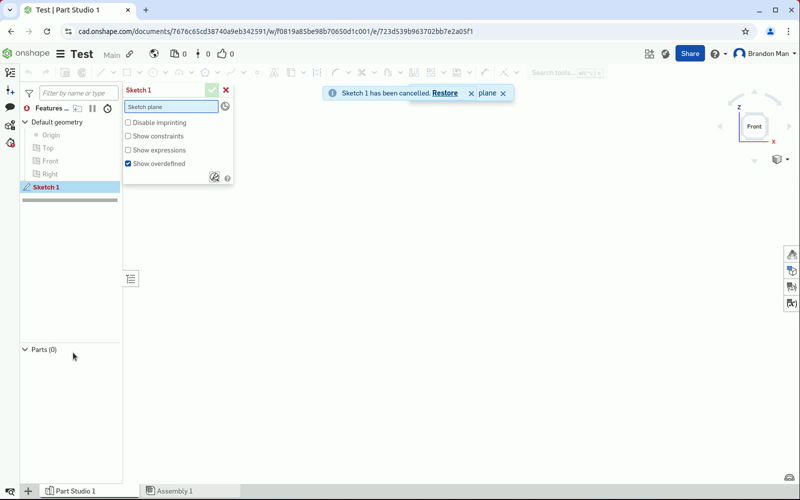
mouse_move(73, 163)
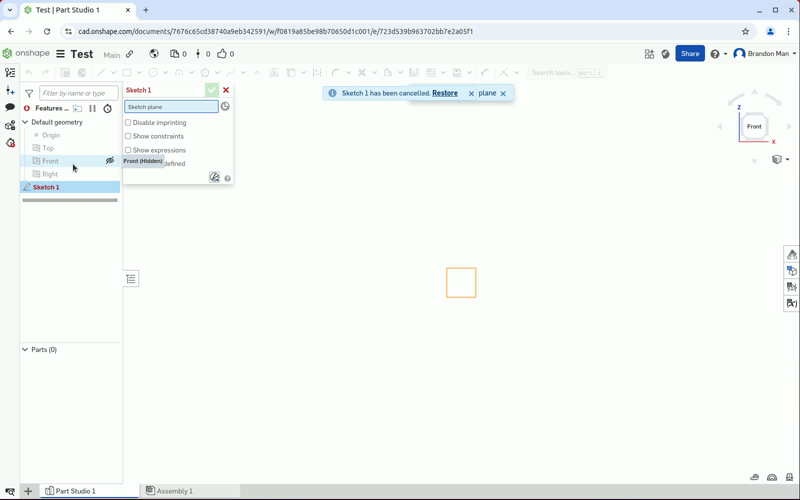
click(73, 163)
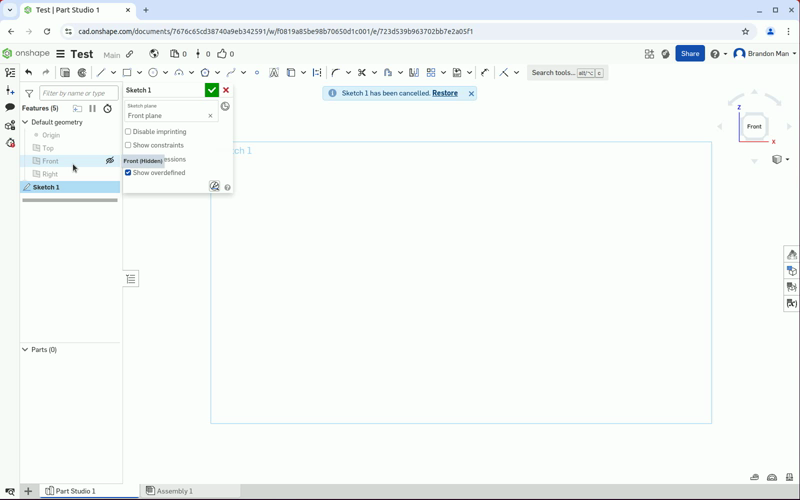
mouse_move(73, 352)
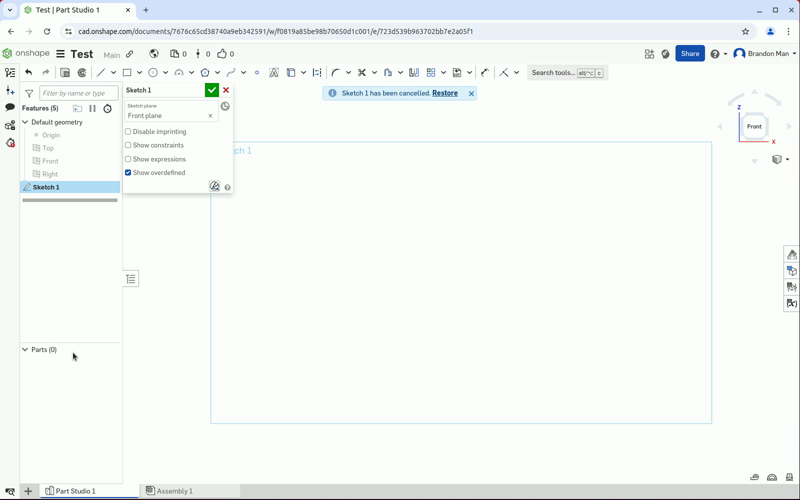
key(y)
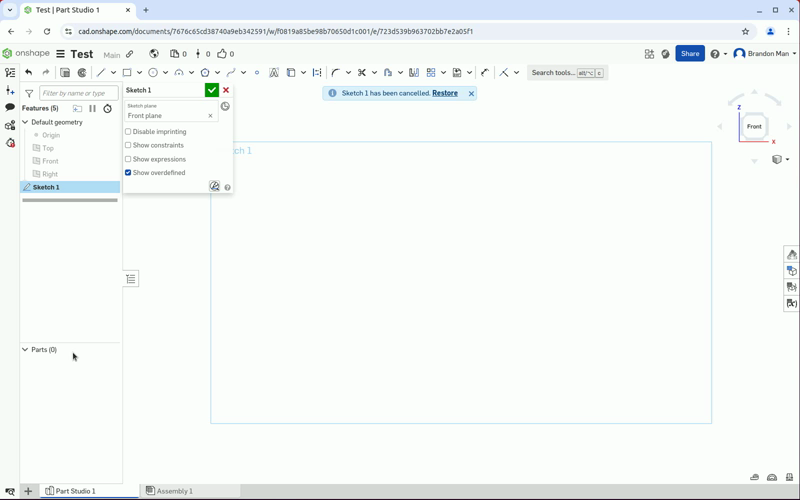
key(c)
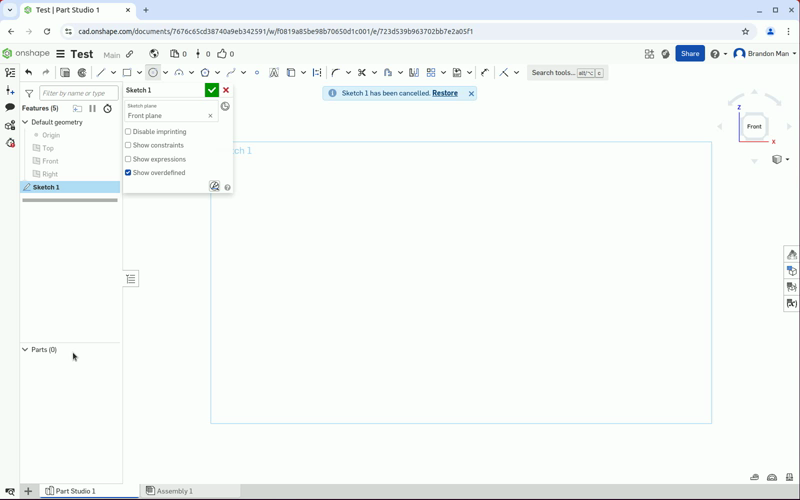
key_down(shift)
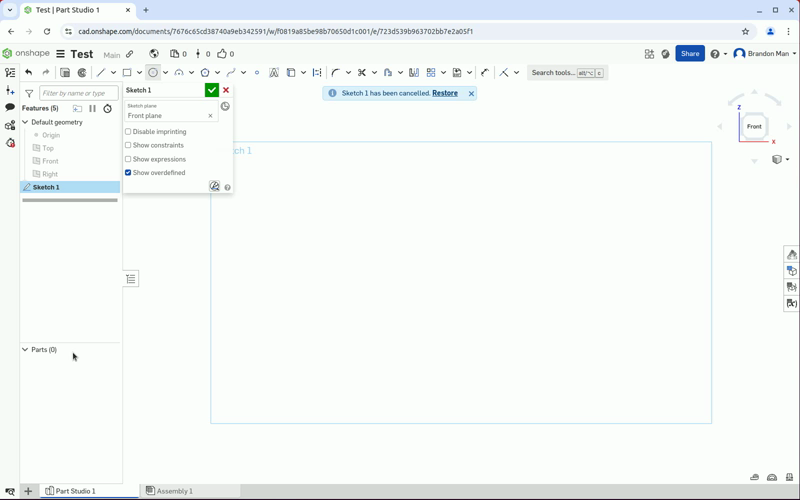
mouse_move(461, 178)
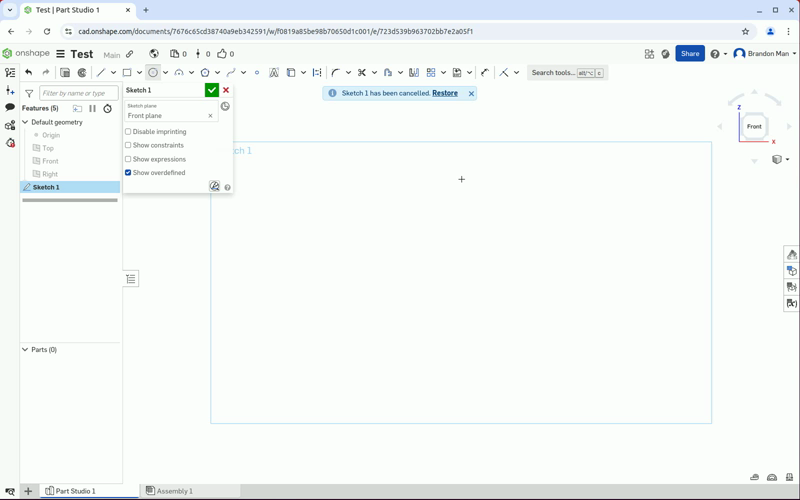
click(461, 178)
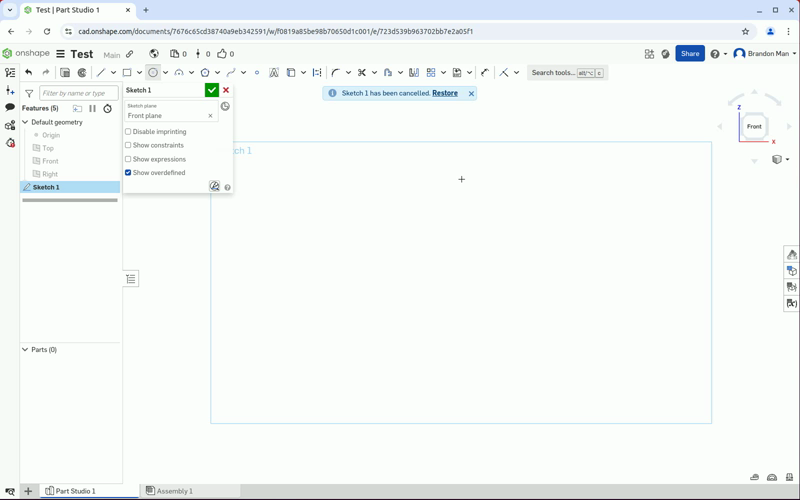
key_up(shift)
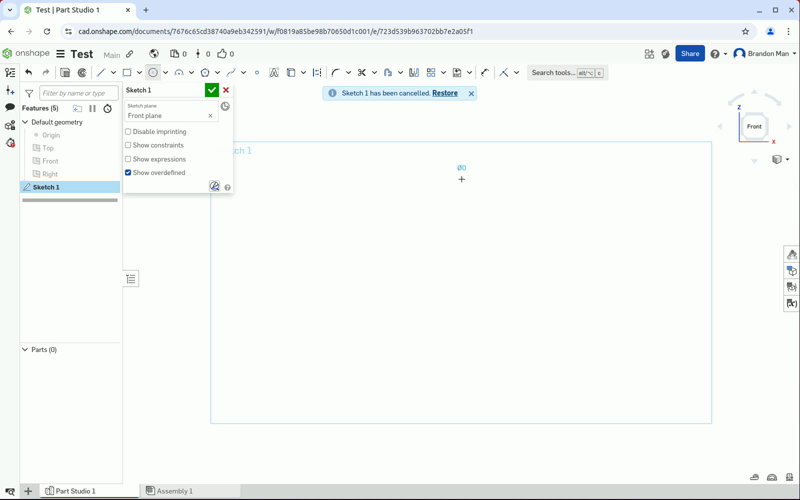
mouse_move(471, 178)
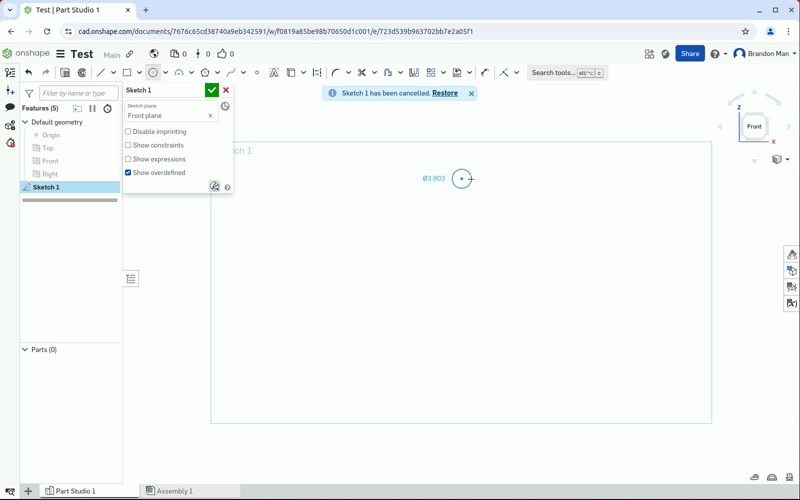
click(471, 178)
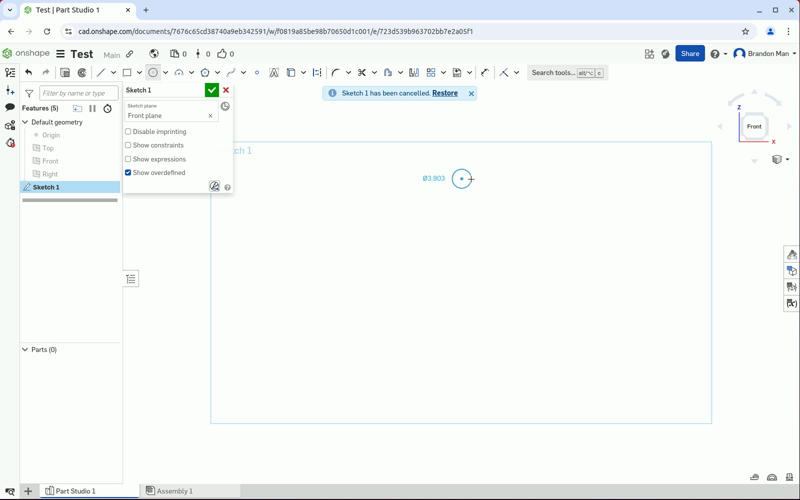
key(esc)
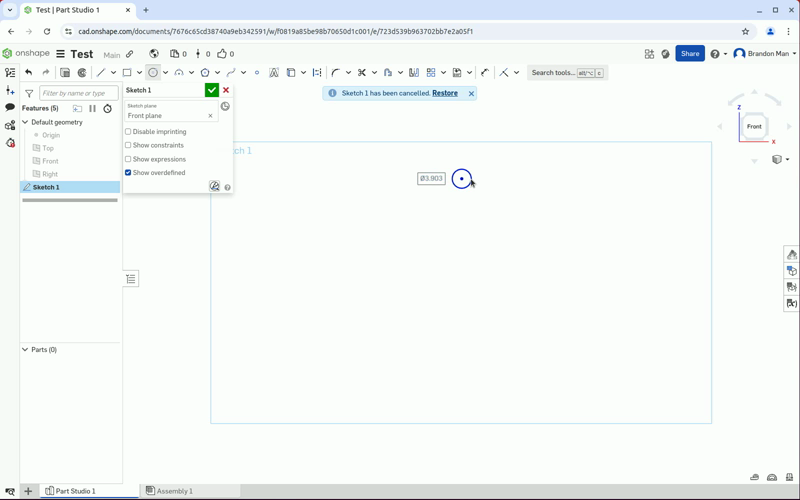
key(c)
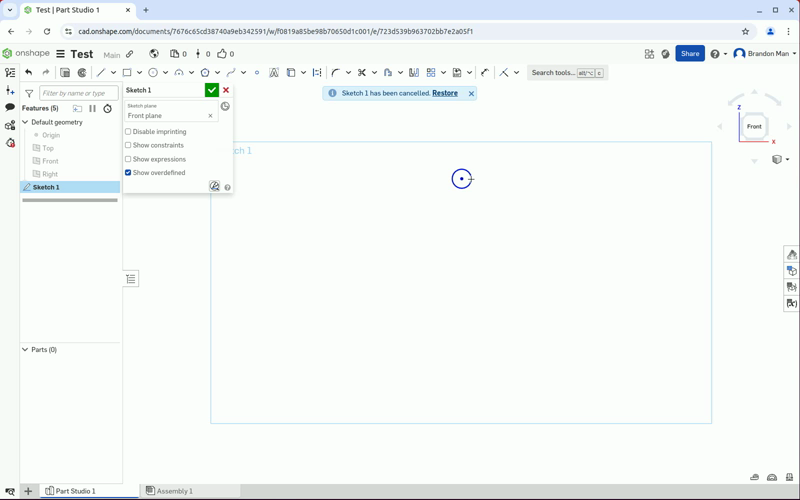
key_down(shift)
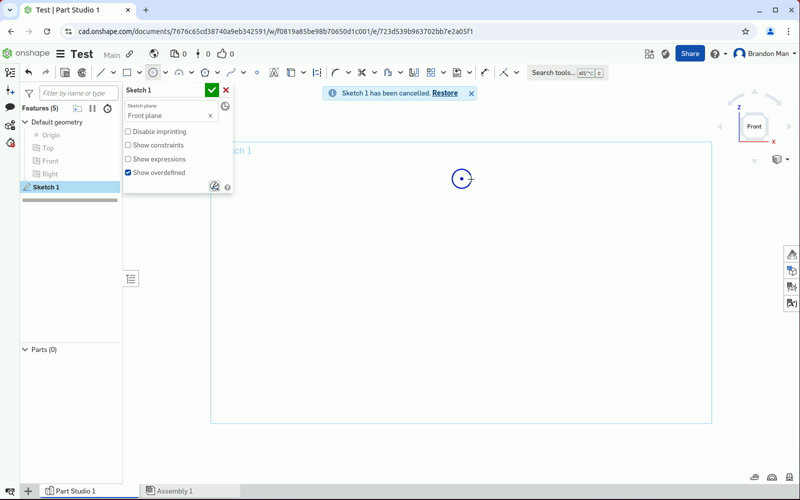
mouse_move(461, 178)
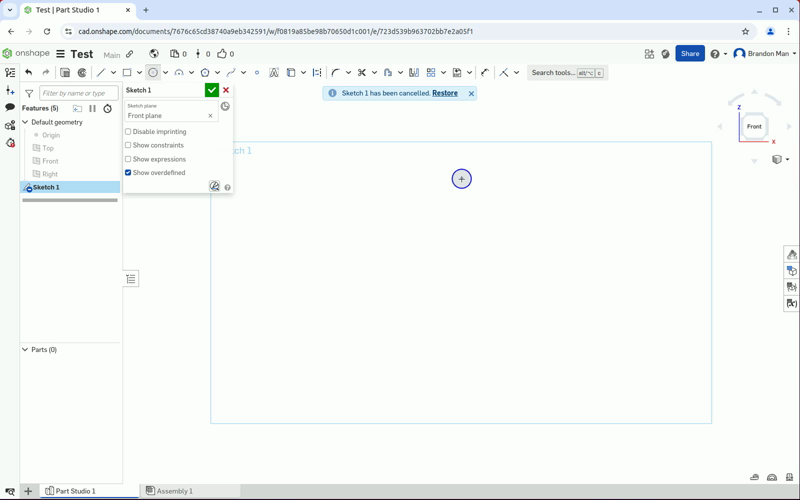
click(461, 178)
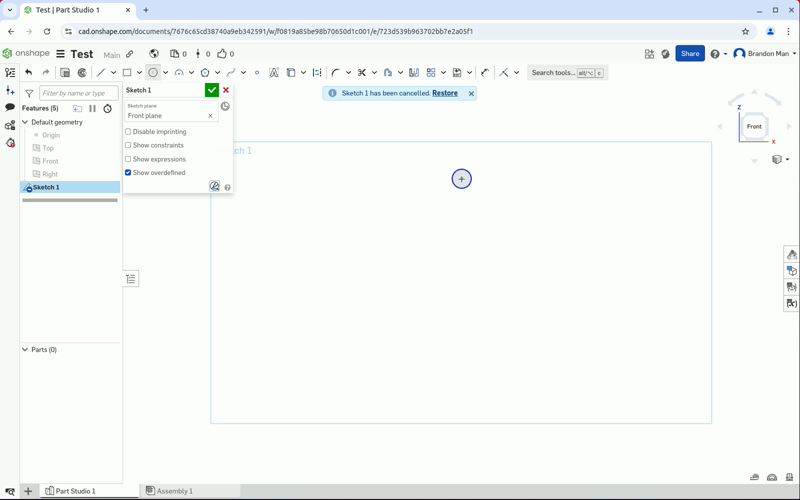
key_up(shift)
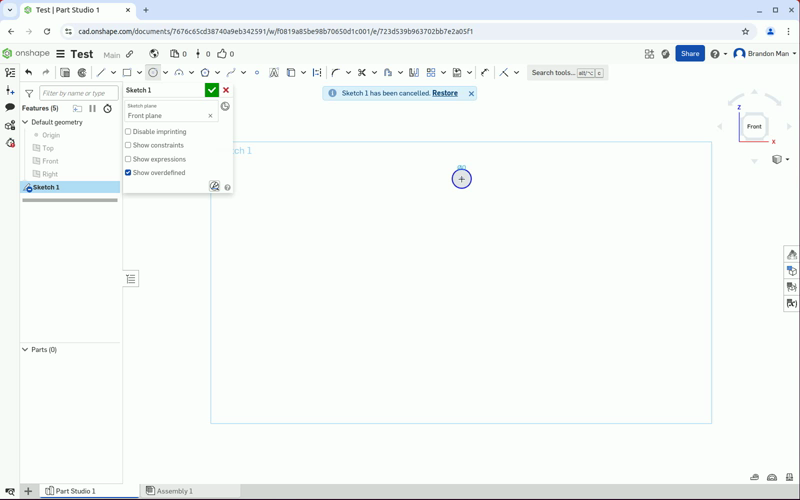
mouse_move(464, 178)
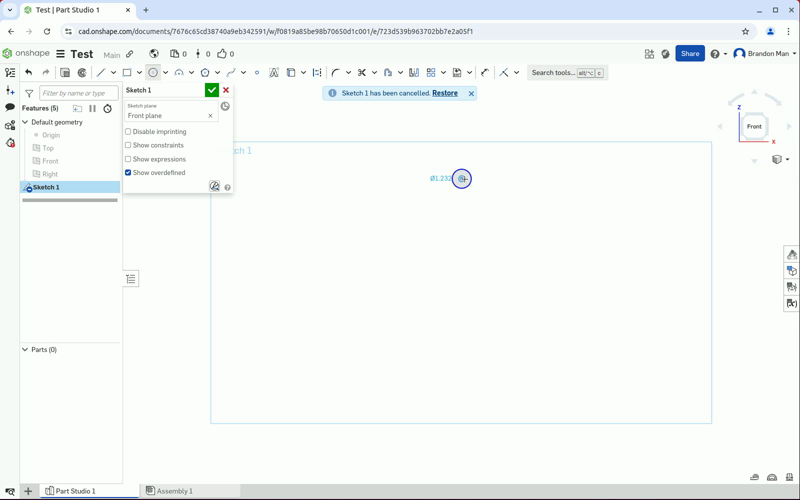
scroll(6)
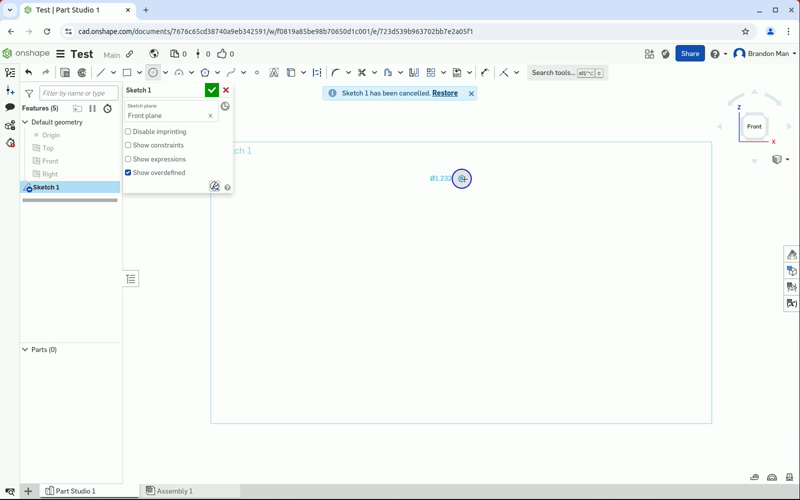
scroll(6)
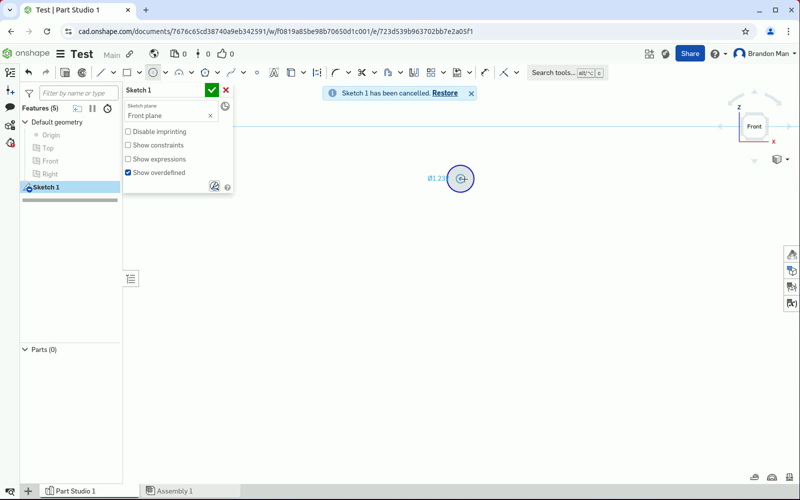
scroll(6)
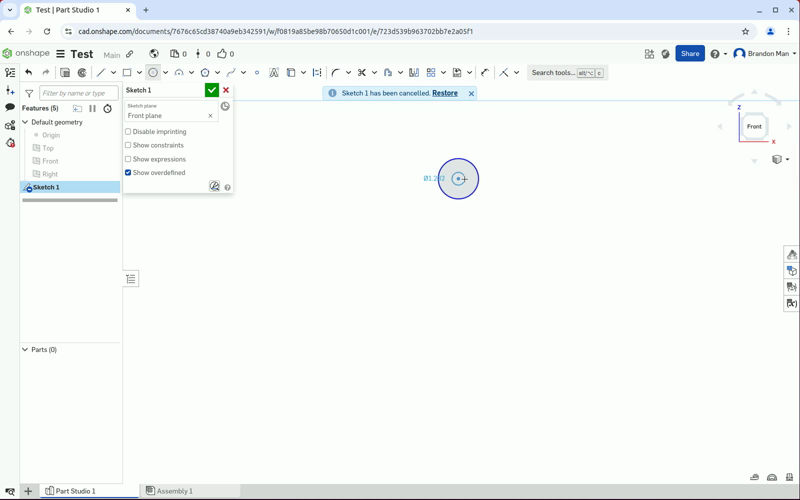
scroll(6)
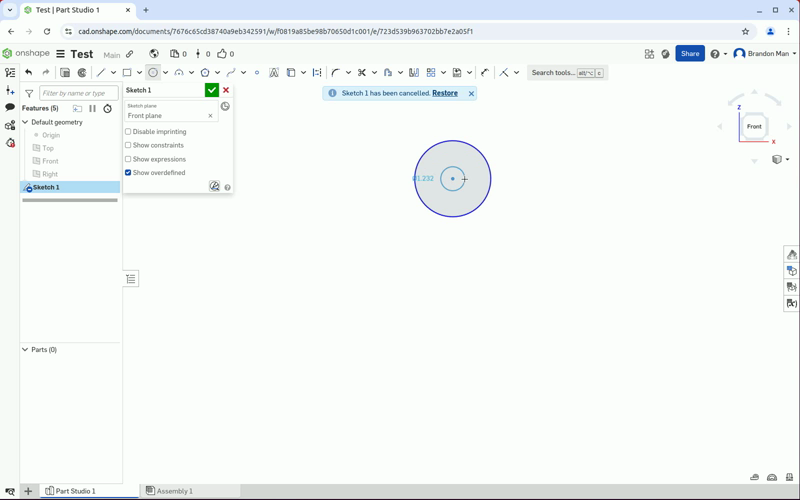
scroll(6)
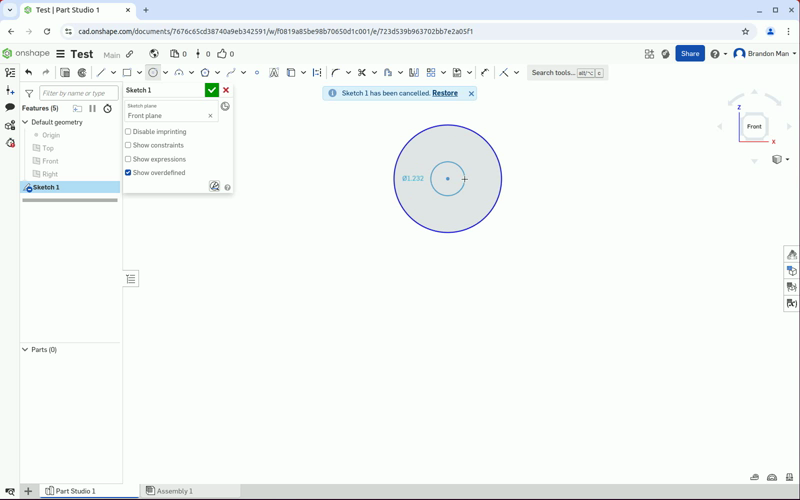
scroll(6)
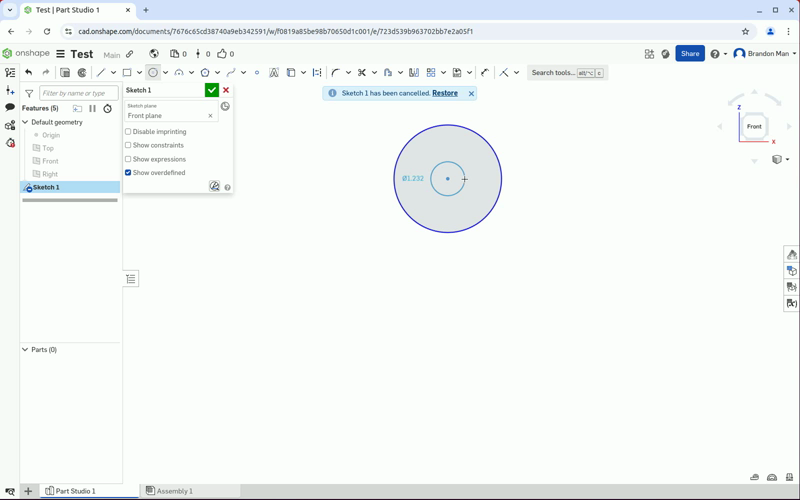
scroll(6)
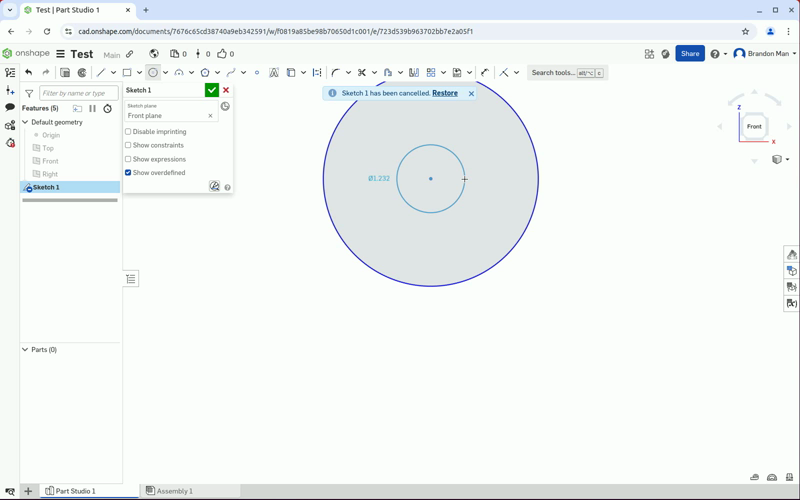
click(464, 178)
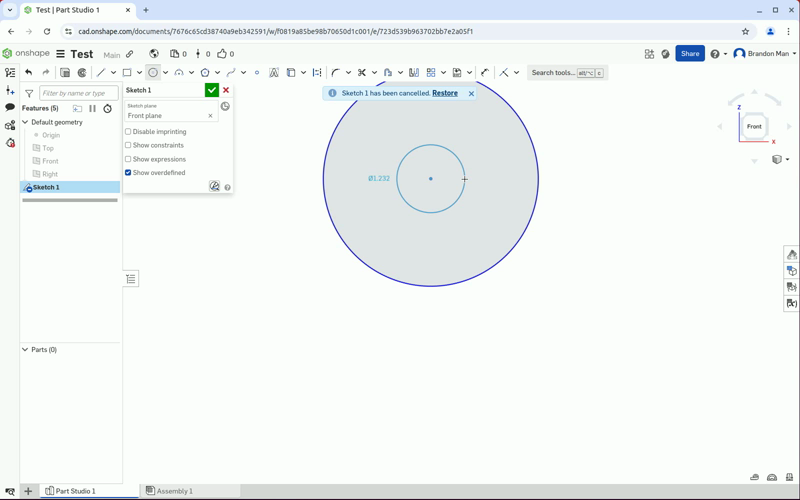
scroll(-6)
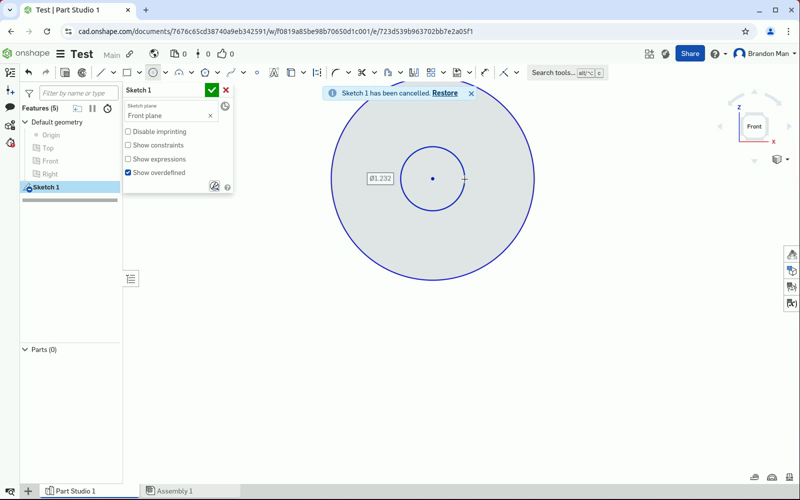
scroll(-6)
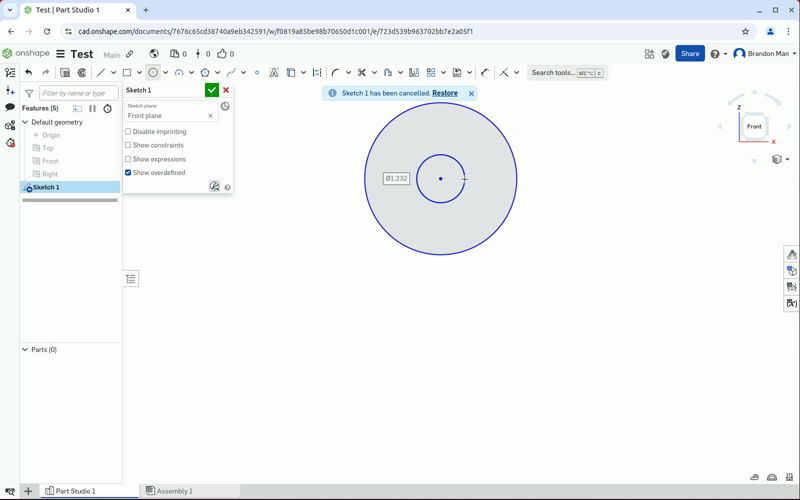
scroll(-6)
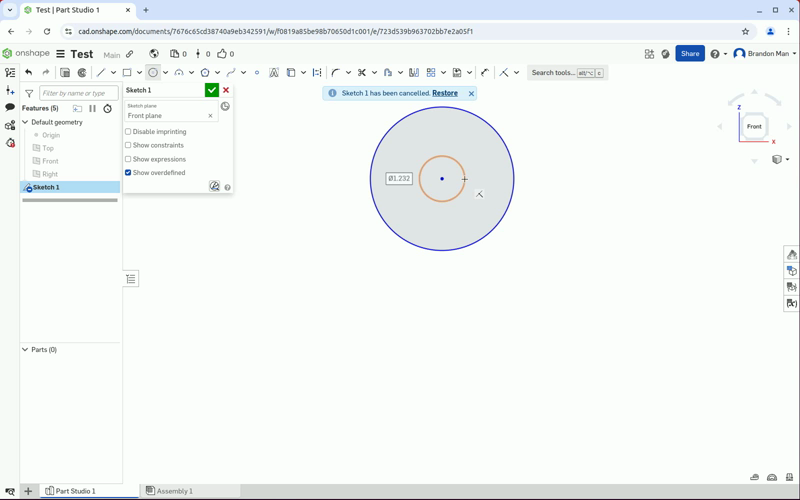
scroll(-6)
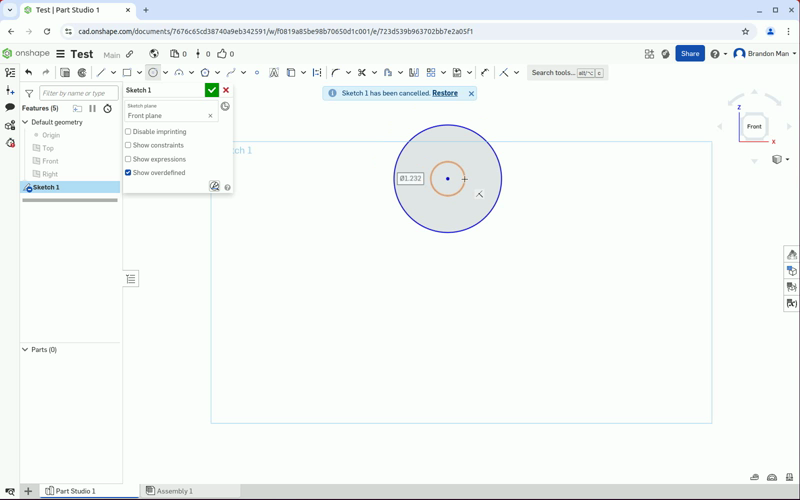
scroll(-6)
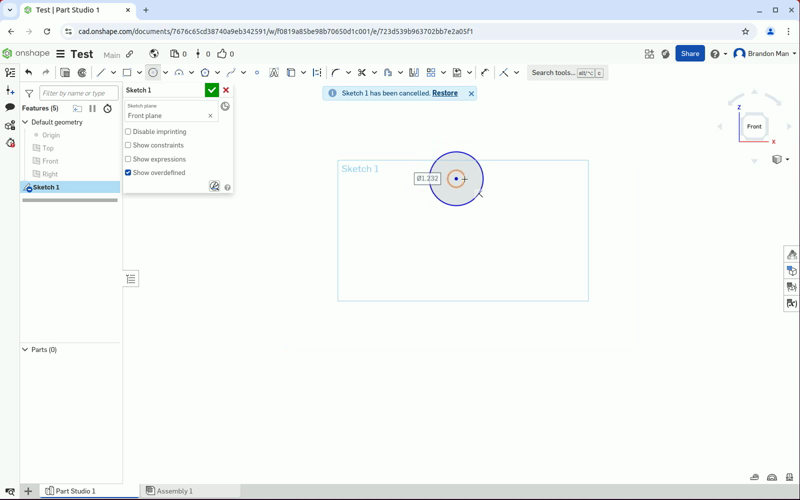
scroll(-6)
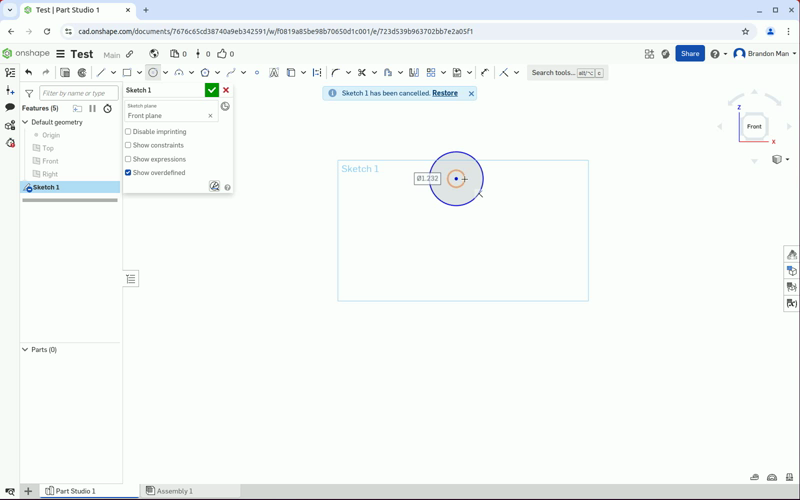
scroll(-6)
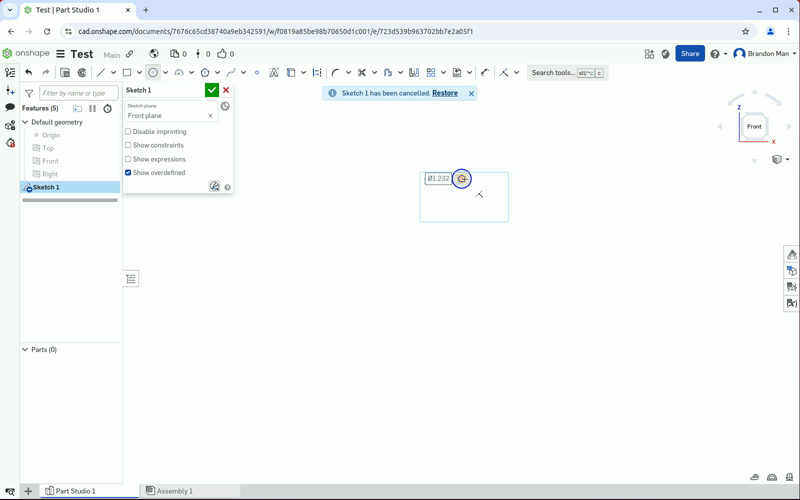
key(esc)
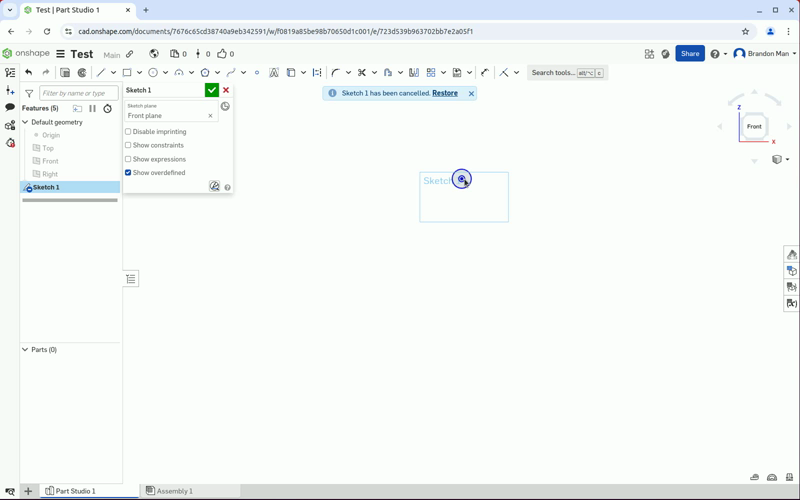
mouse_move(469, 175)
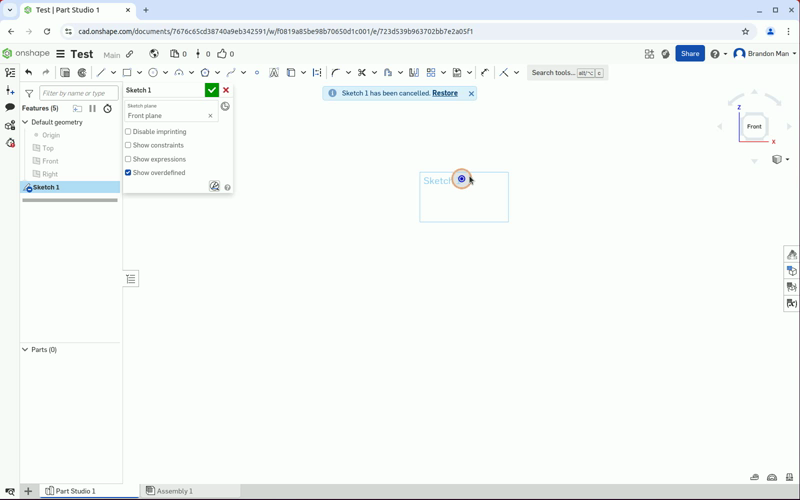
scroll(6)
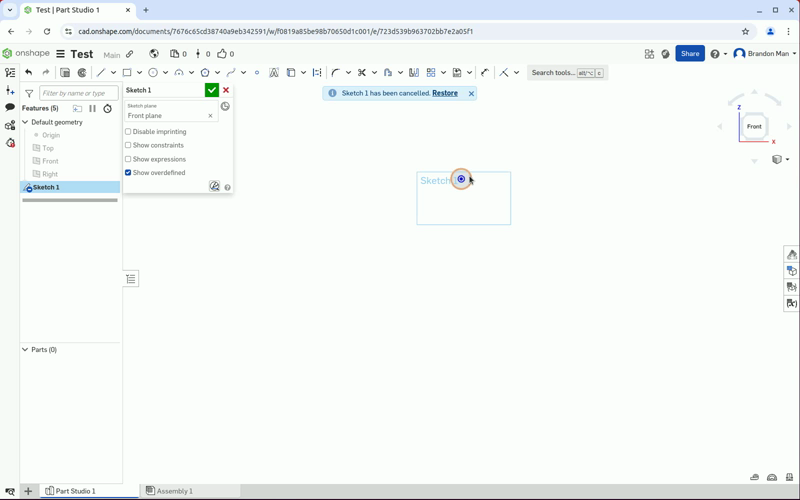
scroll(6)
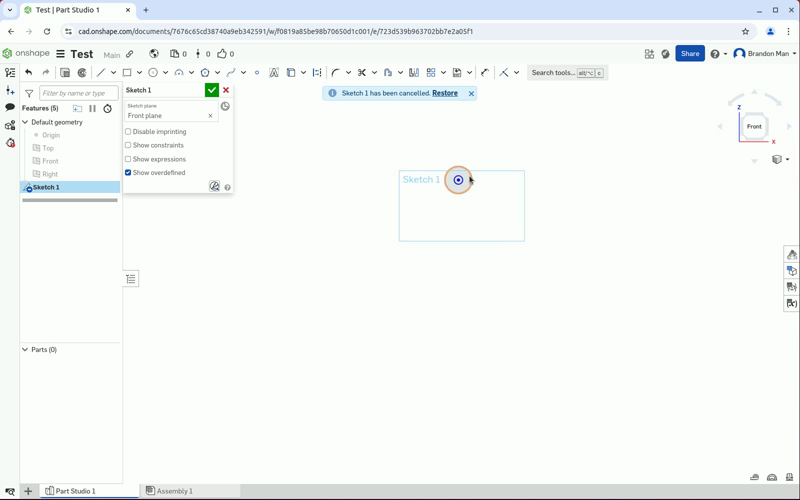
scroll(6)
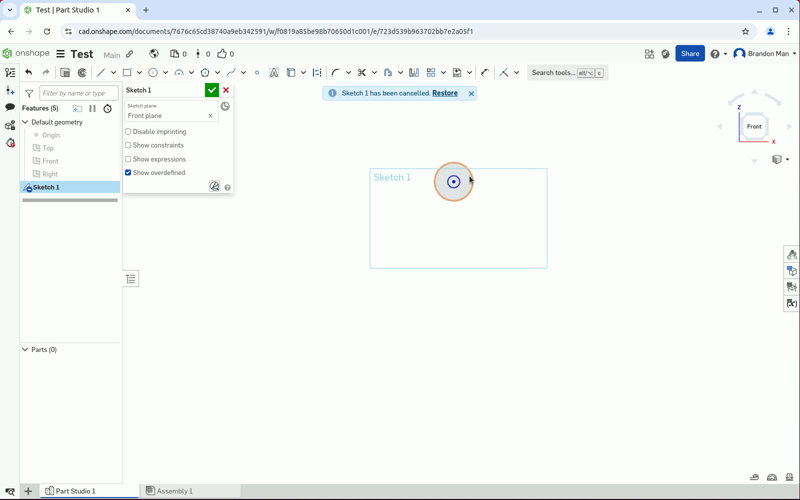
scroll(6)
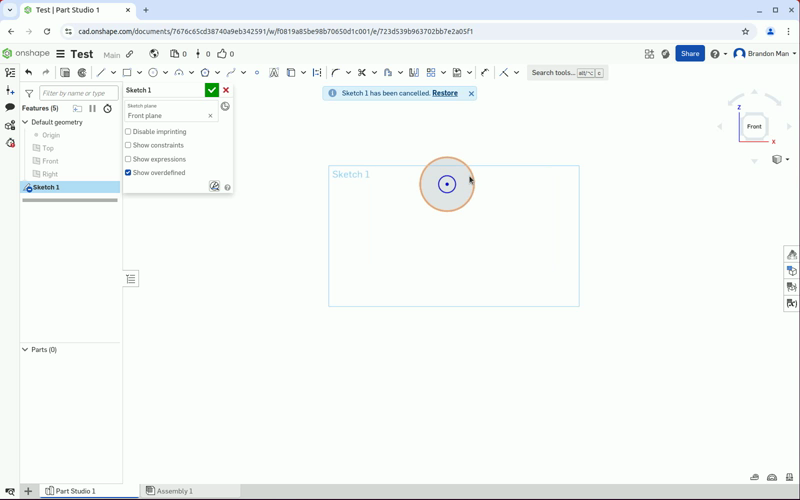
scroll(6)
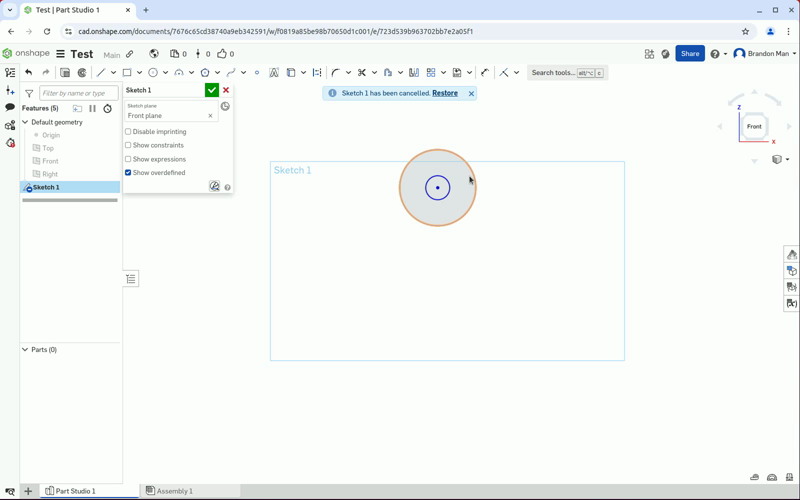
scroll(6)
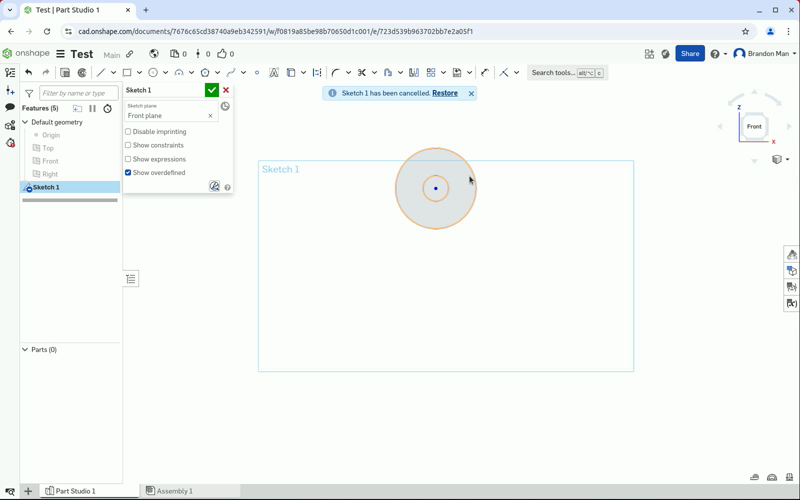
scroll(6)
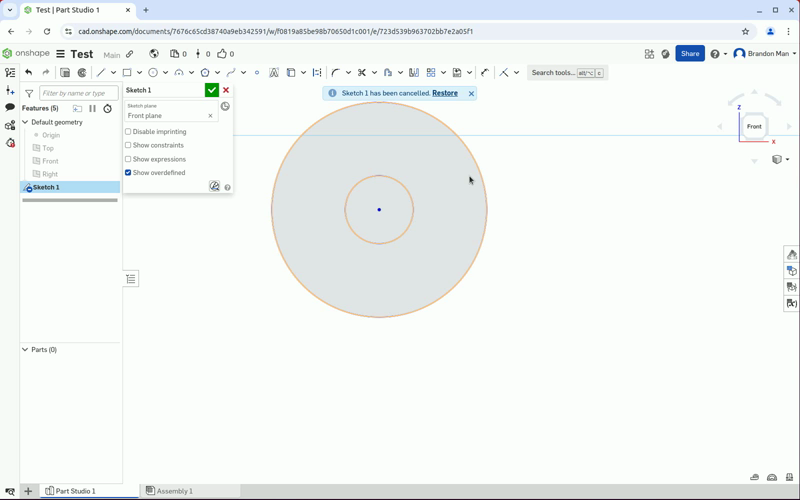
click(469, 175)
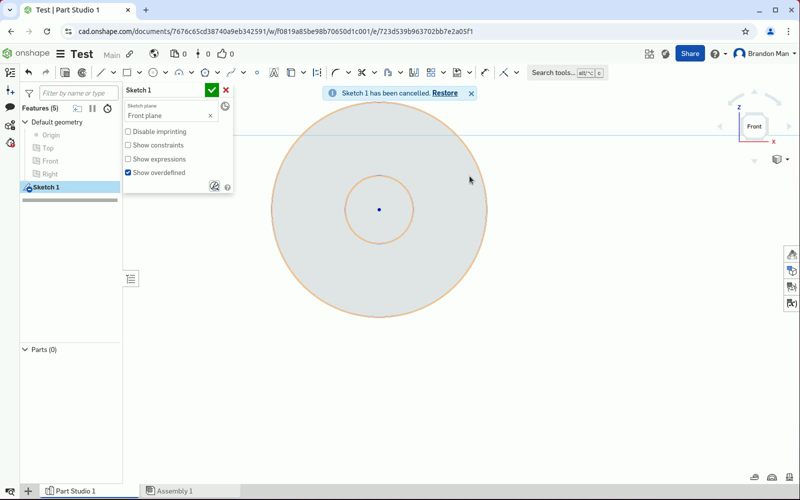
scroll(-6)
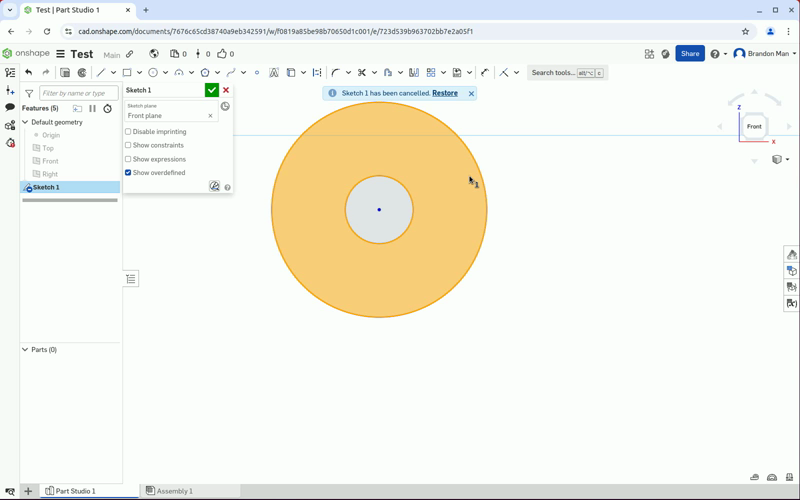
scroll(-6)
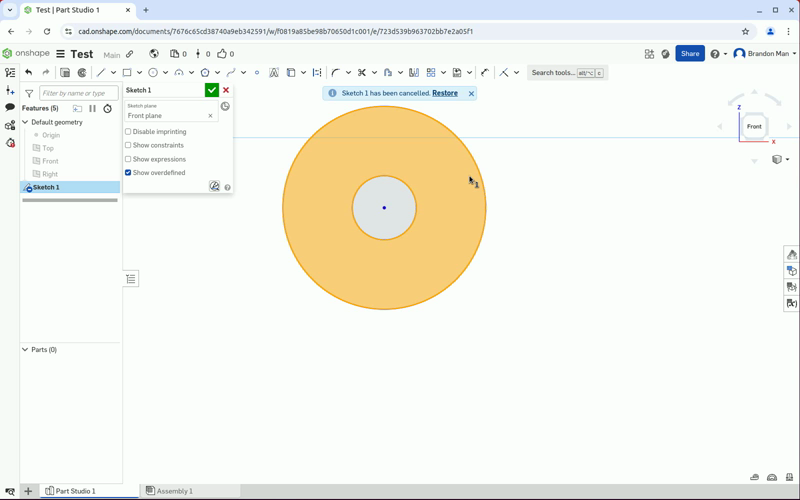
scroll(-6)
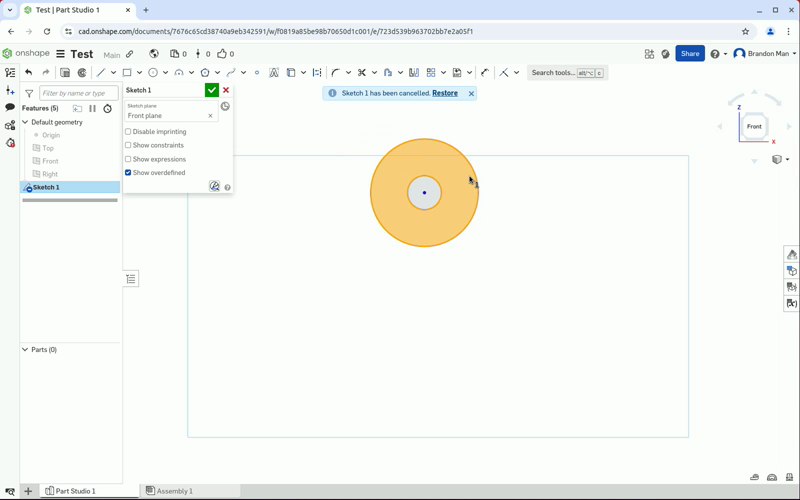
scroll(-6)
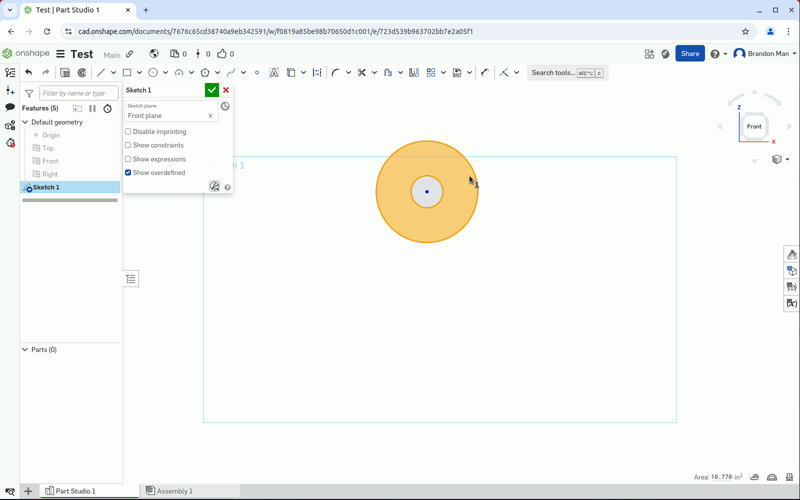
scroll(-6)
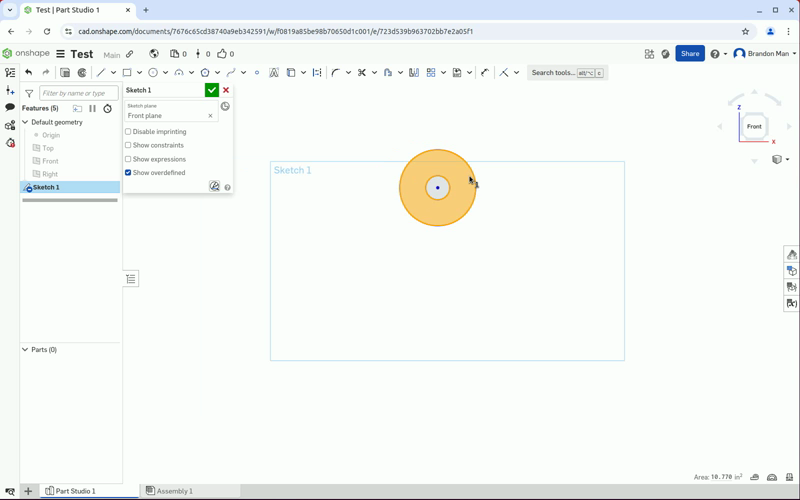
scroll(-6)
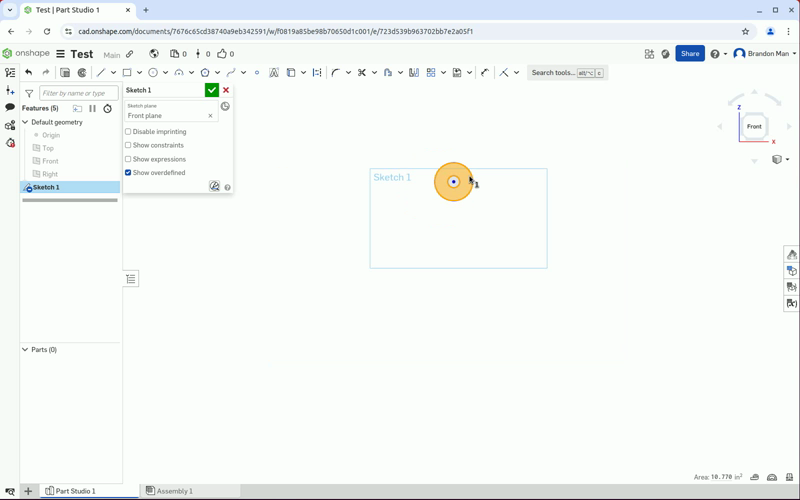
scroll(-6)
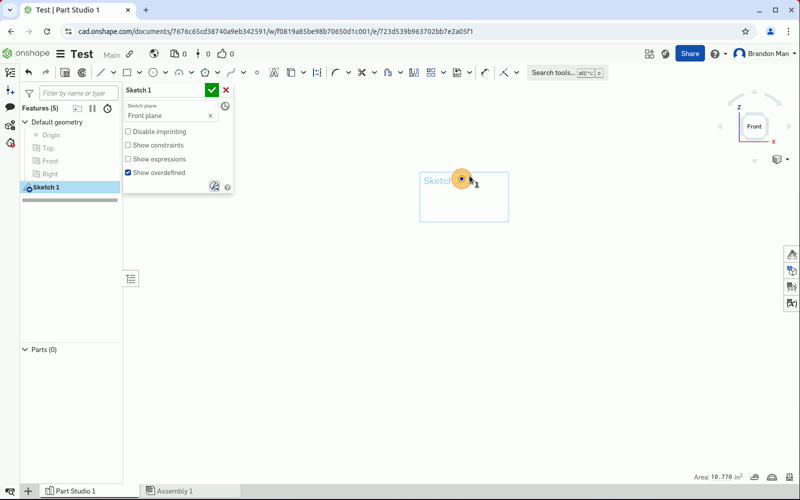
mouse_move(73, 352)
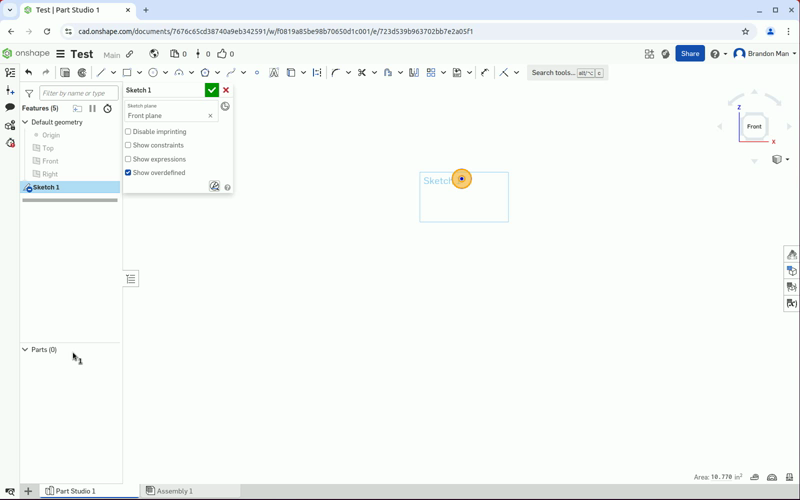
key(shift+y)
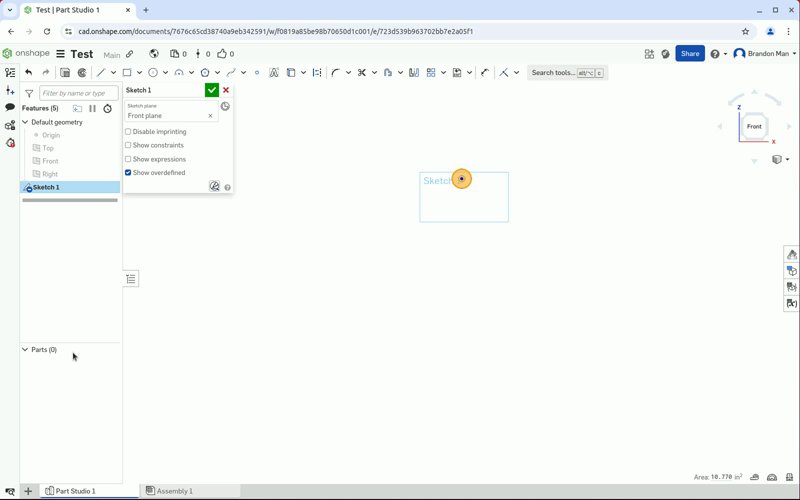
key(shift+e)
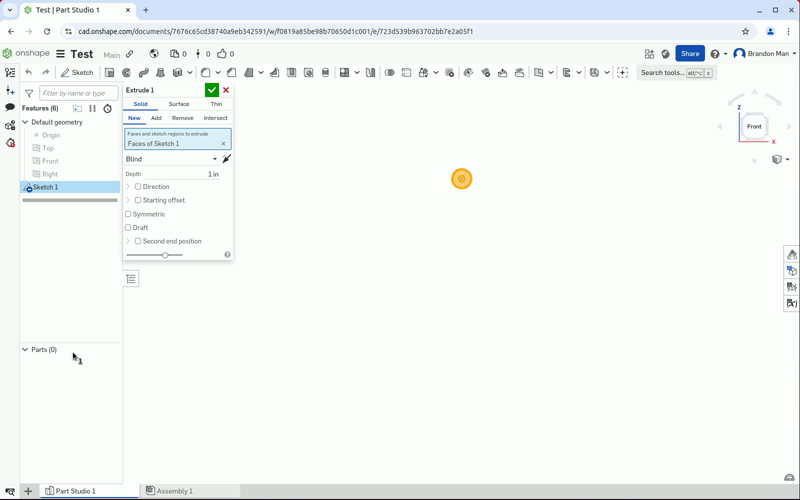
mouse_move(143, 106)
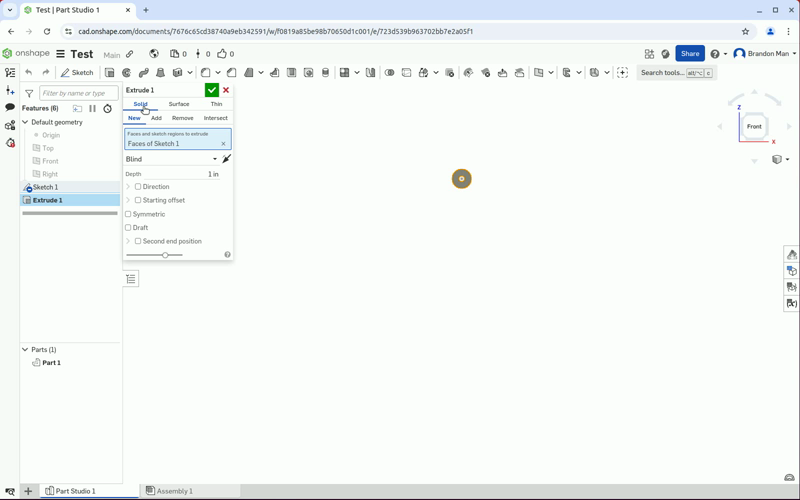
click(143, 106)
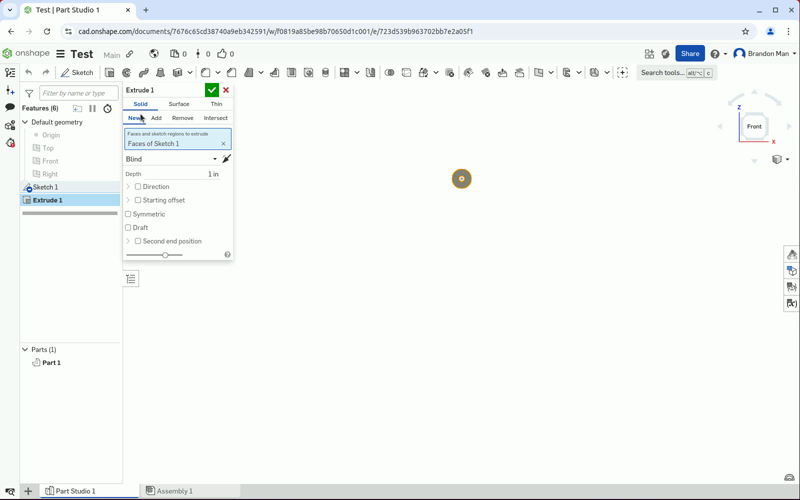
mouse_move(137, 120)
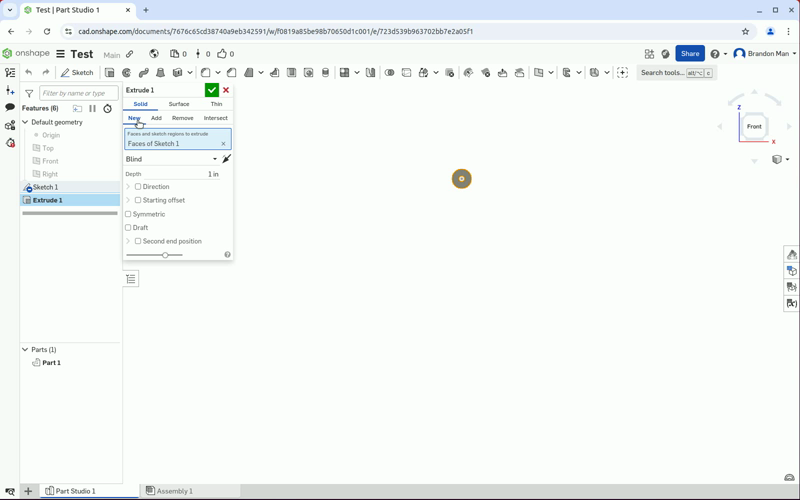
click(137, 120)
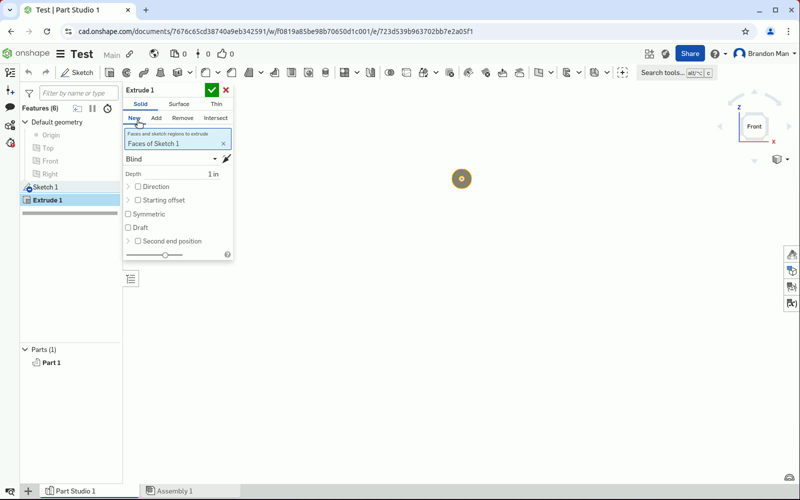
key(tab, 4)
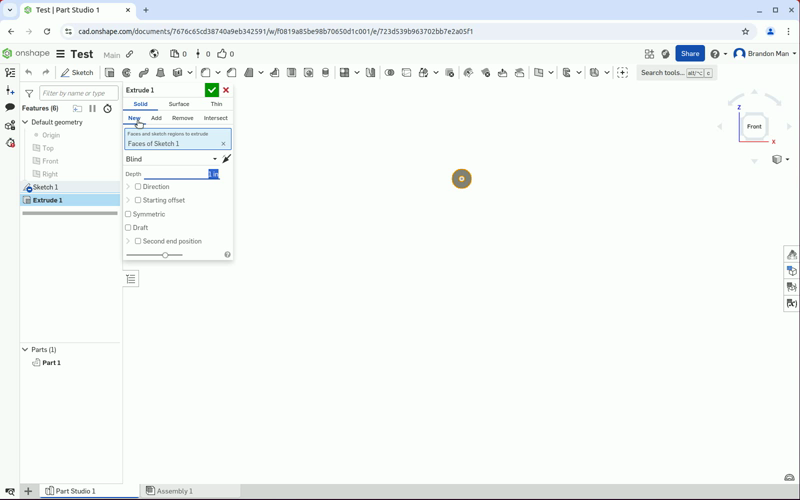
text(0.481)
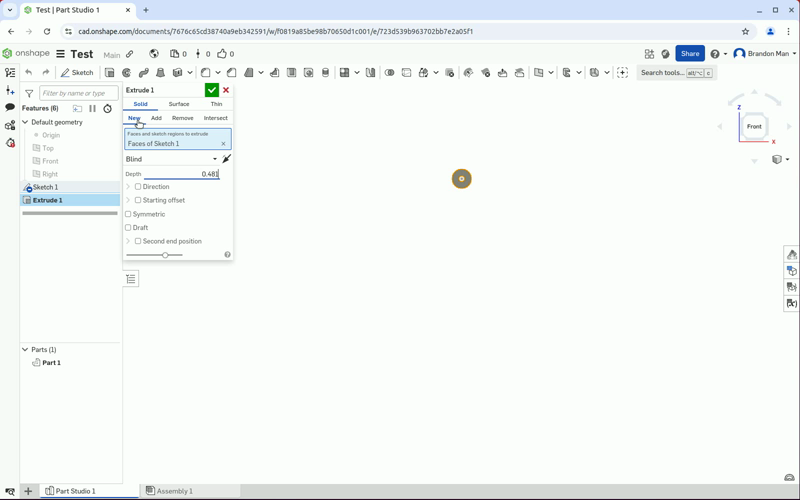
key(enter)
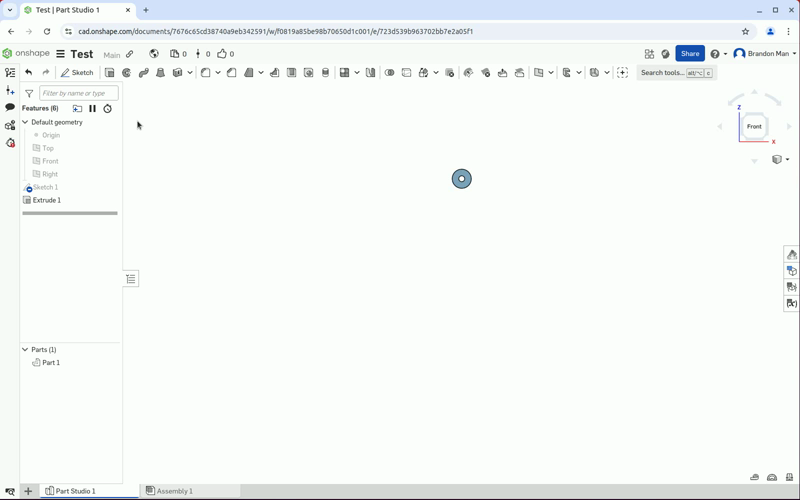
key(shift+h)
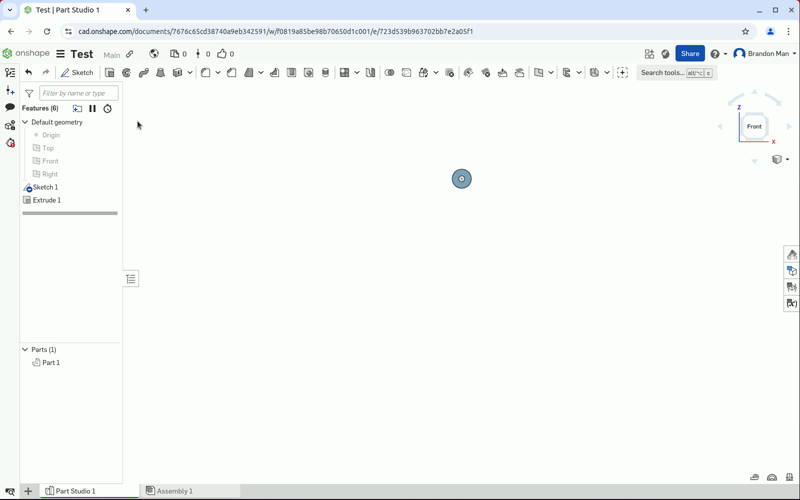
key(shift+h)
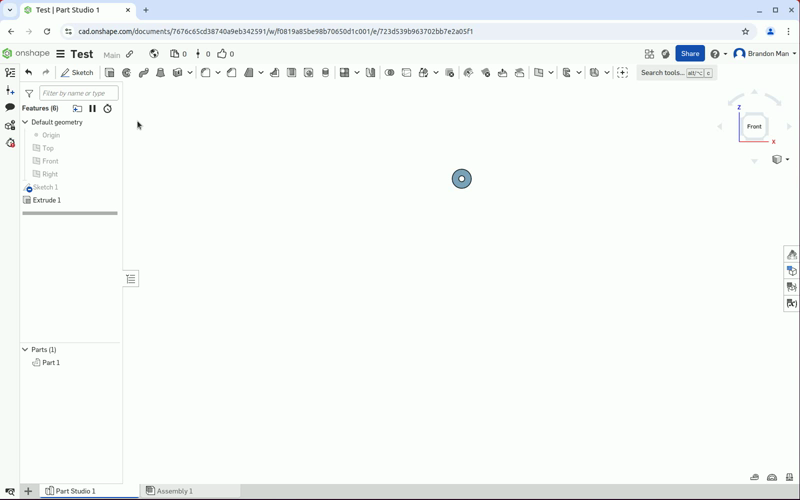
mouse_move(73, 189)
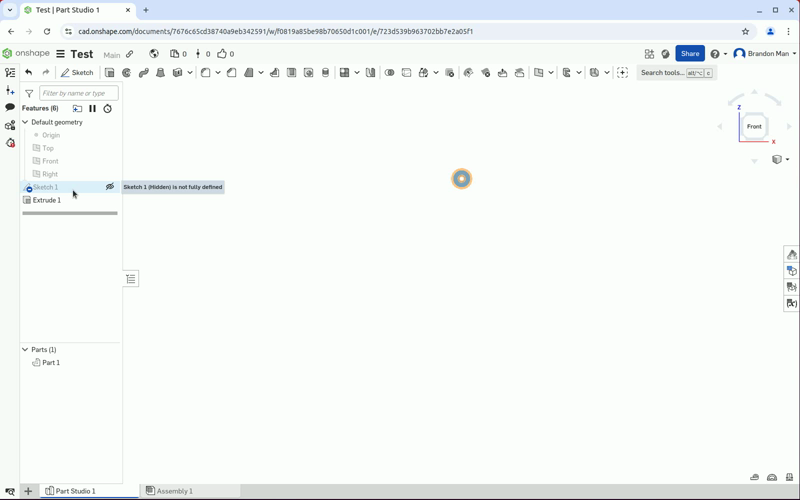
click(73, 189)
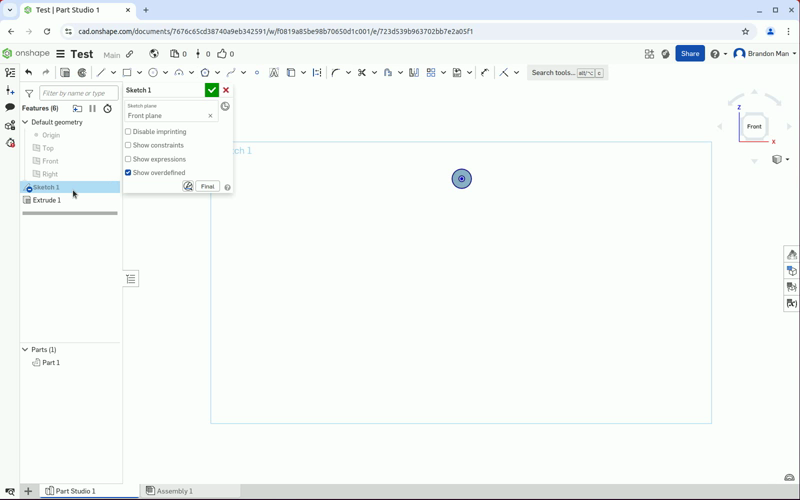
mouse_move(229, 92)
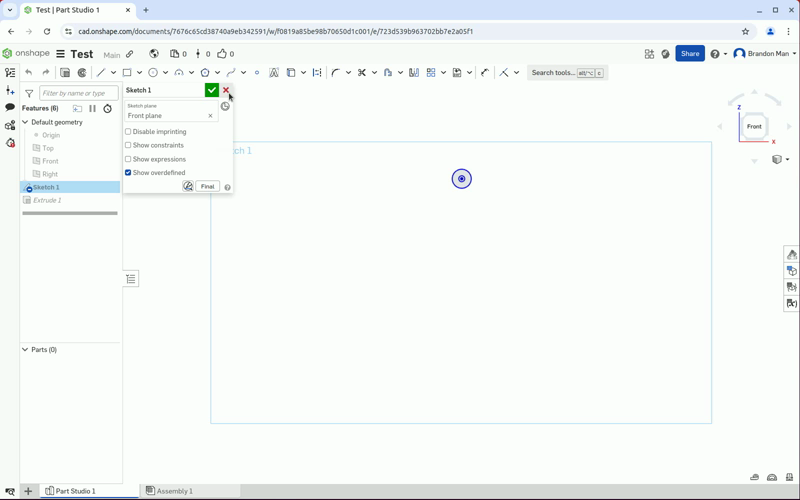
click(229, 92)
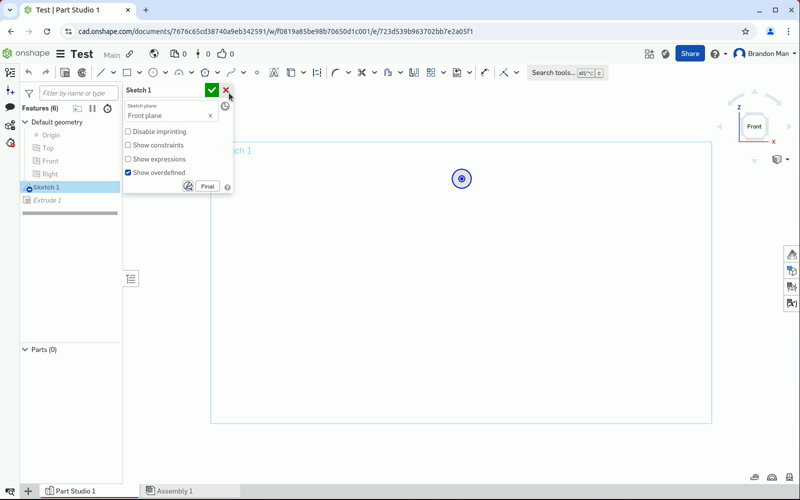
key(shift+s)
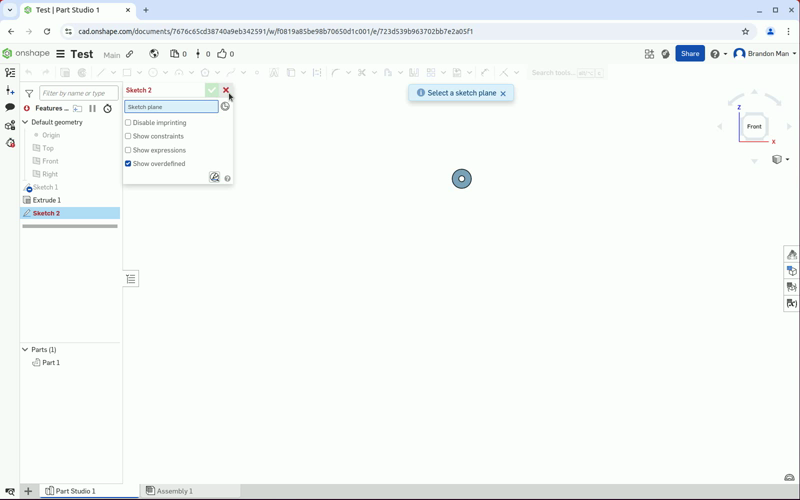
mouse_move(73, 163)
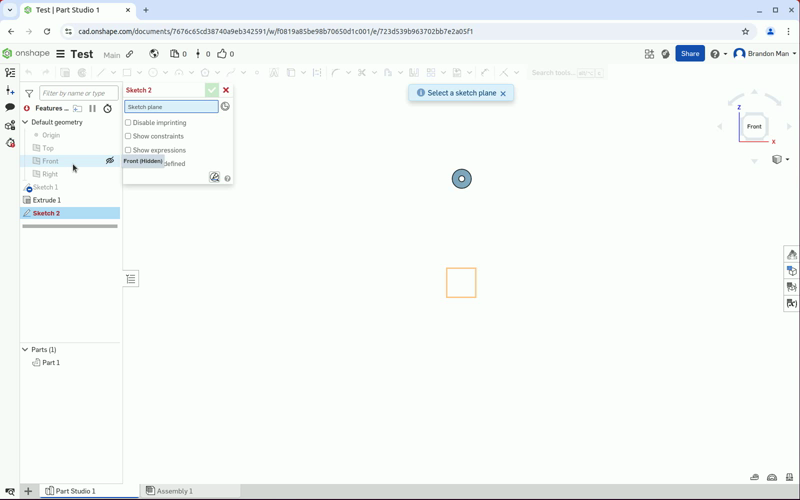
click(73, 163)
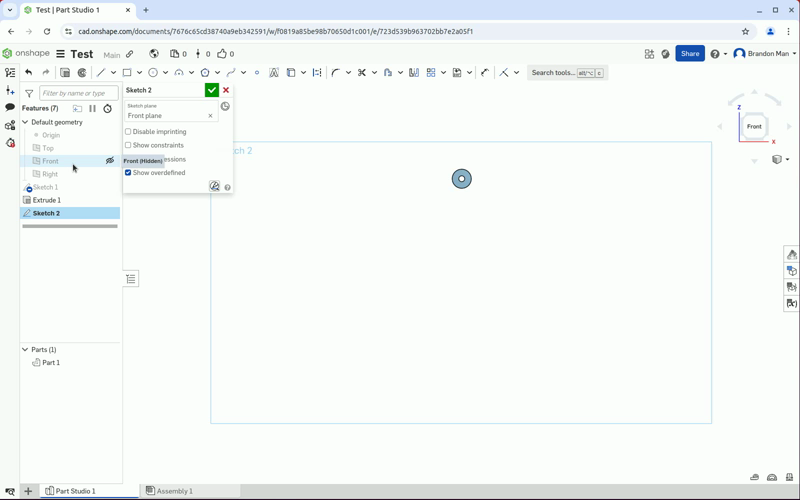
mouse_move(73, 352)
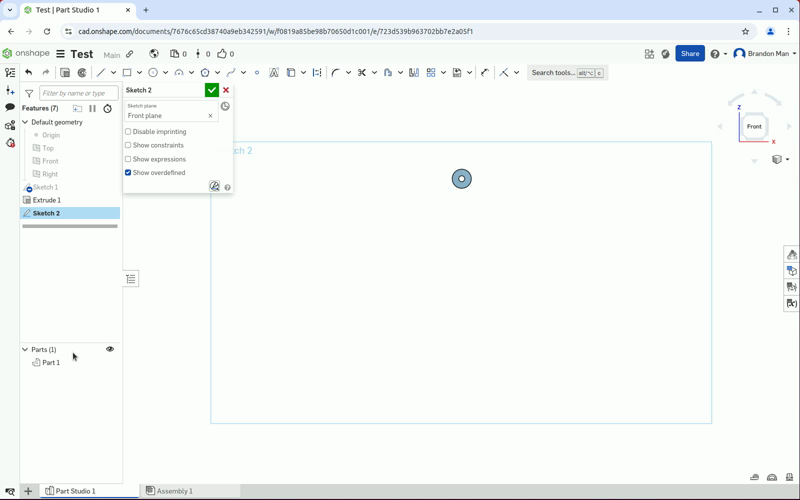
key(y)
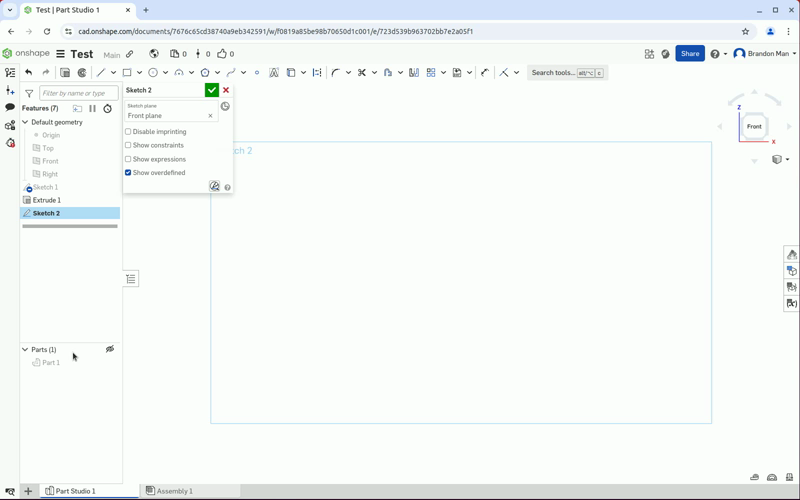
key(a)
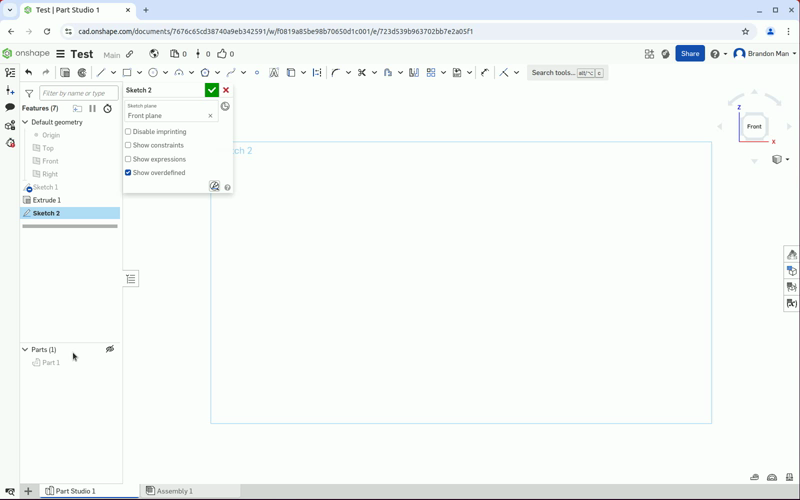
key_down(shift)
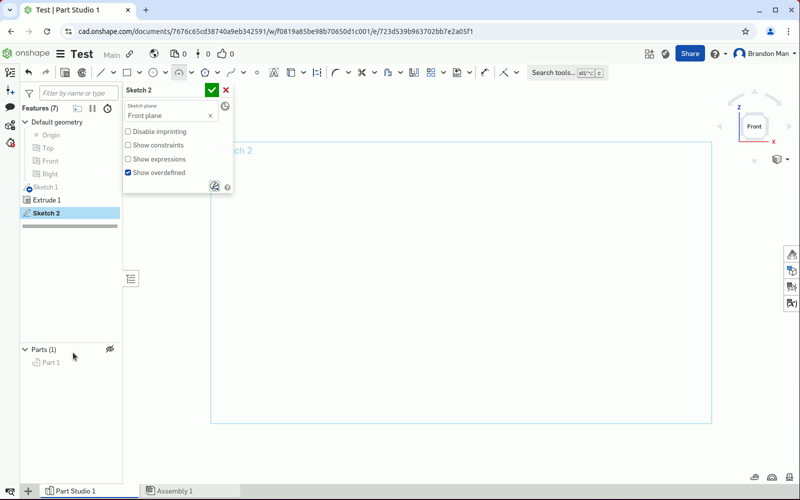
mouse_move(446, 228)
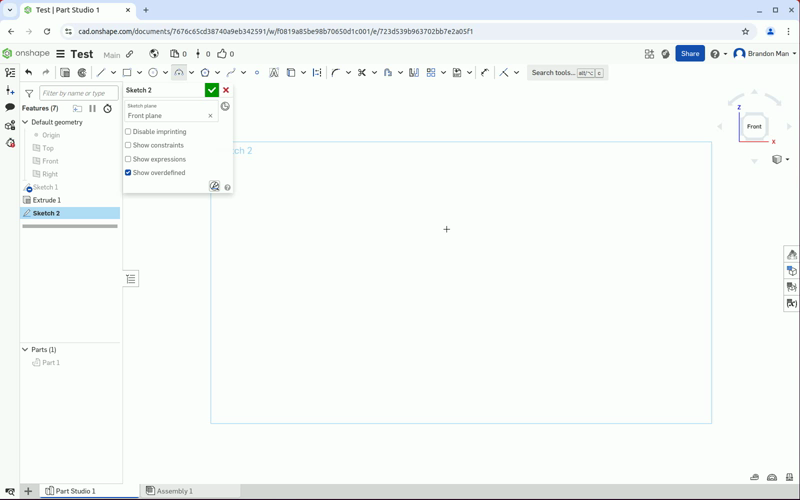
click(446, 228)
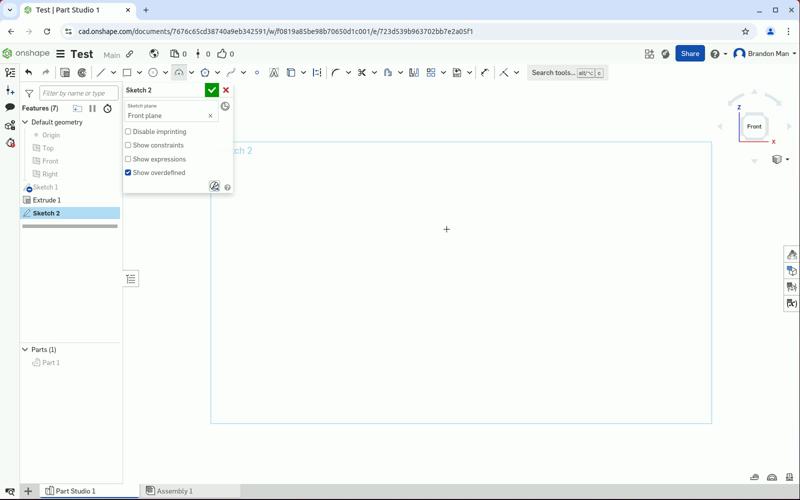
key_up(shift)
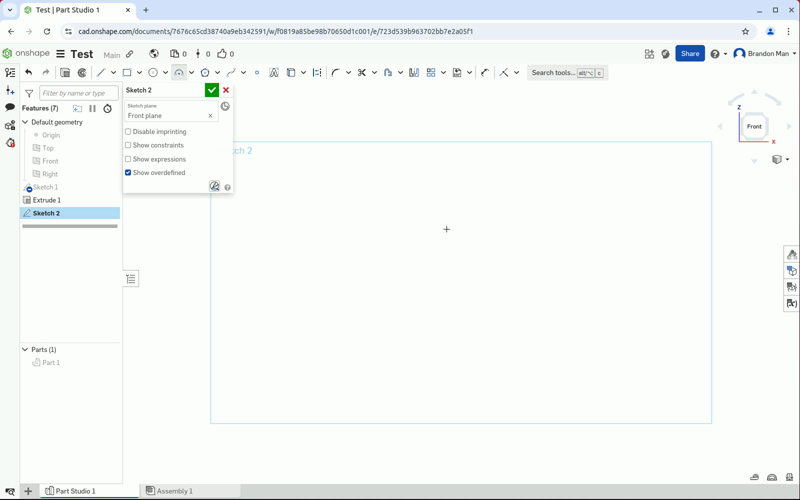
key_down(shift)
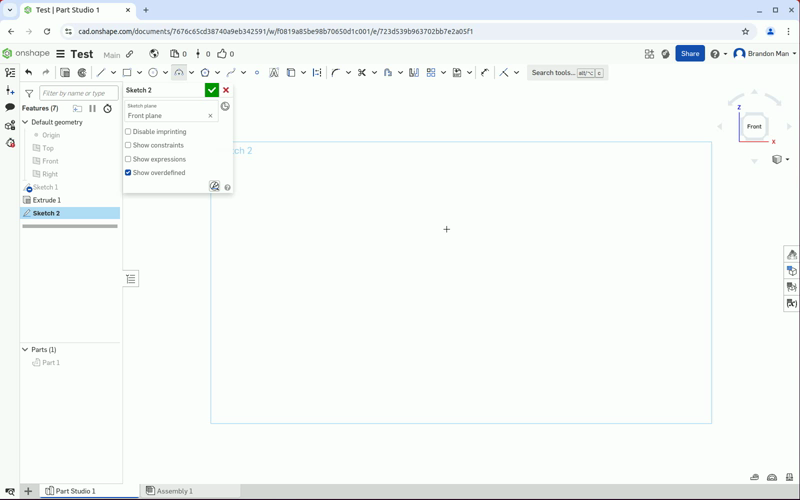
mouse_move(475, 228)
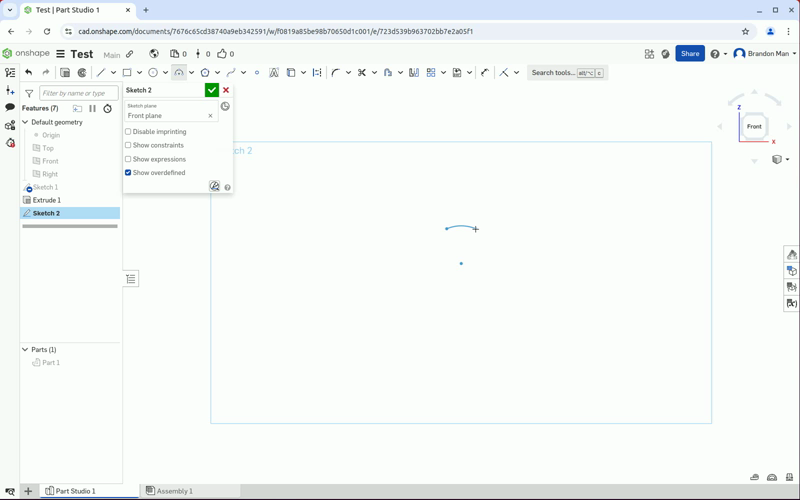
click(475, 228)
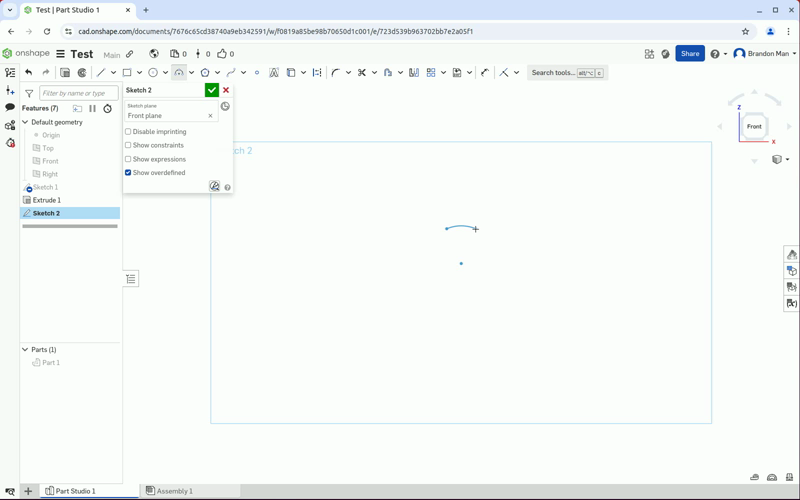
mouse_move(461, 216)
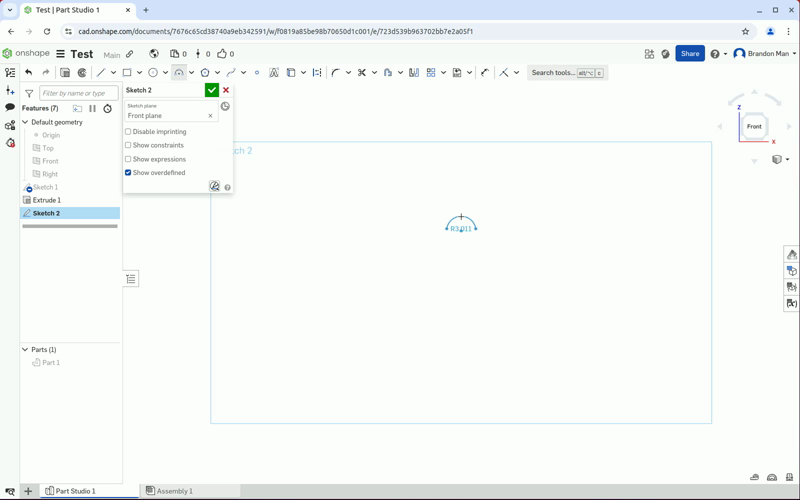
click(461, 216)
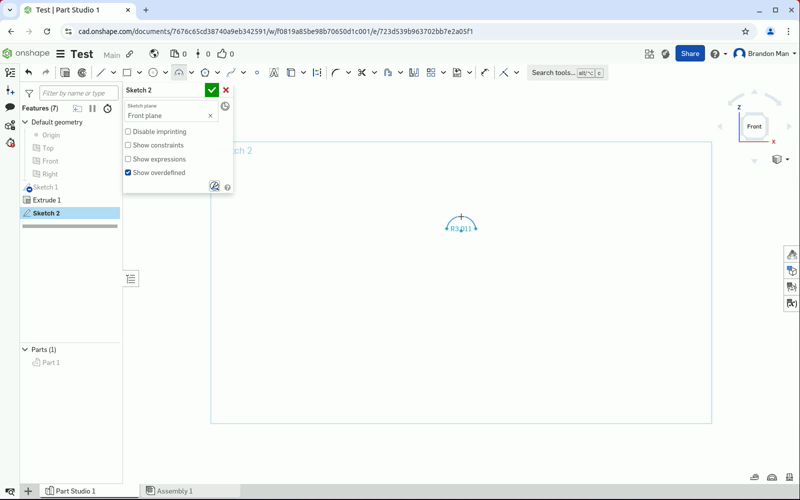
key_up(shift)
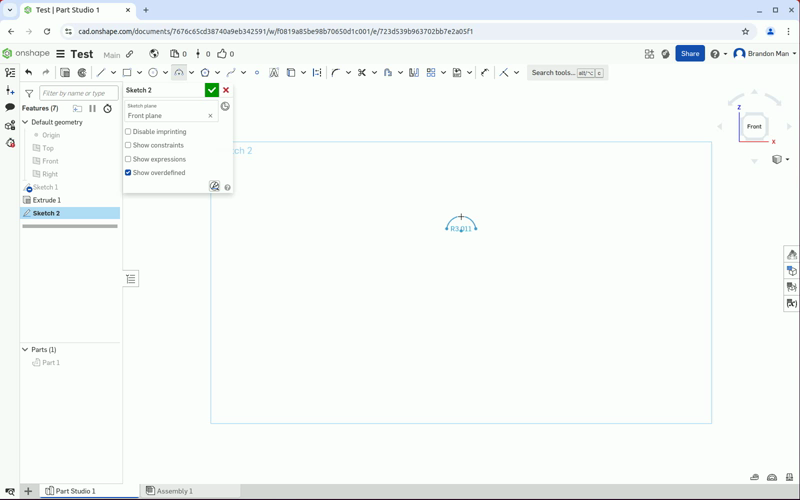
key(esc)
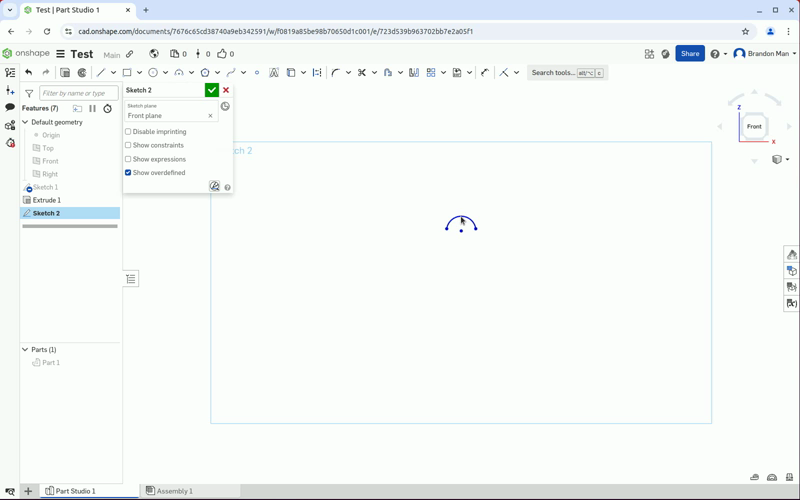
key(l)
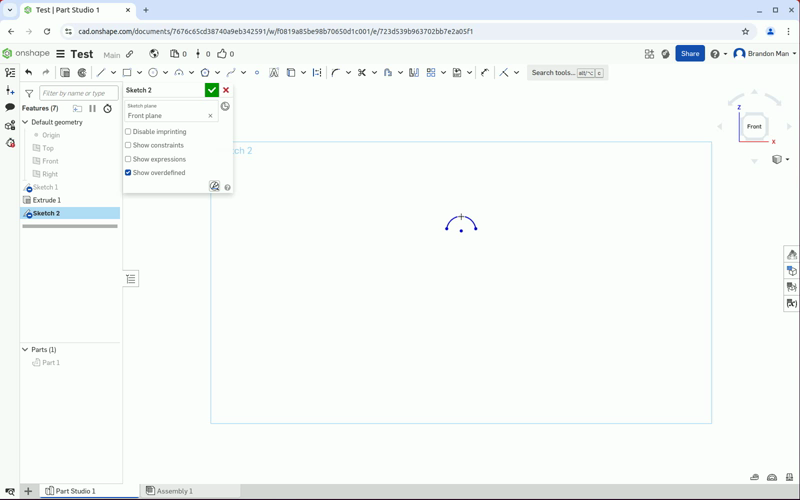
mouse_move(475, 228)
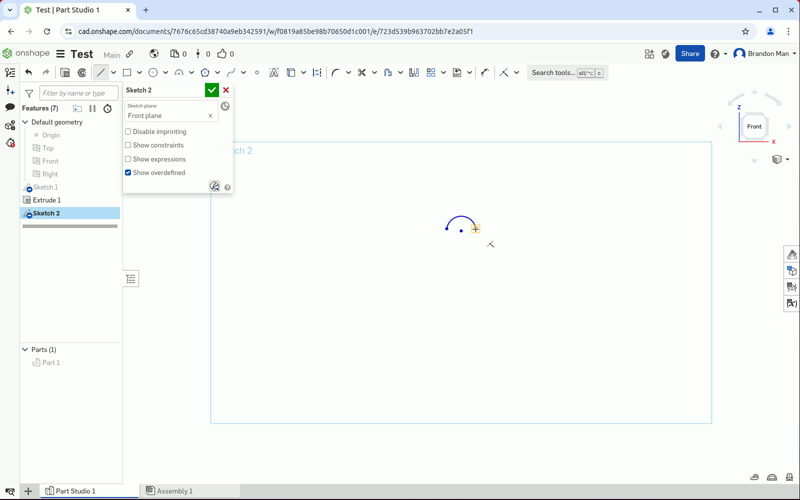
click(475, 228)
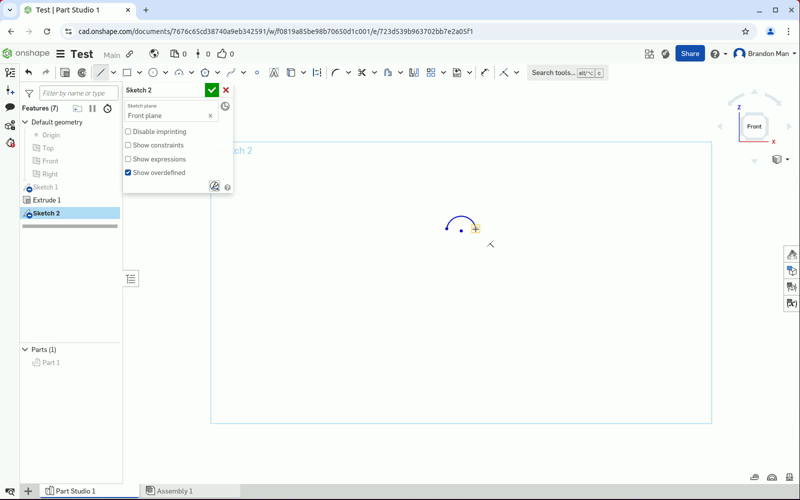
key_down(shift)
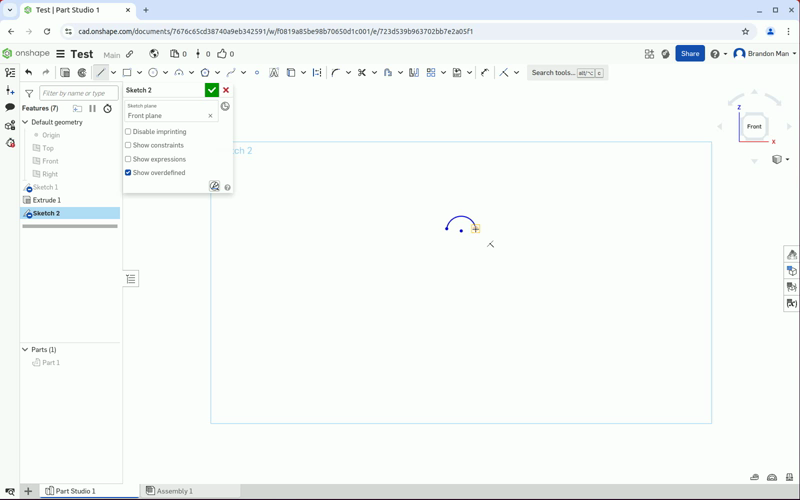
mouse_move(505, 228)
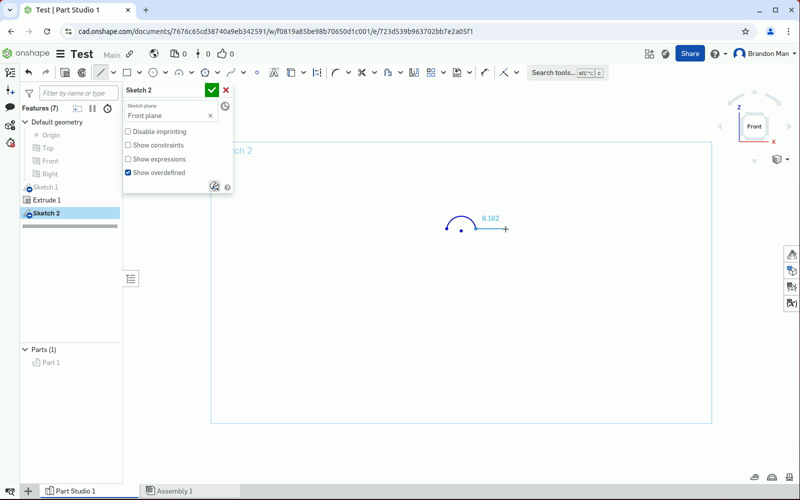
mouse_move(469, 177)
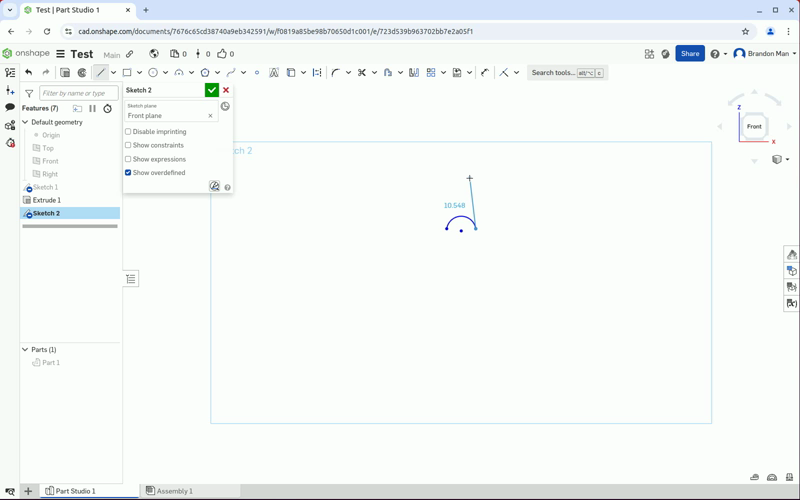
click(469, 177)
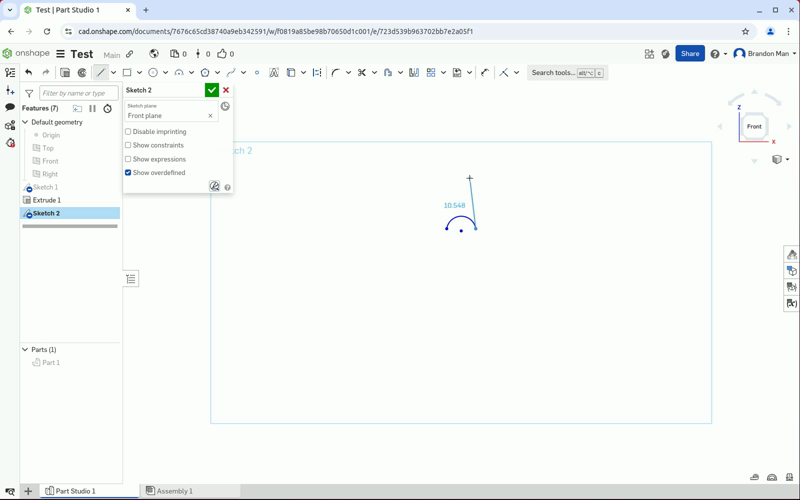
key_up(shift)
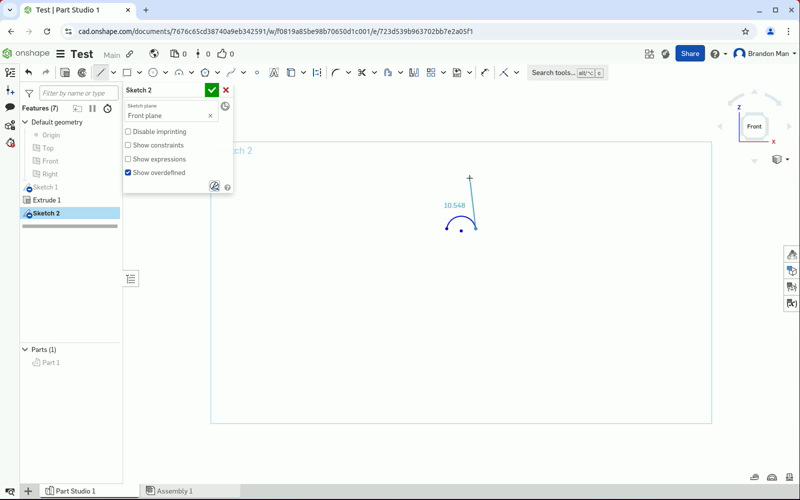
key(esc)
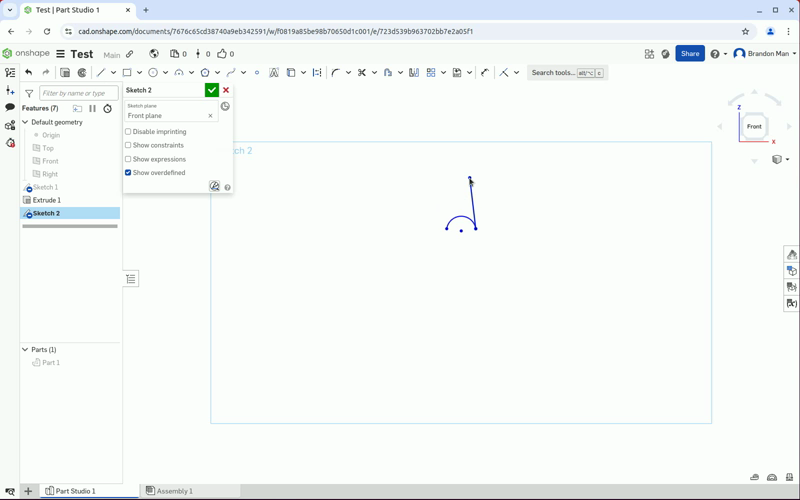
key(a)
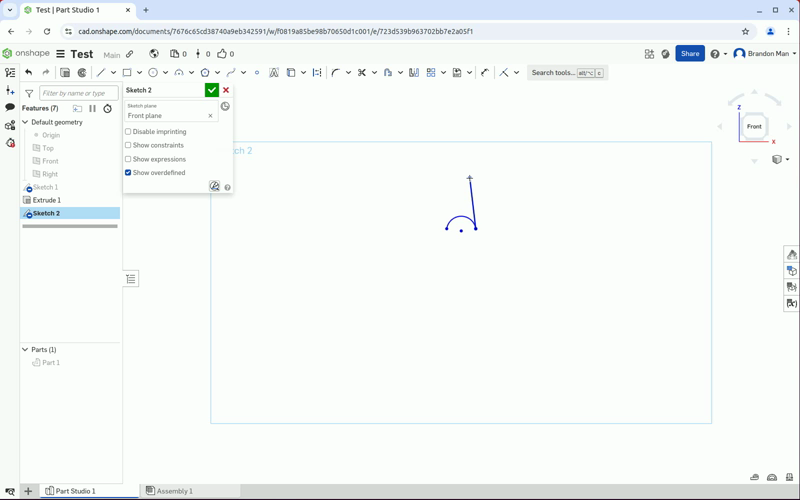
mouse_move(469, 177)
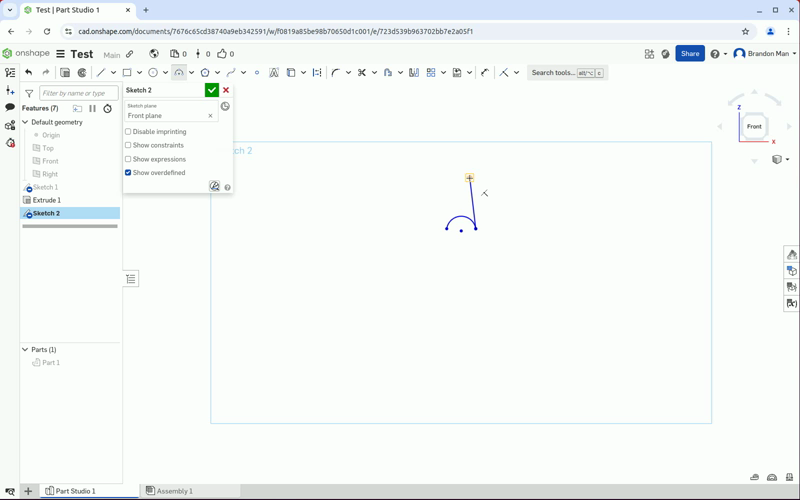
click(469, 177)
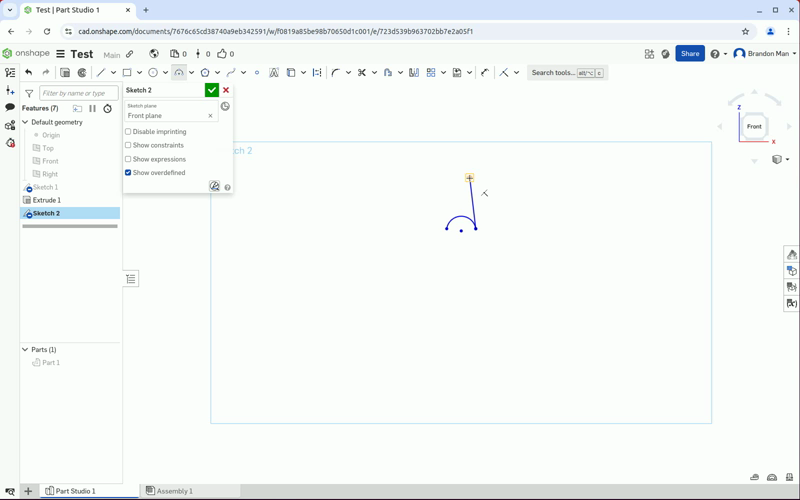
key_down(shift)
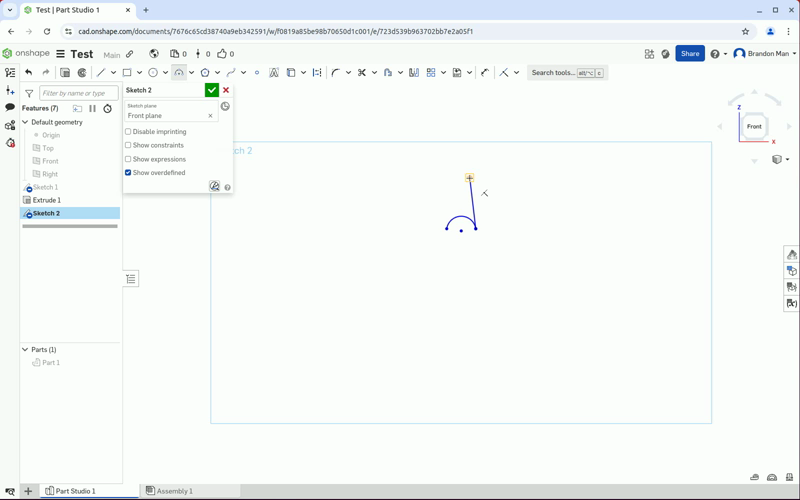
mouse_move(452, 177)
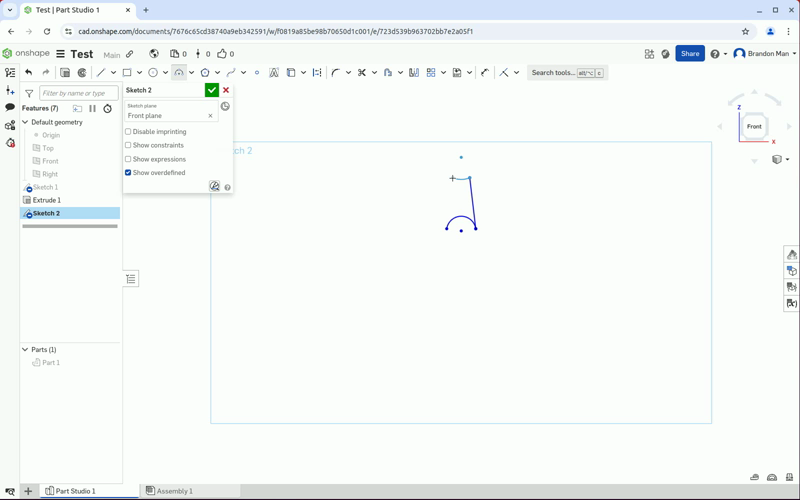
click(452, 177)
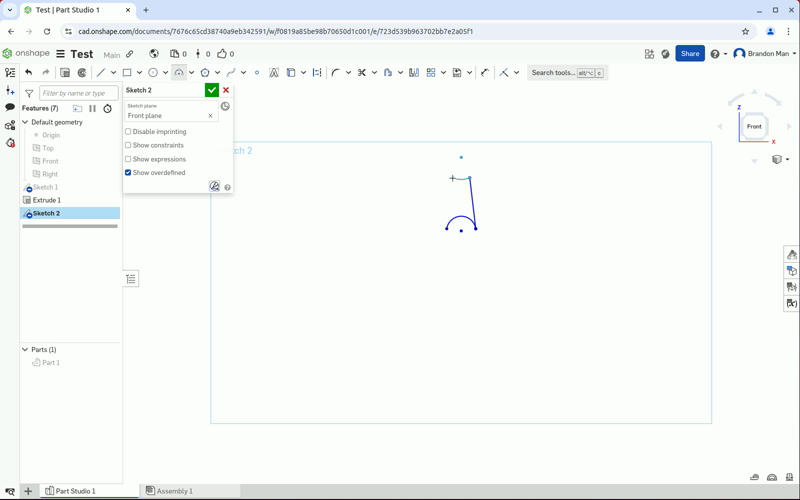
mouse_move(461, 186)
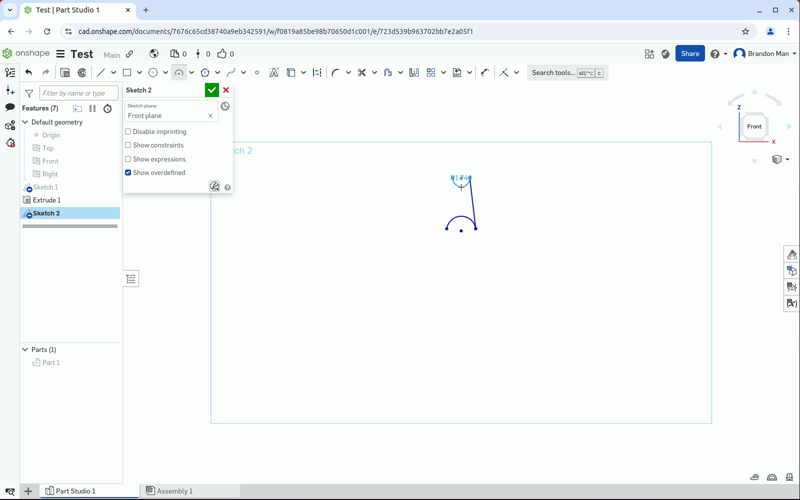
click(461, 186)
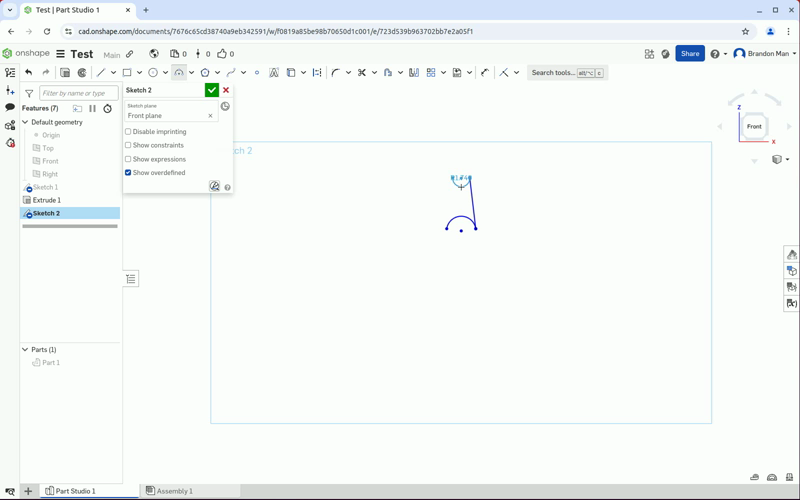
key_up(shift)
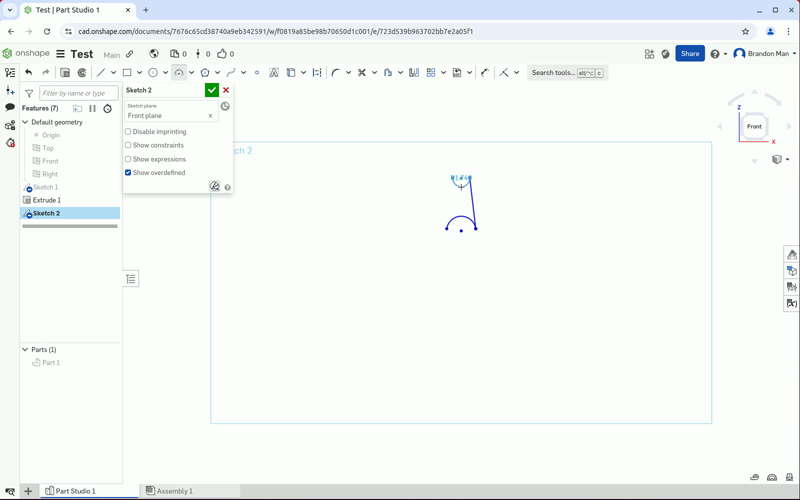
key(esc)
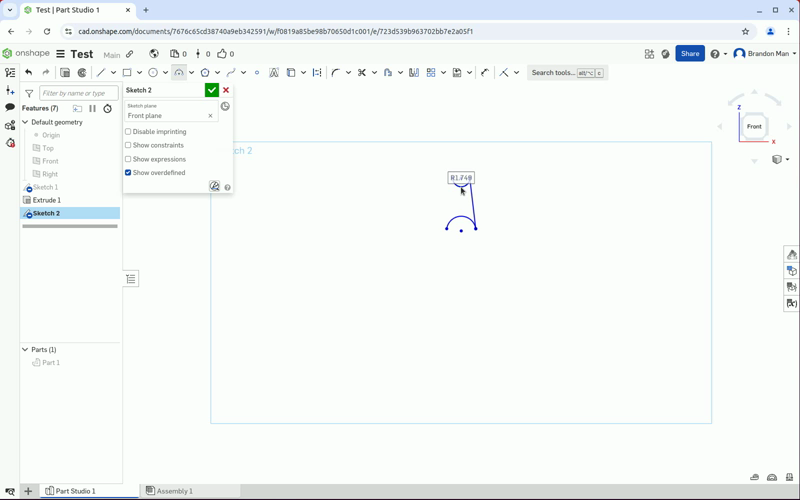
key(l)
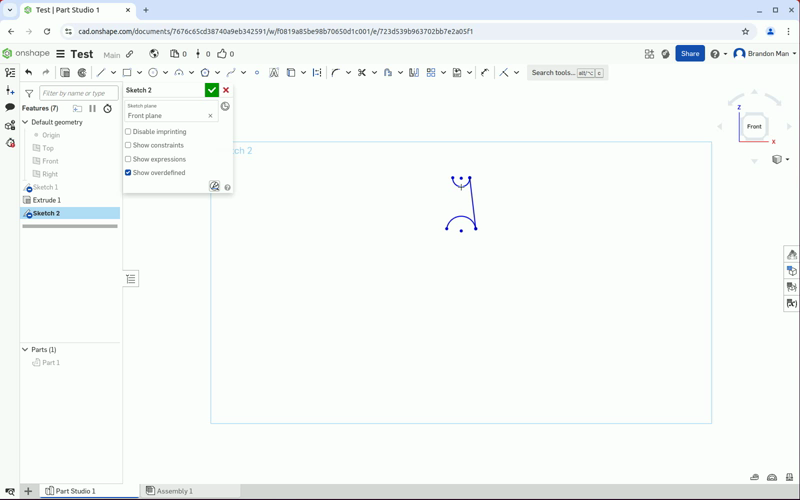
mouse_move(452, 177)
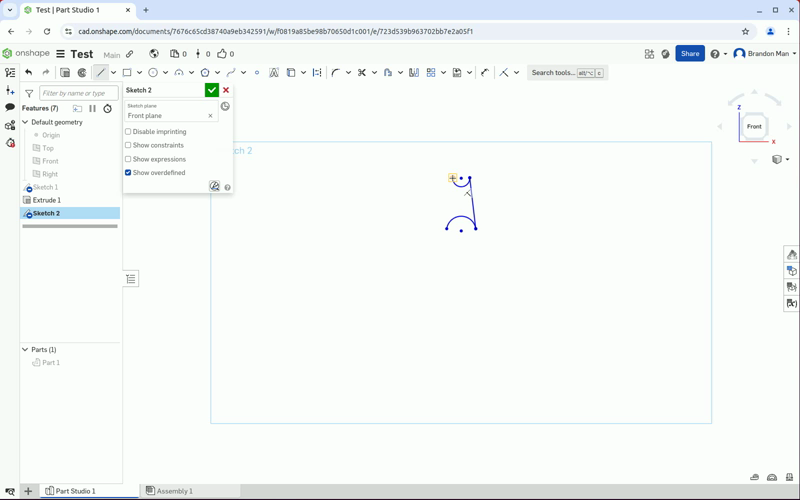
click(452, 177)
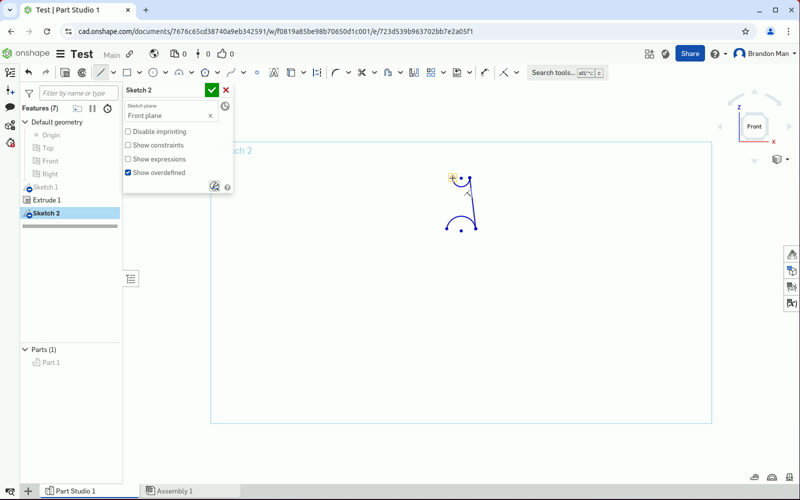
mouse_move(482, 177)
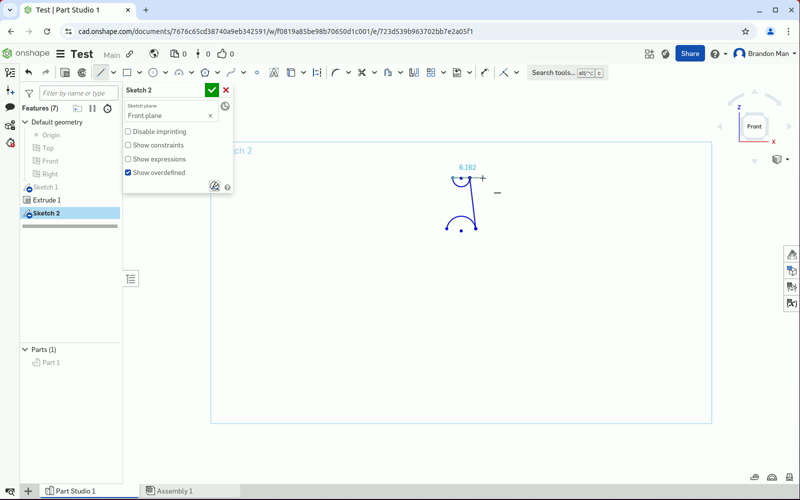
key_down(shift)
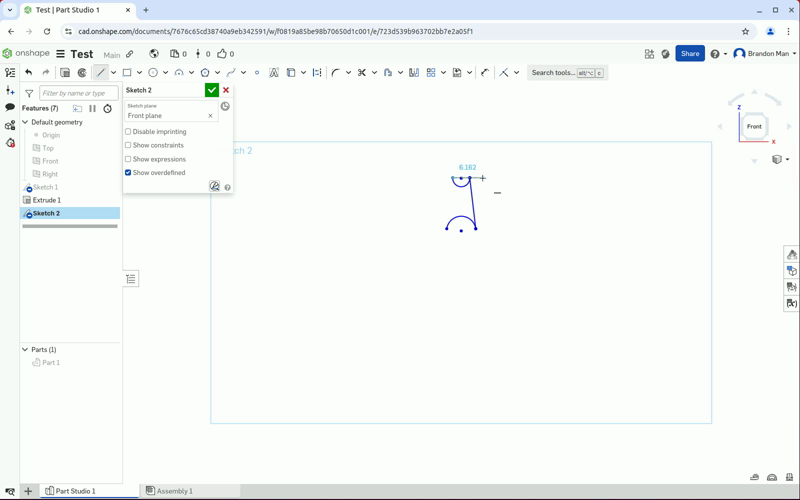
mouse_move(446, 228)
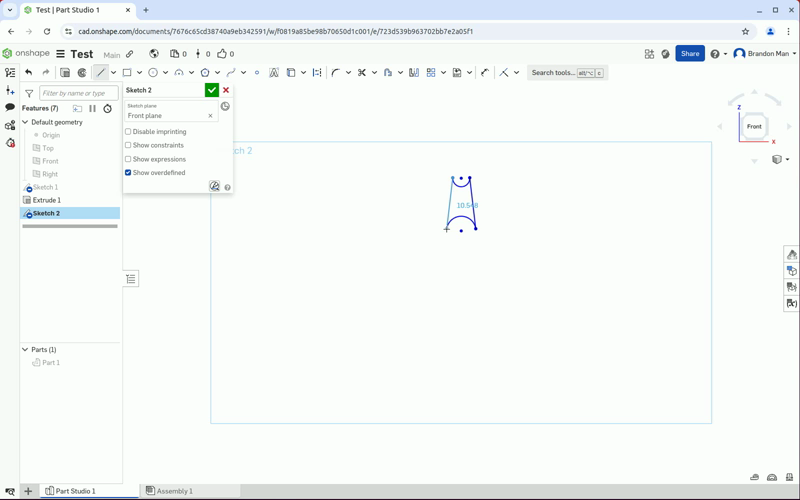
key_up(shift)
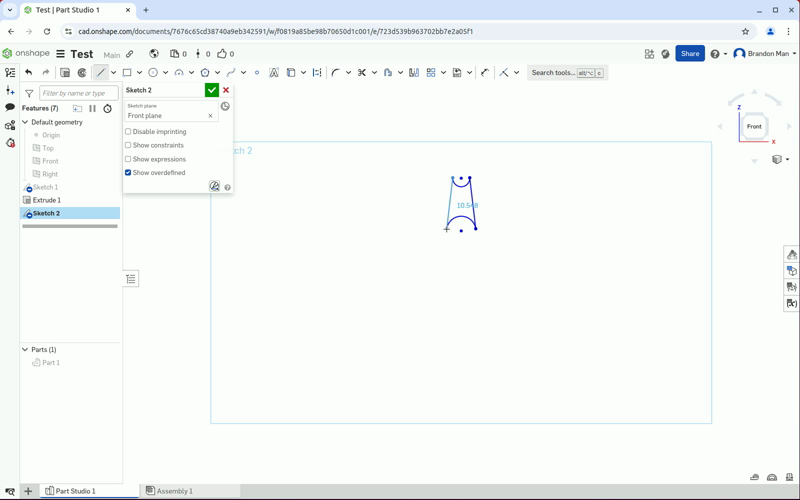
click(446, 228)
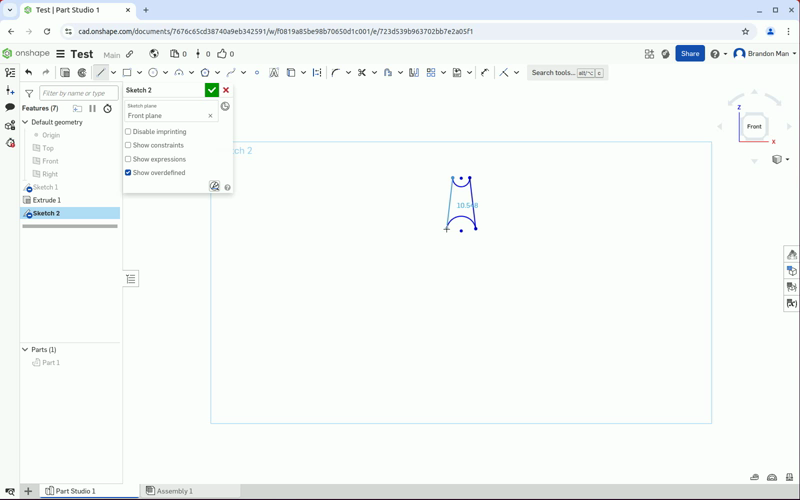
key(esc)
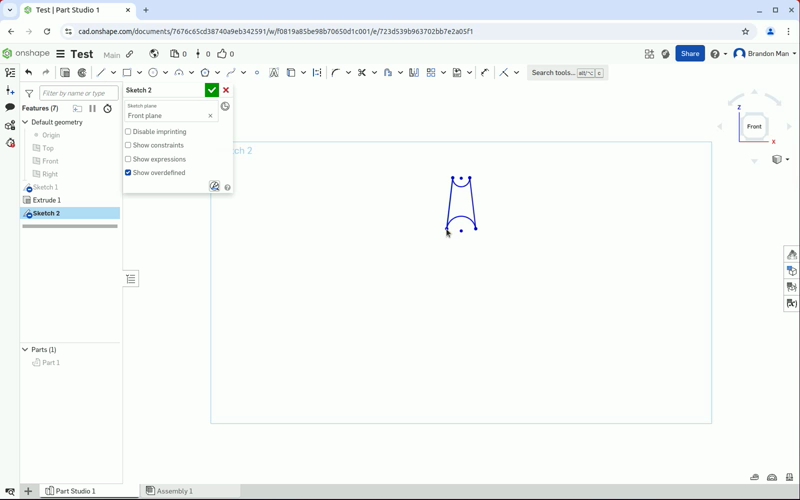
key(c)
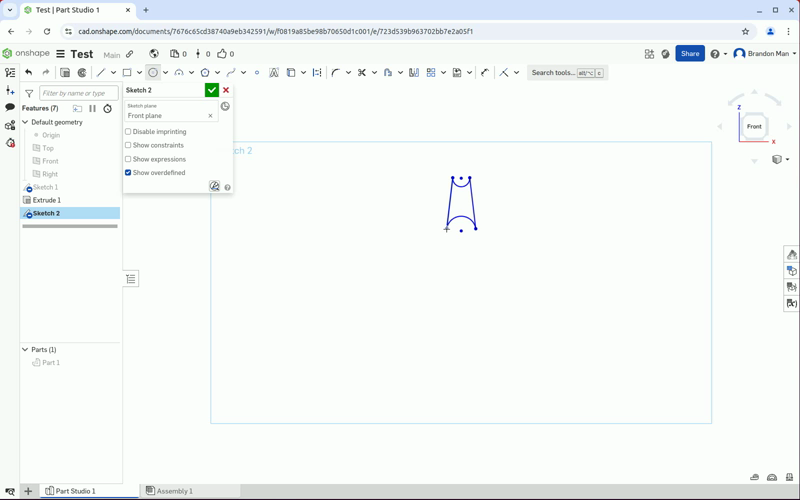
key_down(shift)
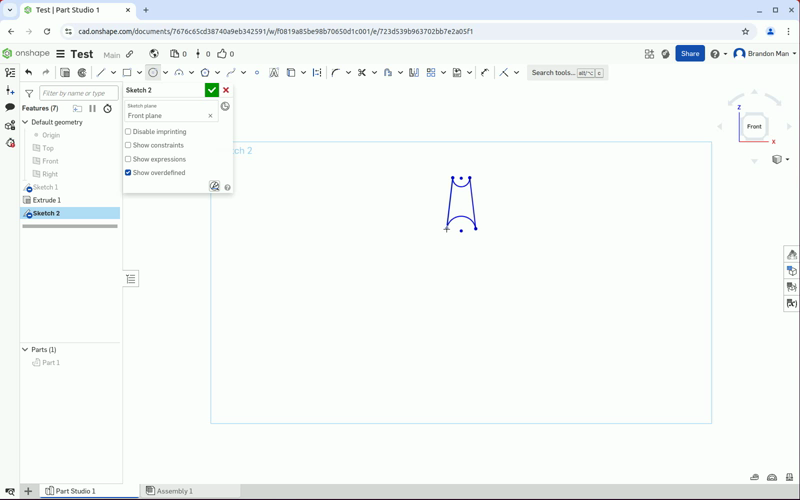
mouse_move(458, 196)
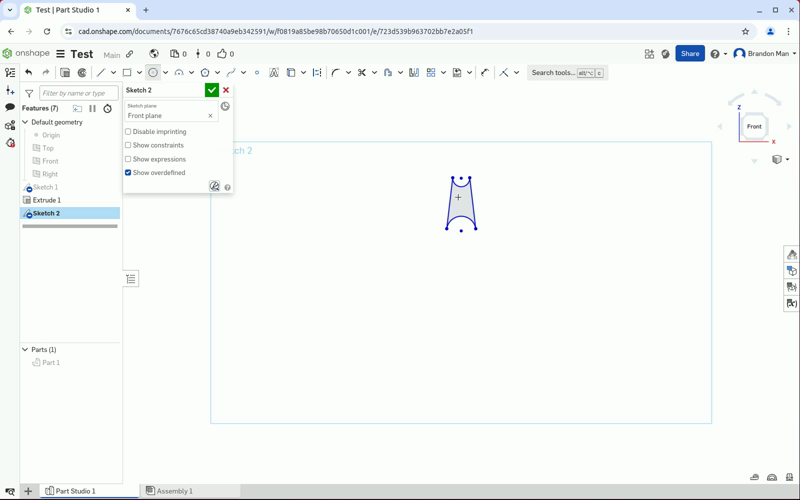
click(458, 196)
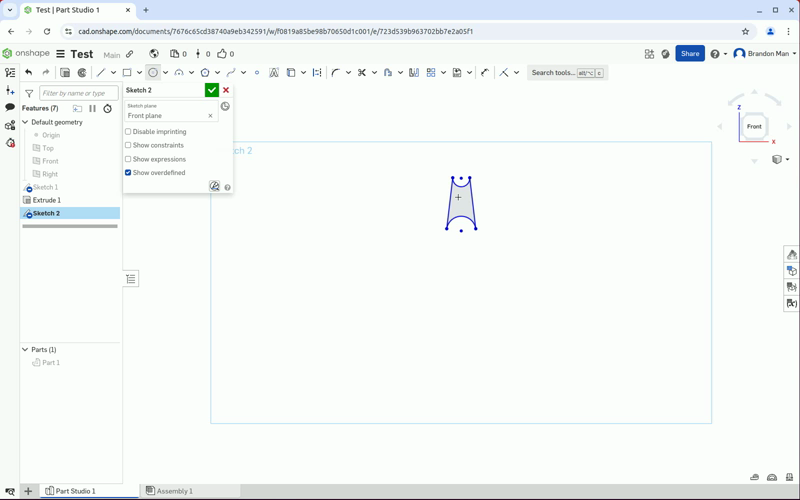
key_up(shift)
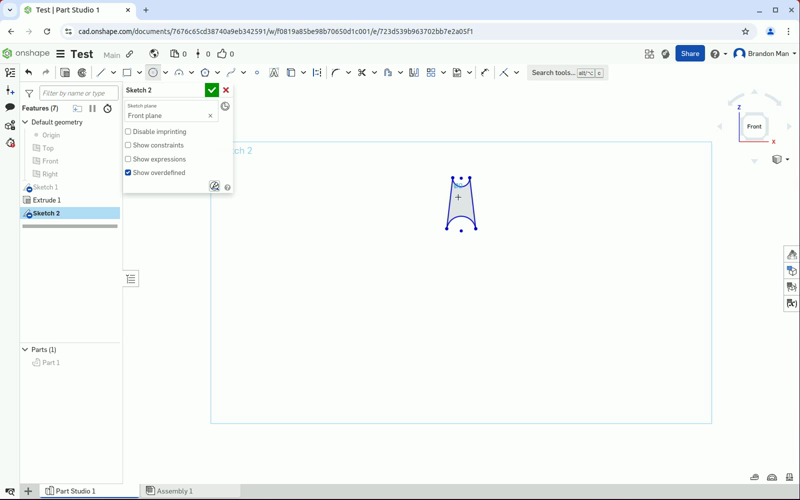
mouse_move(462, 196)
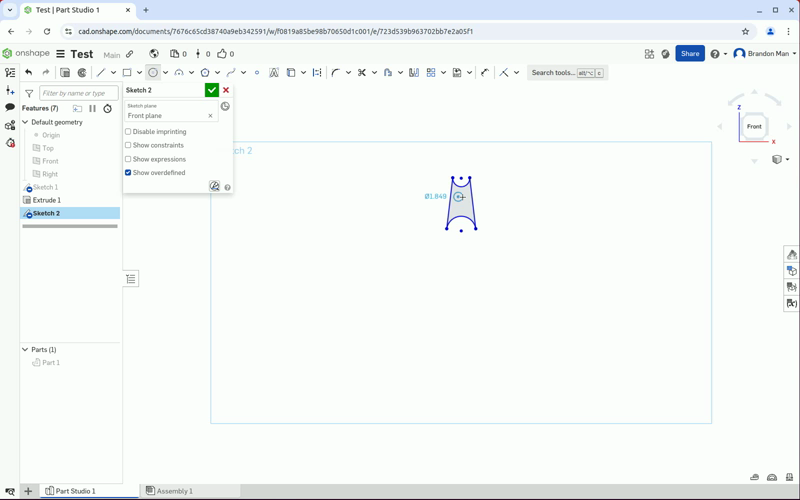
click(462, 196)
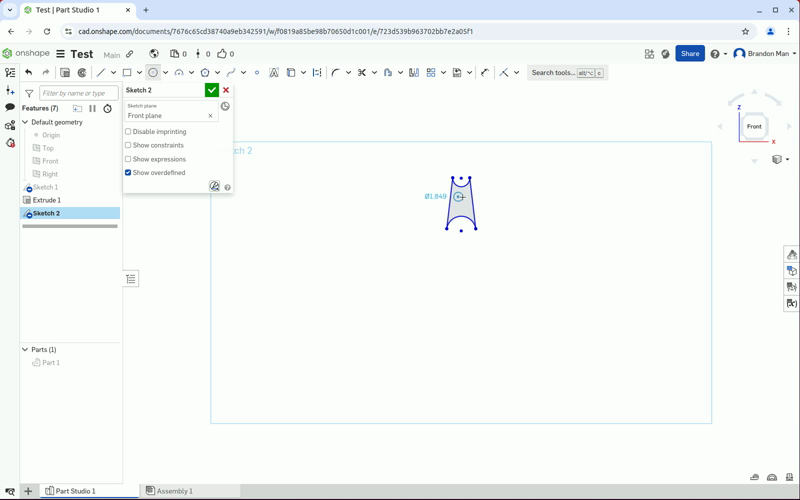
key(esc)
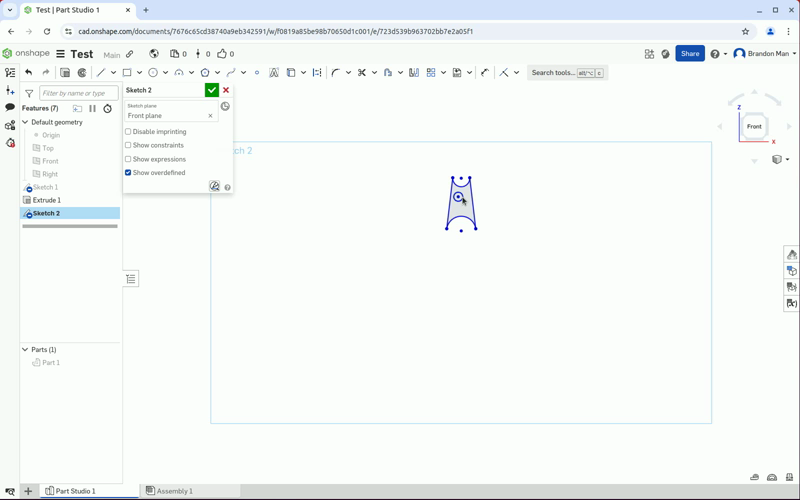
mouse_move(461, 204)
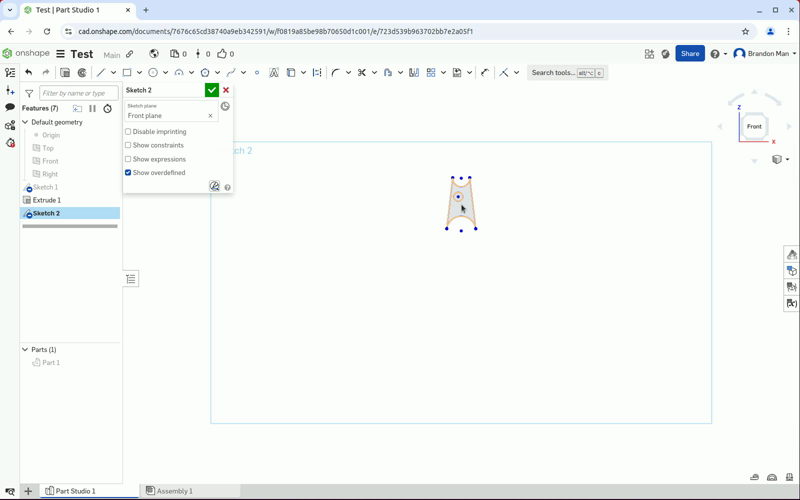
scroll(6)
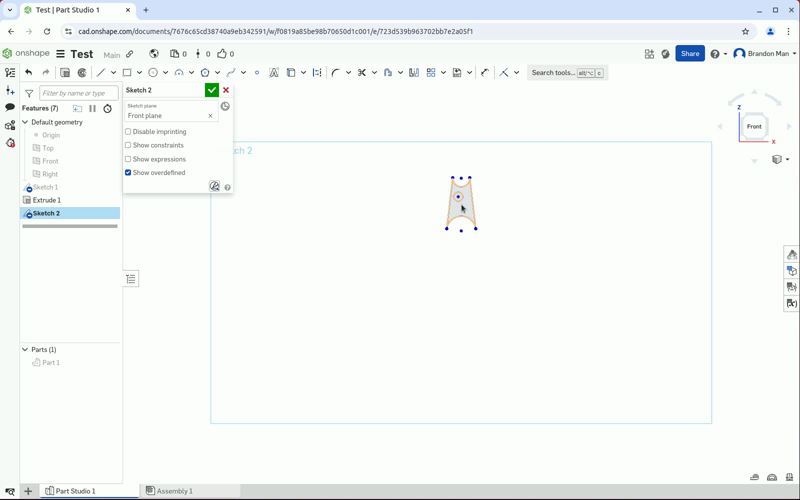
scroll(6)
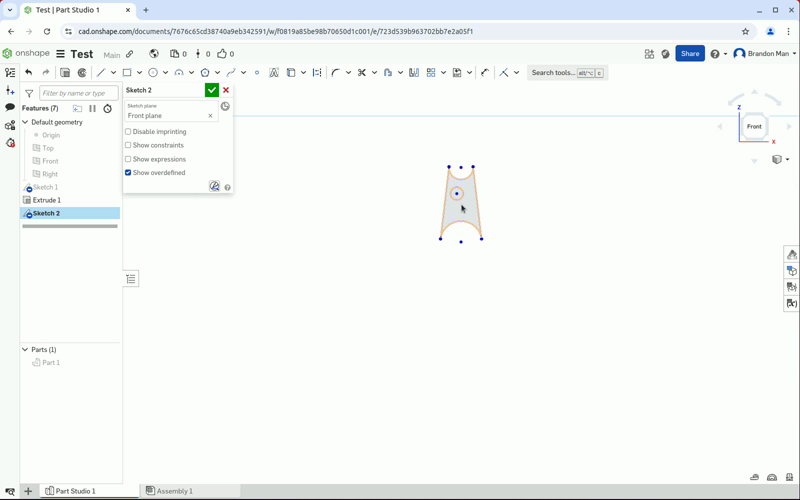
scroll(6)
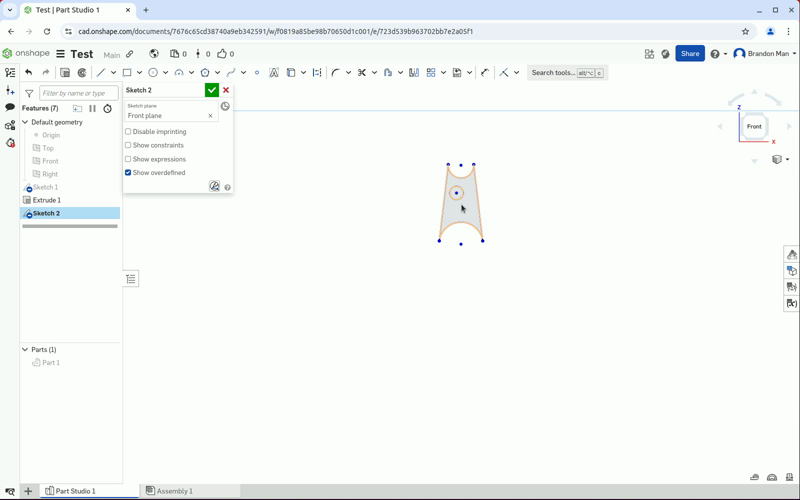
scroll(6)
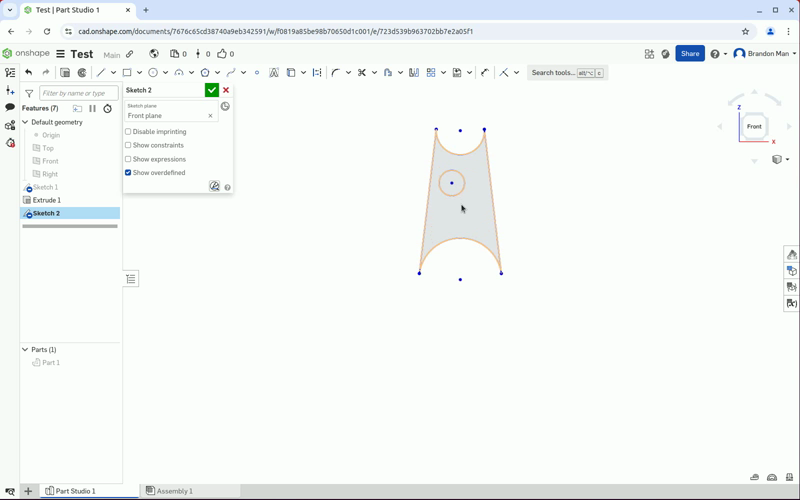
scroll(6)
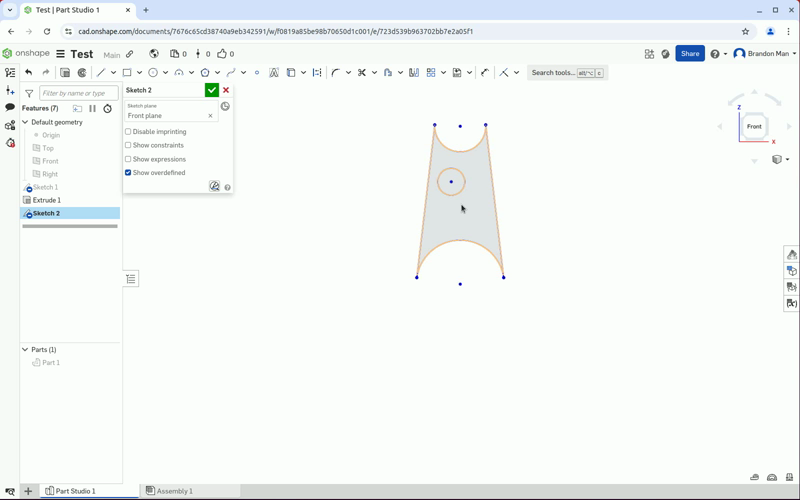
scroll(6)
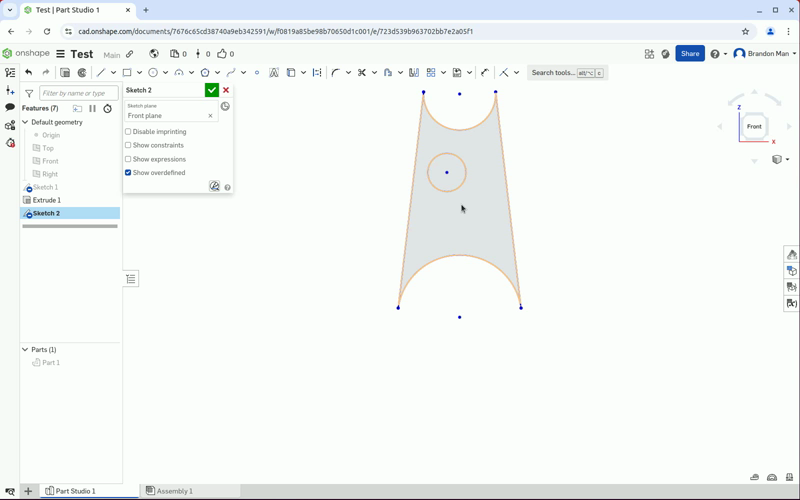
scroll(6)
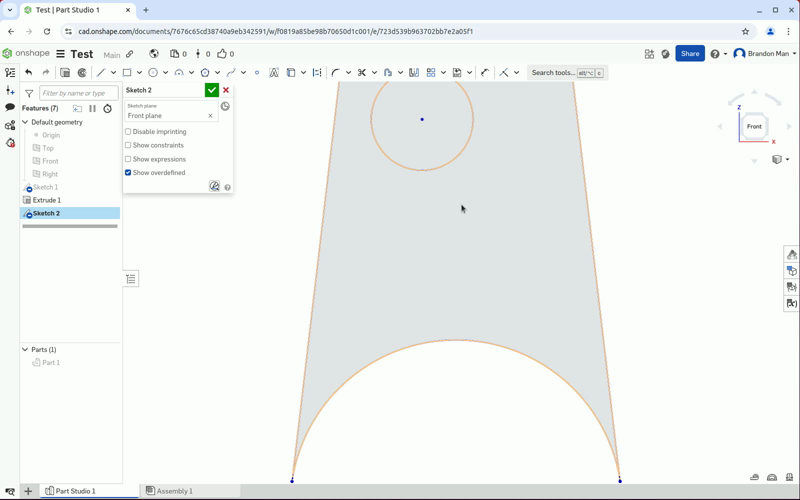
click(461, 204)
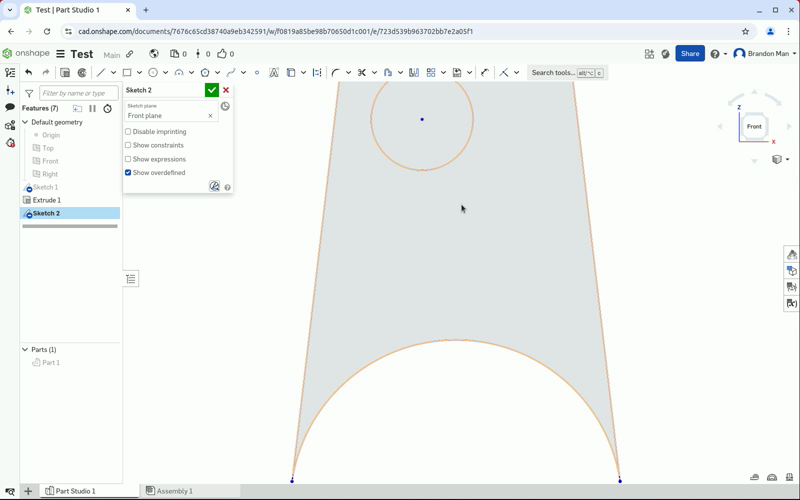
scroll(-6)
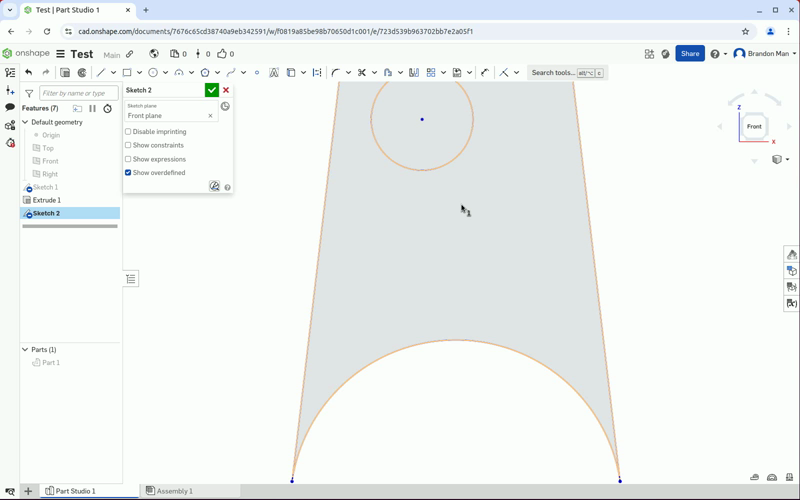
scroll(-6)
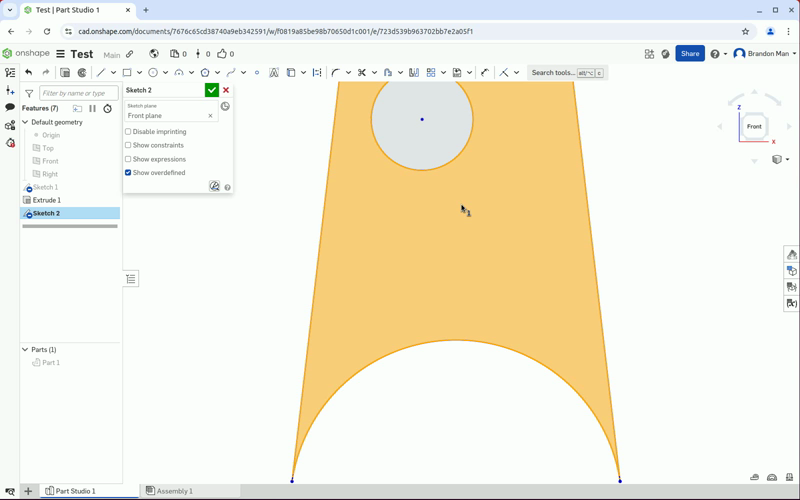
scroll(-6)
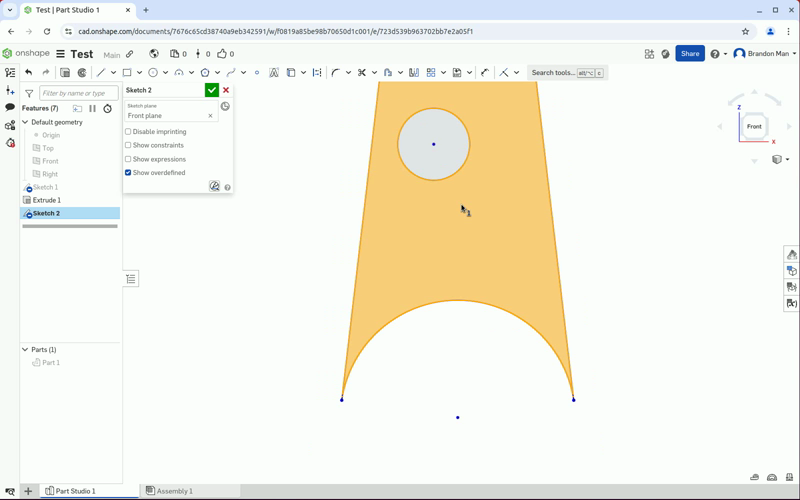
scroll(-6)
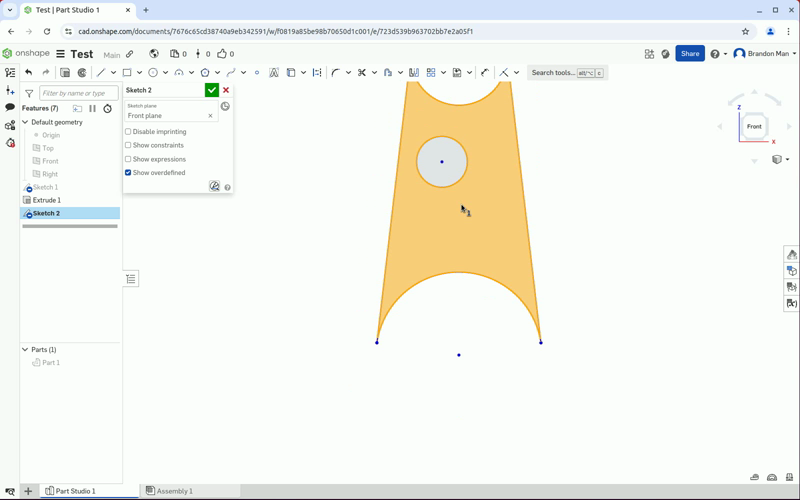
scroll(-6)
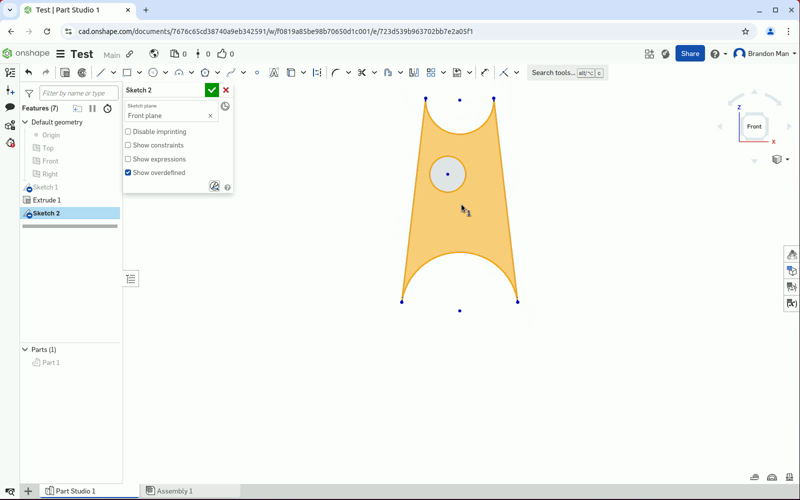
scroll(-6)
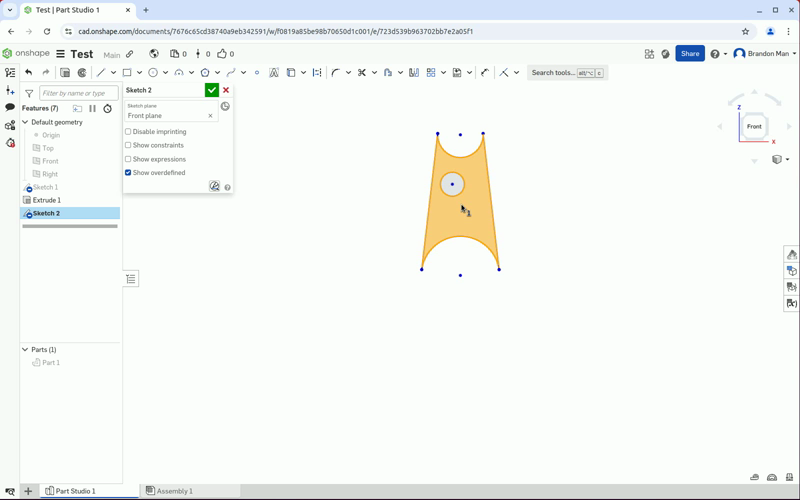
scroll(-6)
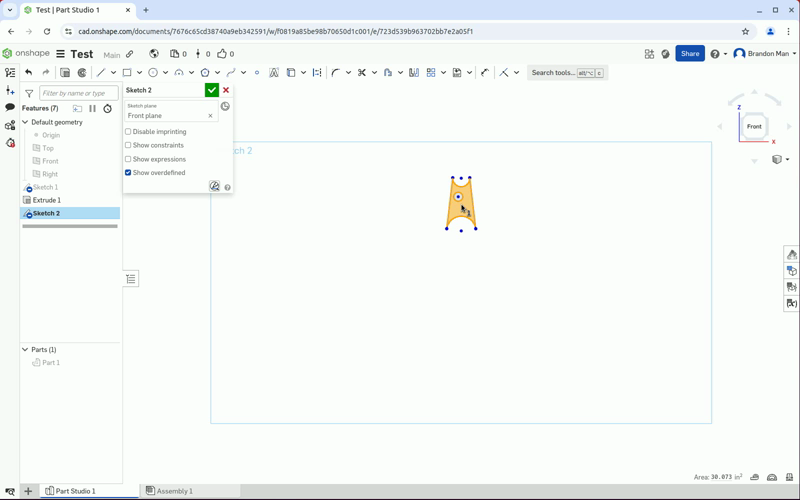
mouse_move(73, 352)
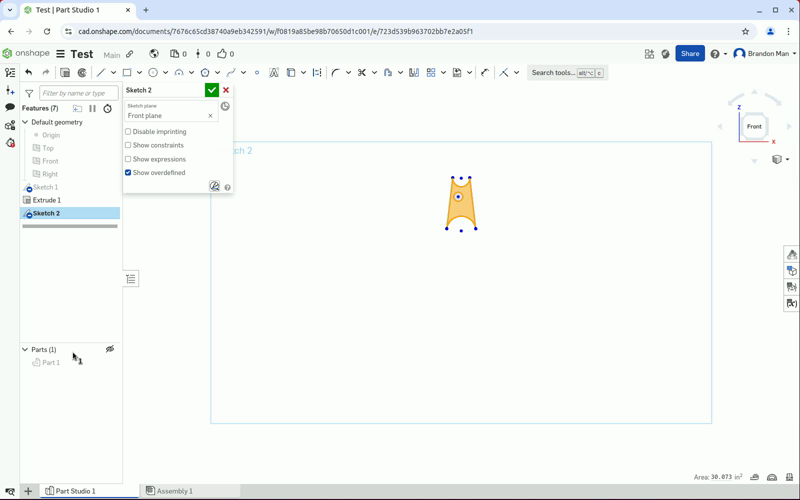
key(shift+y)
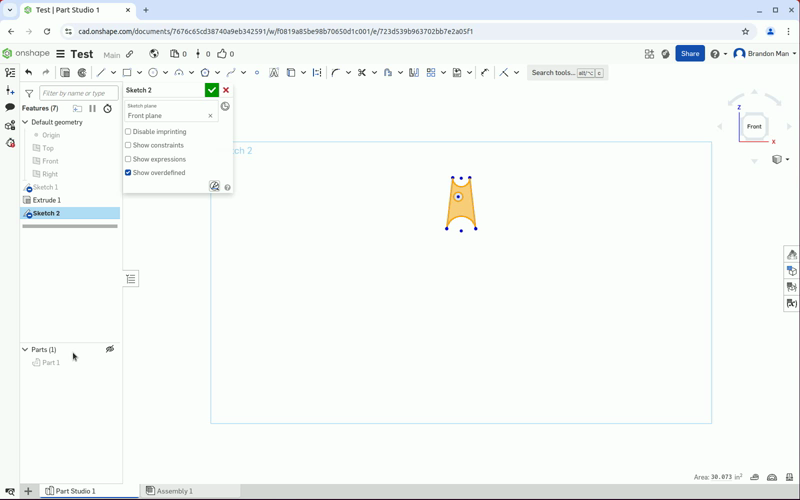
key(shift+e)
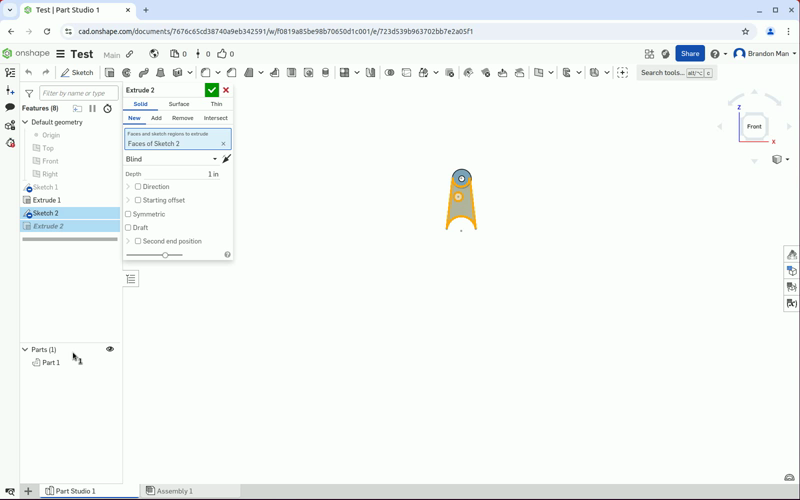
mouse_move(143, 106)
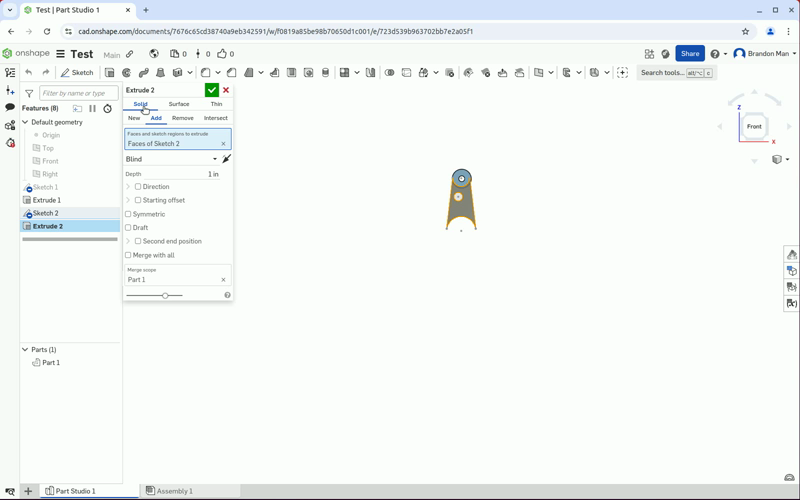
click(143, 106)
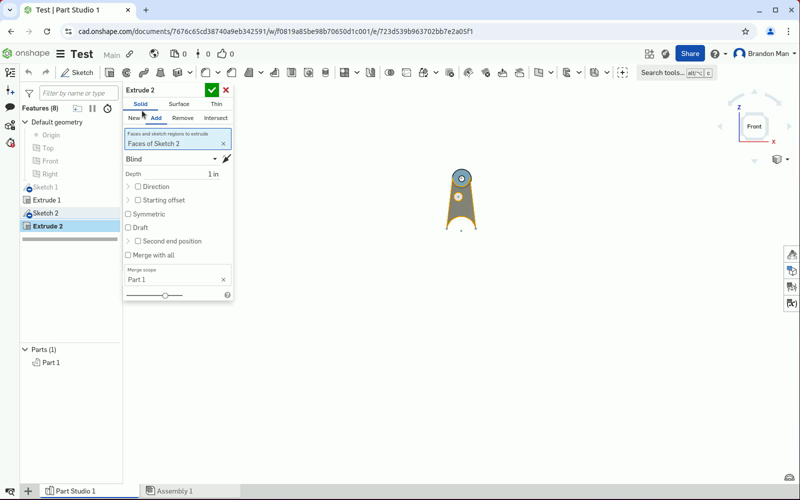
mouse_move(137, 120)
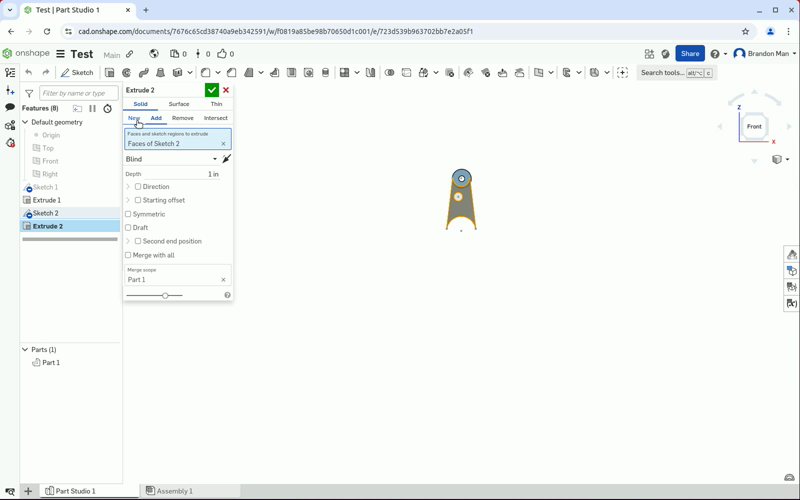
click(137, 120)
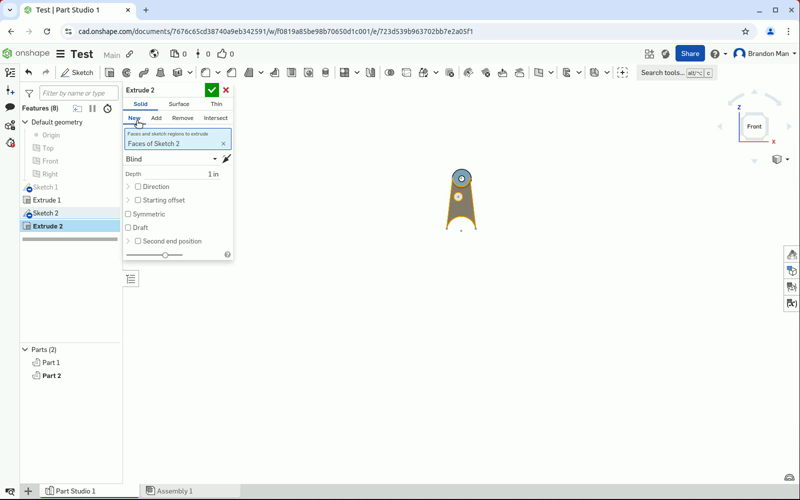
key(tab, 4)
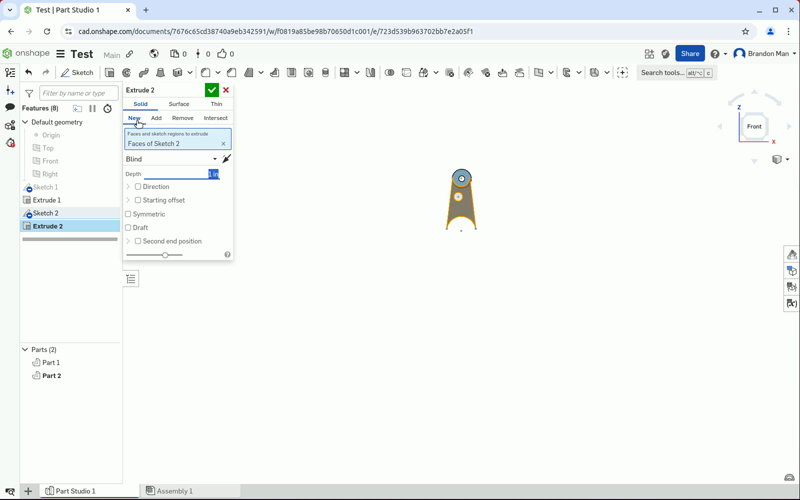
text(0.481)
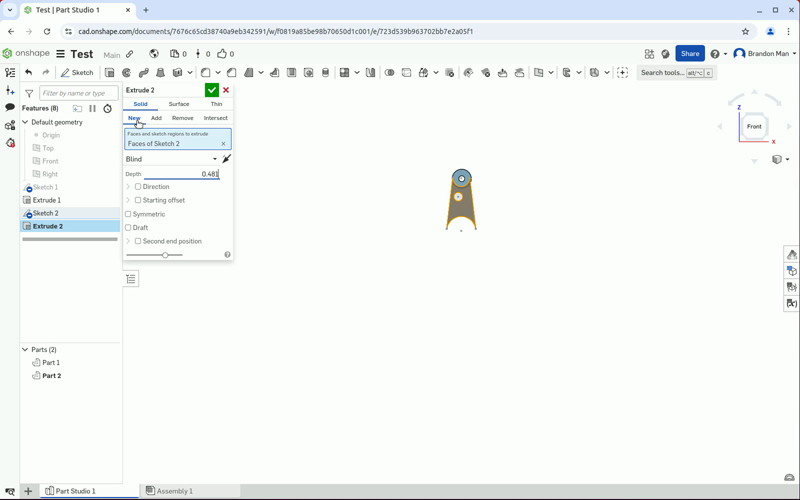
key(enter)
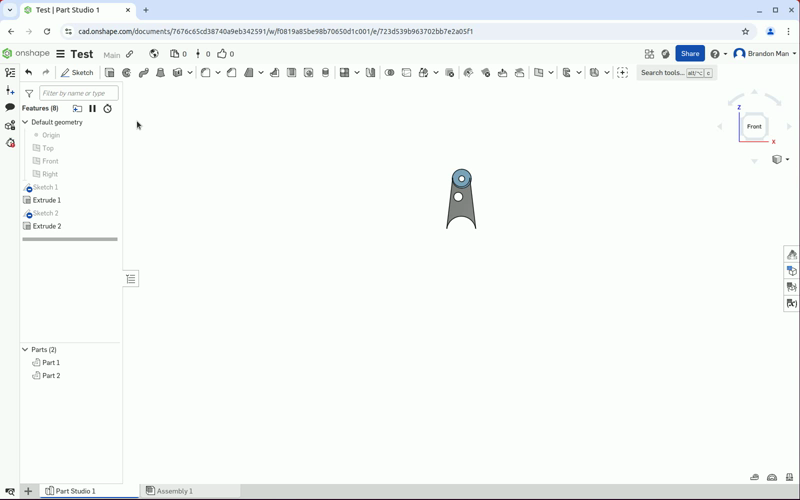
key(shift+h)
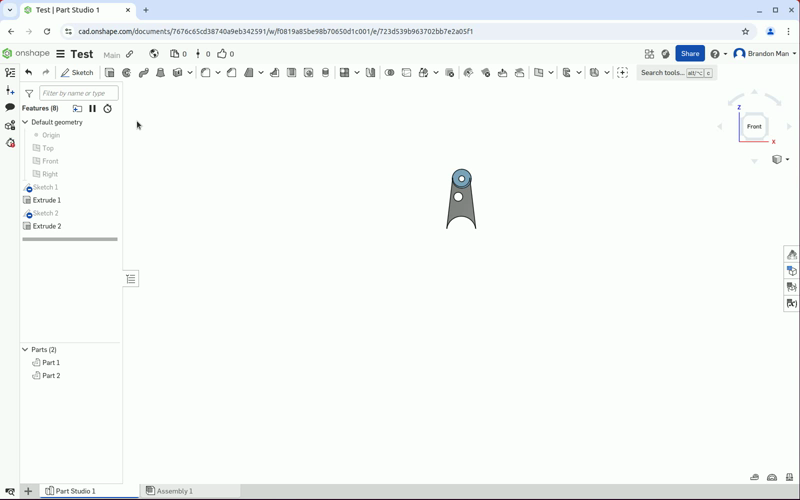
key(shift+h)
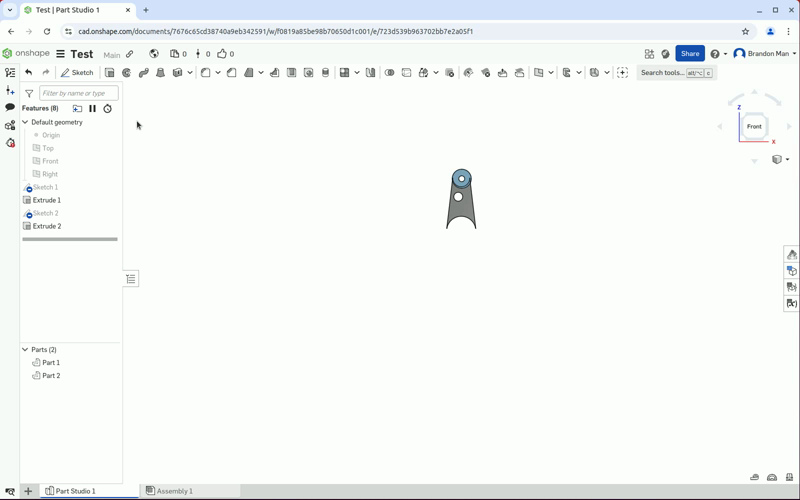
mouse_move(73, 189)
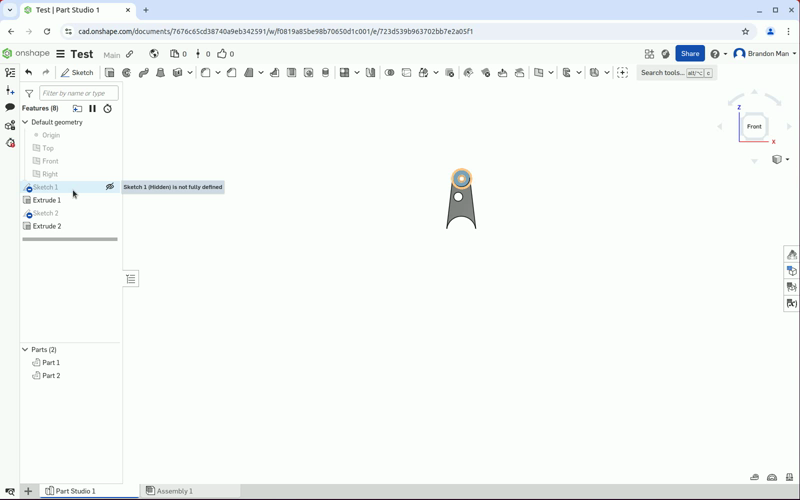
click(73, 189)
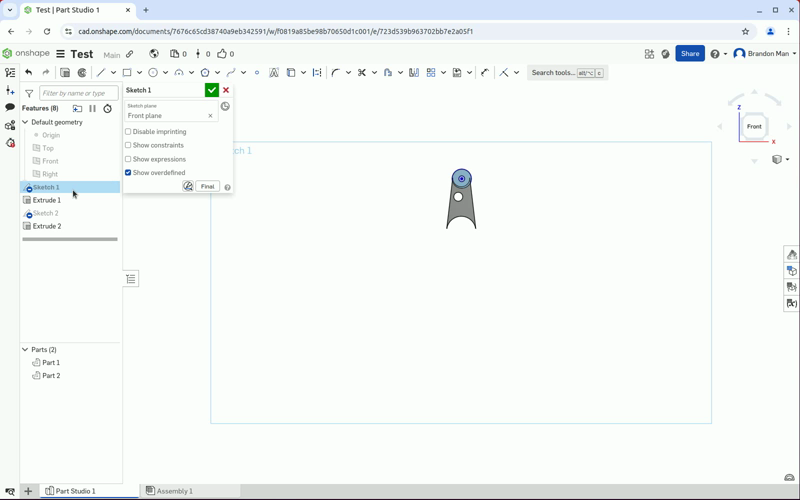
mouse_move(229, 92)
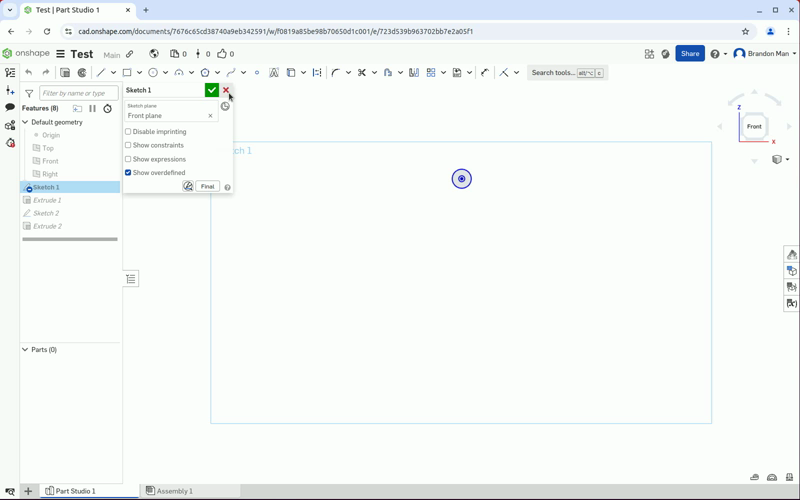
click(229, 92)
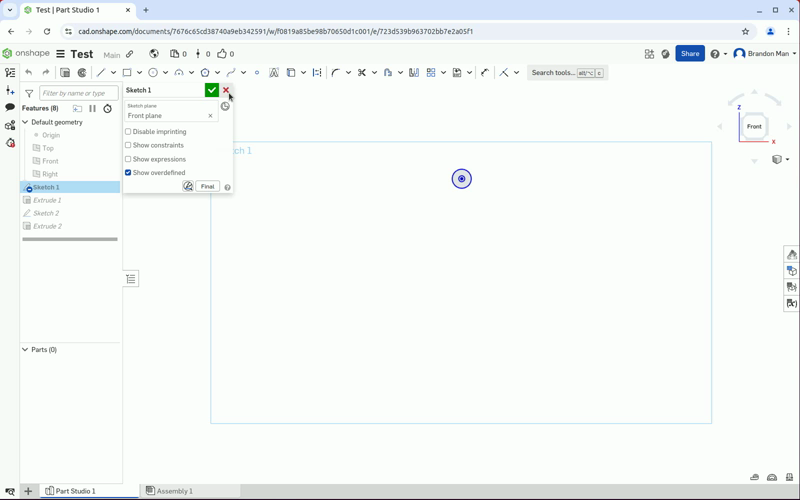
key(shift+s)
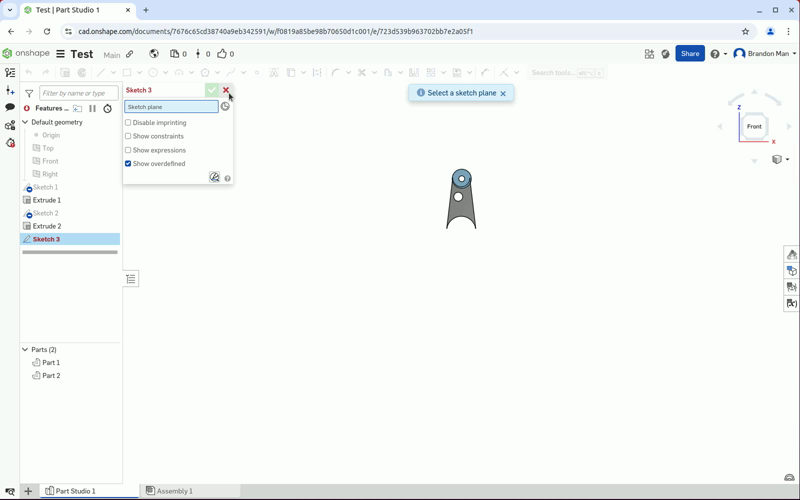
mouse_move(73, 163)
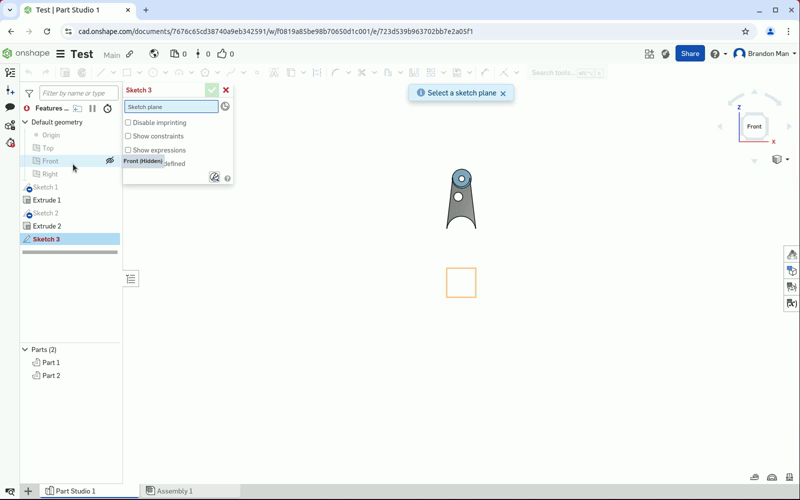
click(73, 163)
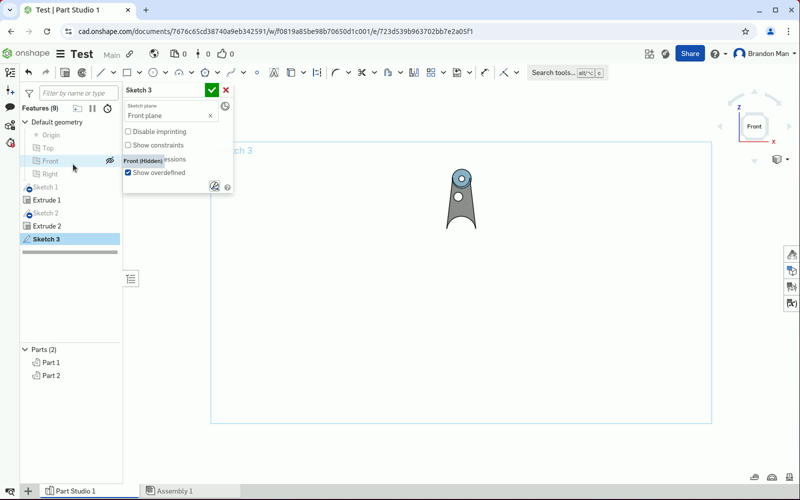
mouse_move(73, 352)
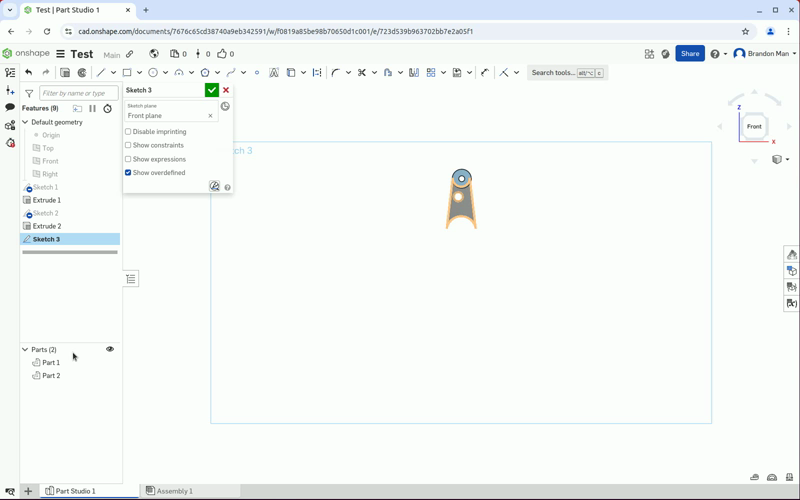
key(y)
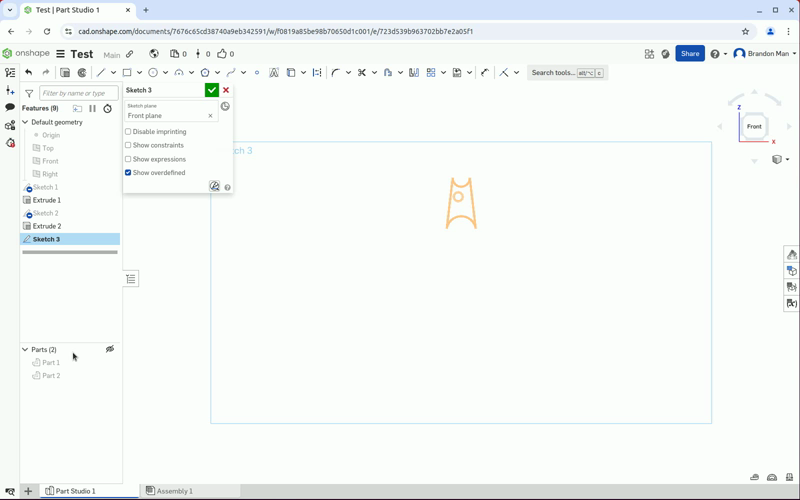
key(c)
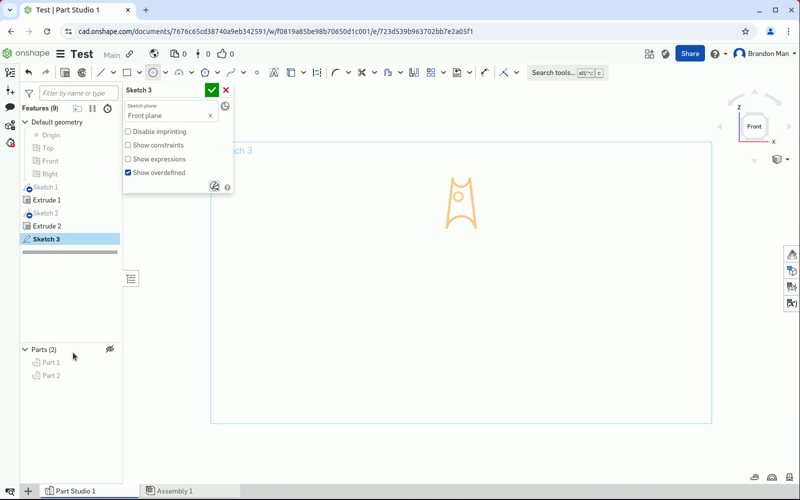
key_down(shift)
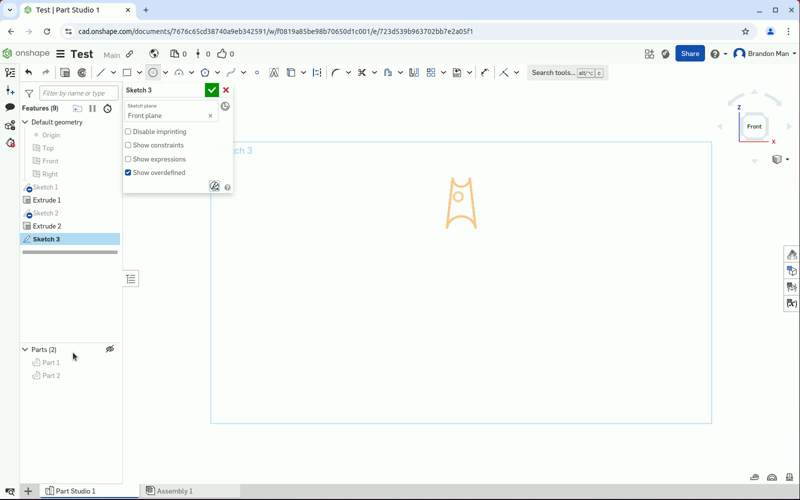
mouse_move(461, 231)
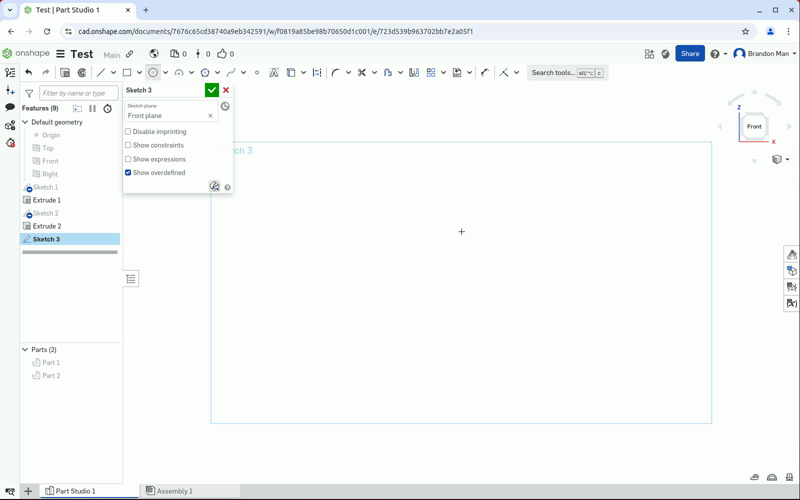
click(461, 231)
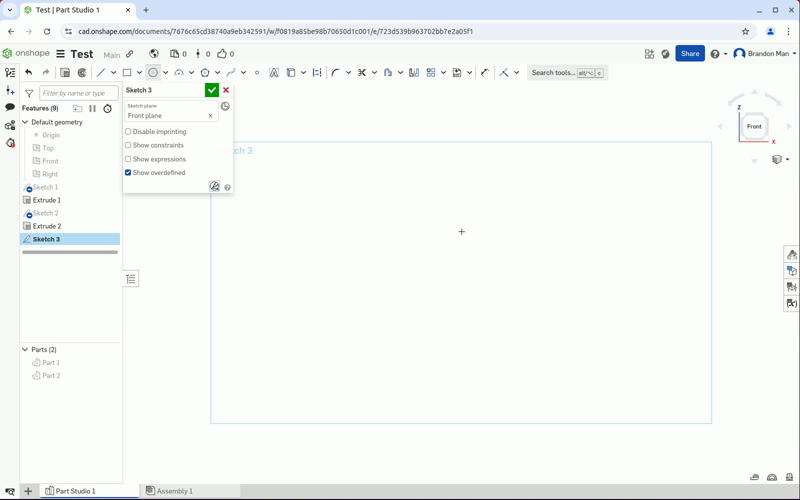
key_up(shift)
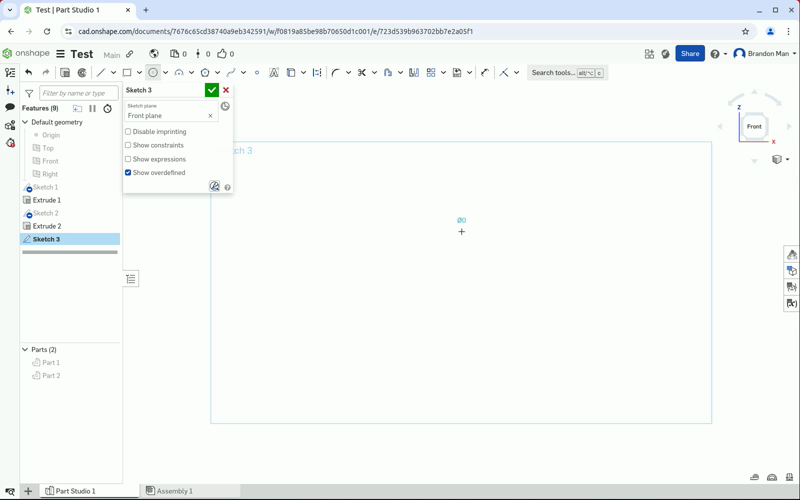
mouse_move(477, 231)
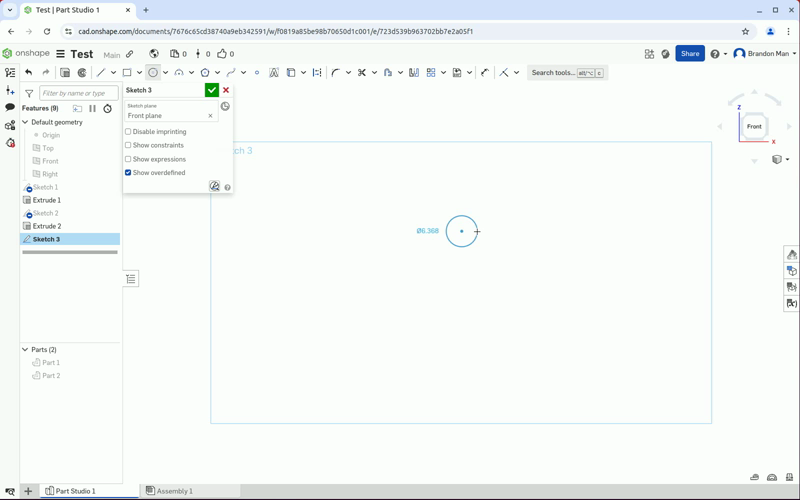
click(477, 231)
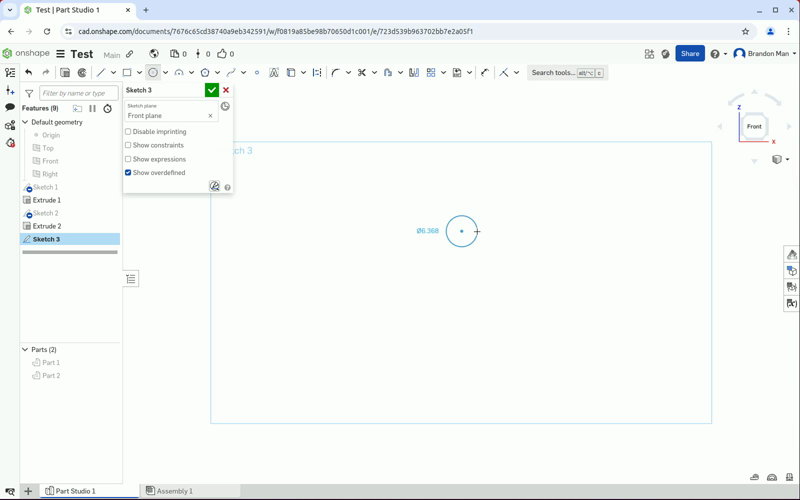
key(esc)
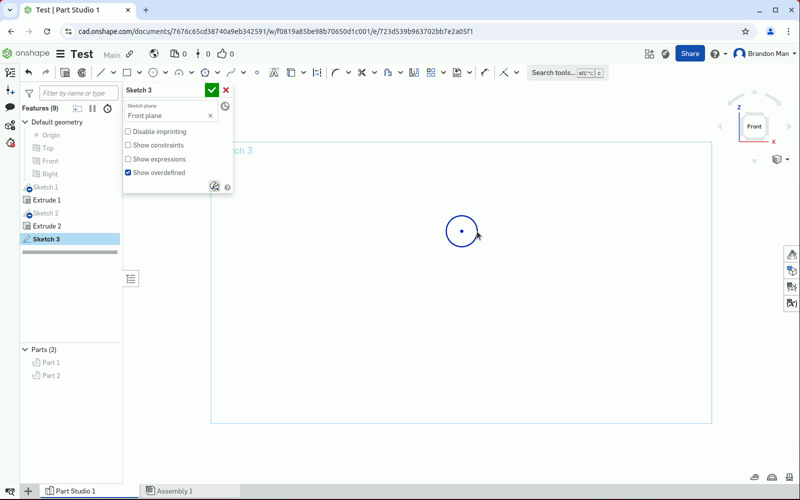
key(c)
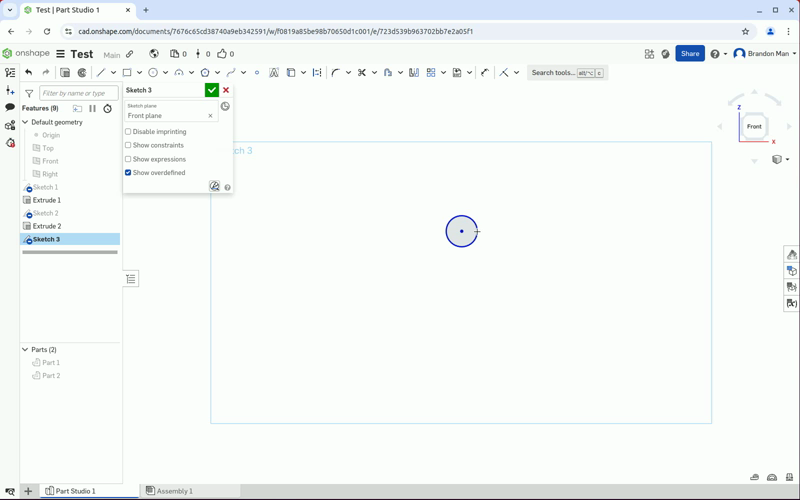
key_down(shift)
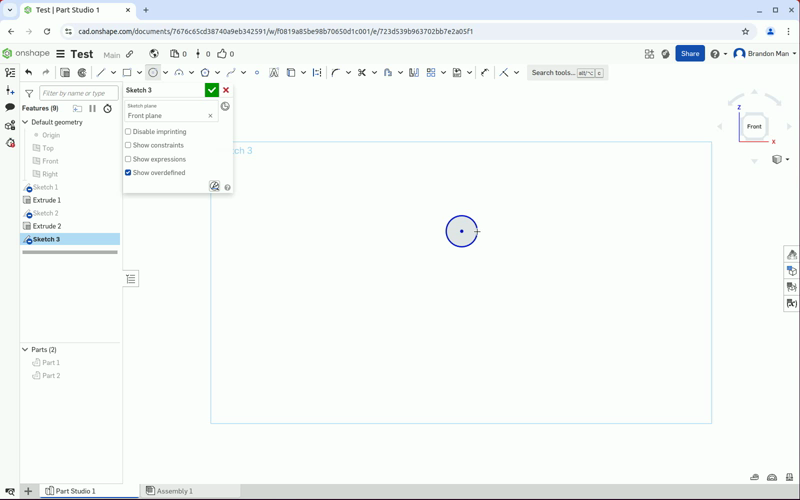
mouse_move(461, 231)
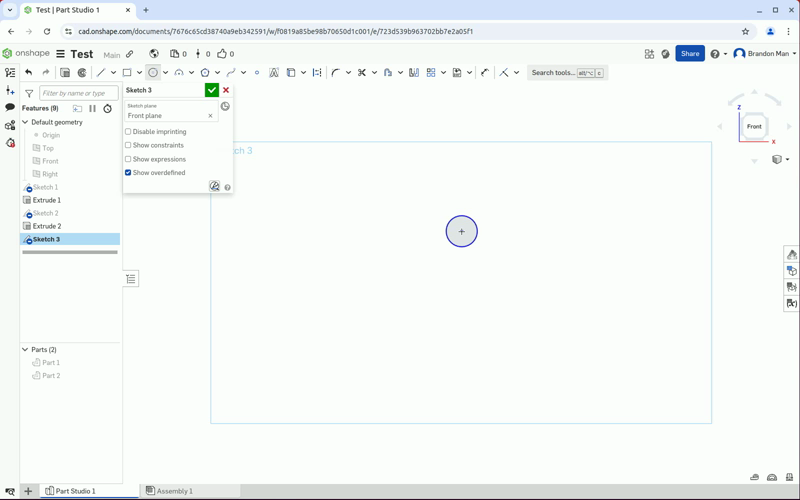
click(461, 231)
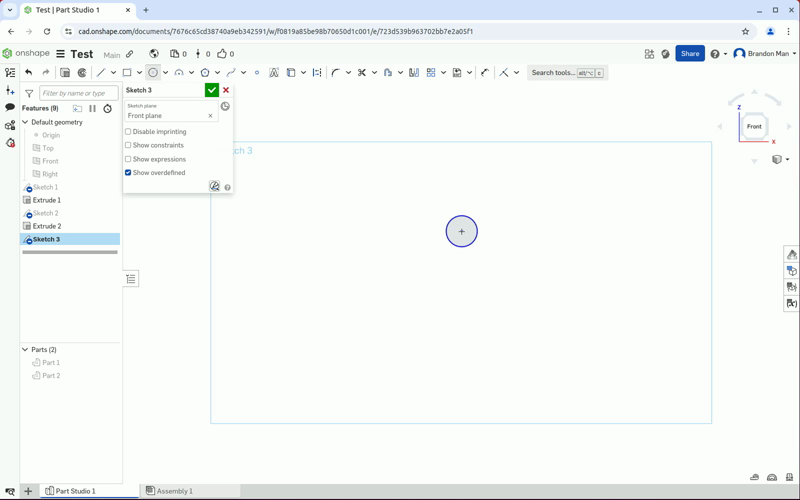
key_up(shift)
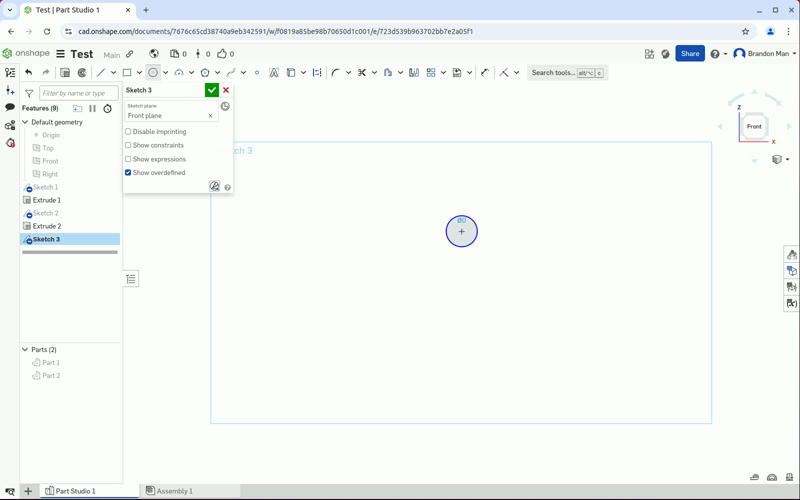
mouse_move(465, 231)
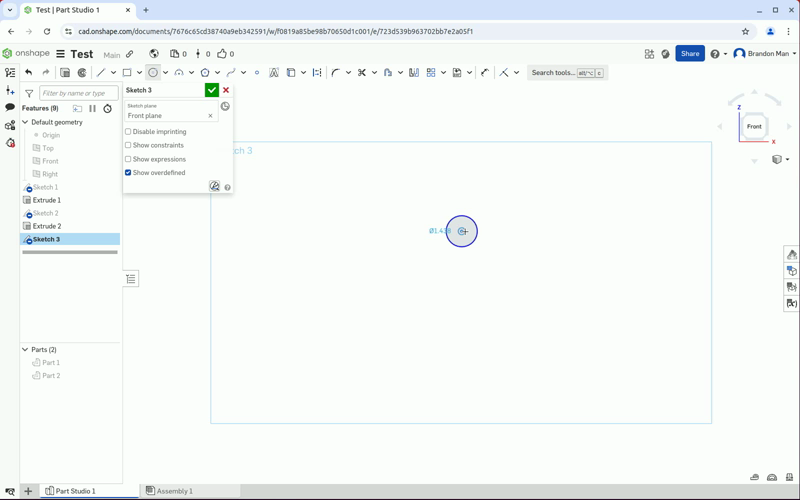
scroll(6)
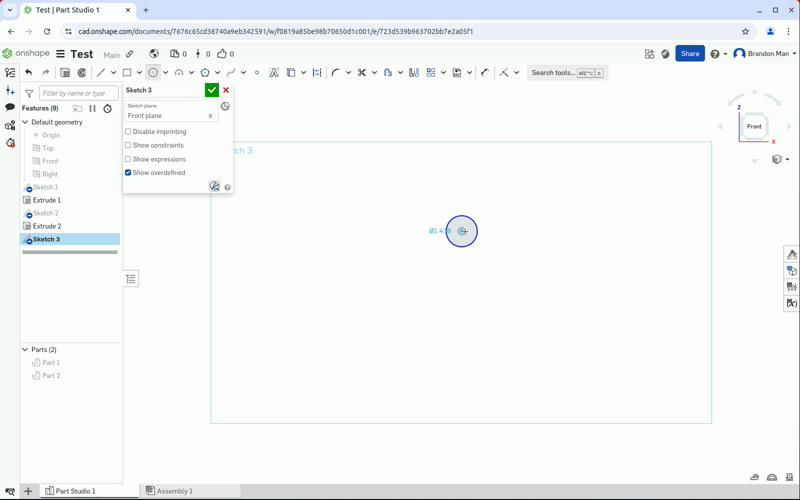
scroll(6)
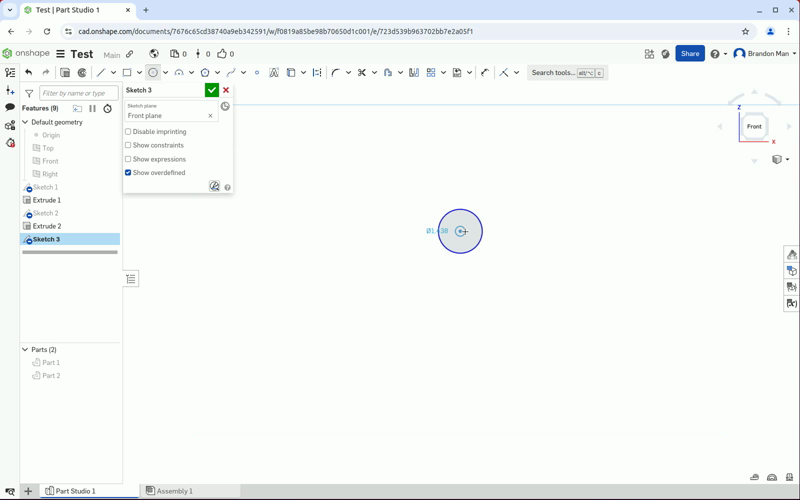
scroll(6)
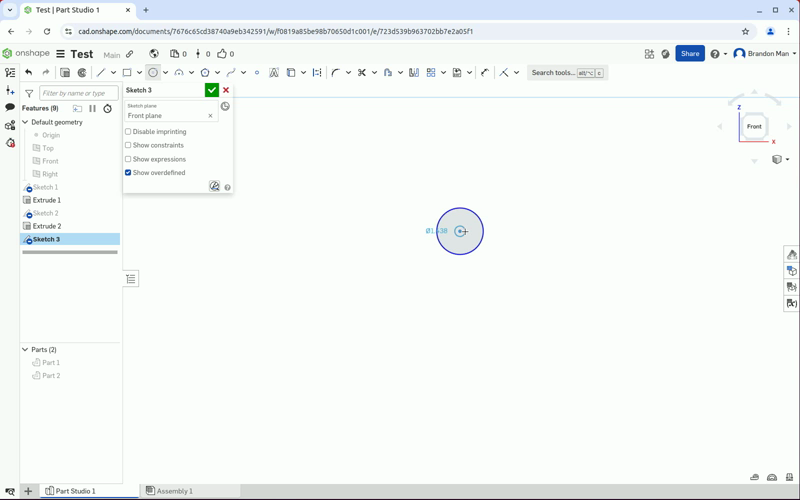
scroll(6)
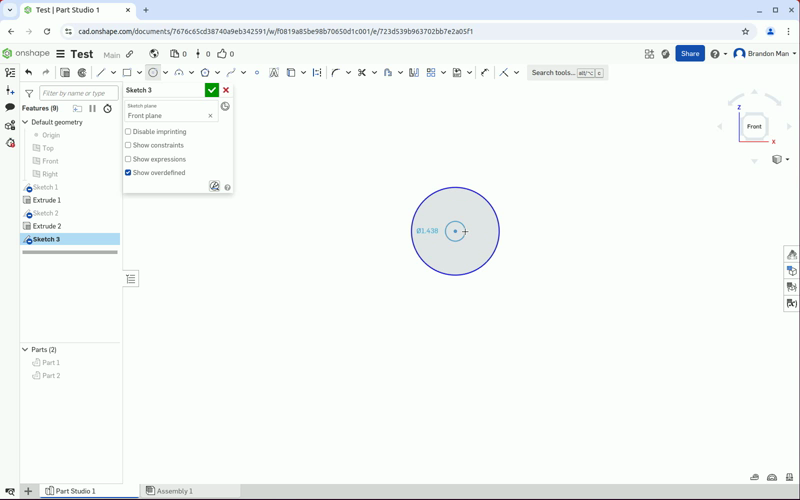
scroll(6)
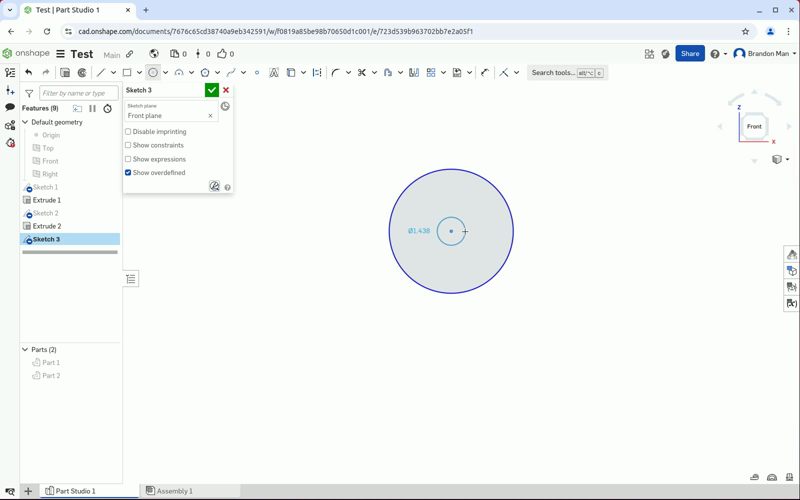
scroll(6)
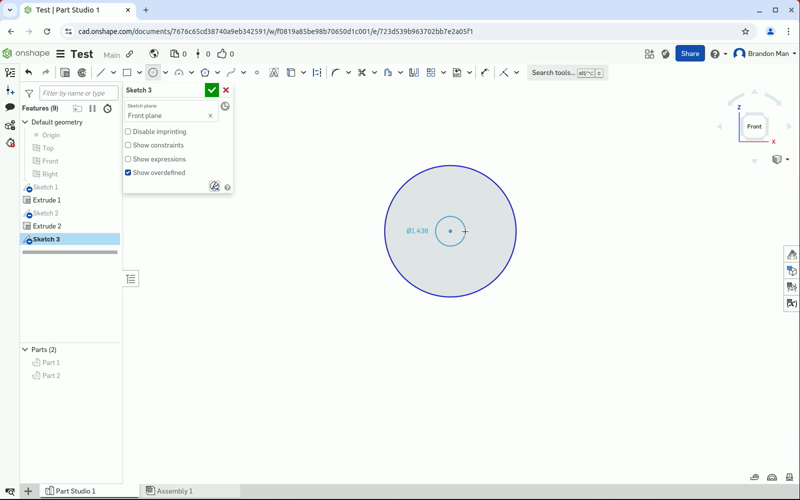
scroll(6)
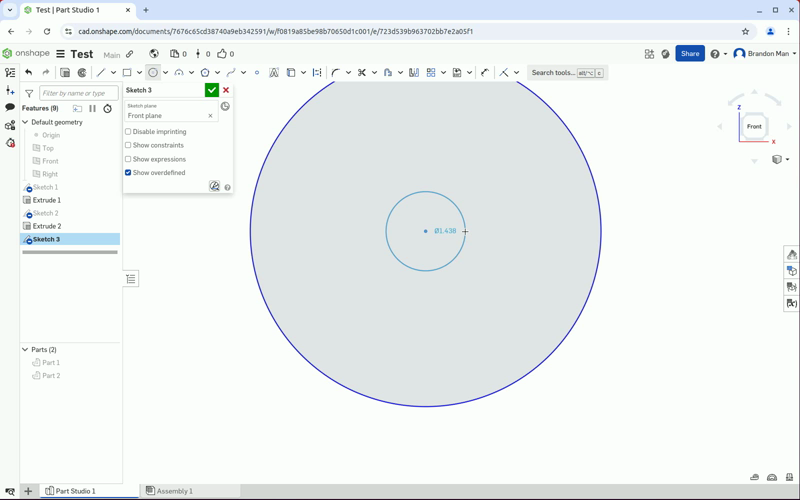
click(465, 231)
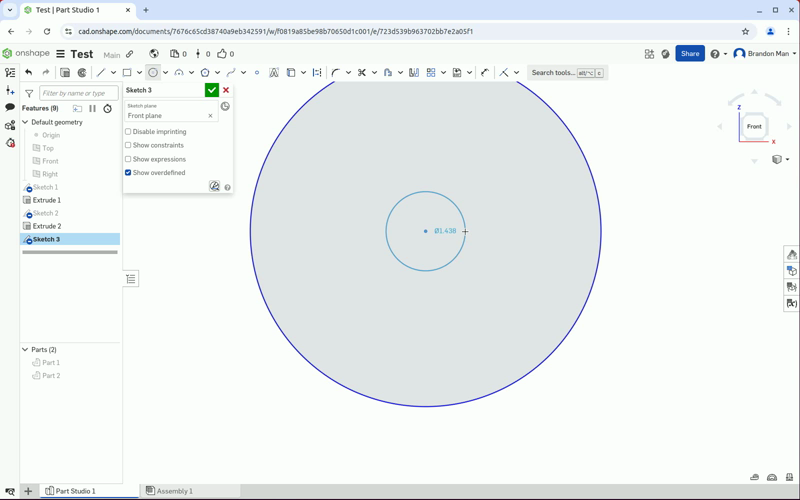
scroll(-6)
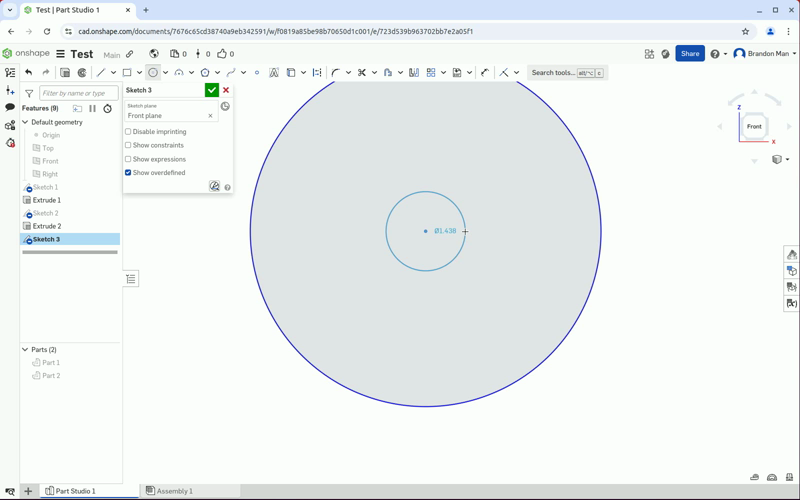
scroll(-6)
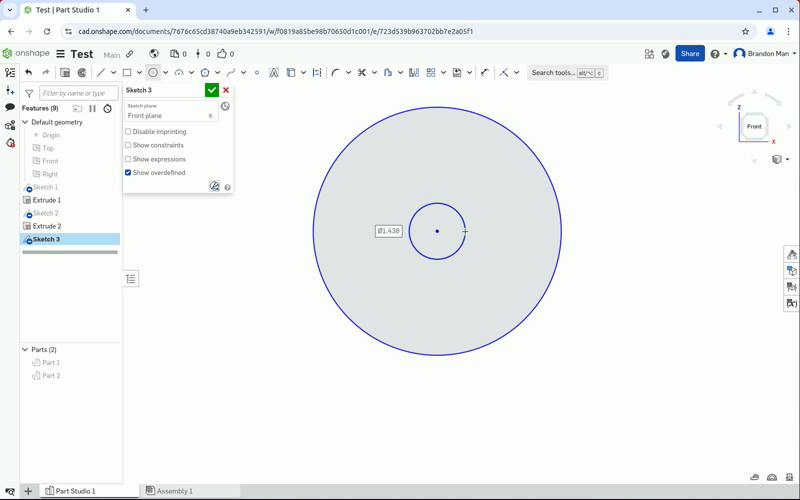
scroll(-6)
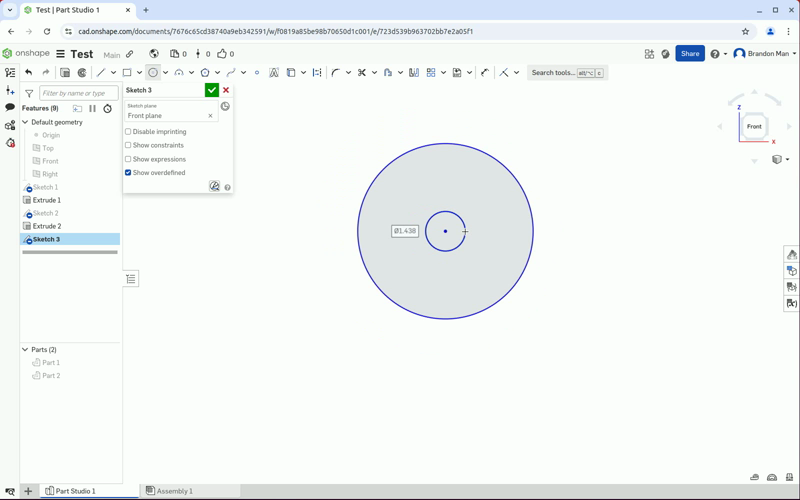
scroll(-6)
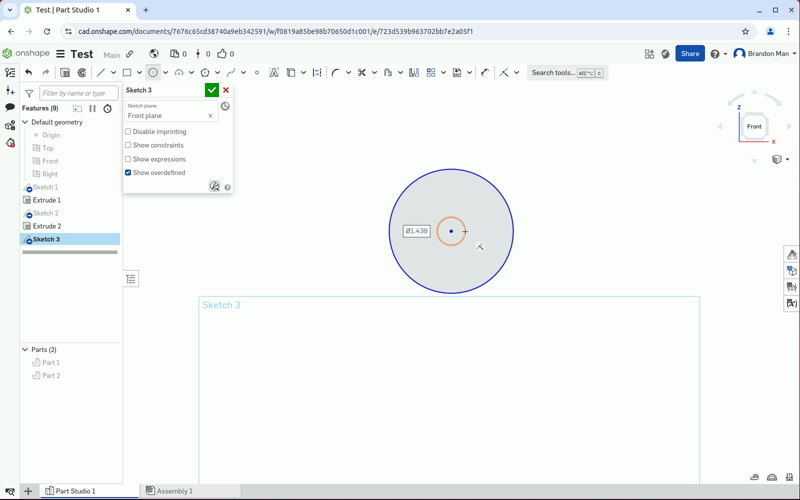
scroll(-6)
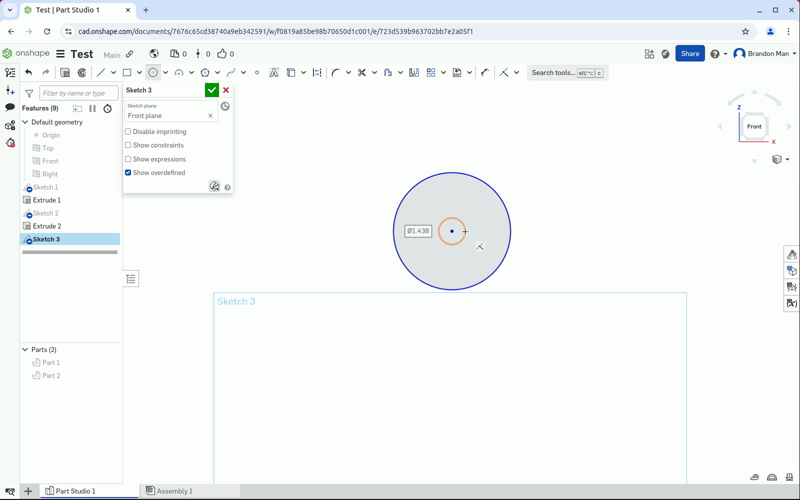
scroll(-6)
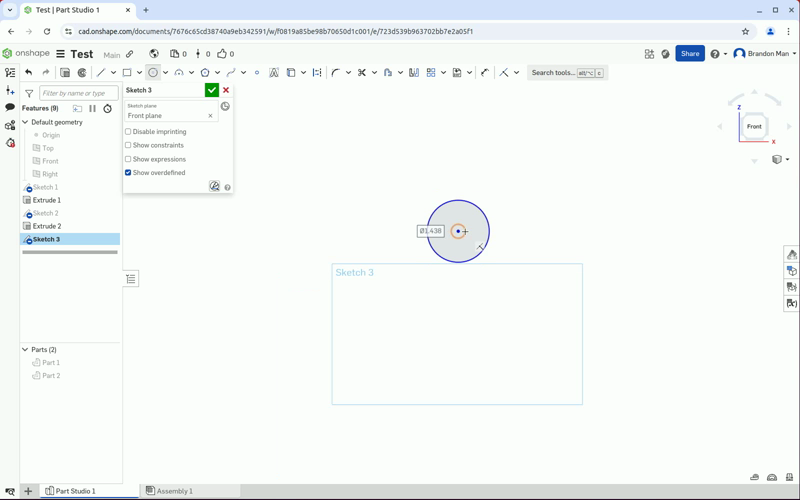
scroll(-6)
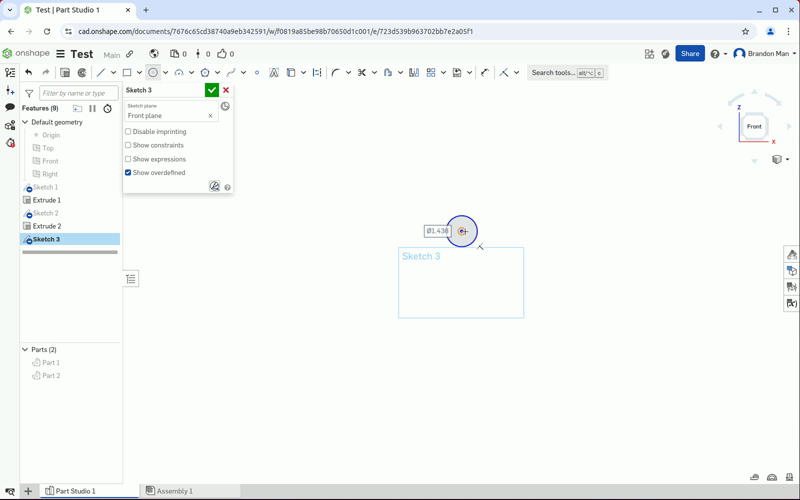
key(esc)
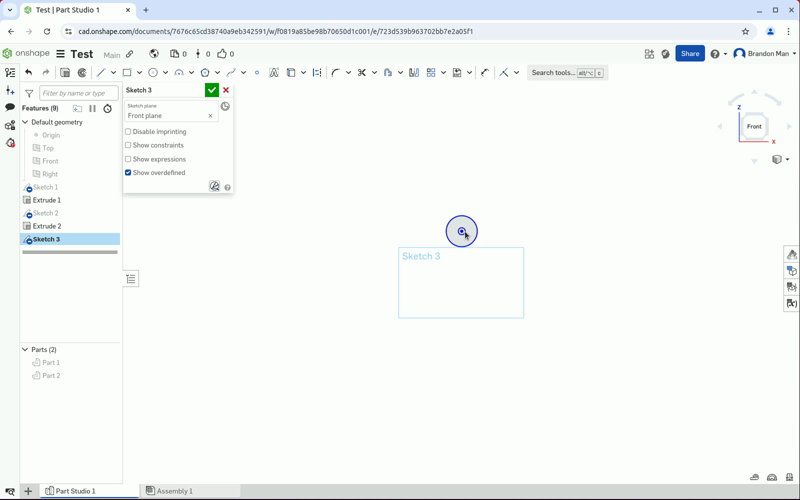
mouse_move(463, 239)
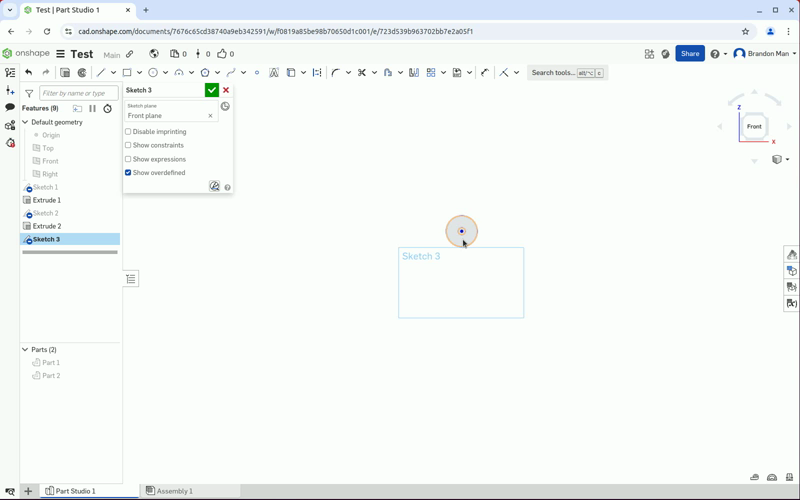
scroll(6)
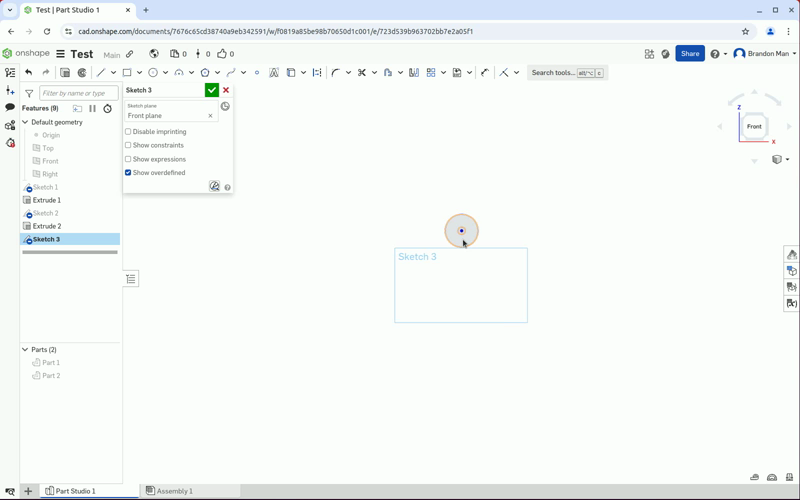
scroll(6)
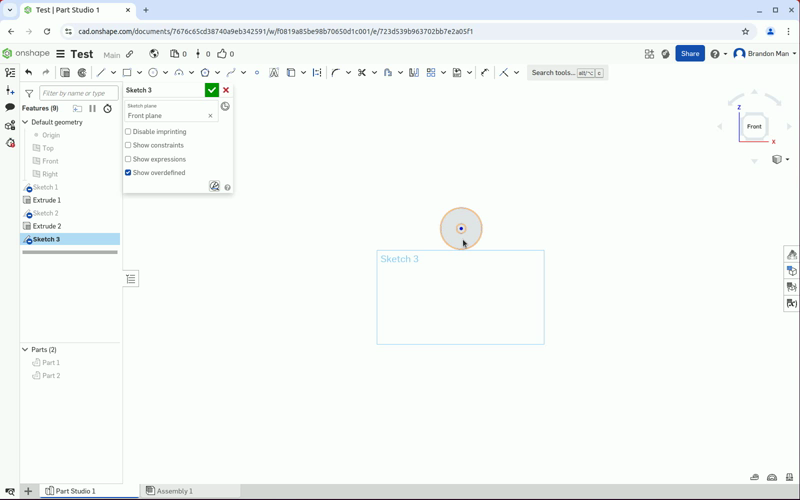
scroll(6)
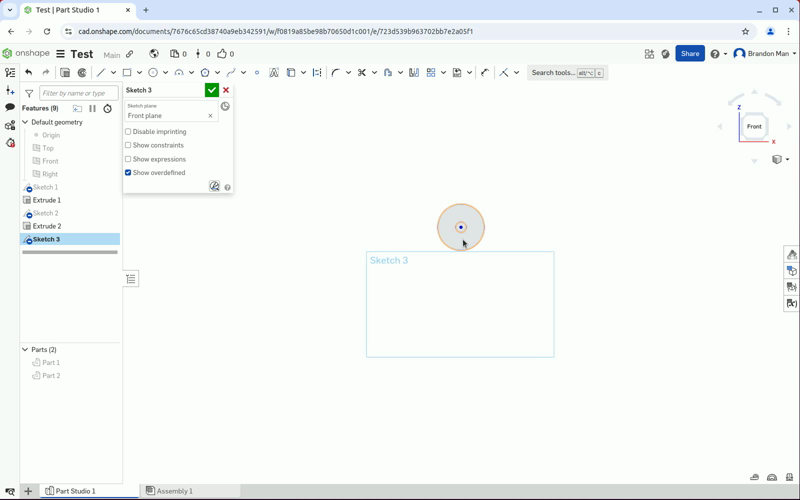
scroll(6)
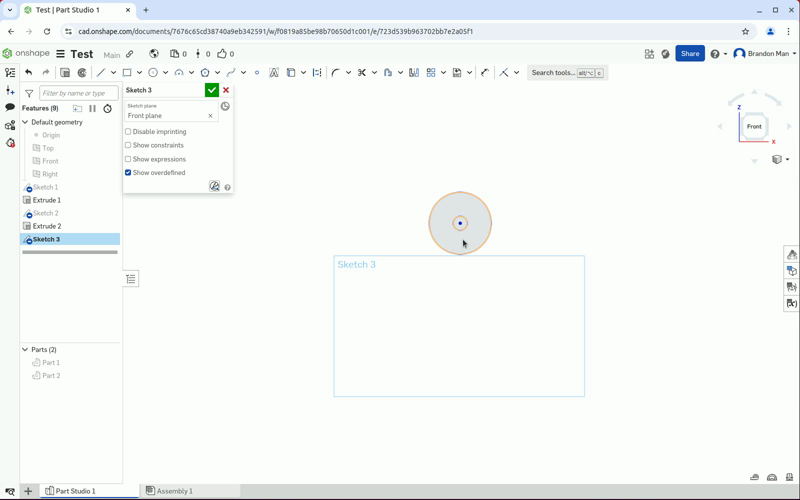
scroll(6)
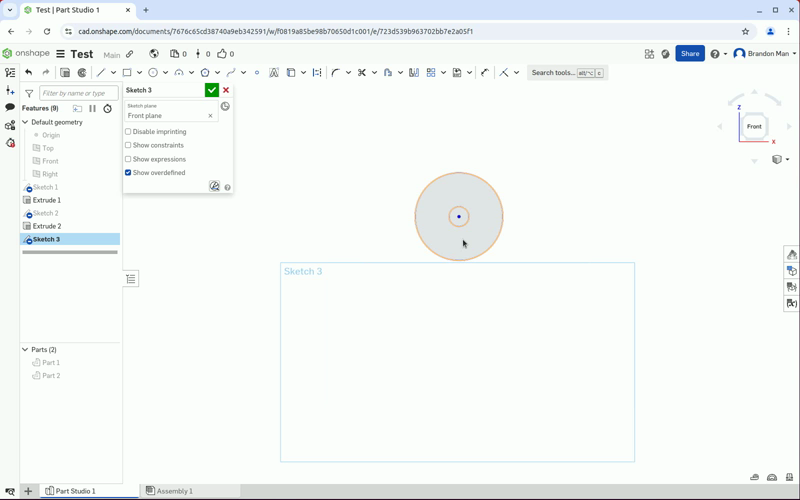
scroll(6)
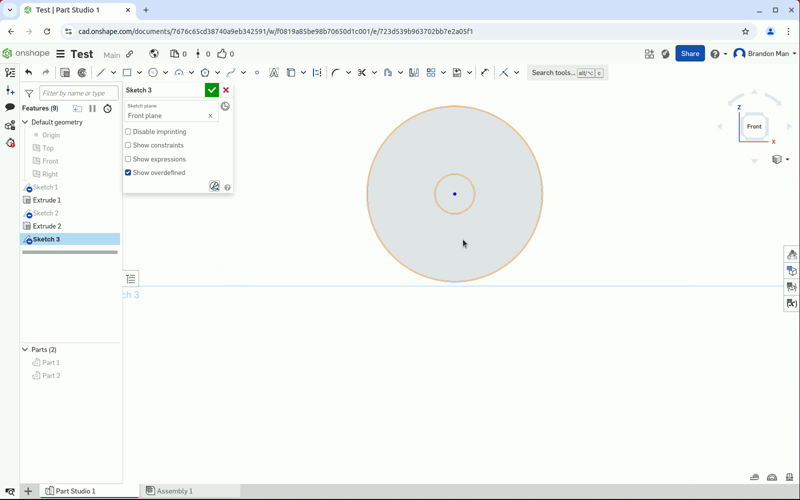
scroll(6)
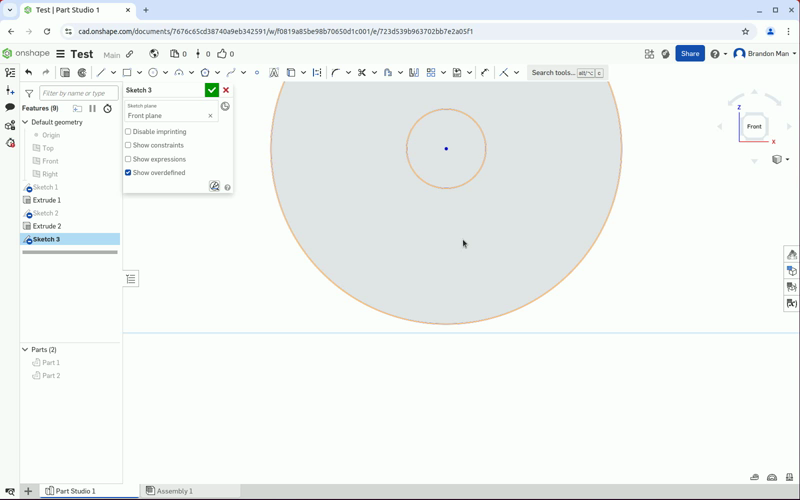
click(463, 239)
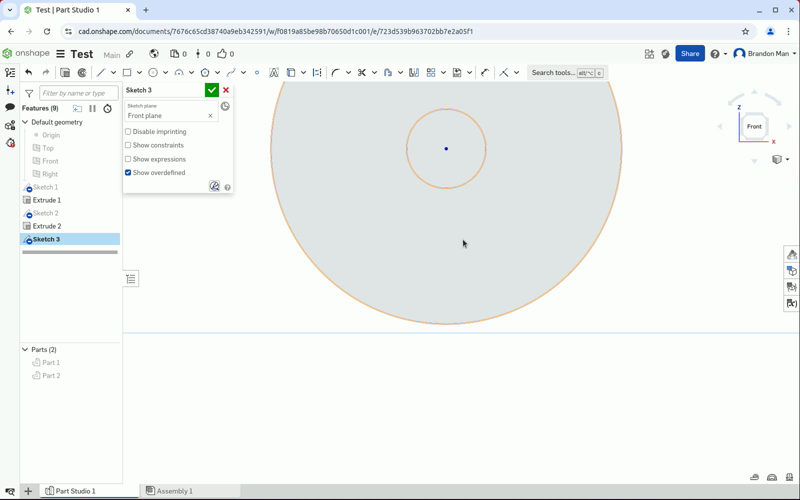
scroll(-6)
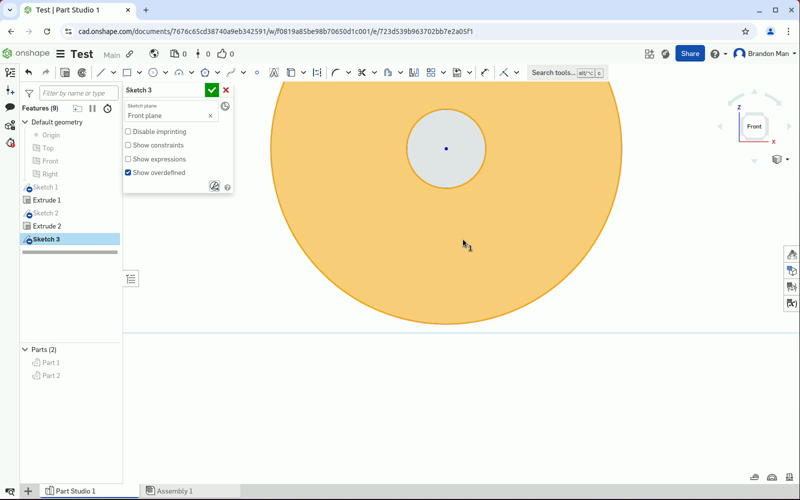
scroll(-6)
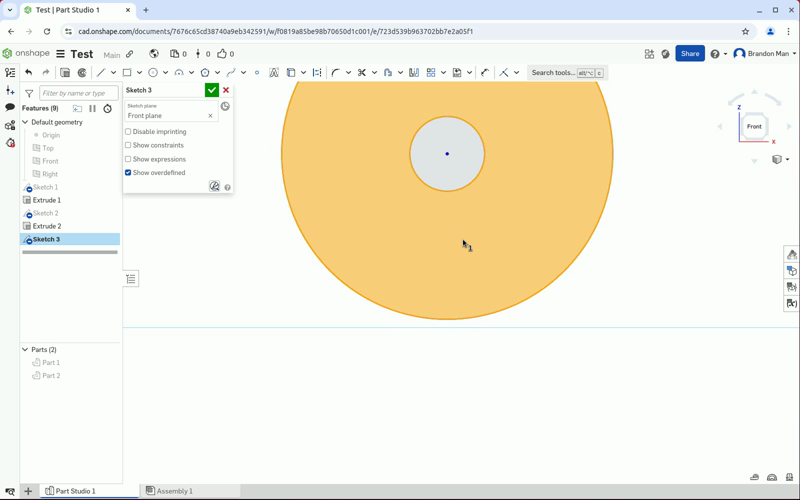
scroll(-6)
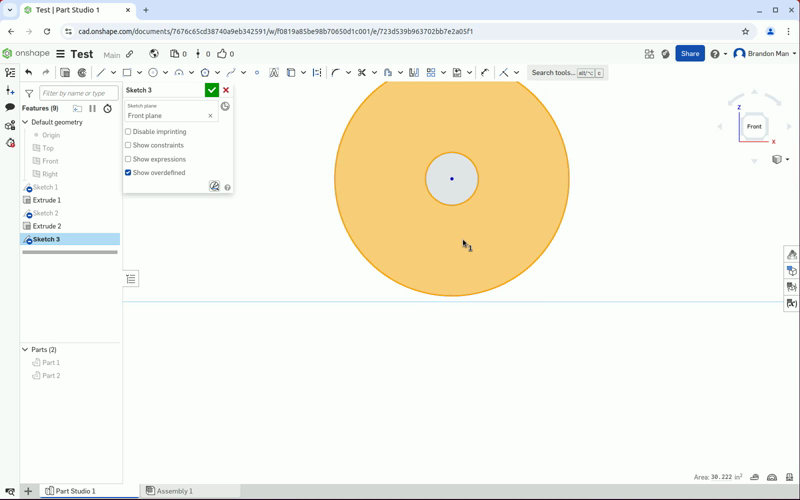
scroll(-6)
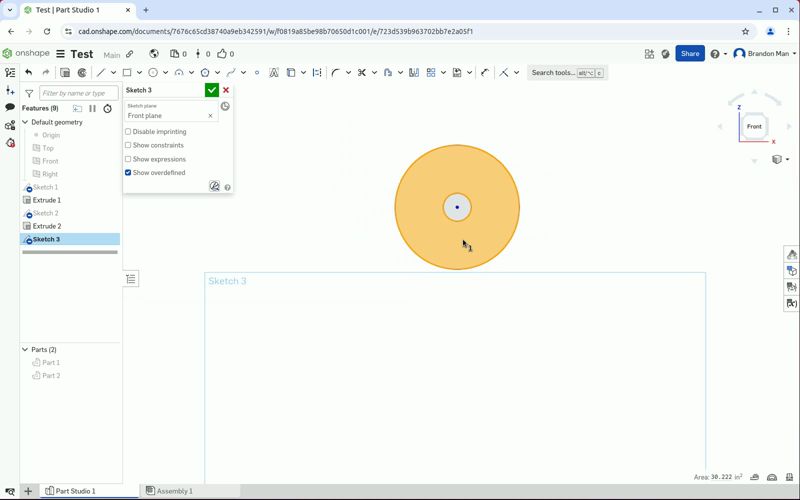
scroll(-6)
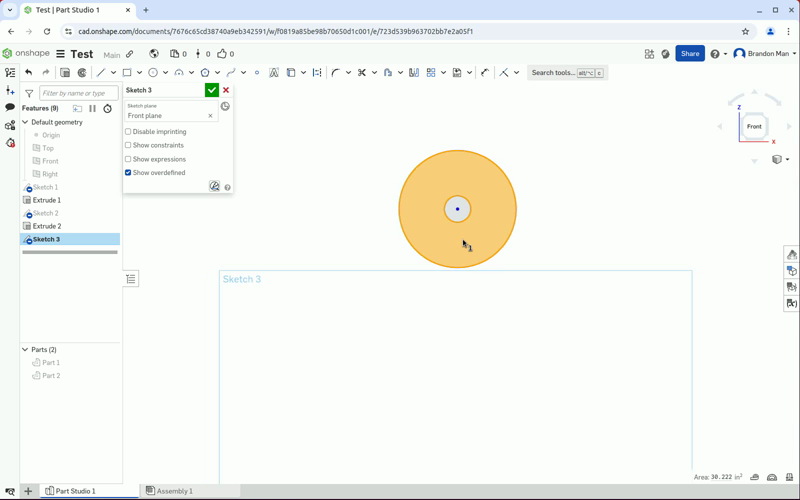
scroll(-6)
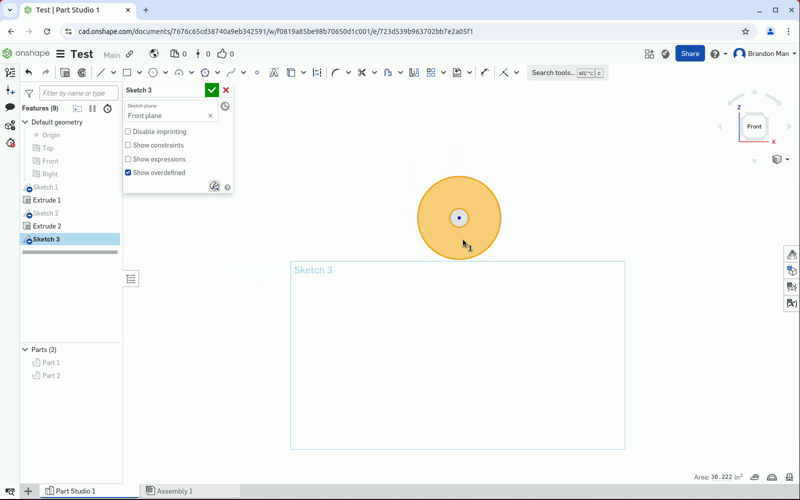
scroll(-6)
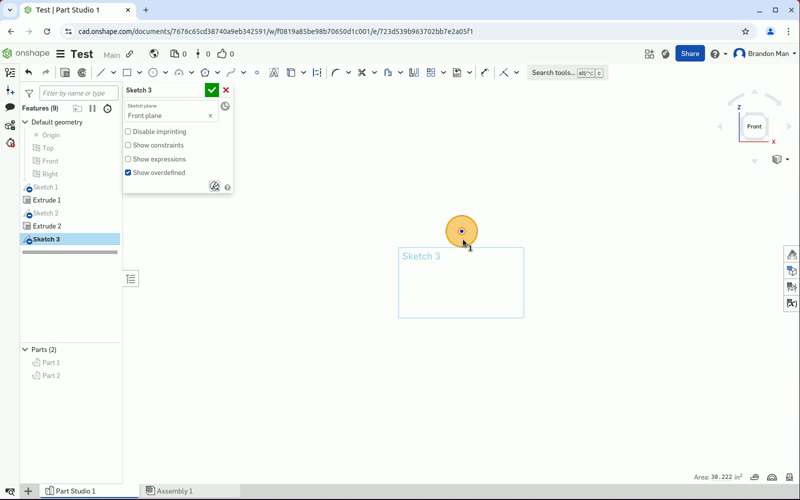
mouse_move(73, 352)
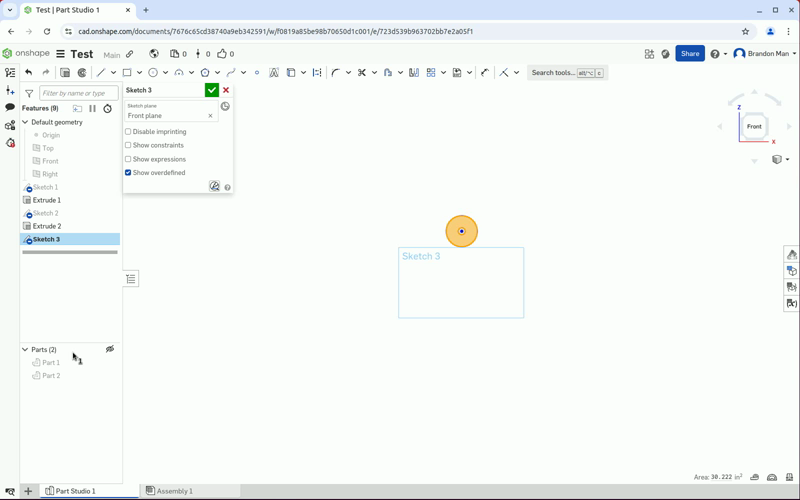
key(shift+y)
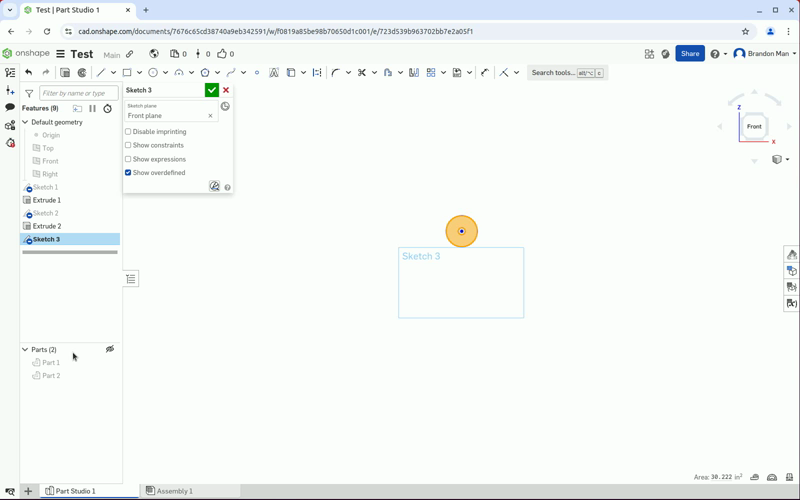
key(shift+e)
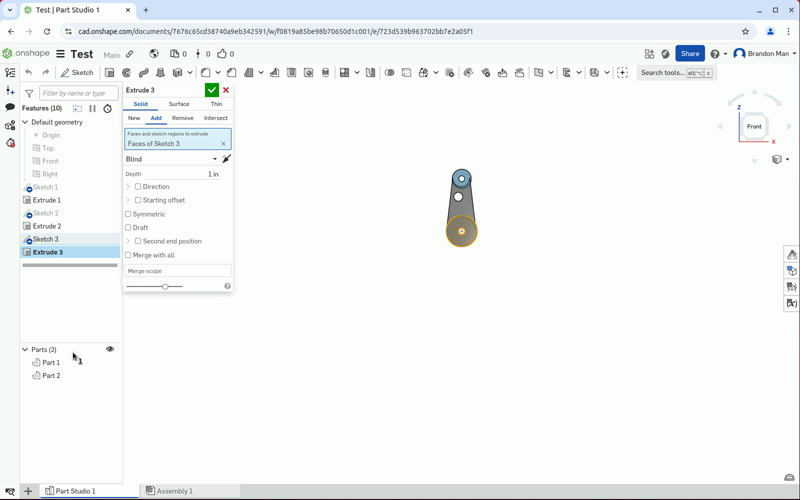
mouse_move(143, 106)
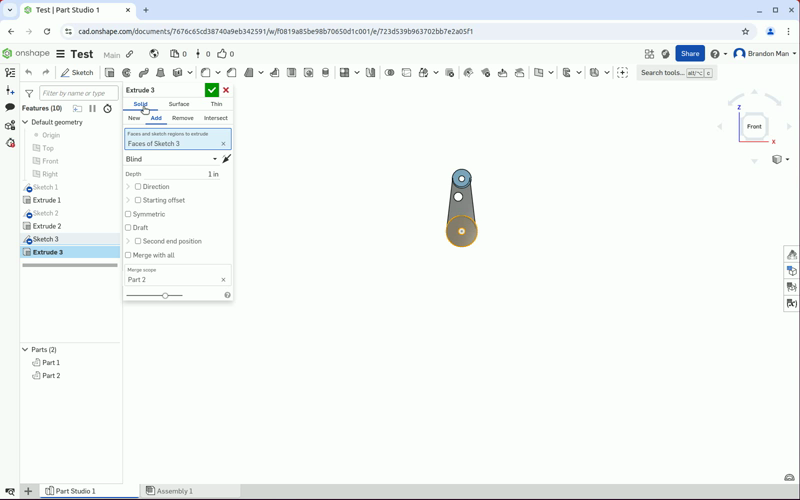
click(143, 106)
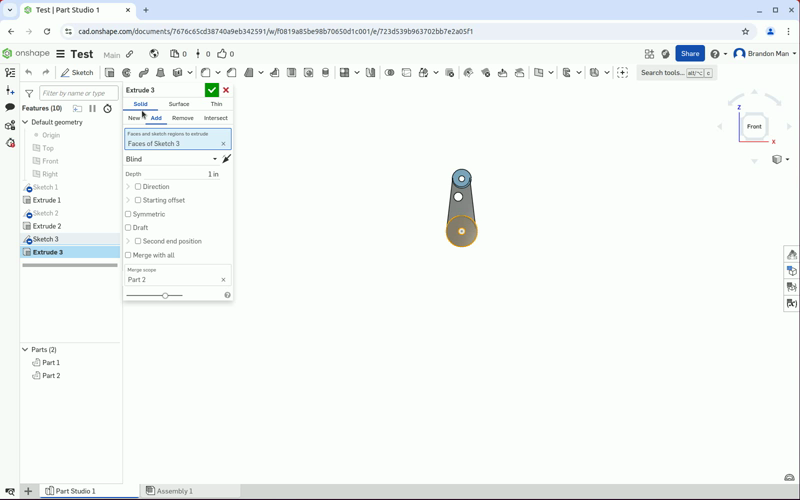
mouse_move(137, 120)
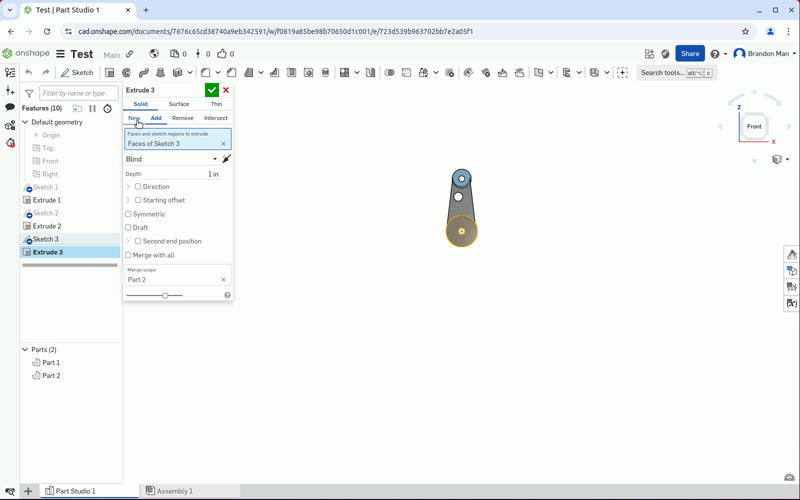
click(137, 120)
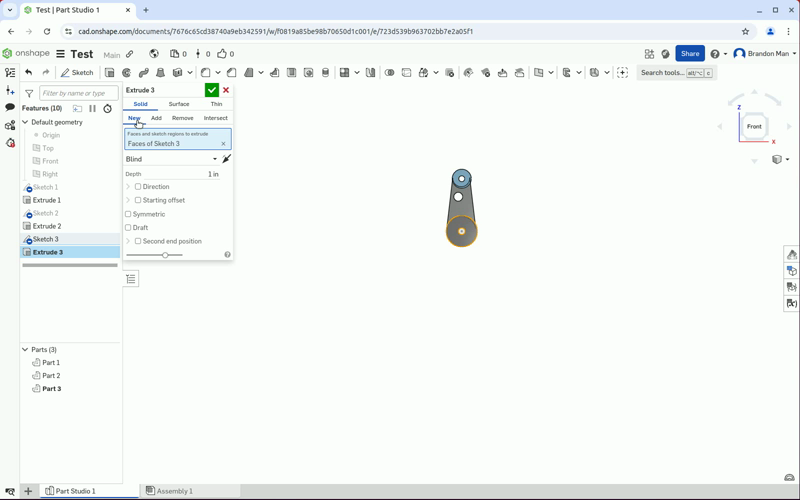
key(tab, 4)
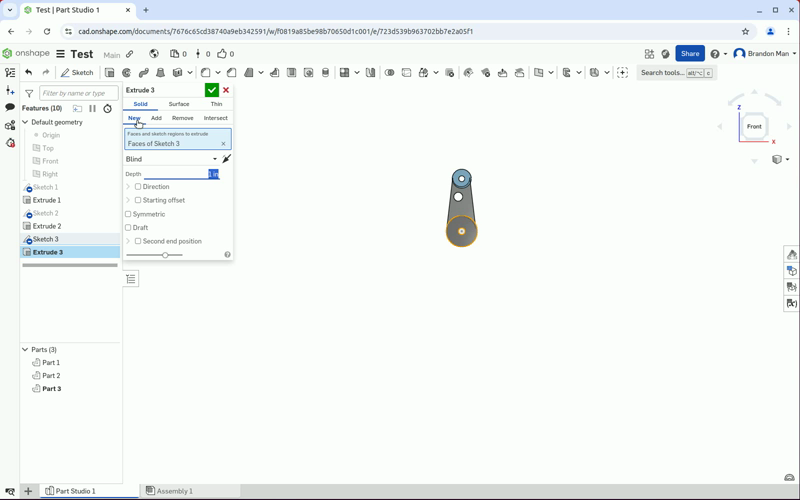
text(0.481)
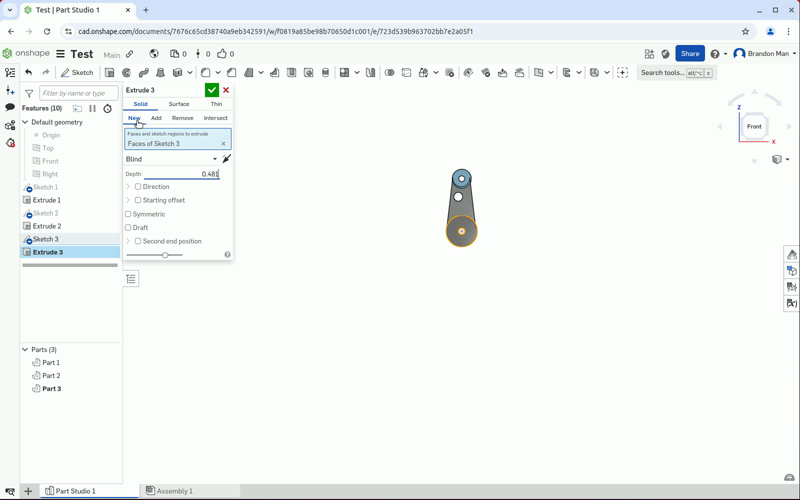
key(enter)
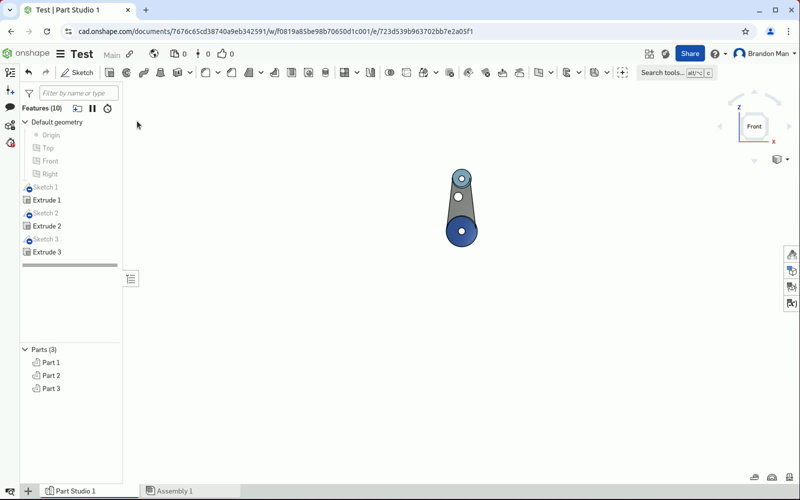
key(shift+h)
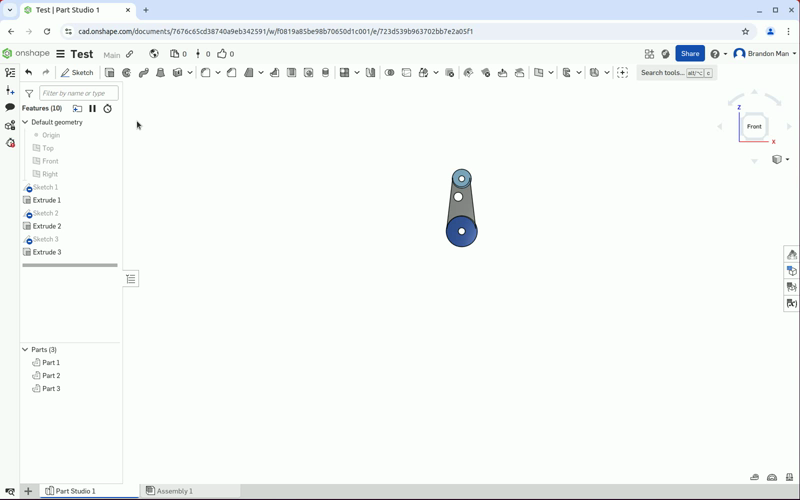
key(shift+h)
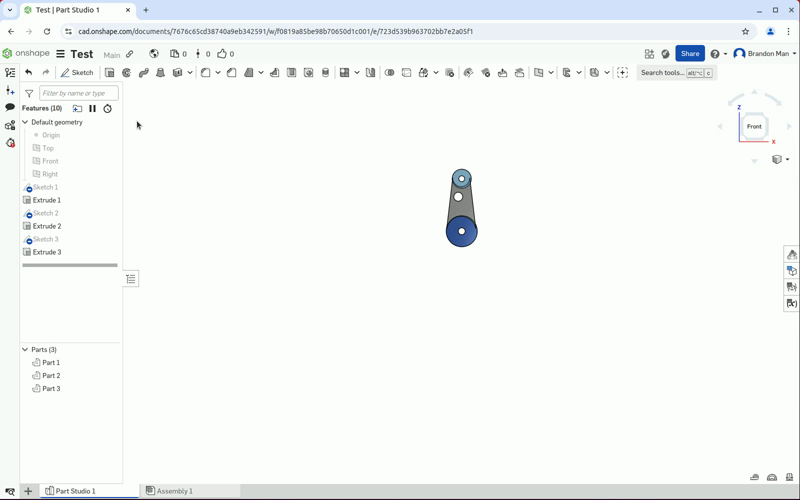
mouse_move(73, 189)
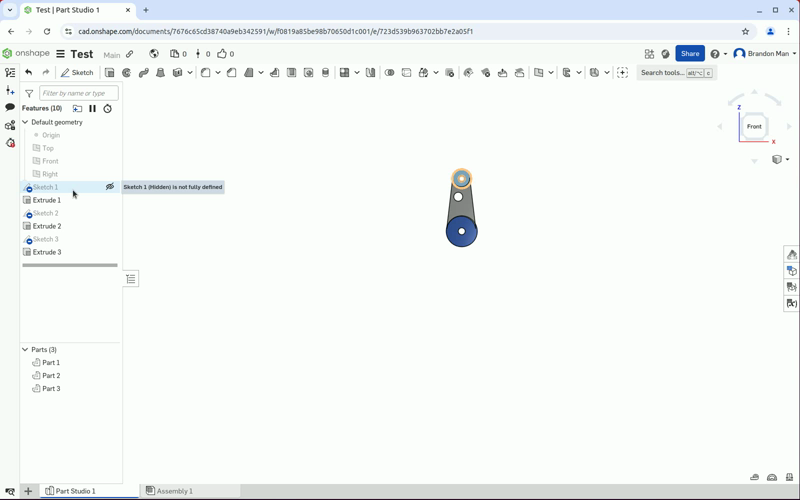
click(73, 189)
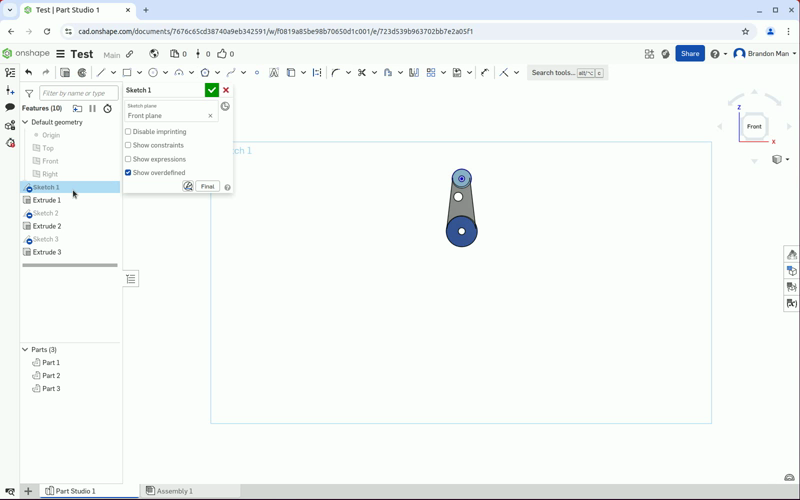
mouse_move(229, 92)
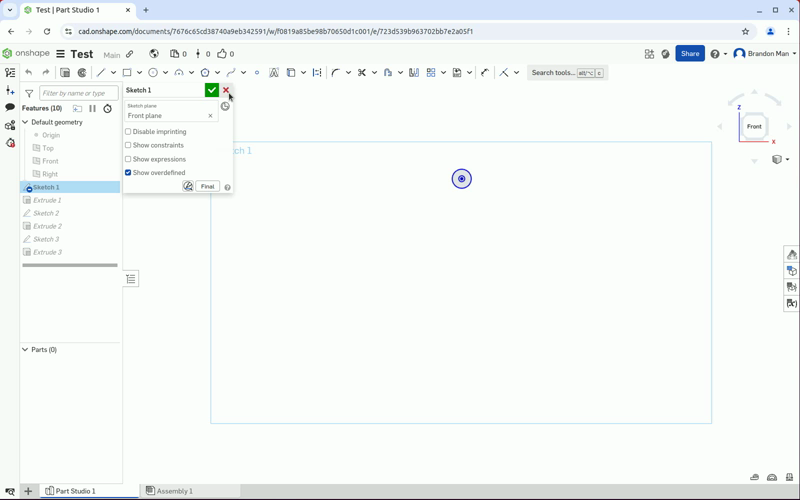
click(229, 92)
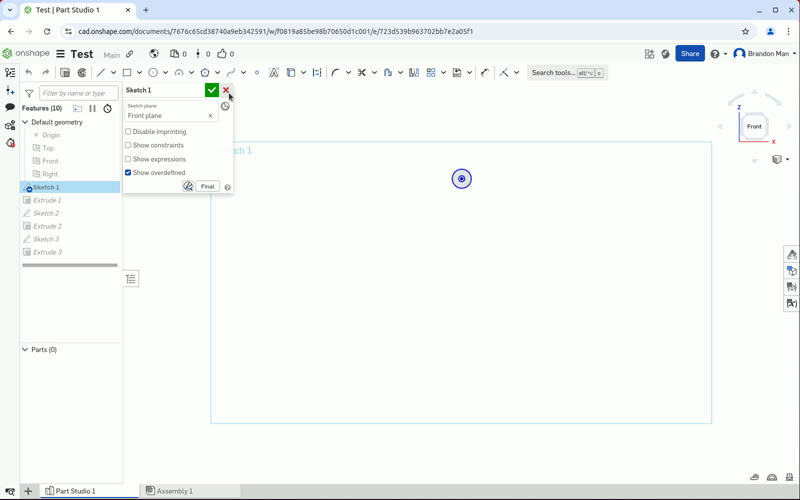
key(shift+s)
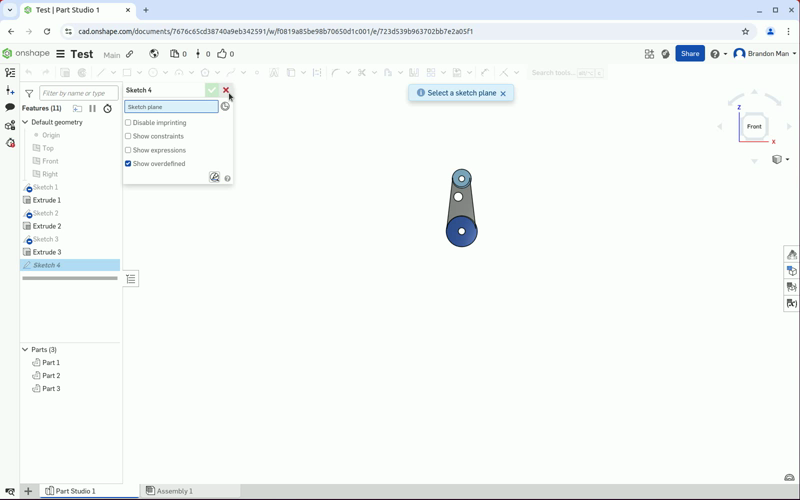
mouse_move(73, 163)
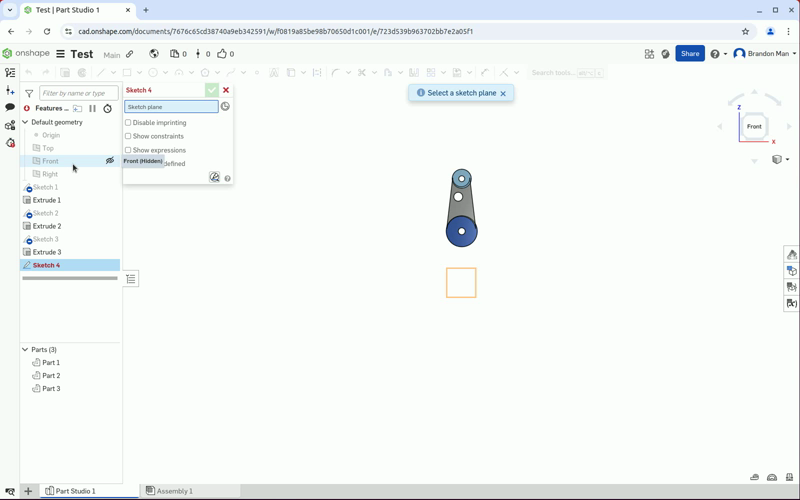
click(73, 163)
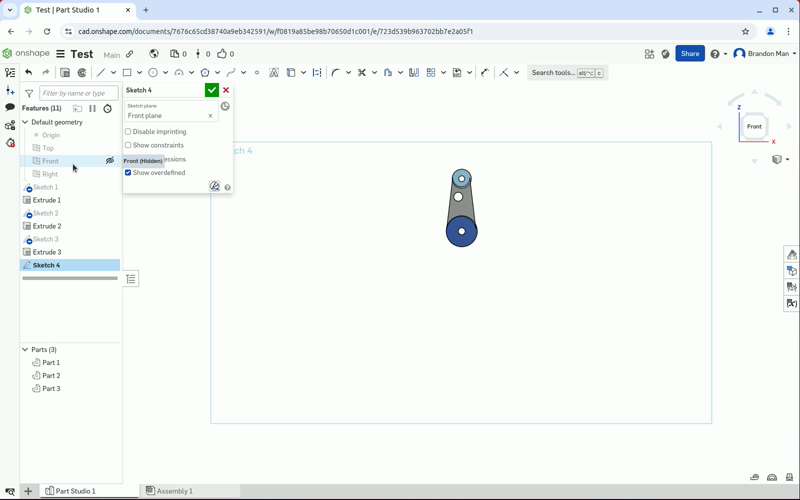
mouse_move(73, 352)
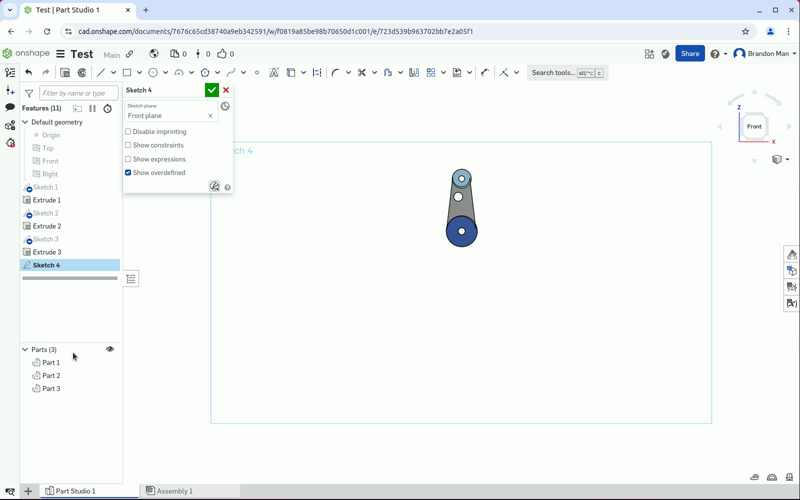
key(y)
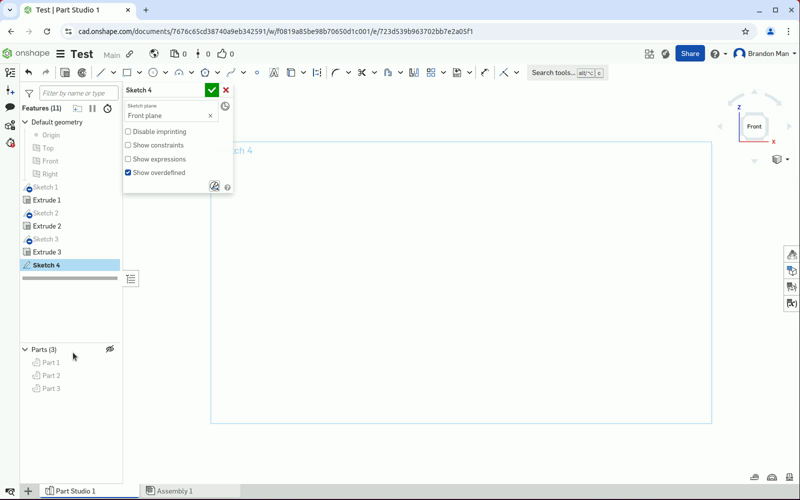
key(l)
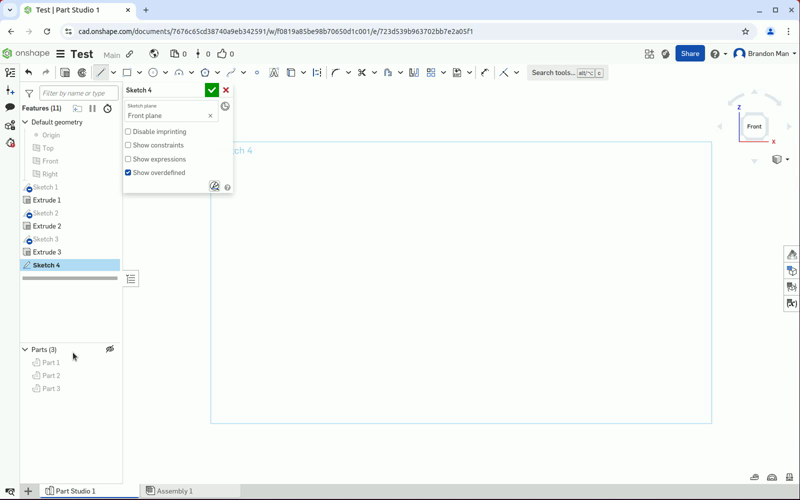
key_down(shift)
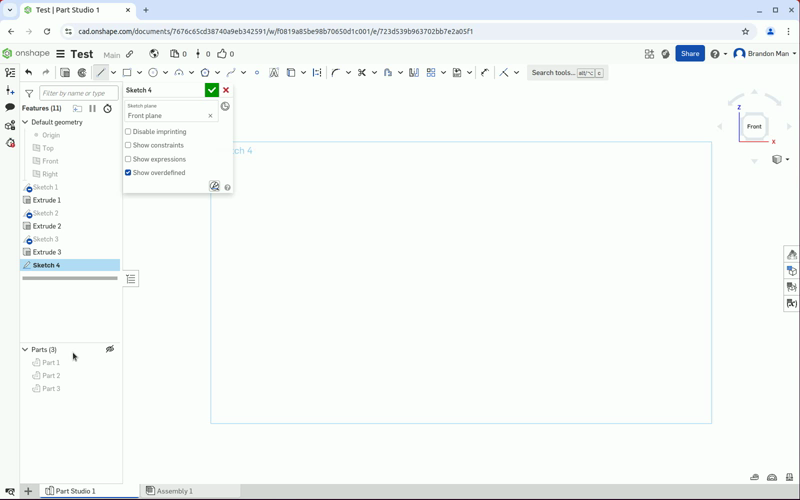
mouse_move(446, 232)
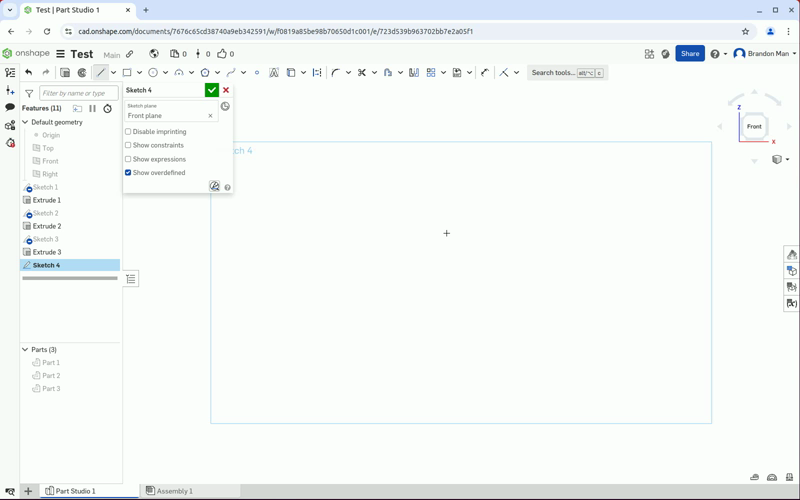
click(446, 232)
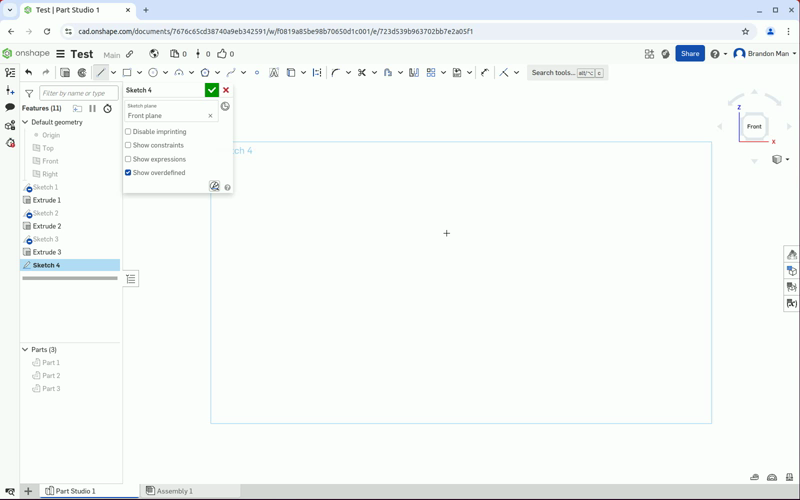
key_up(shift)
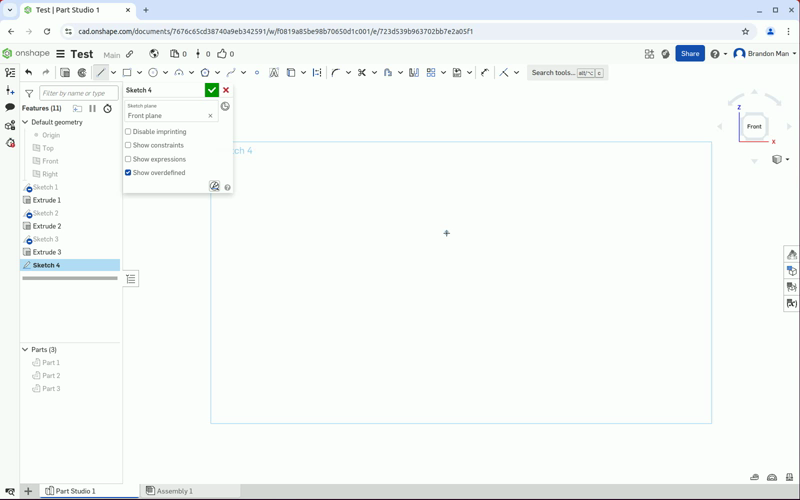
key_down(shift)
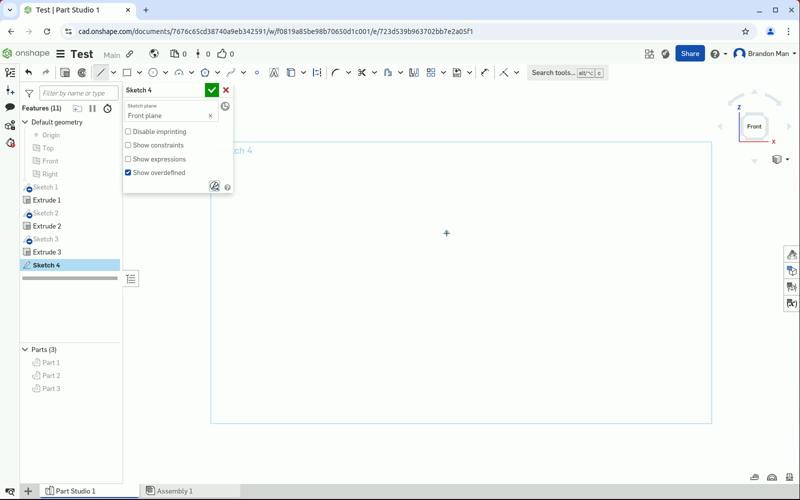
mouse_move(476, 232)
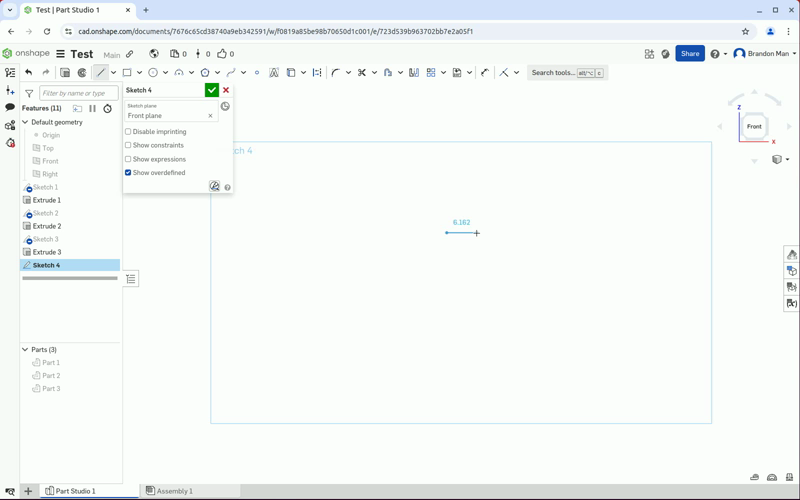
mouse_move(452, 283)
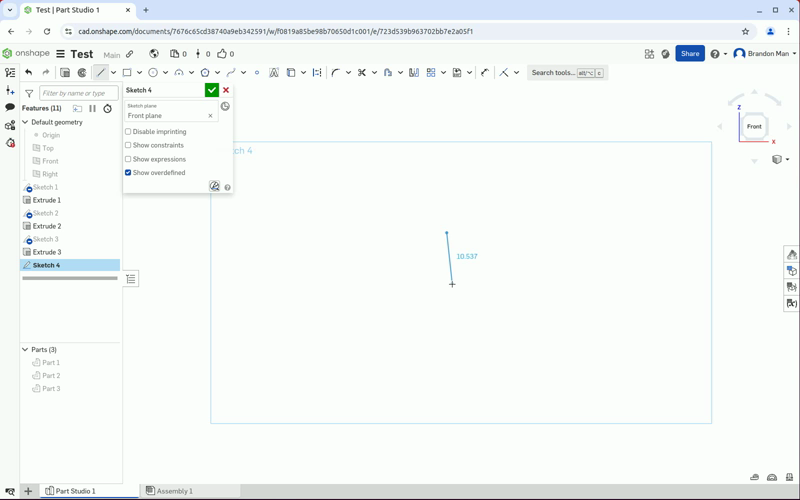
click(452, 283)
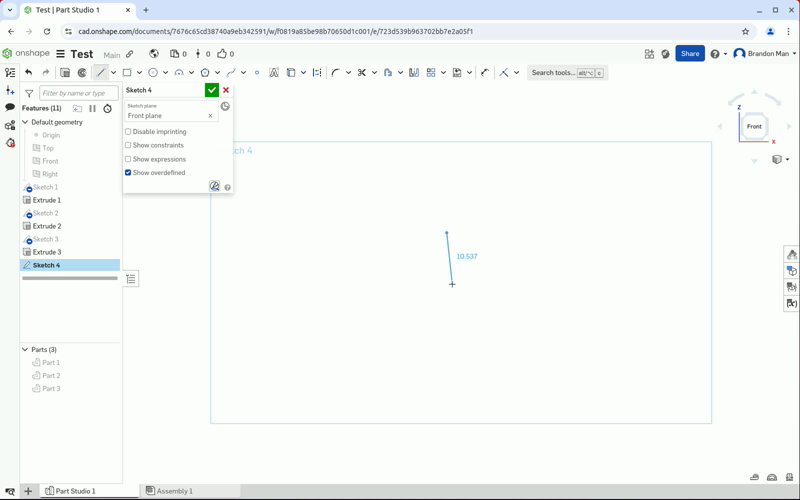
key_up(shift)
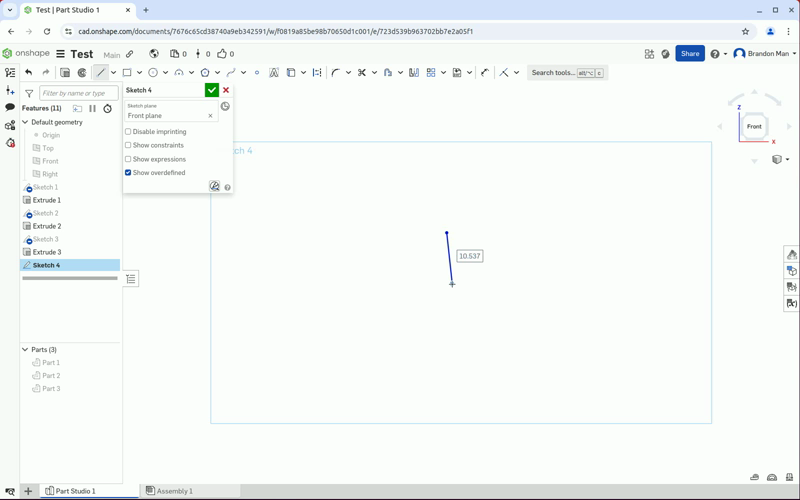
key(esc)
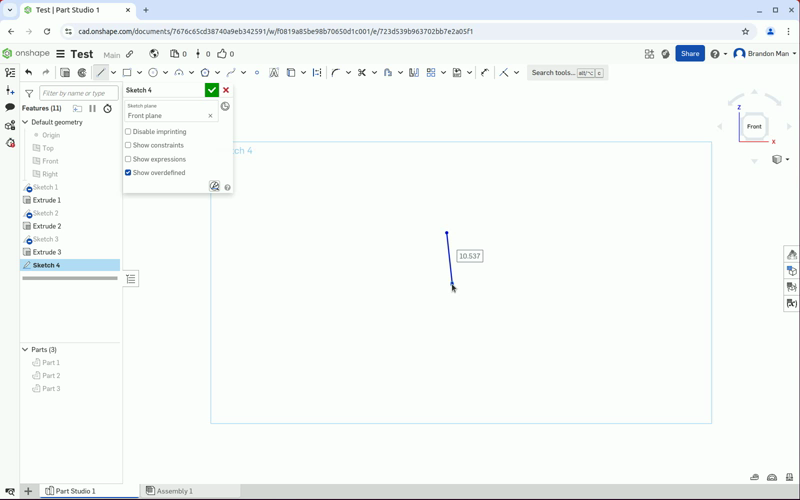
key(a)
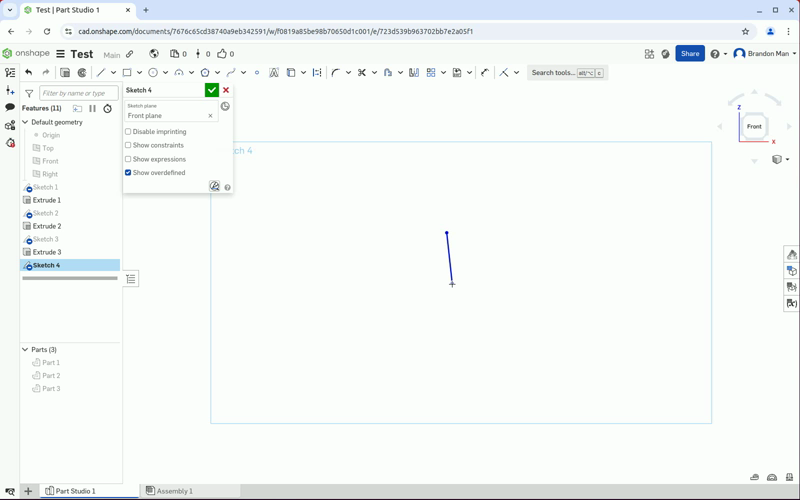
mouse_move(452, 283)
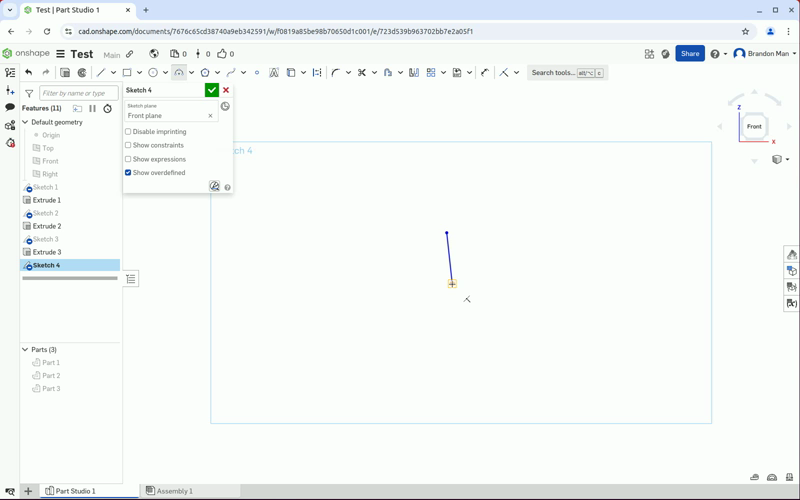
click(452, 283)
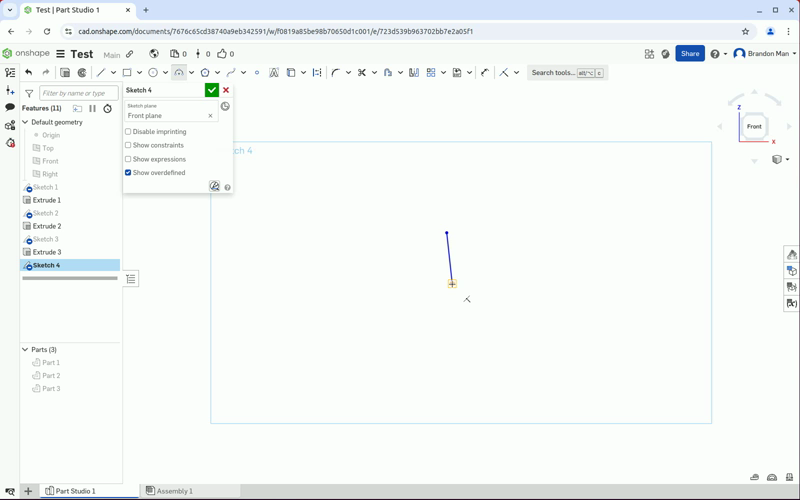
key_down(shift)
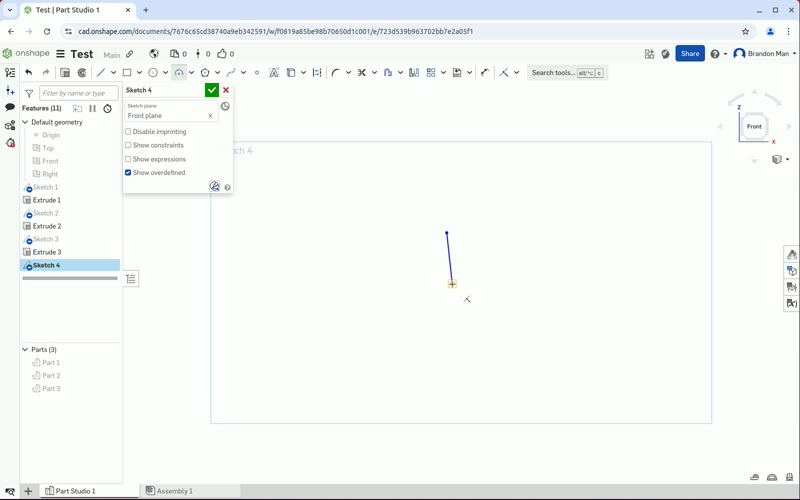
mouse_move(464, 291)
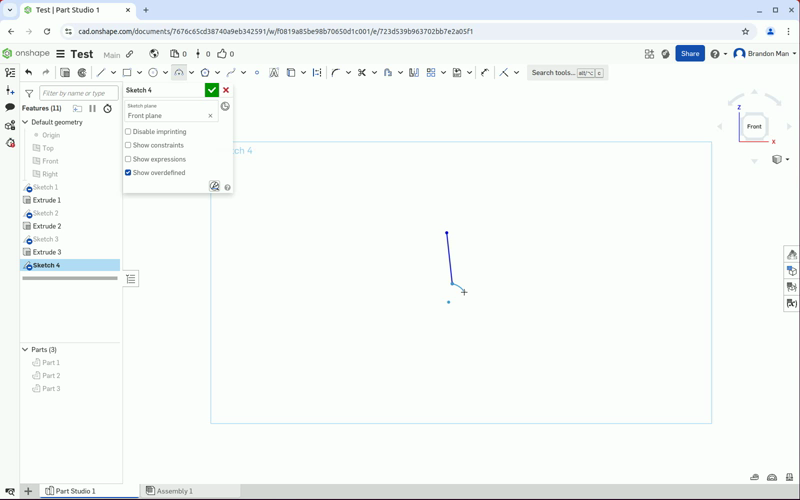
click(464, 291)
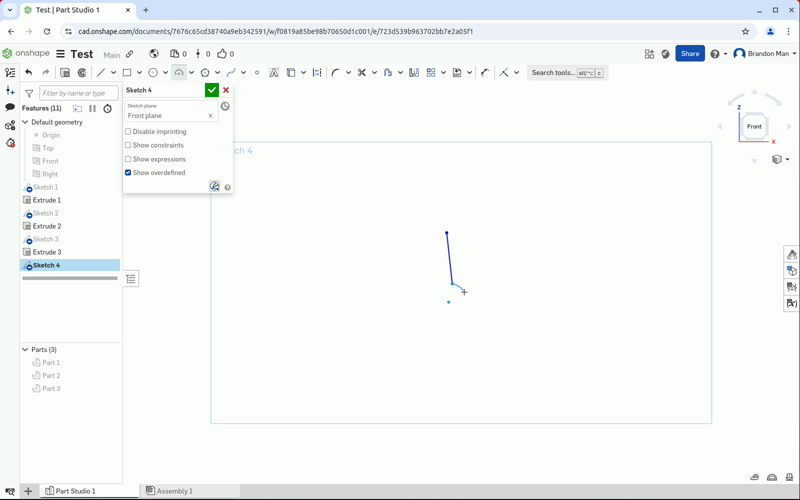
mouse_move(465, 276)
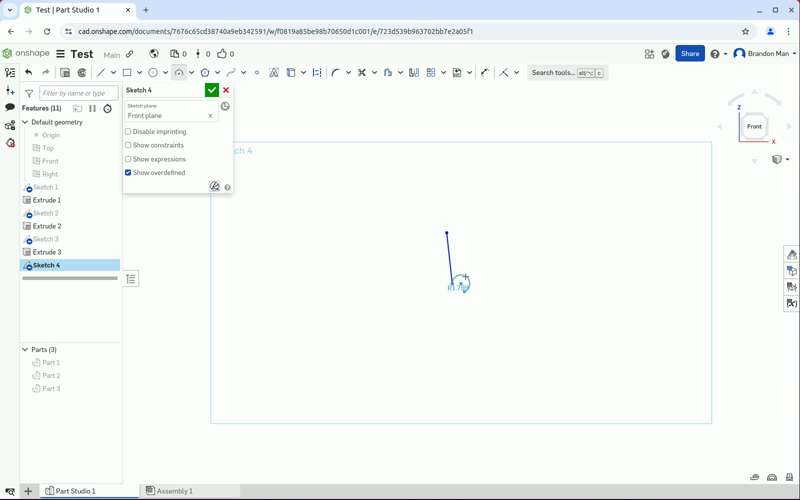
click(465, 276)
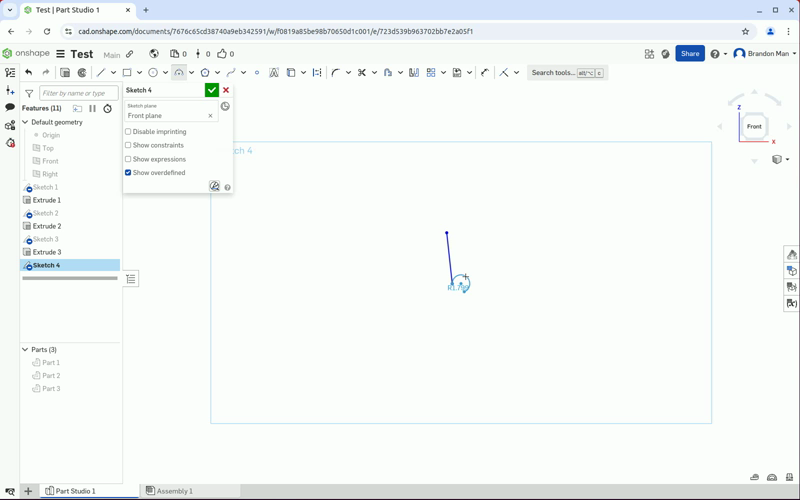
key_up(shift)
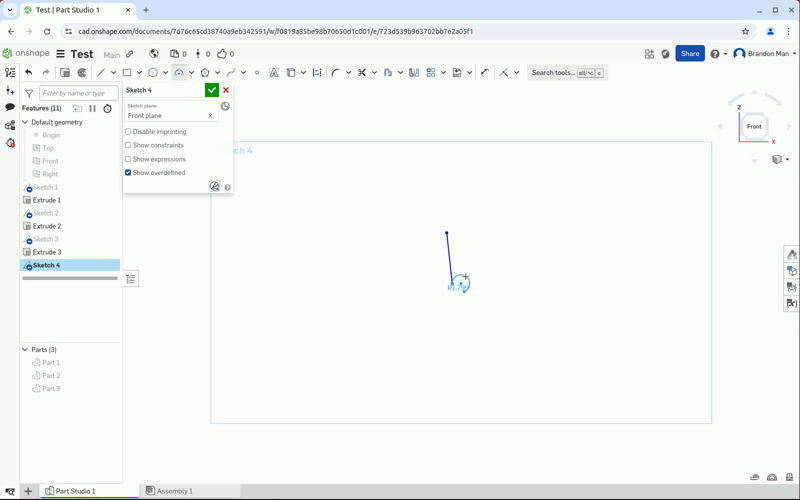
key(esc)
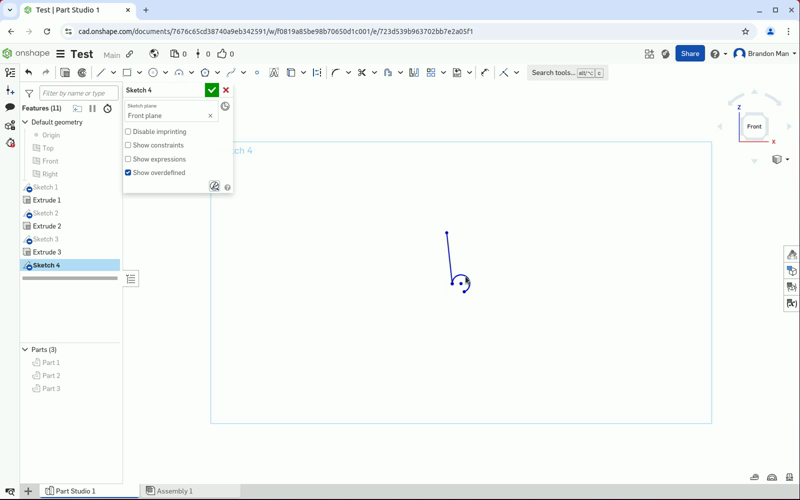
key(l)
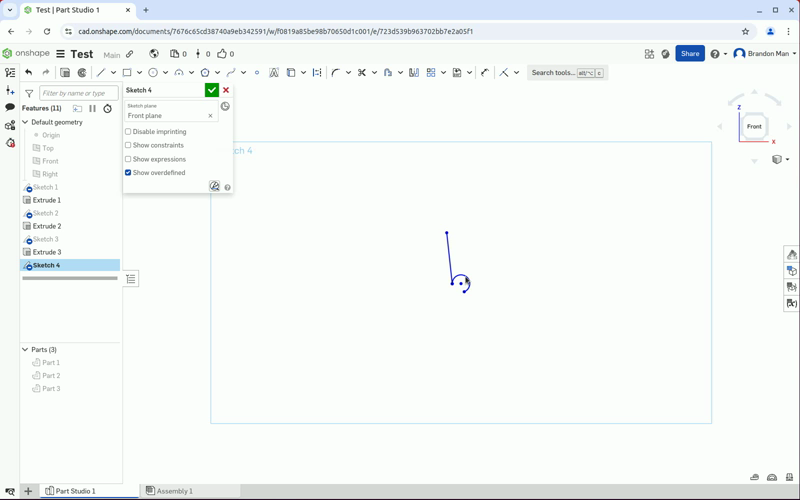
mouse_move(464, 291)
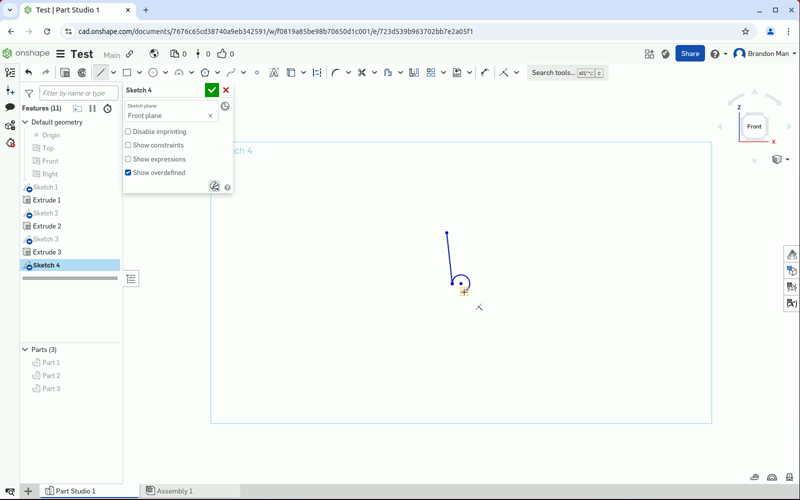
click(464, 291)
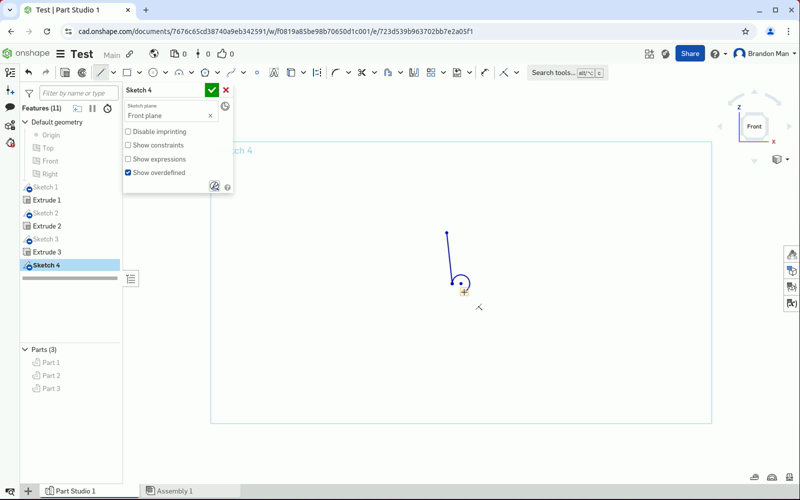
key_down(shift)
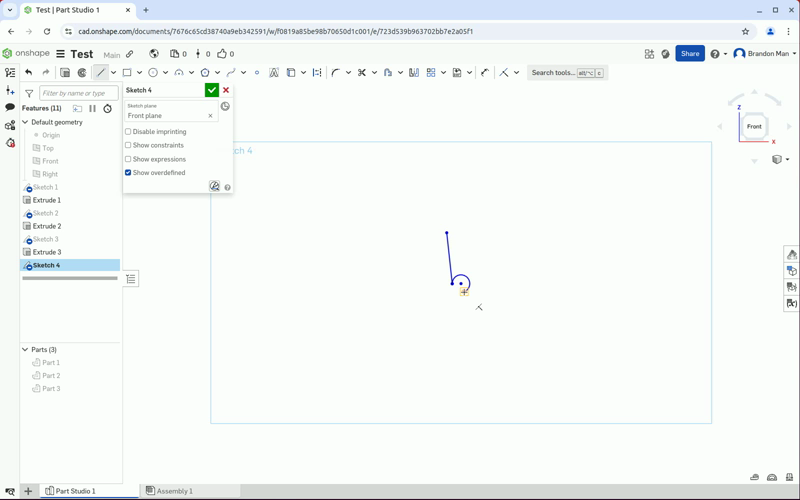
mouse_move(494, 291)
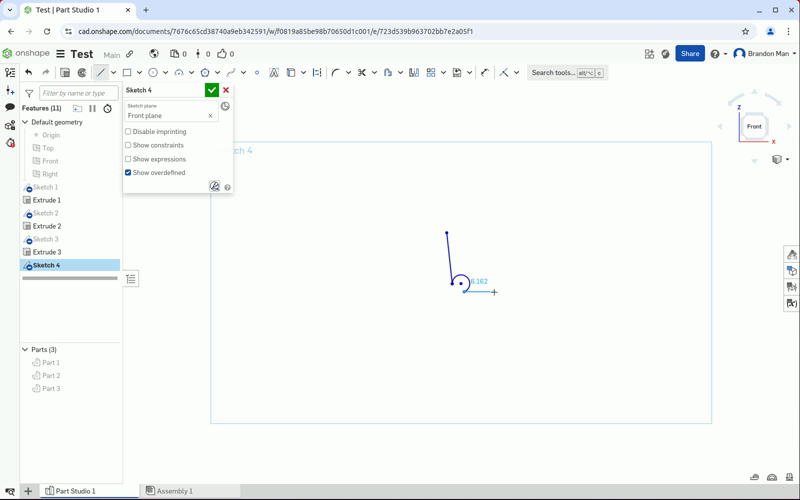
mouse_move(502, 291)
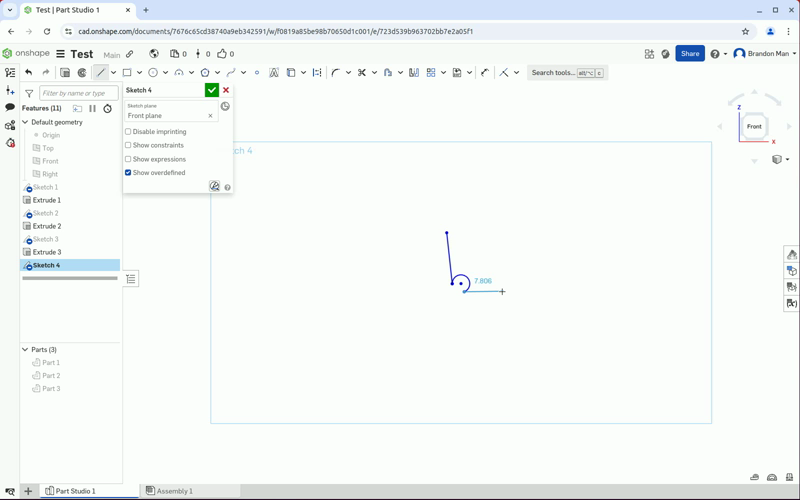
click(502, 291)
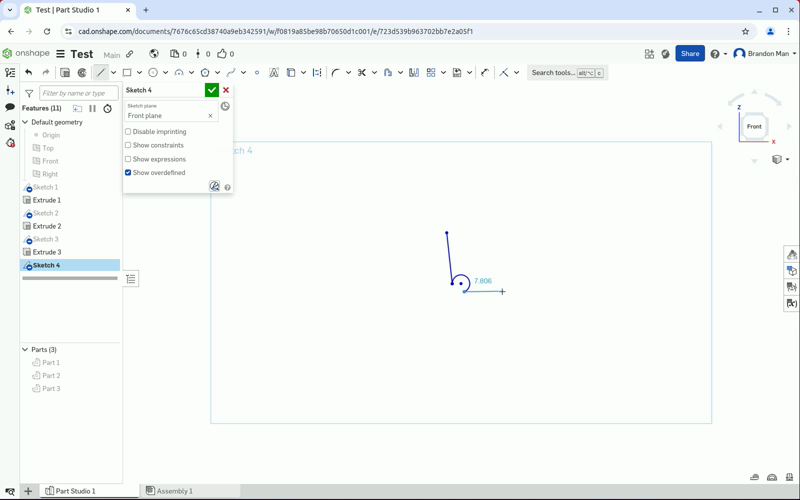
key_up(shift)
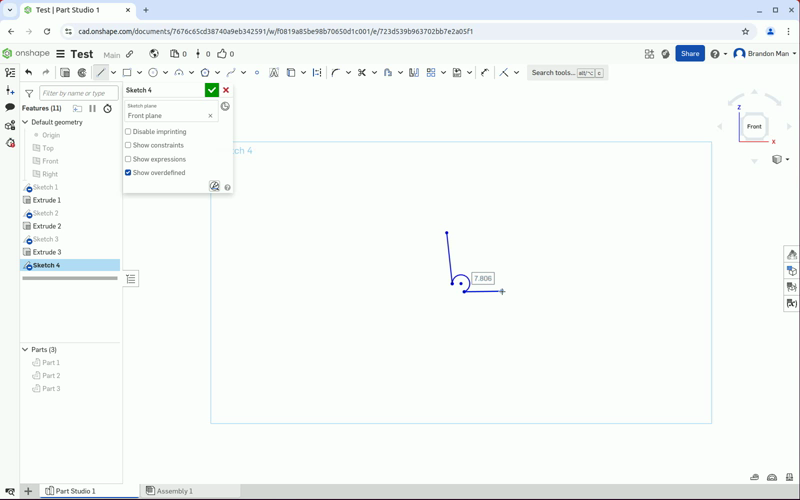
key(esc)
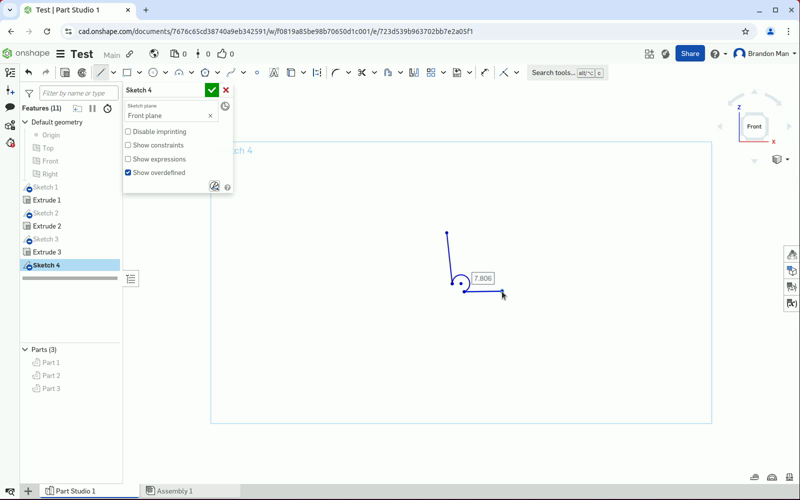
key(a)
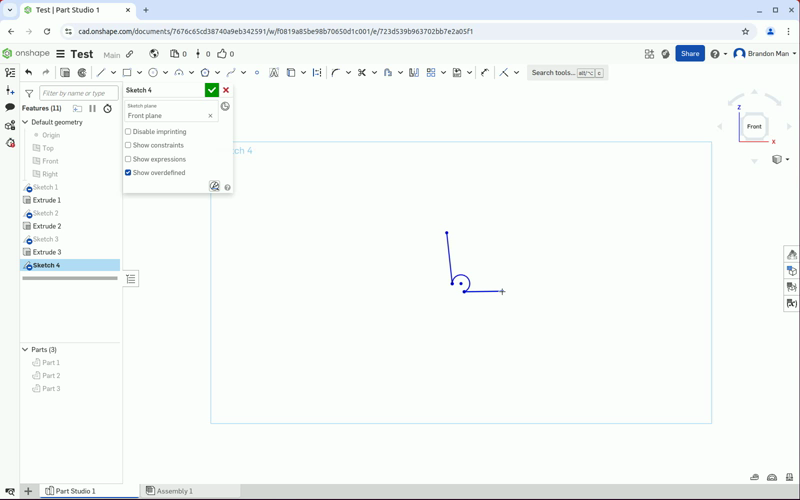
mouse_move(502, 291)
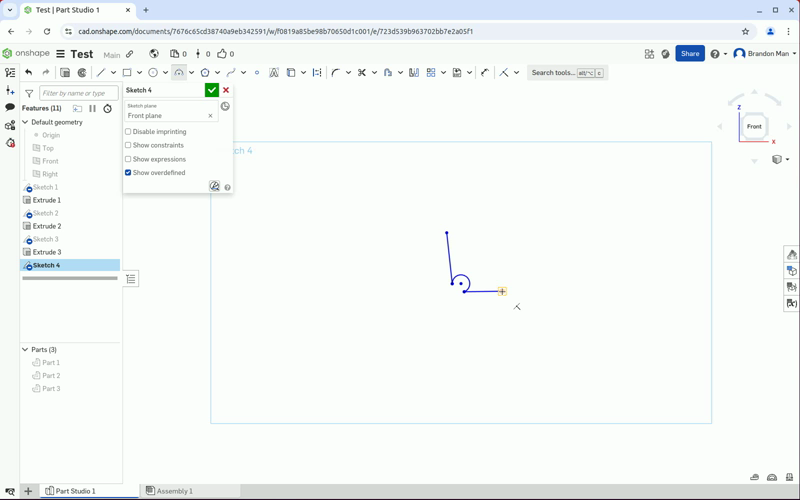
click(502, 291)
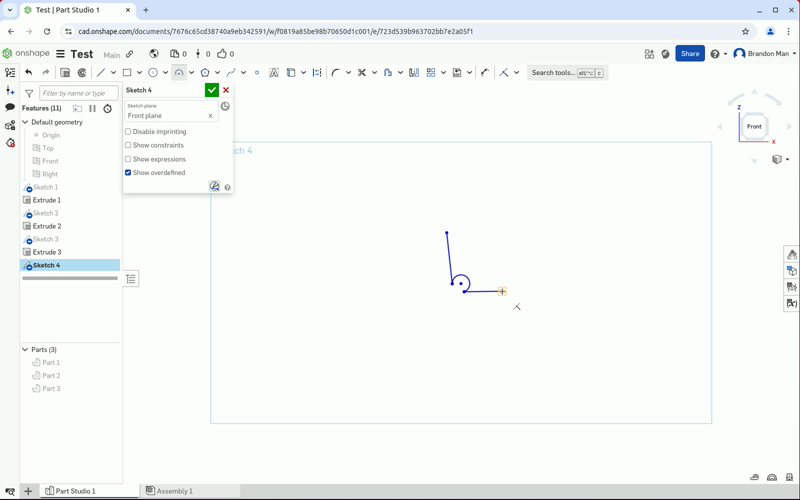
key_down(shift)
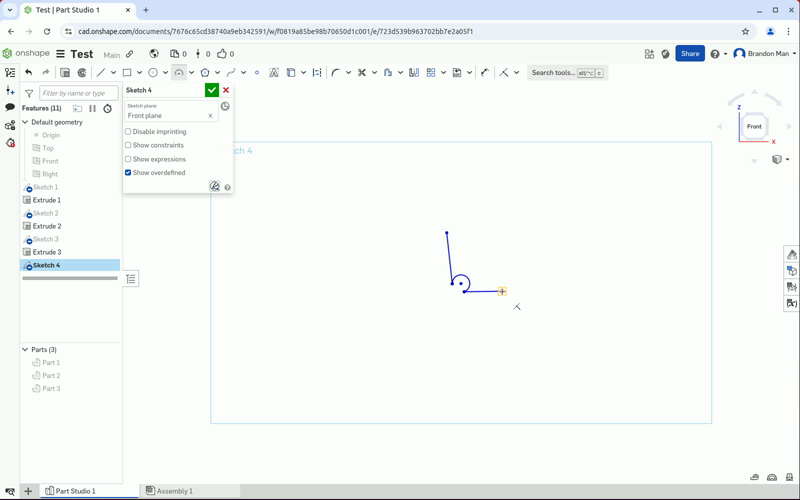
mouse_move(502, 276)
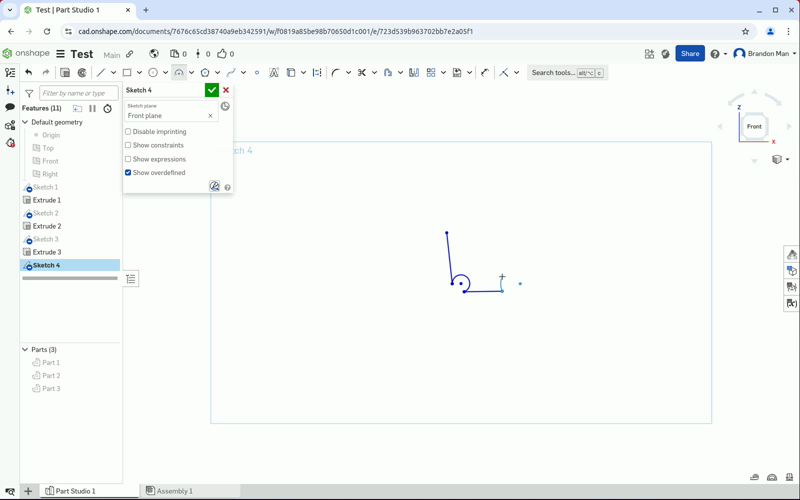
click(502, 276)
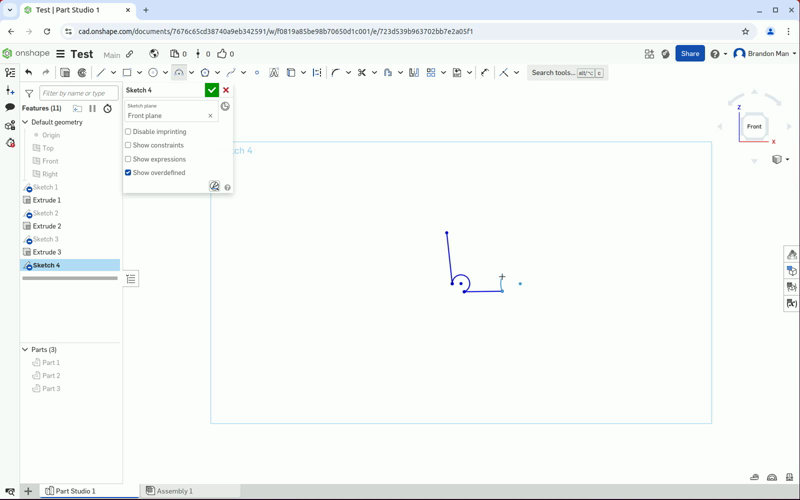
mouse_move(494, 283)
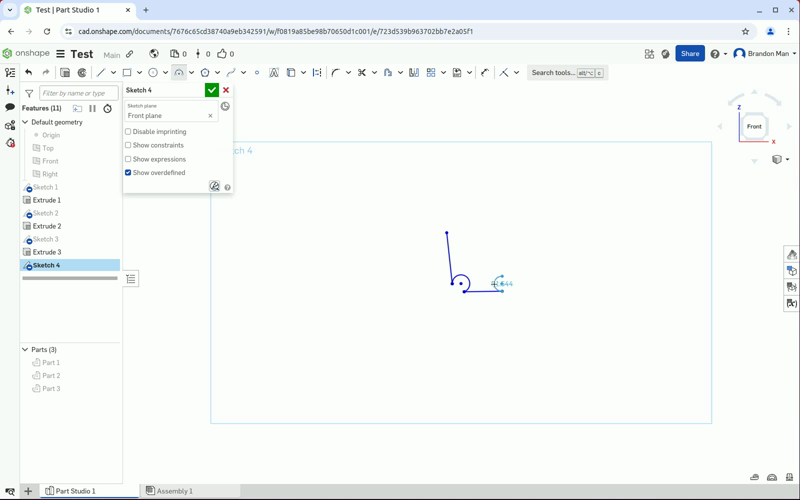
click(494, 283)
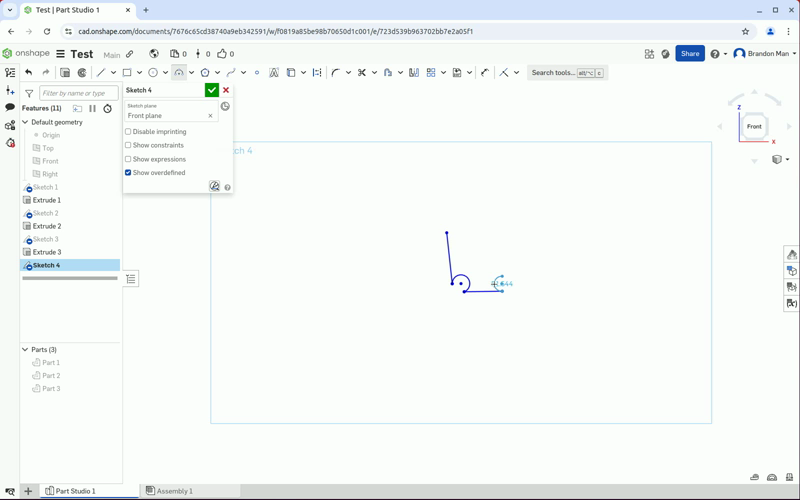
key_up(shift)
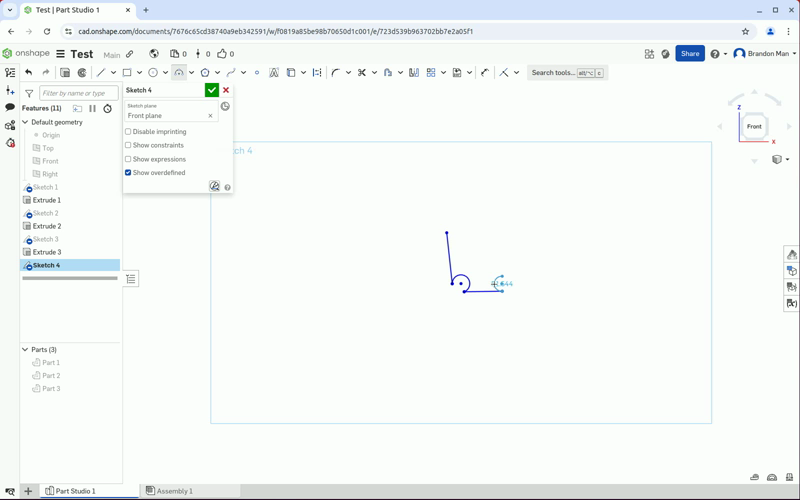
key(esc)
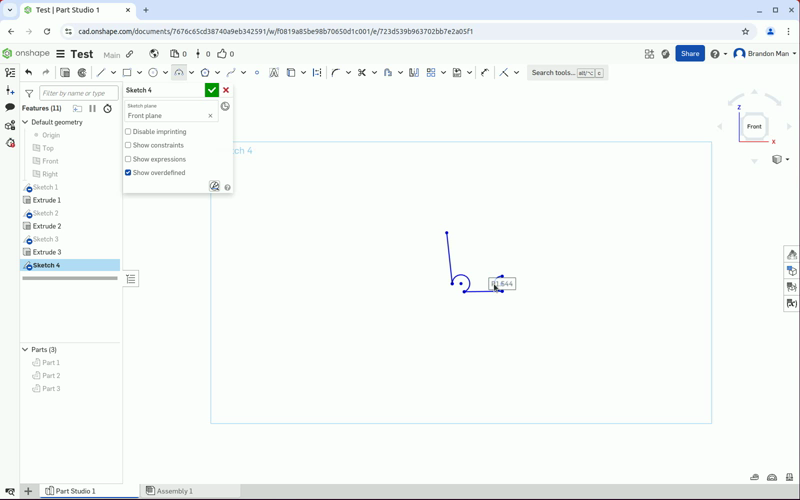
key(l)
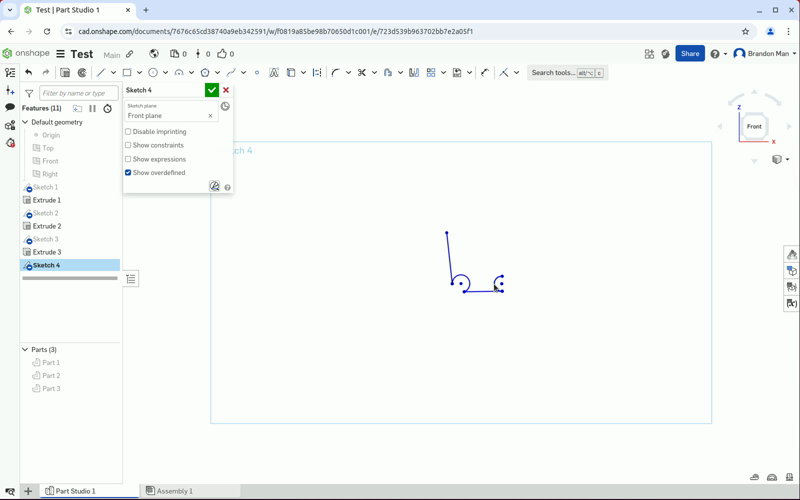
mouse_move(502, 276)
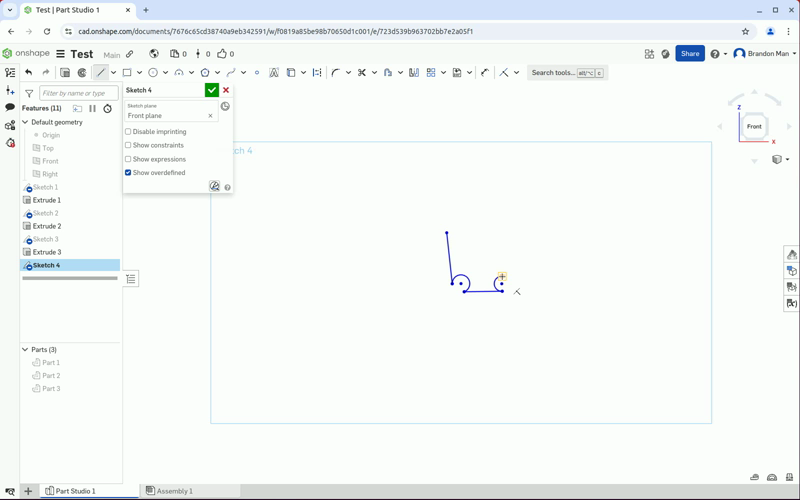
click(502, 276)
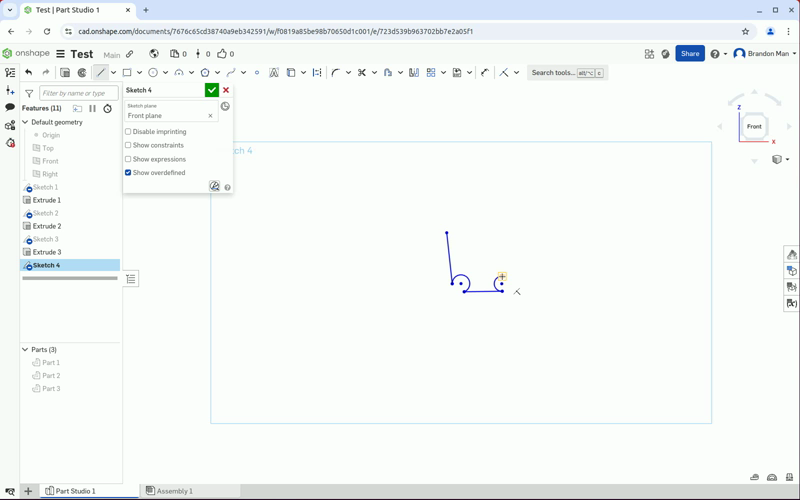
key_down(shift)
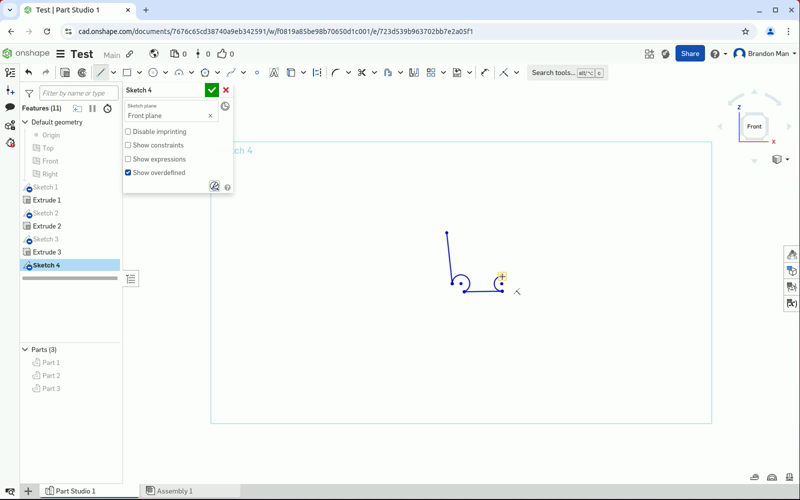
mouse_move(532, 276)
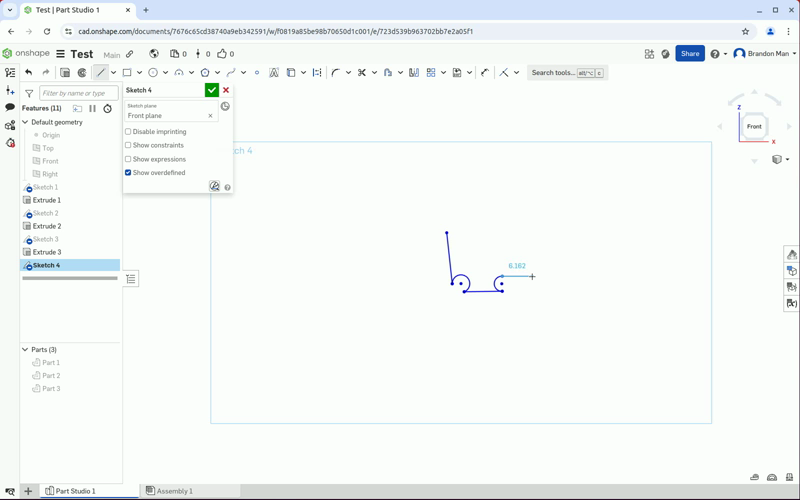
mouse_move(479, 276)
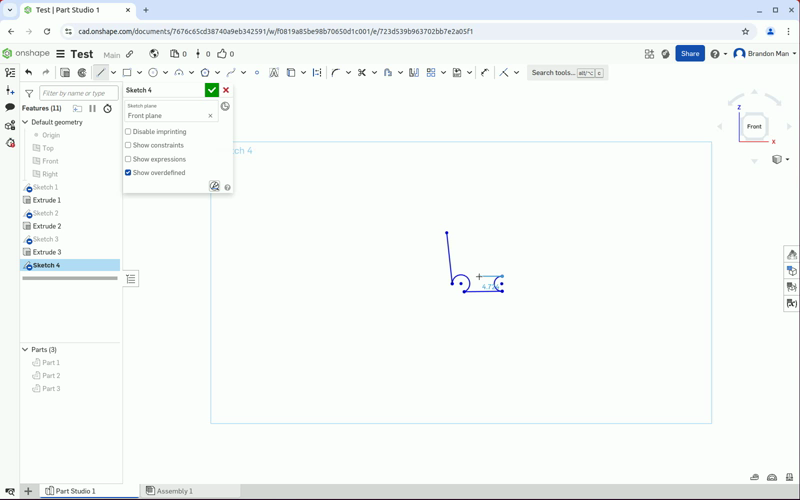
click(479, 276)
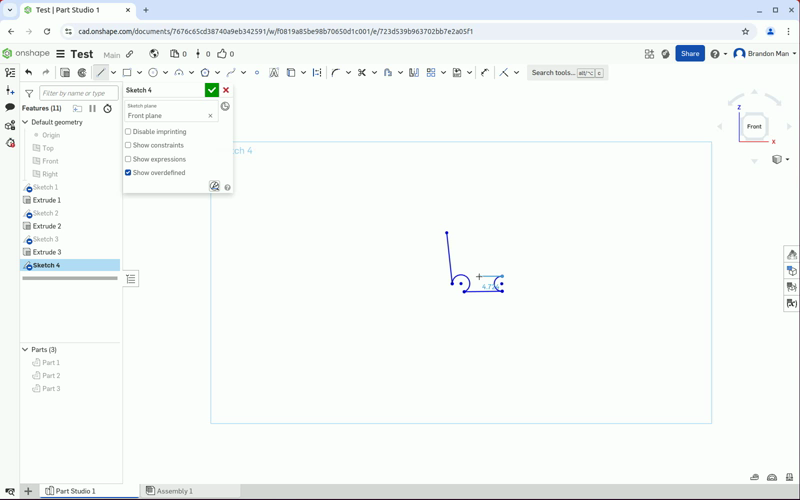
key_up(shift)
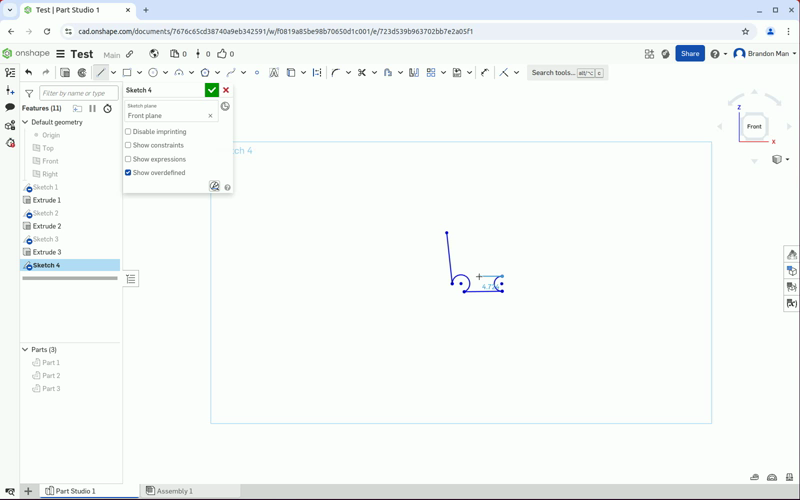
key(esc)
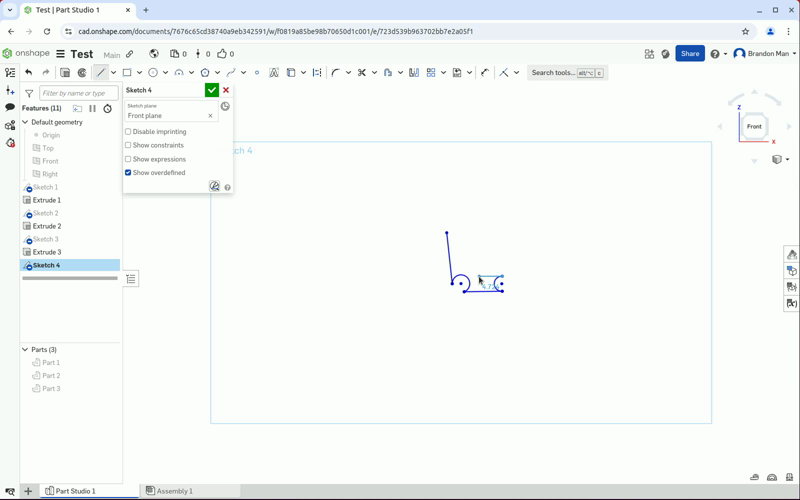
key(a)
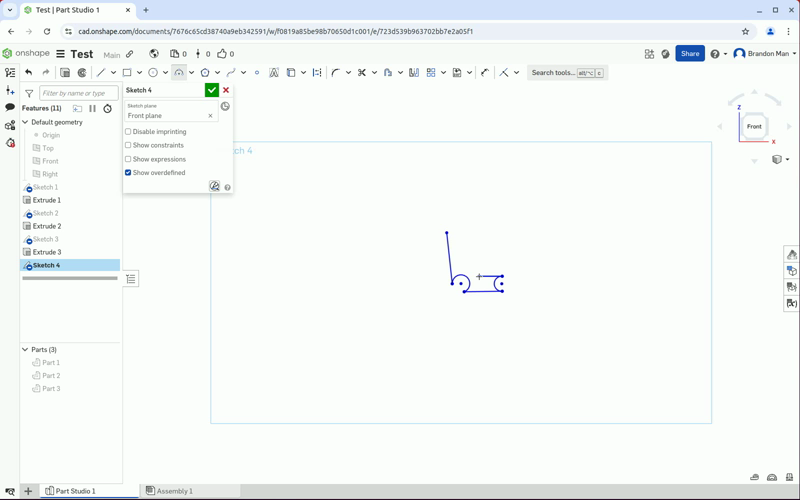
mouse_move(479, 276)
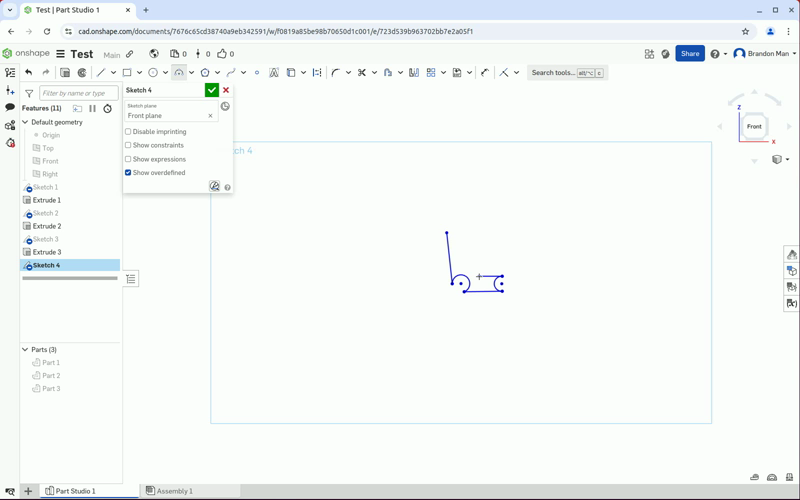
click(479, 276)
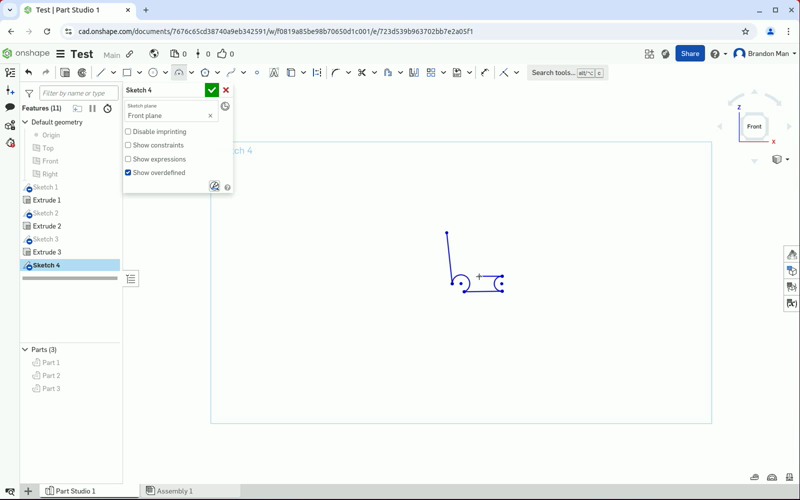
key_down(shift)
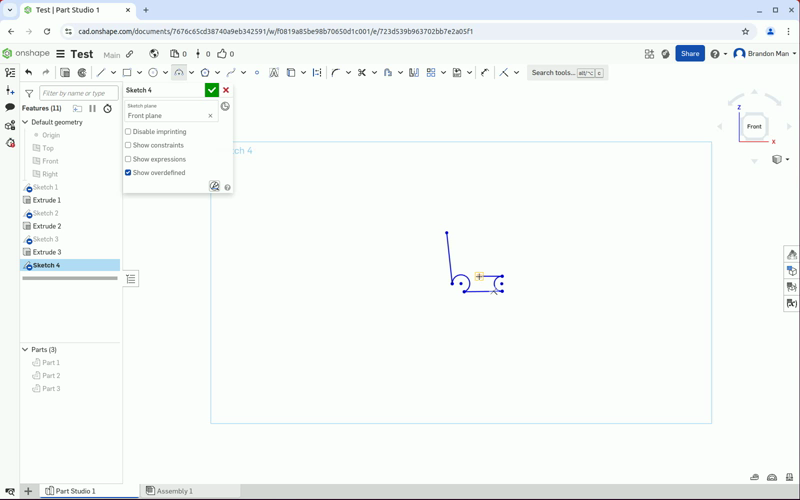
mouse_move(471, 267)
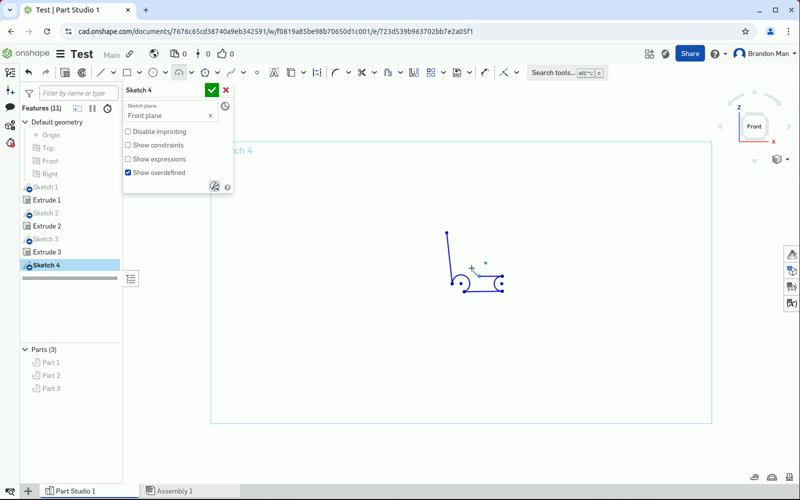
click(471, 267)
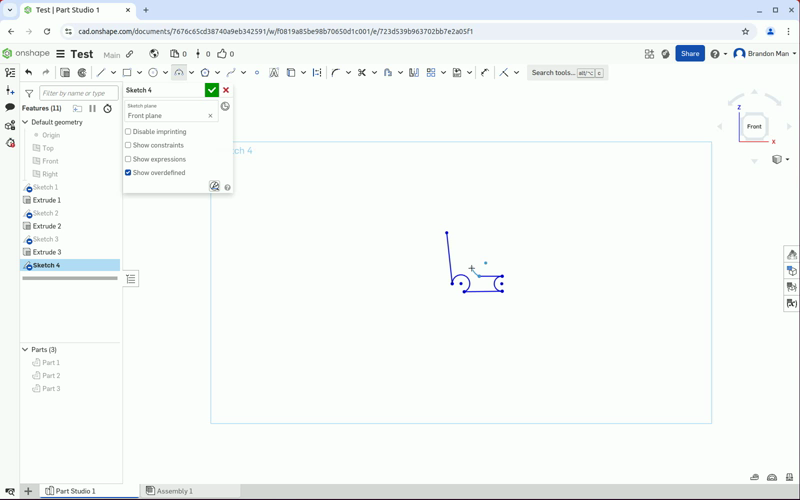
mouse_move(473, 273)
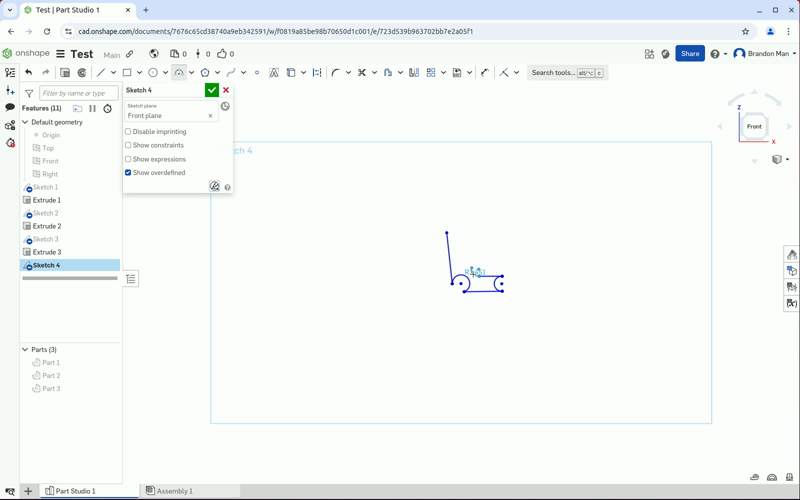
click(473, 273)
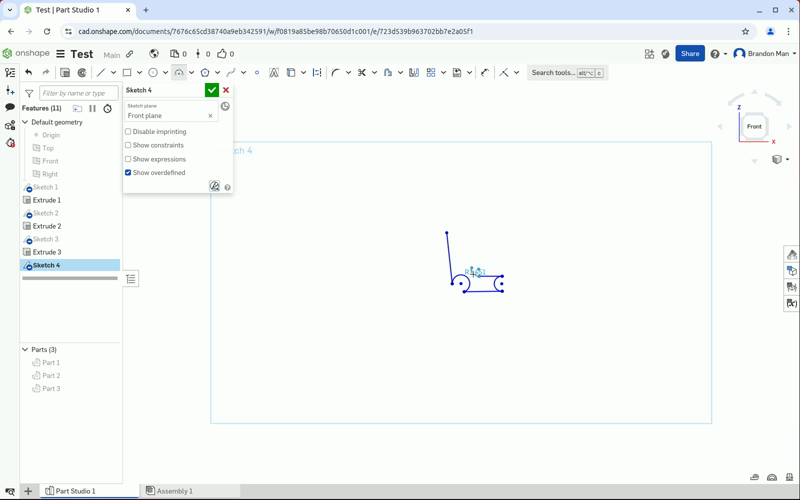
key_up(shift)
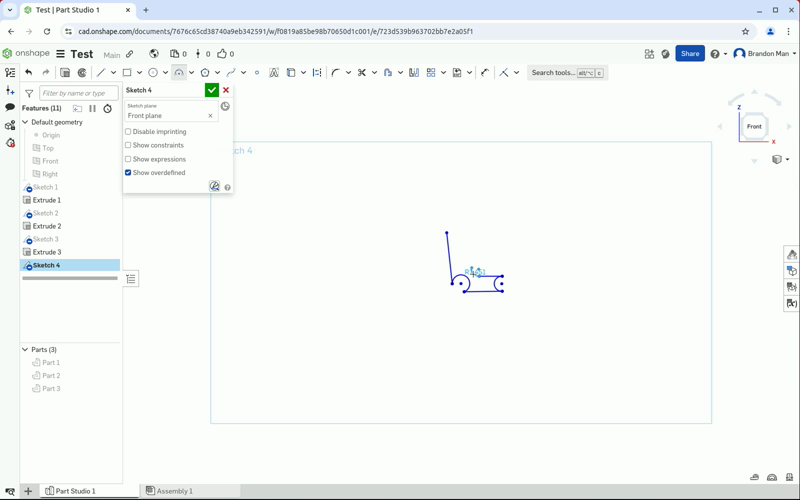
key(esc)
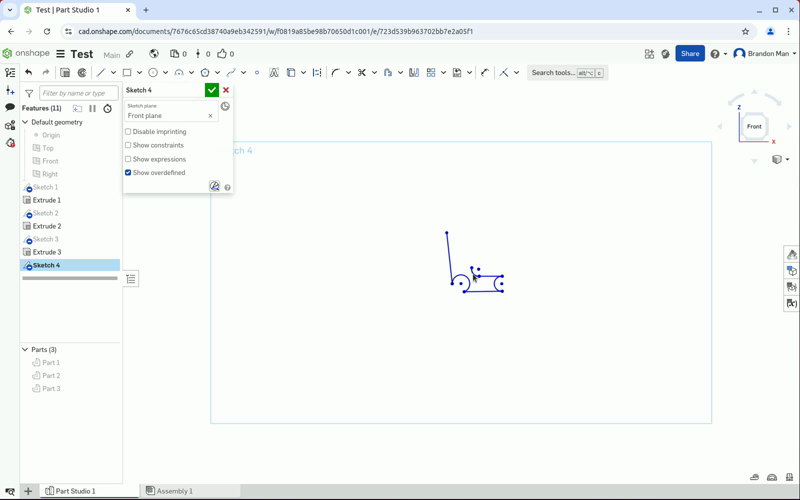
key(l)
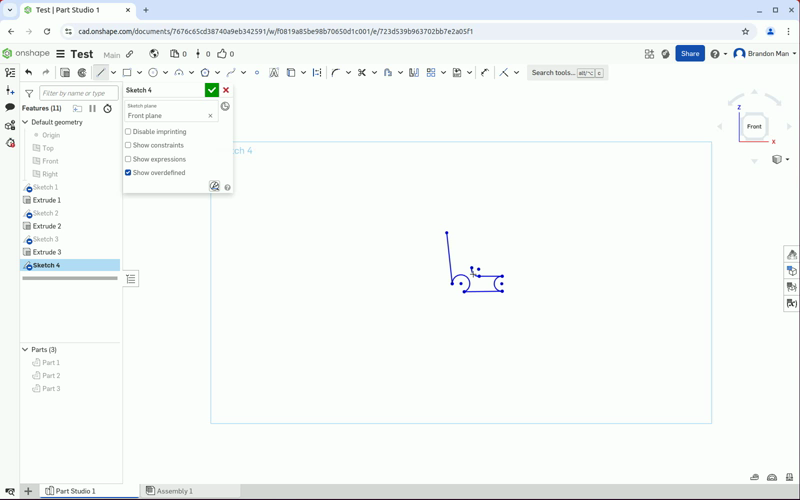
mouse_move(471, 267)
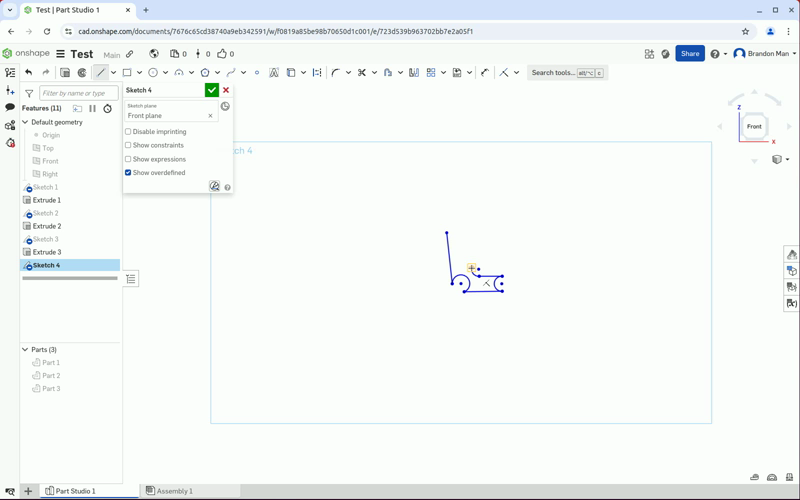
click(471, 267)
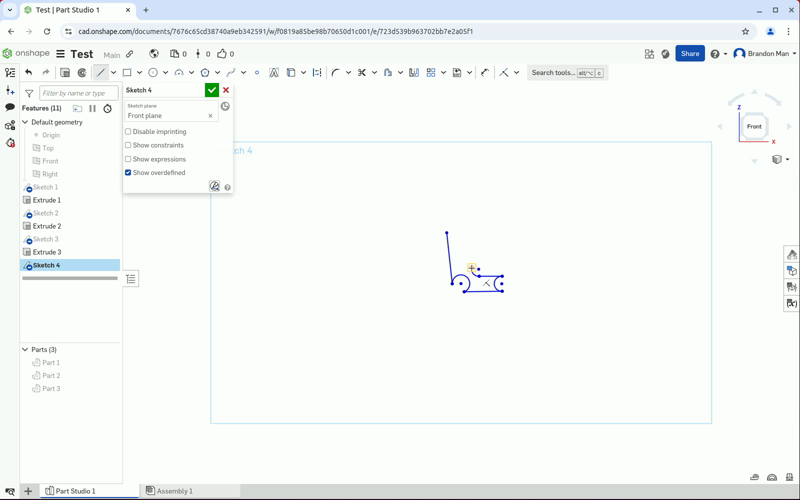
key_down(shift)
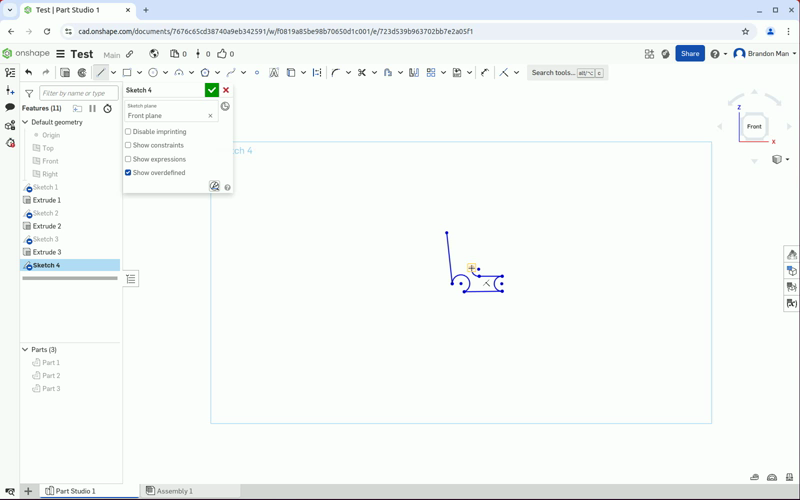
mouse_move(501, 267)
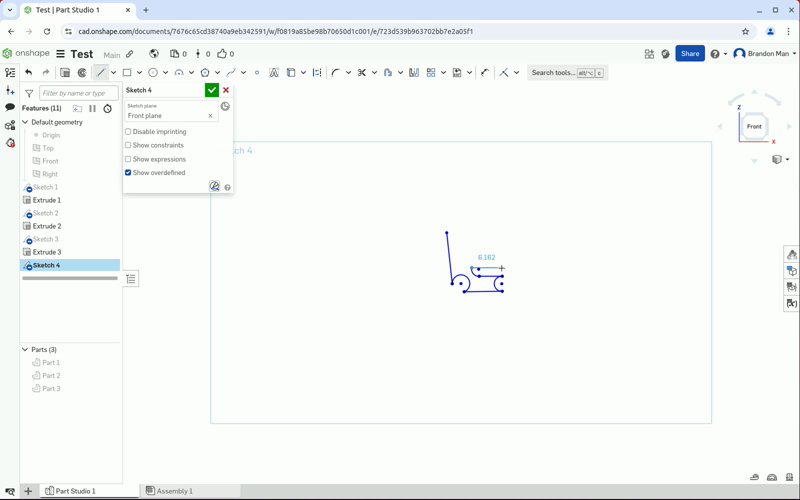
mouse_move(476, 232)
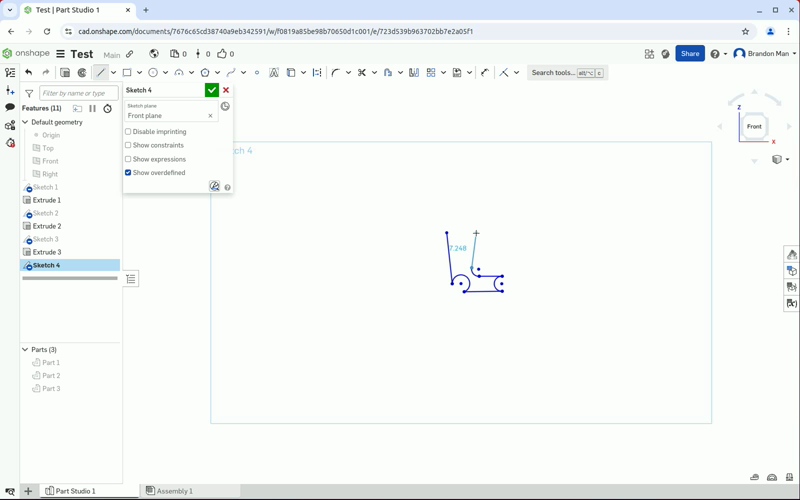
click(476, 232)
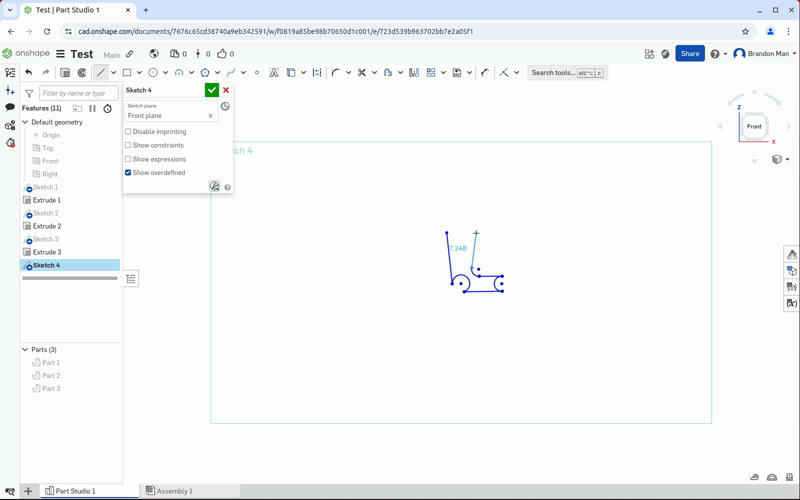
key_up(shift)
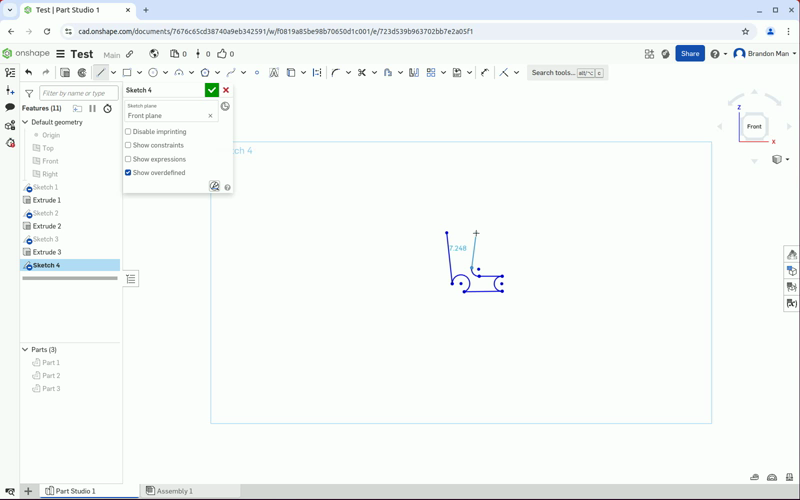
key(esc)
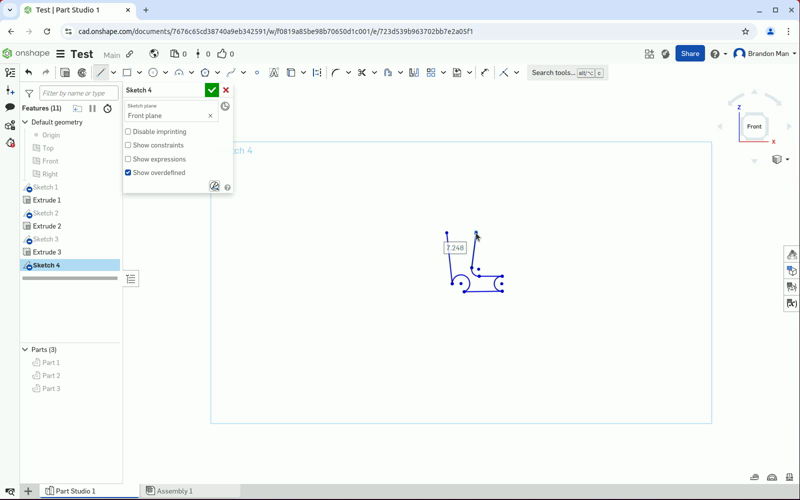
key(a)
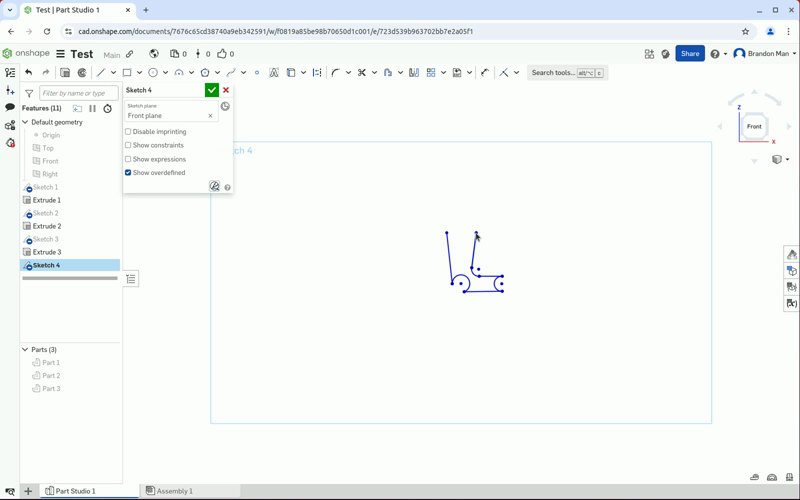
mouse_move(476, 232)
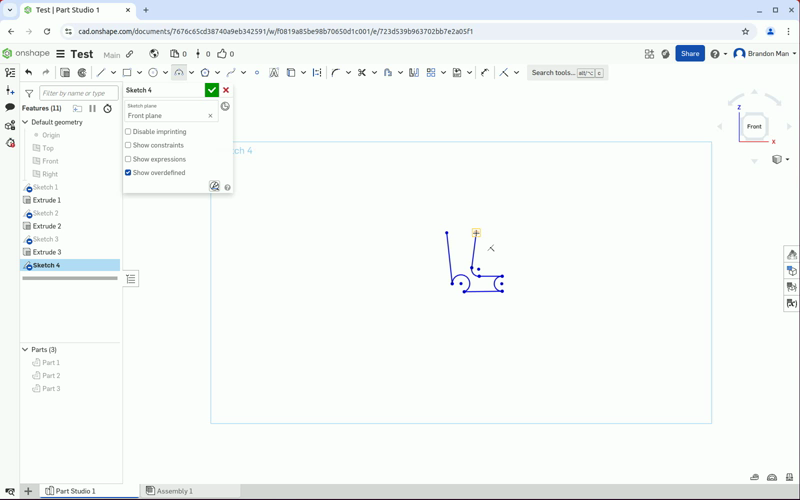
click(476, 232)
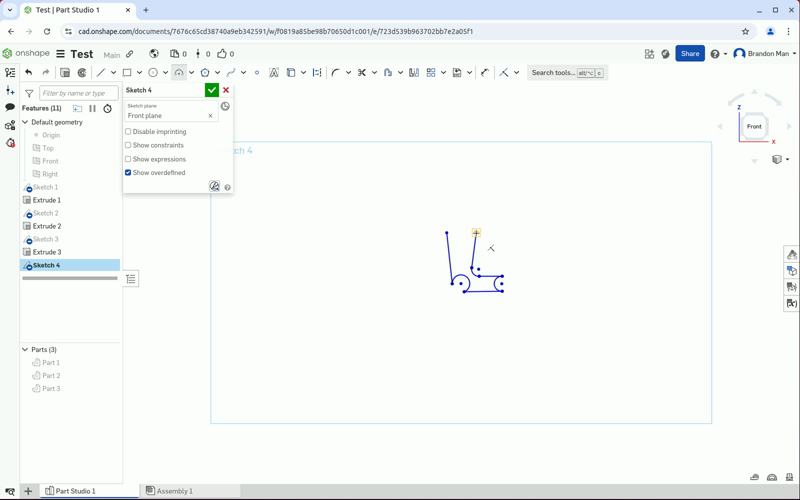
mouse_move(446, 232)
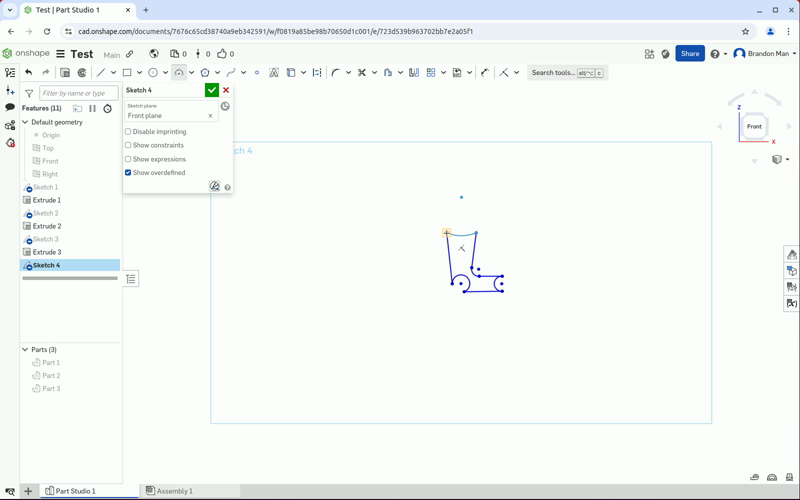
click(446, 232)
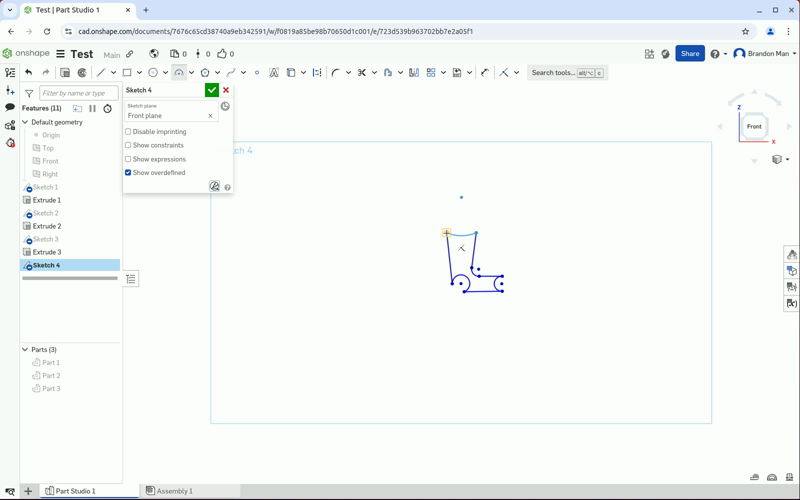
key_down(shift)
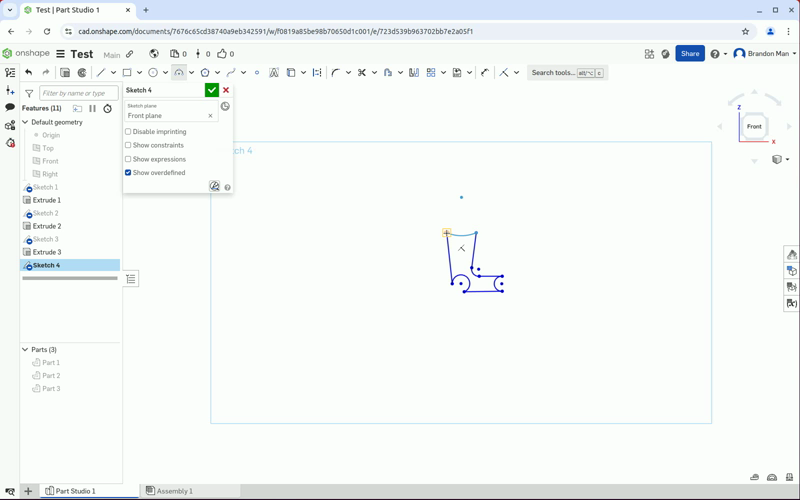
mouse_move(461, 245)
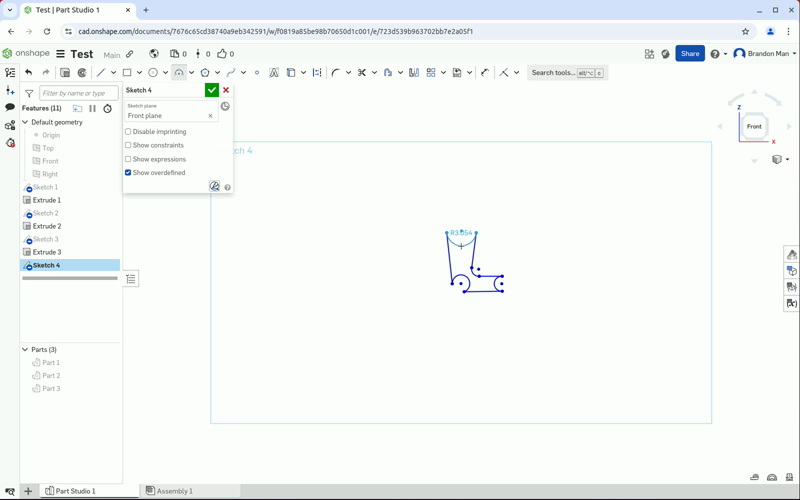
click(461, 245)
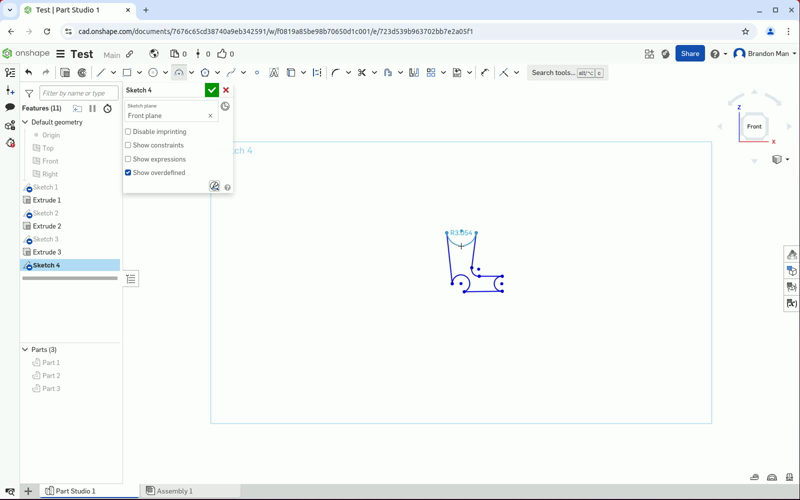
key_up(shift)
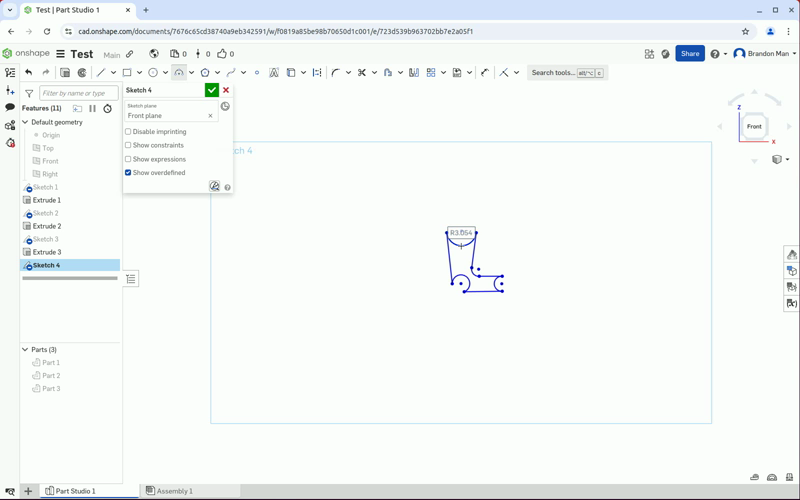
key(esc)
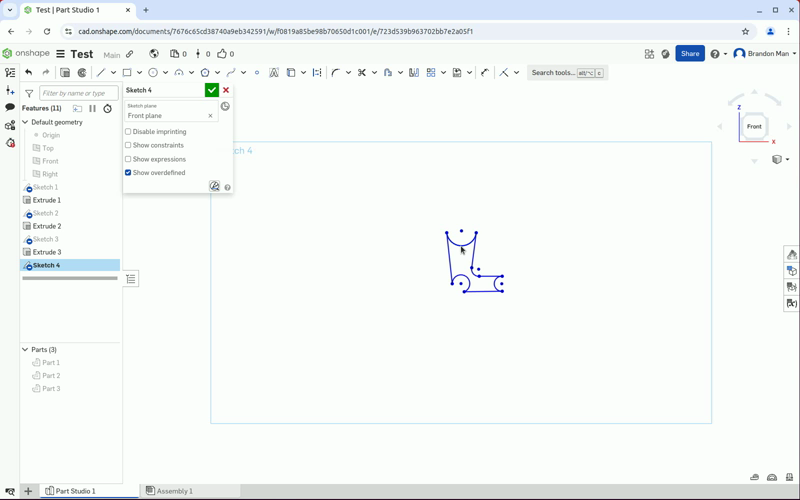
mouse_move(482, 279)
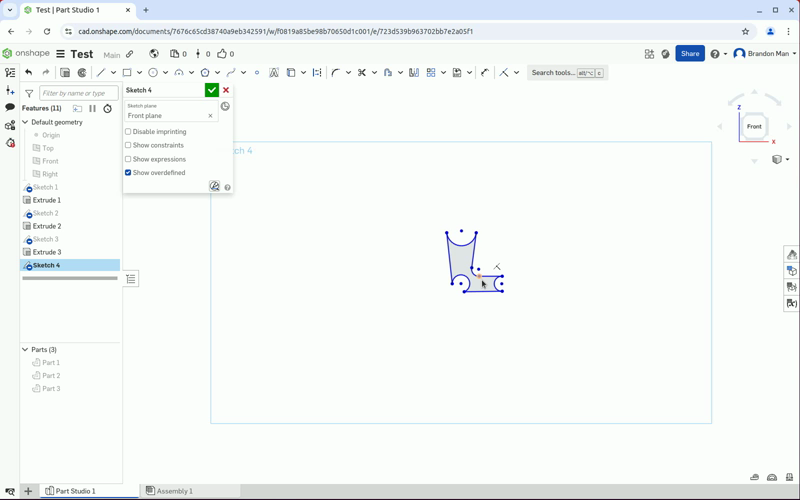
scroll(6)
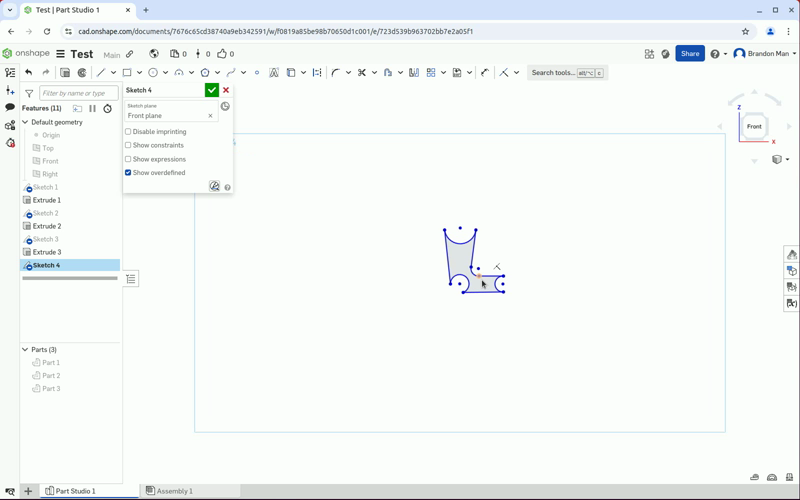
scroll(6)
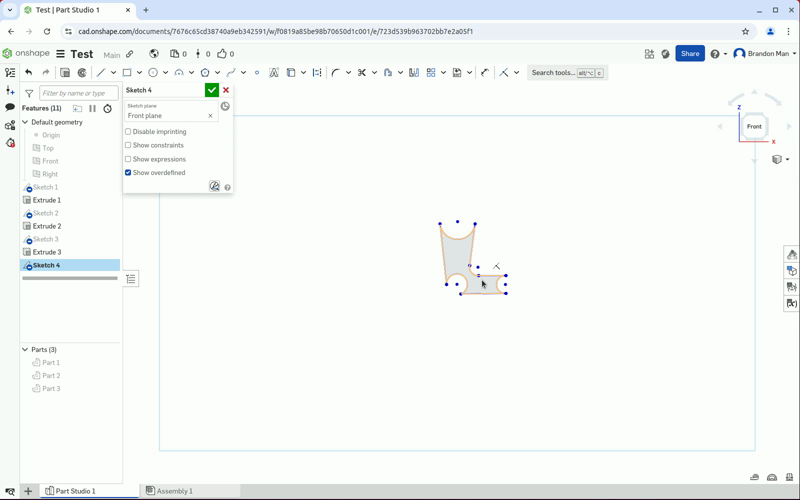
scroll(6)
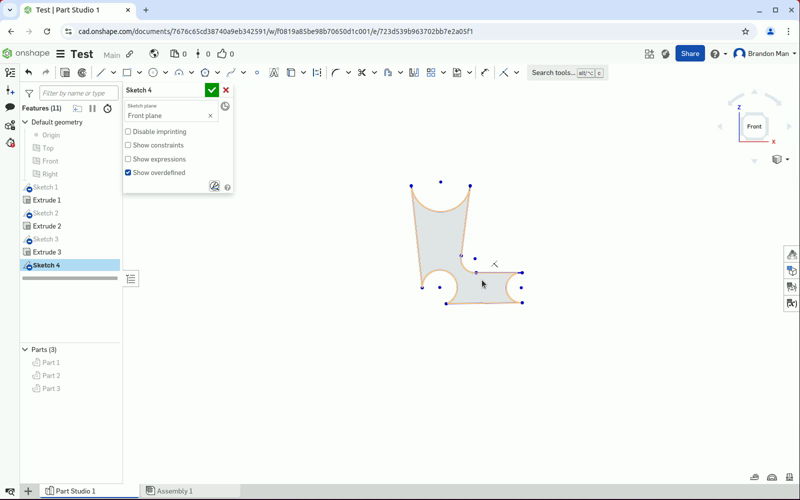
scroll(6)
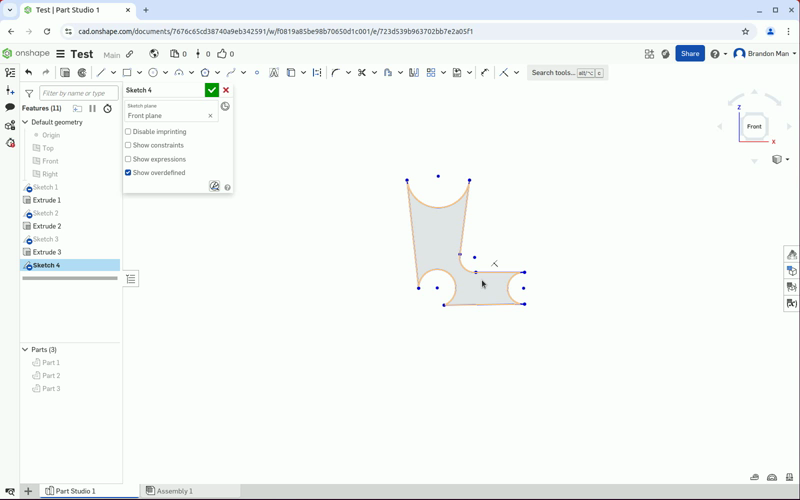
scroll(6)
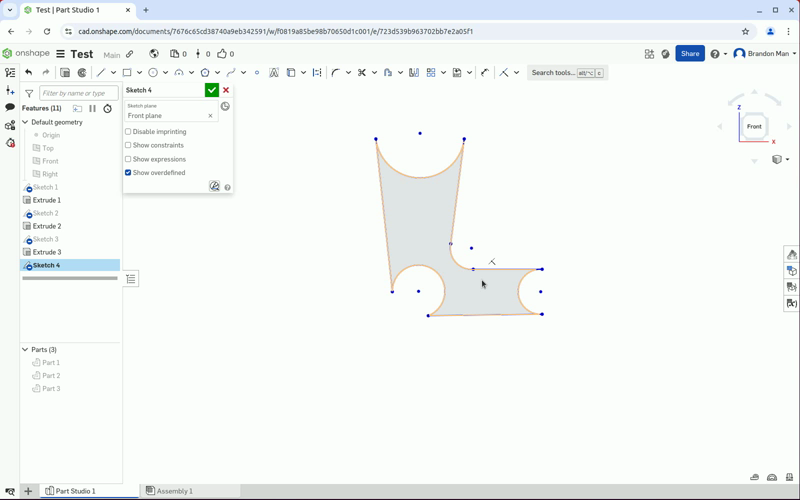
scroll(6)
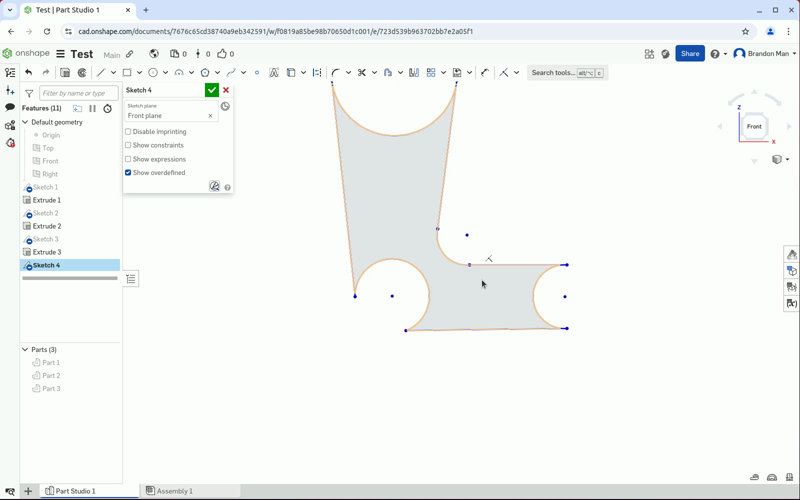
scroll(6)
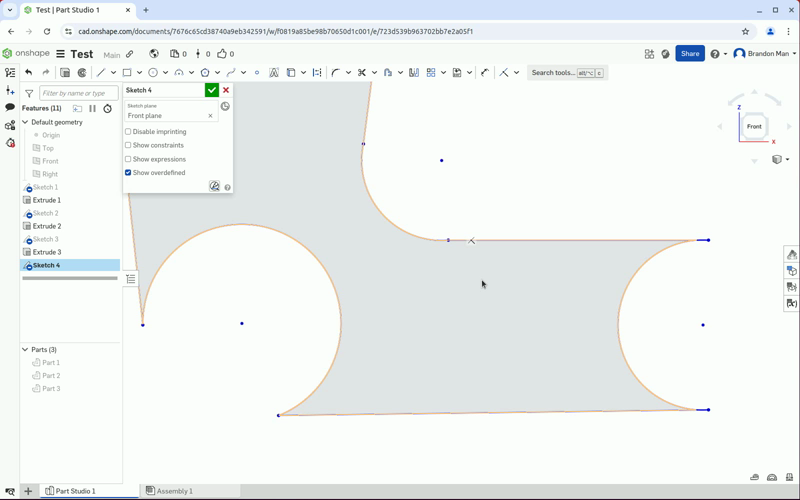
click(482, 279)
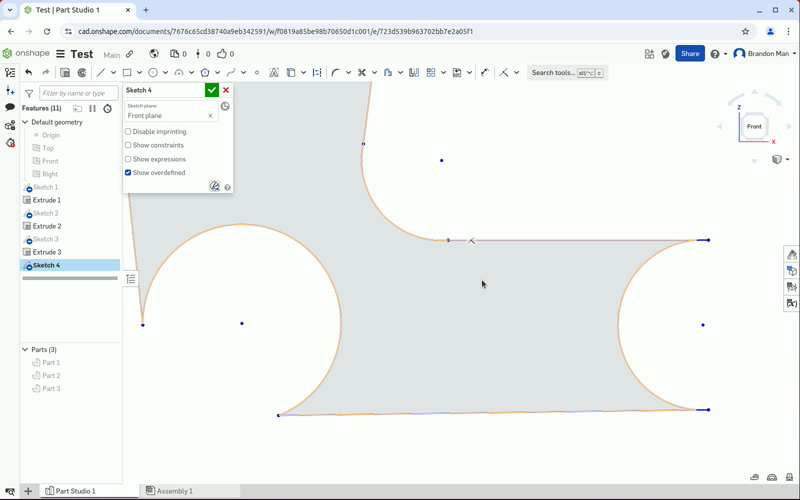
scroll(-6)
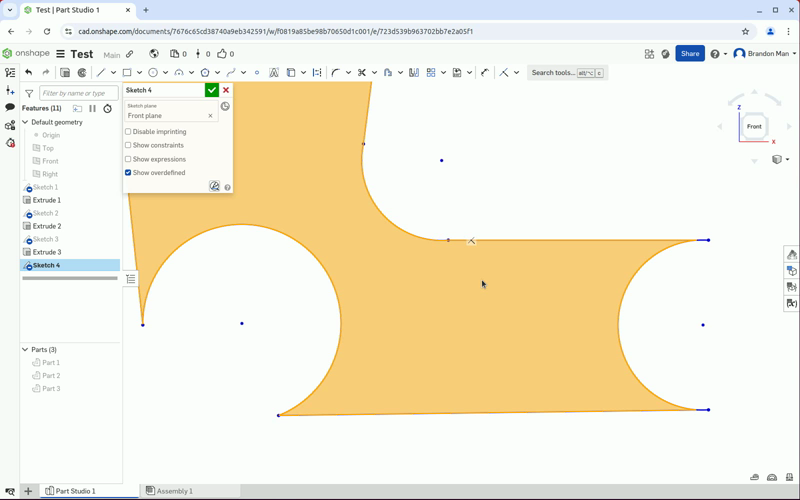
scroll(-6)
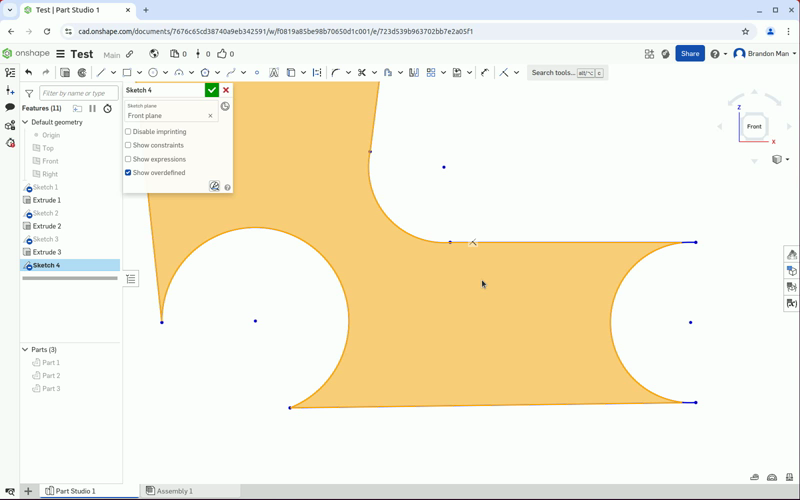
scroll(-6)
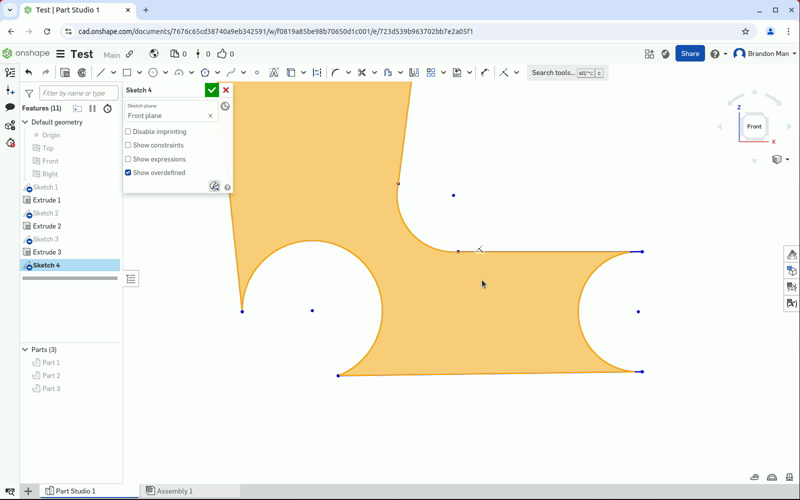
scroll(-6)
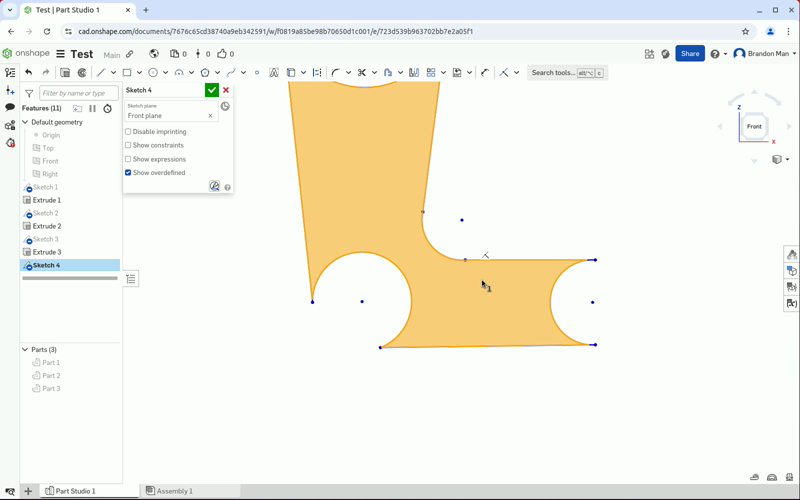
scroll(-6)
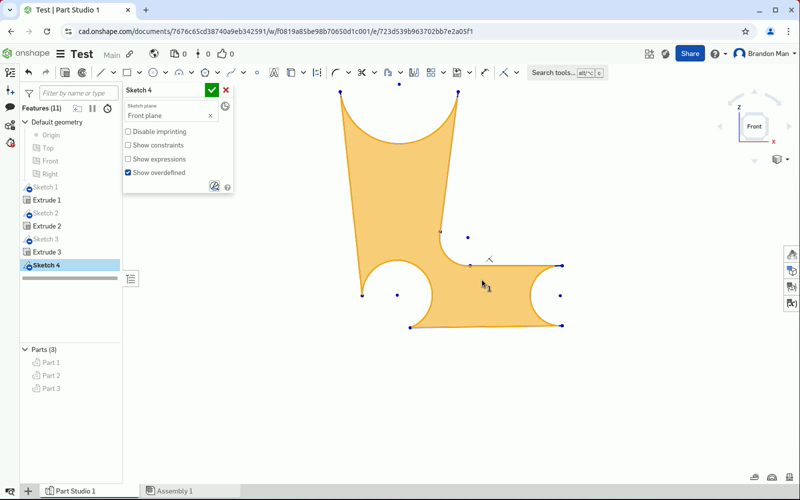
scroll(-6)
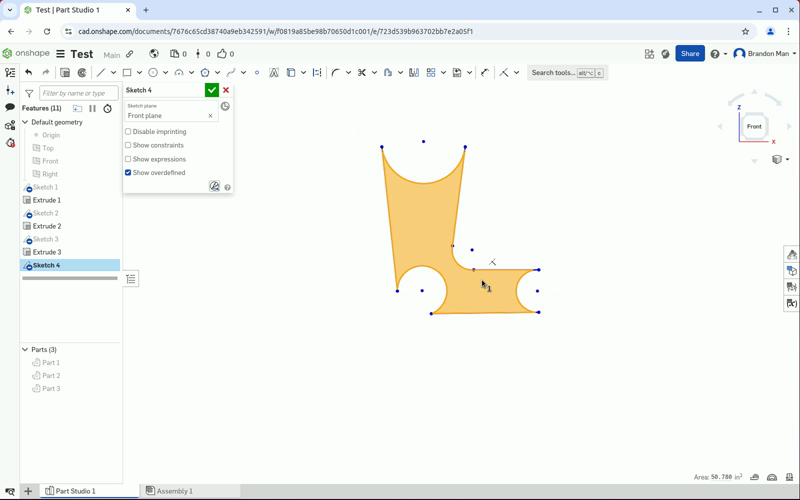
scroll(-6)
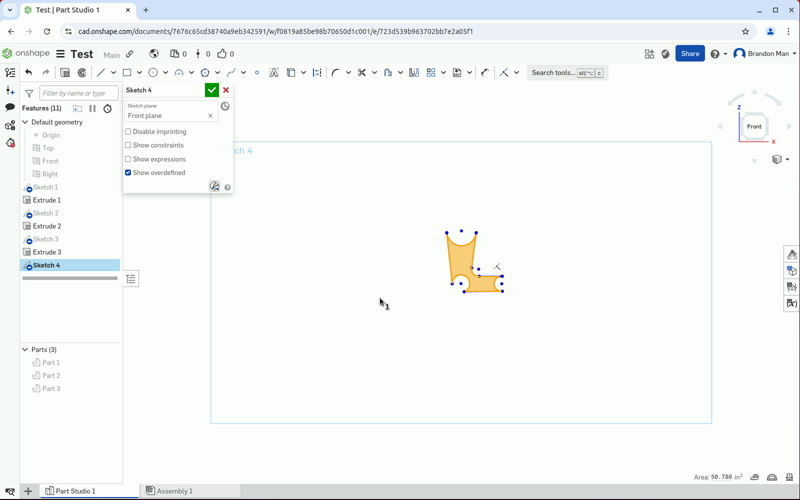
mouse_move(73, 352)
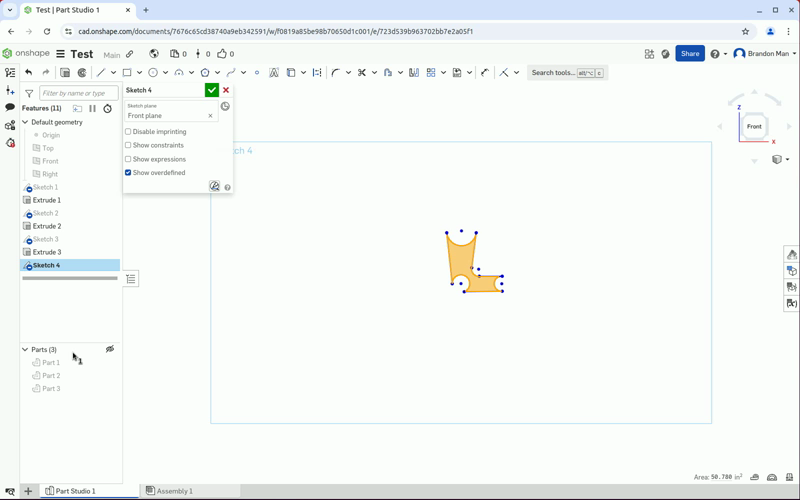
key(shift+y)
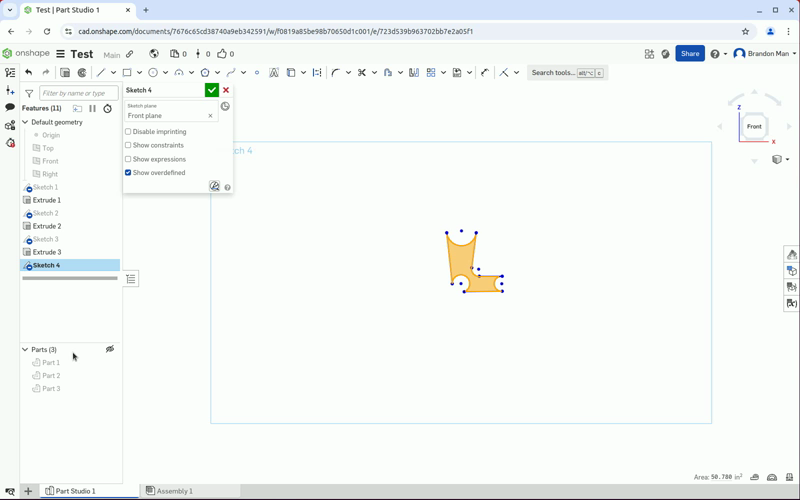
key(shift+e)
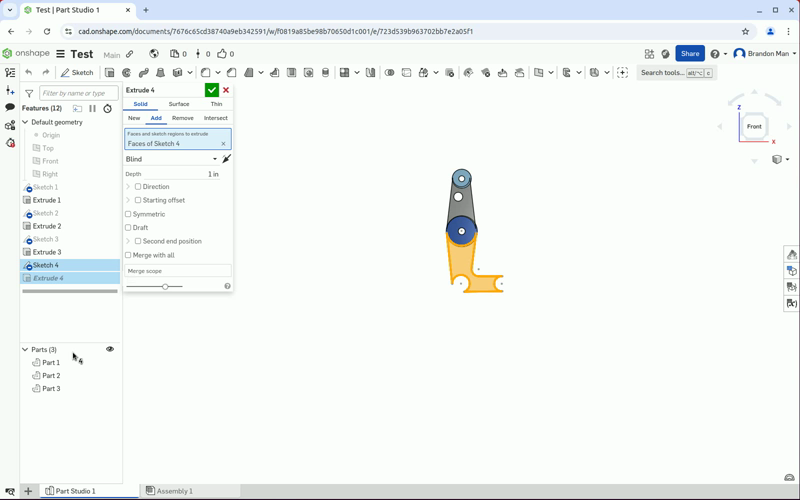
mouse_move(143, 106)
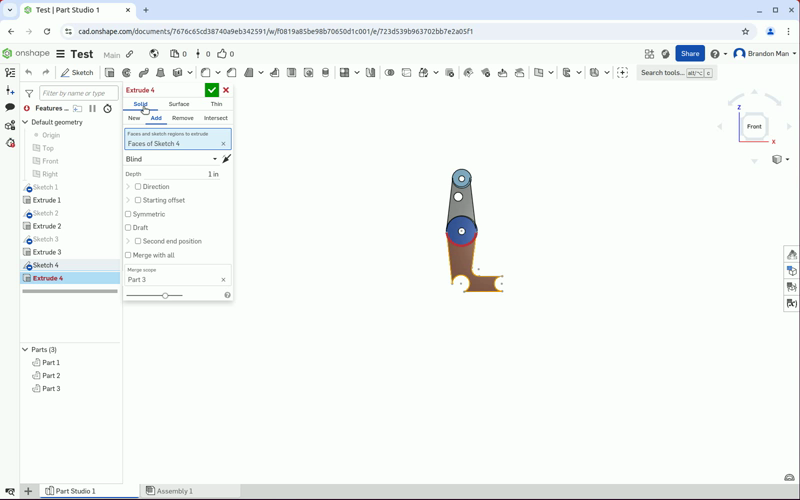
click(143, 106)
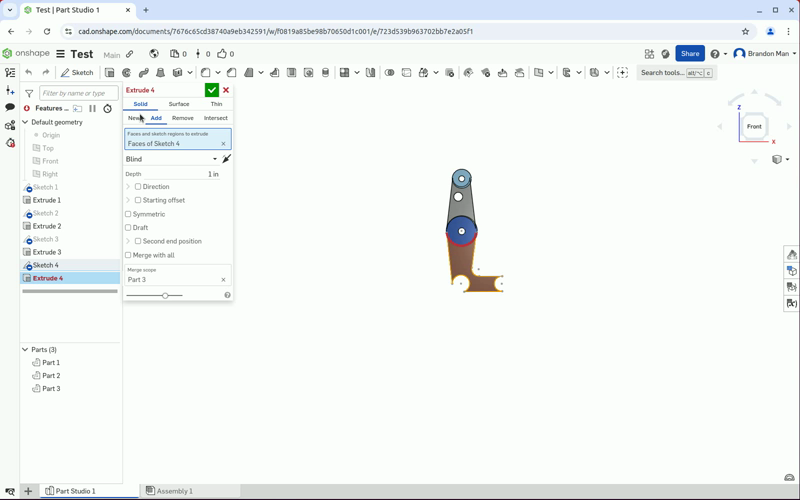
mouse_move(137, 120)
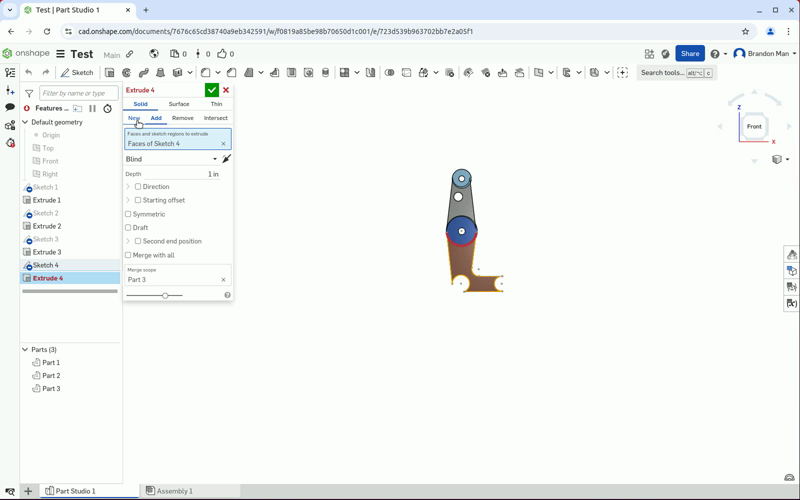
click(137, 120)
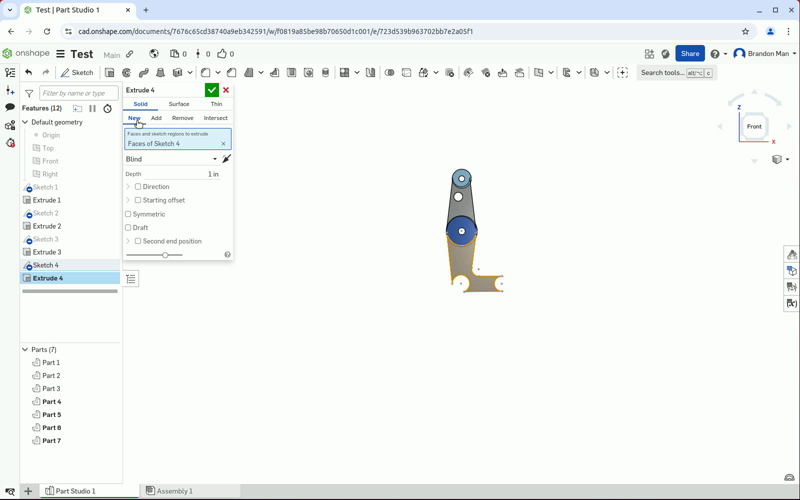
key(tab, 4)
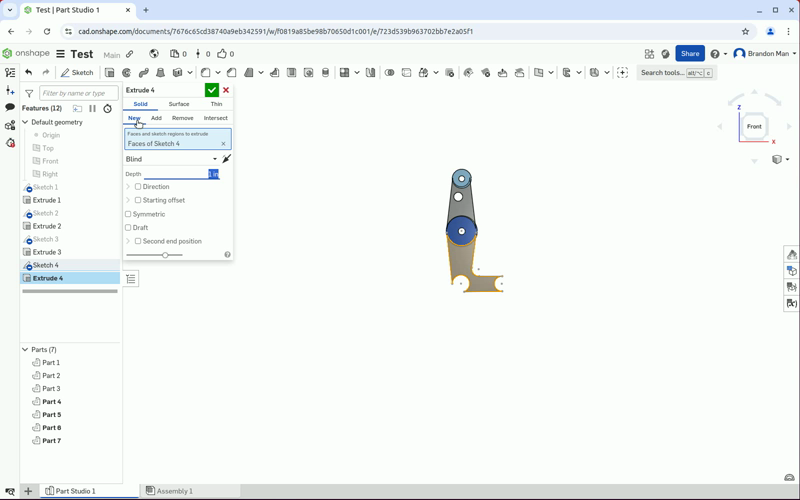
text(0.481)
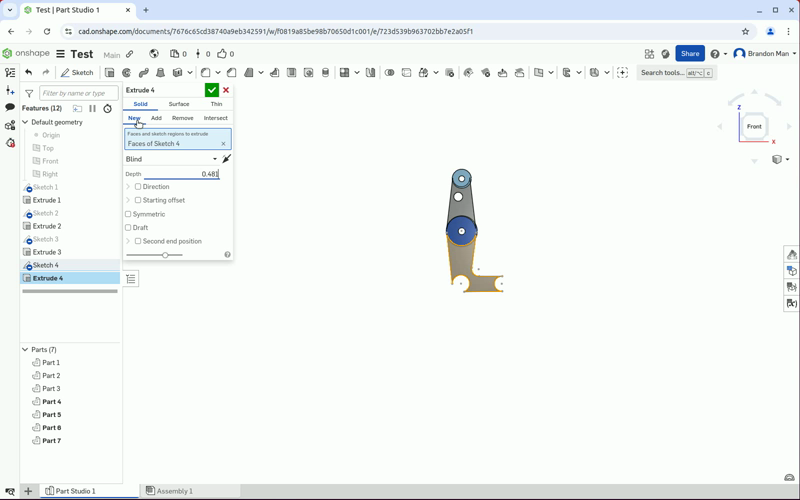
key(enter)
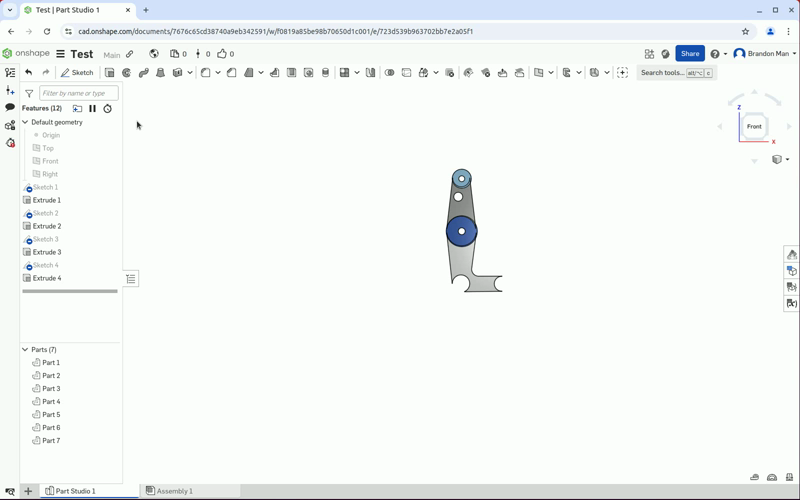
key(shift+h)
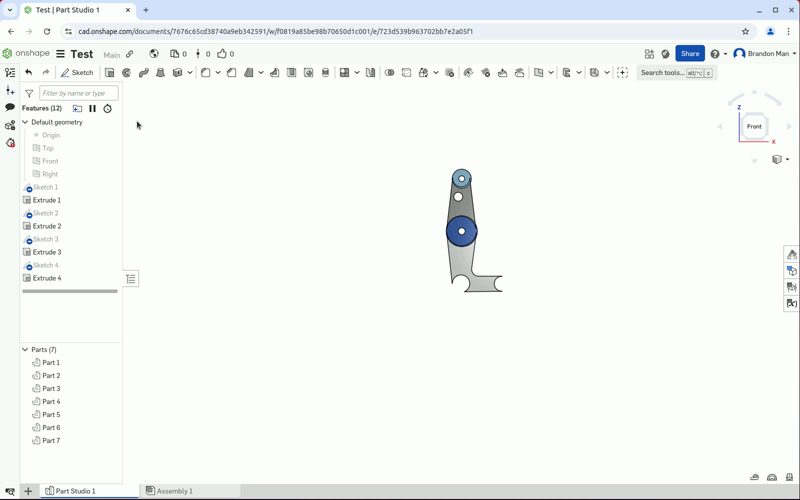
key(shift+h)
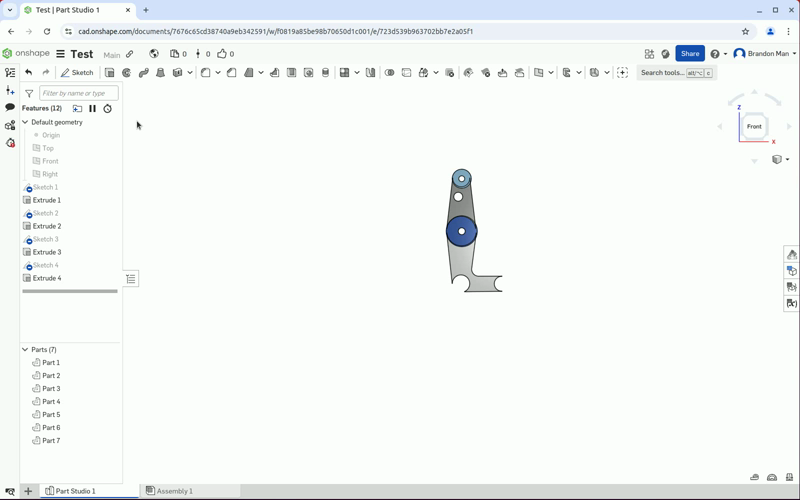
mouse_move(73, 189)
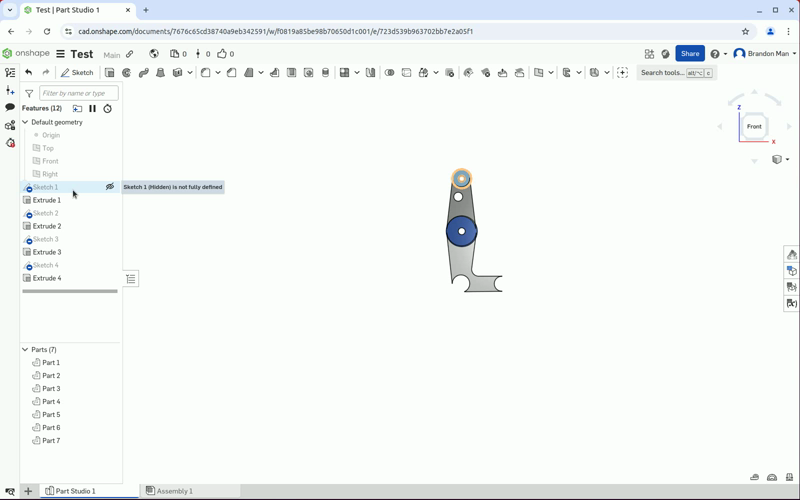
click(73, 189)
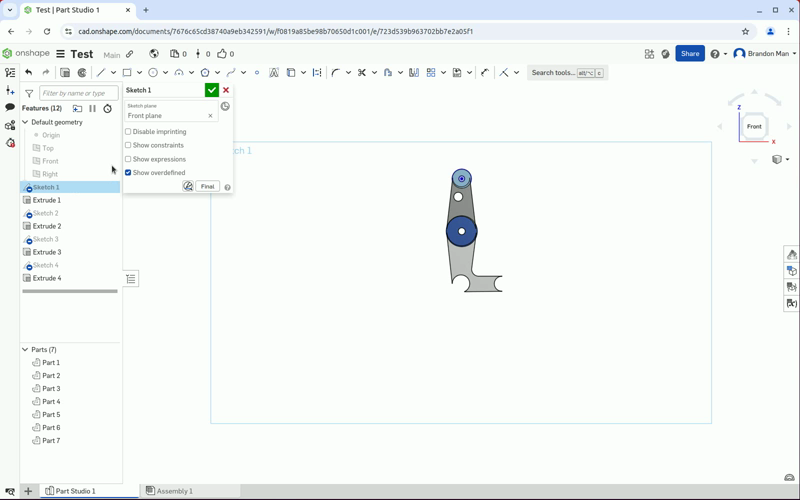
mouse_move(229, 92)
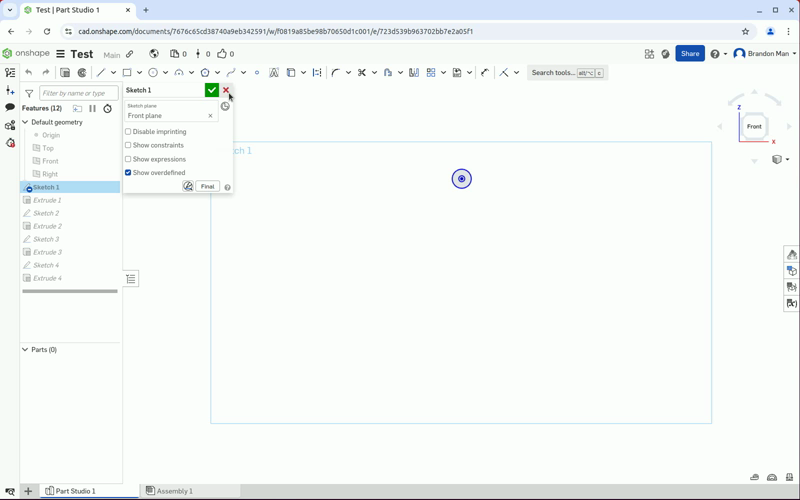
click(229, 92)
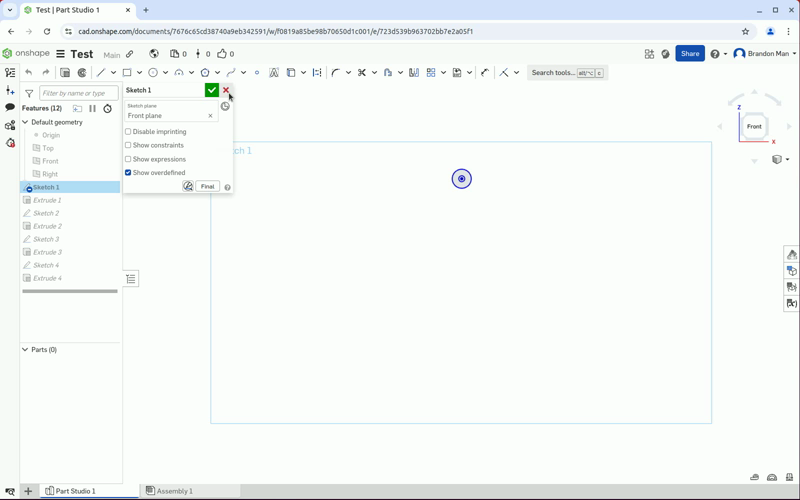
key(shift+s)
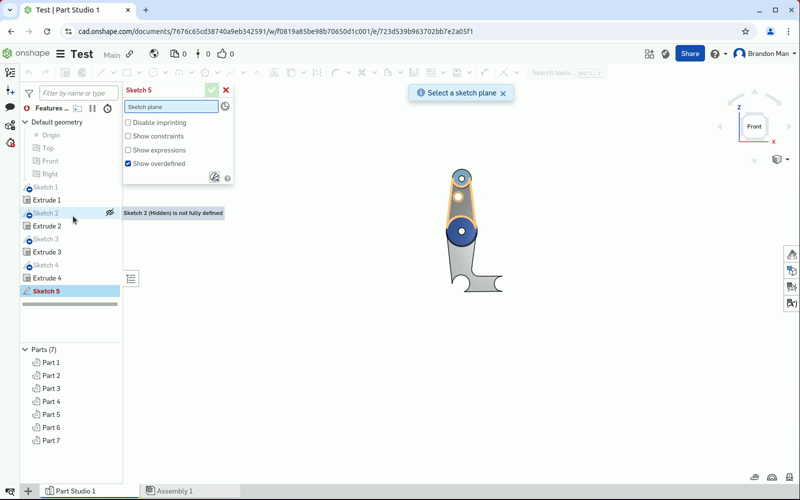
scroll(3)
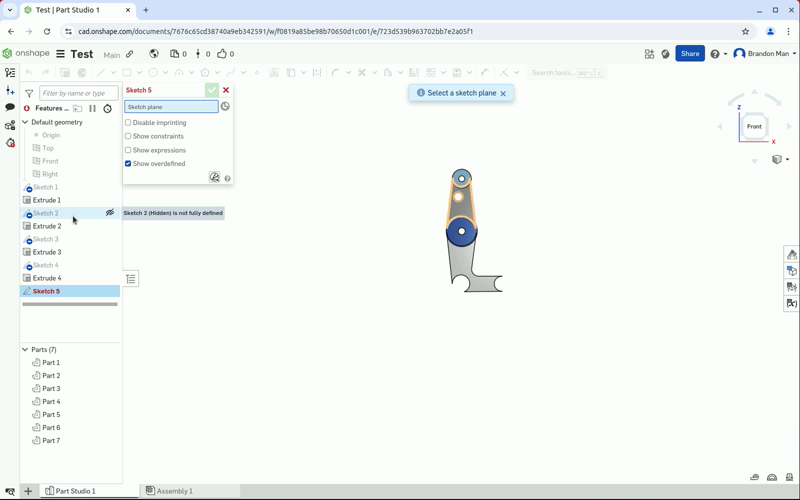
mouse_move(73, 163)
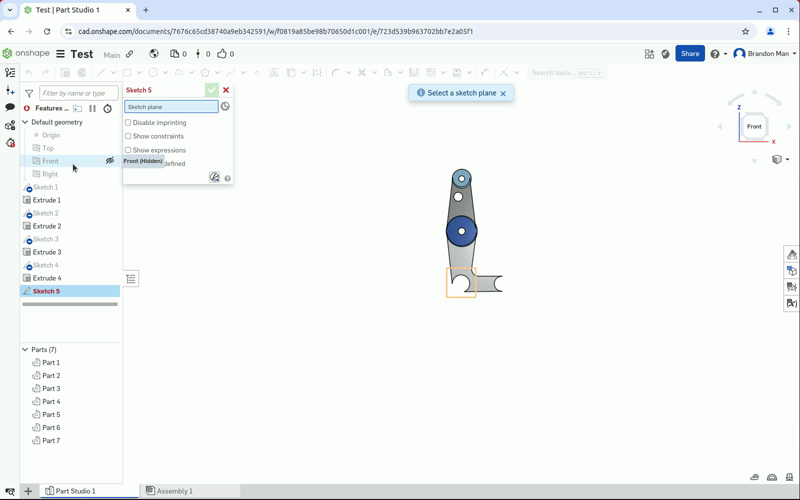
click(73, 163)
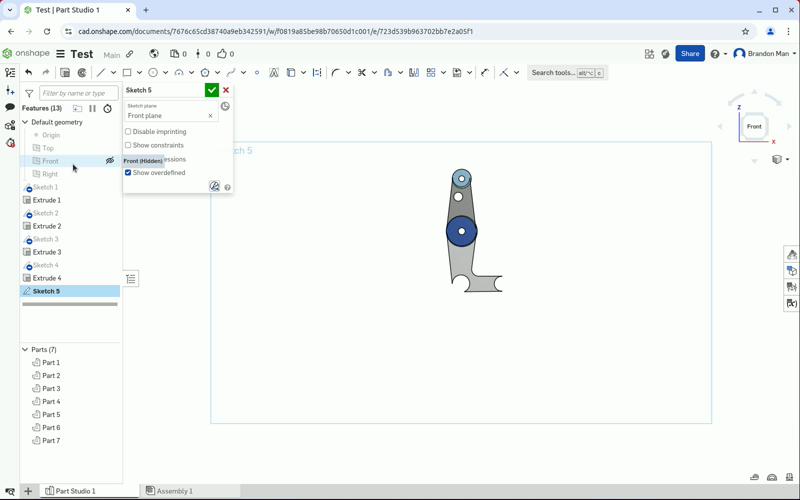
mouse_move(73, 352)
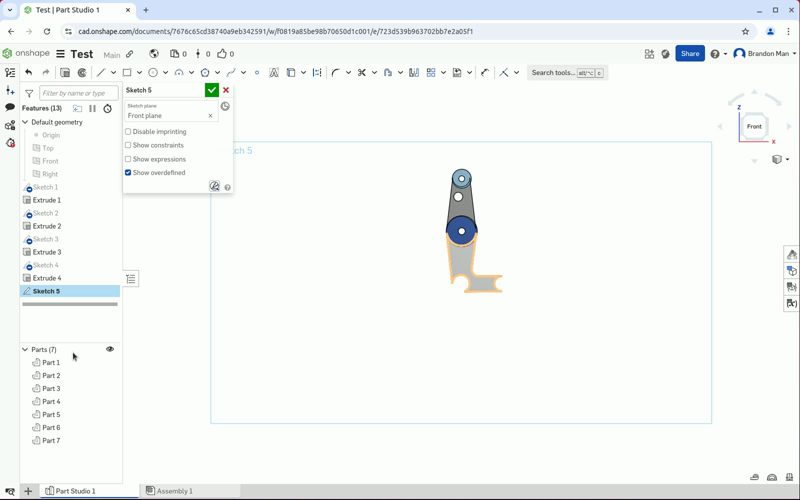
key(y)
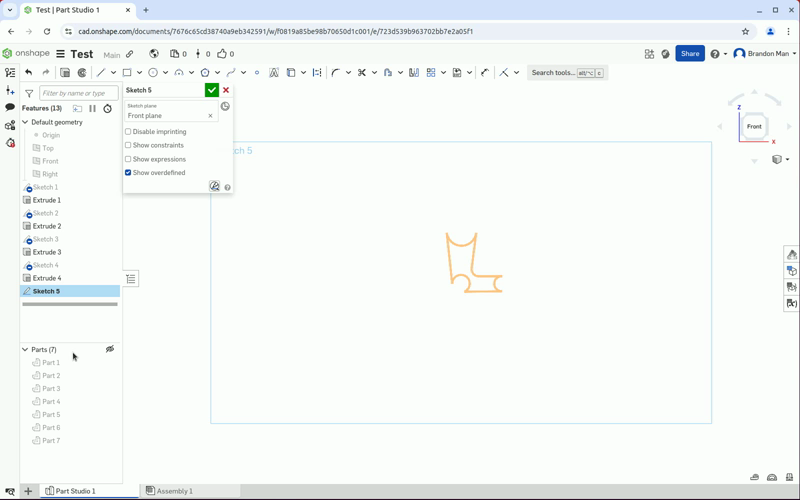
key(c)
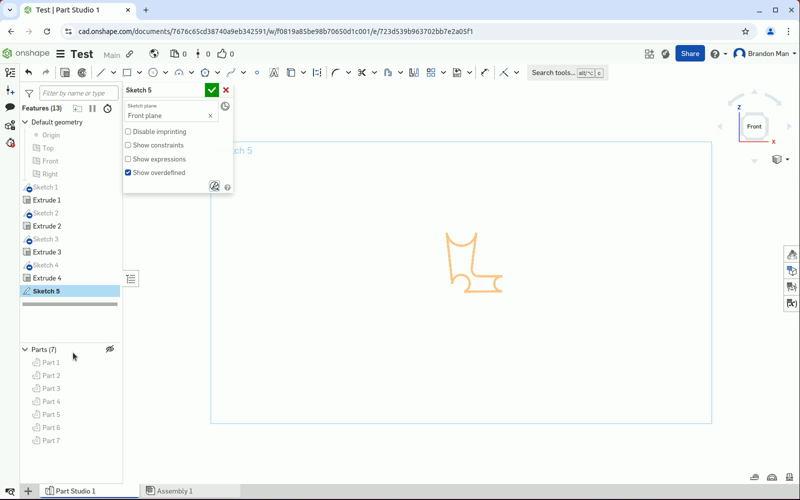
key_down(shift)
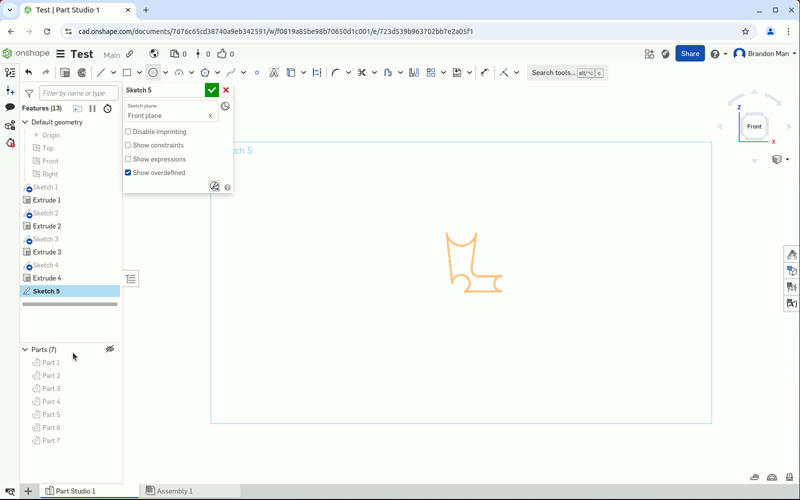
mouse_move(461, 282)
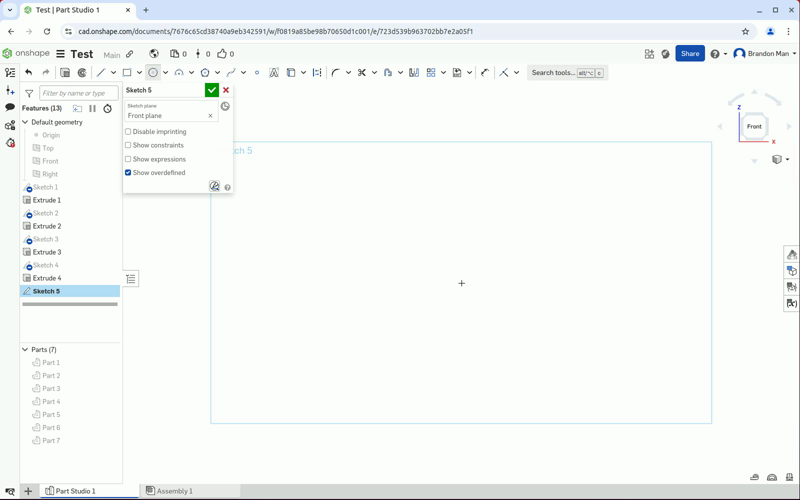
click(461, 282)
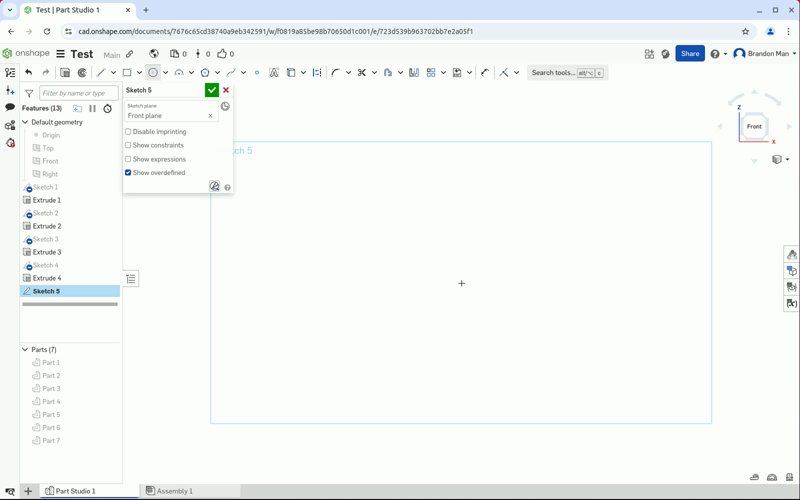
key_up(shift)
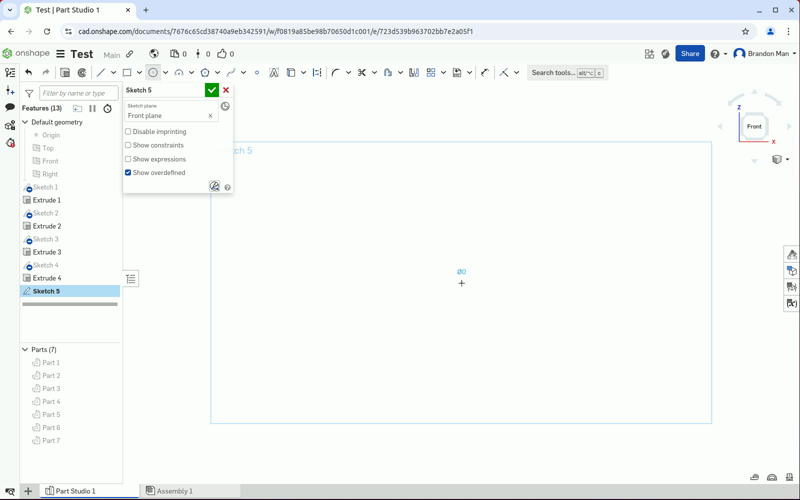
mouse_move(471, 282)
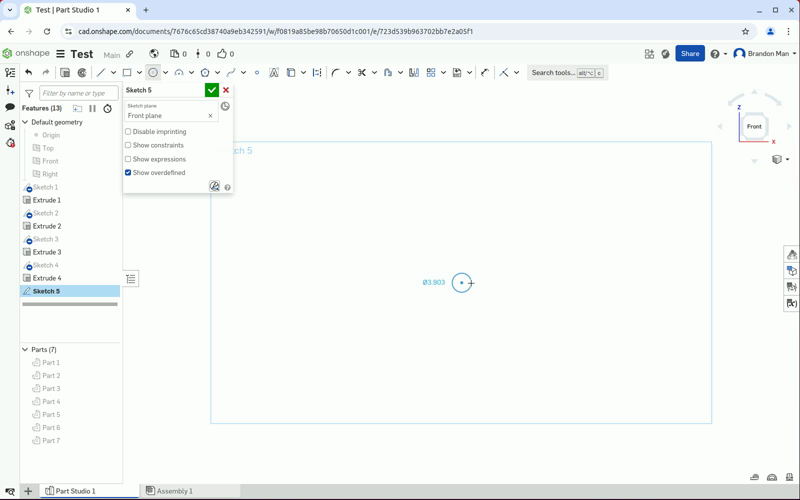
click(471, 282)
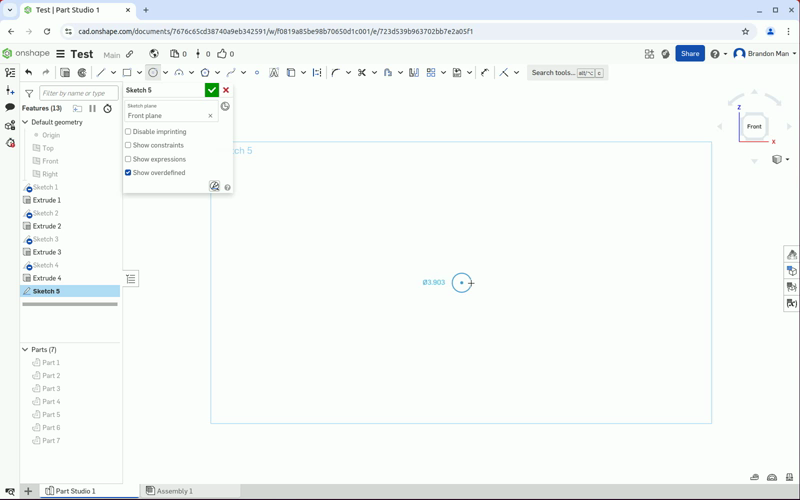
key(esc)
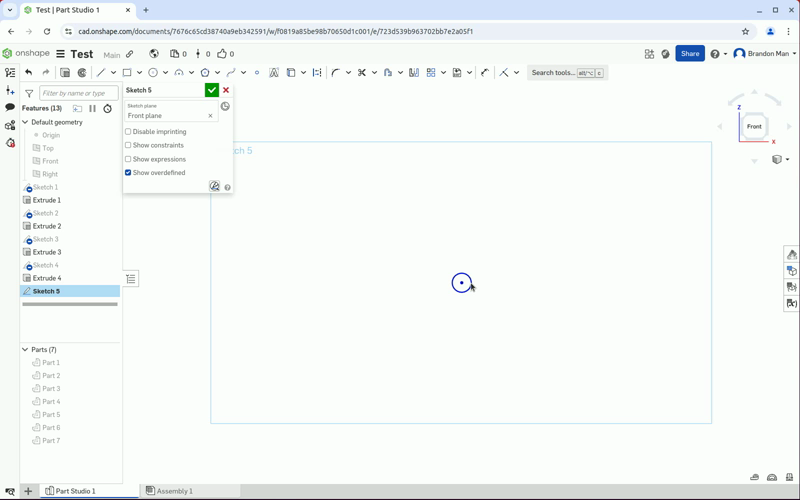
key(c)
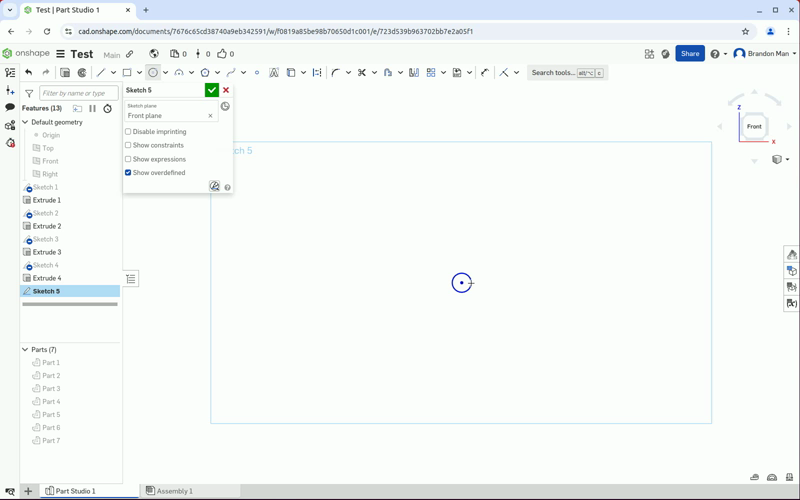
key_down(shift)
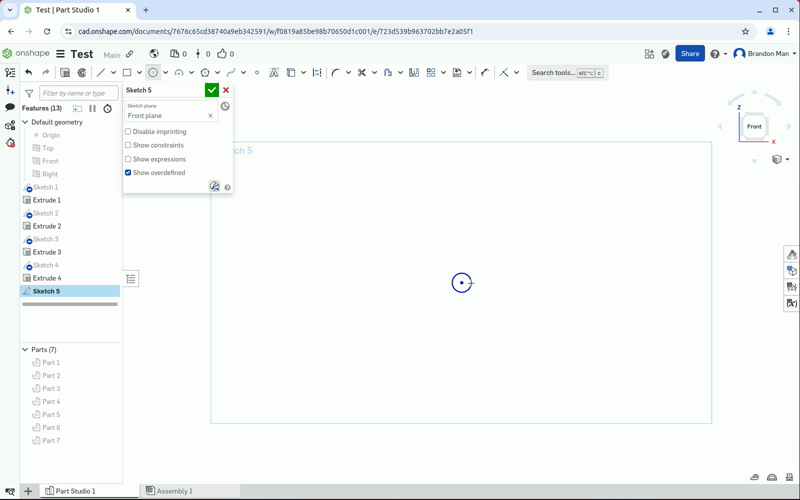
mouse_move(461, 282)
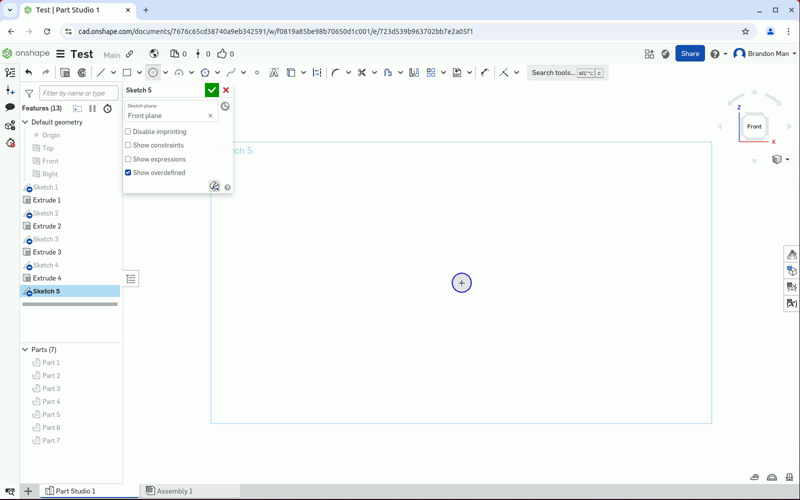
click(461, 282)
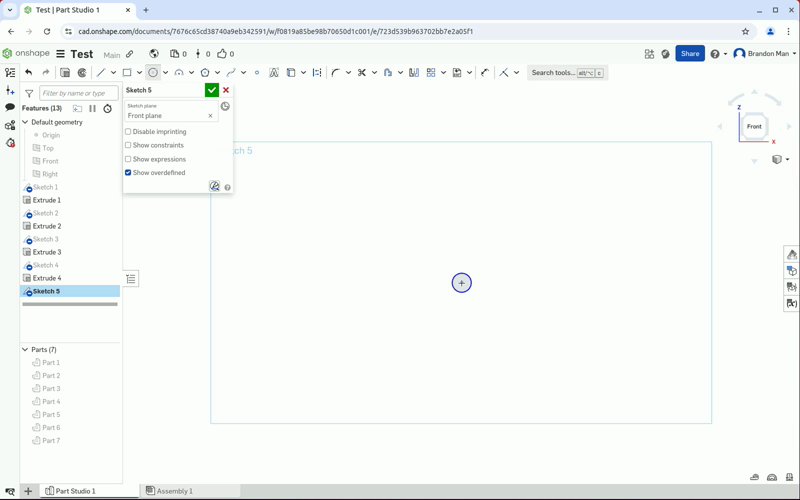
key_up(shift)
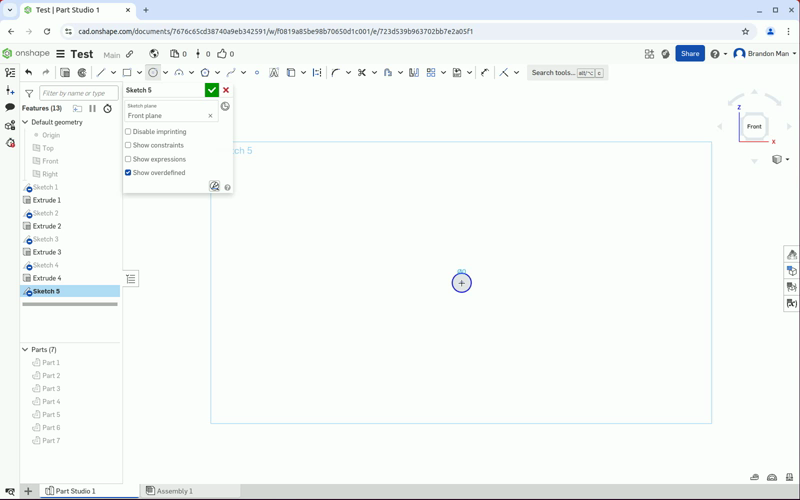
mouse_move(464, 282)
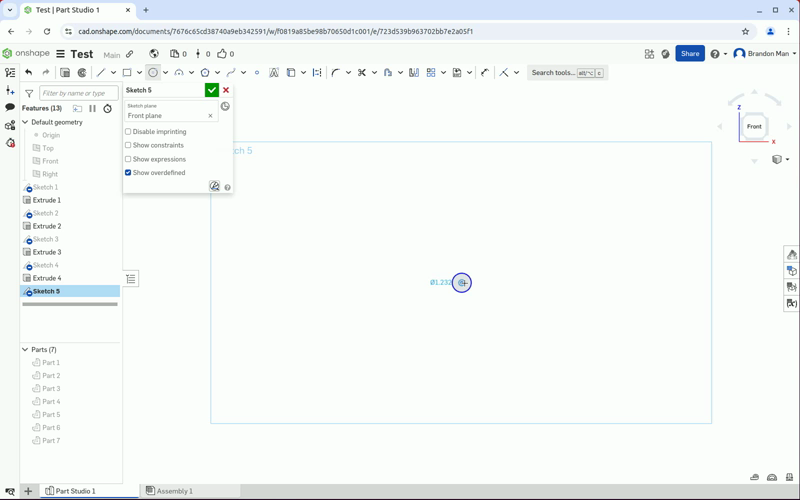
scroll(6)
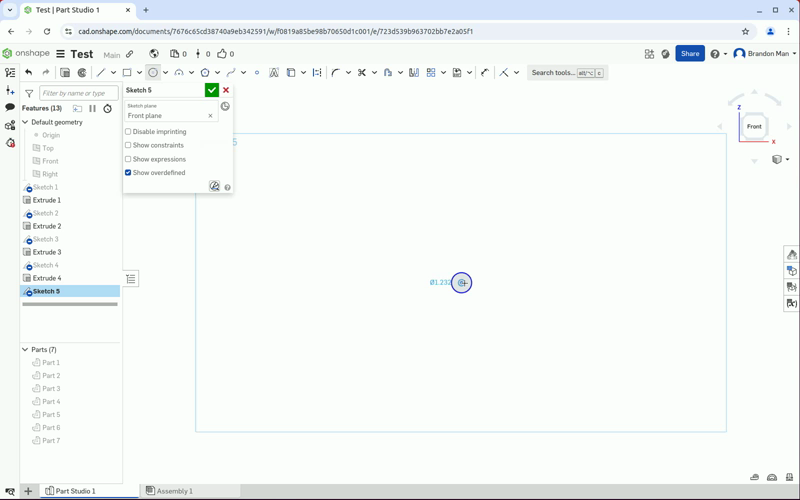
scroll(6)
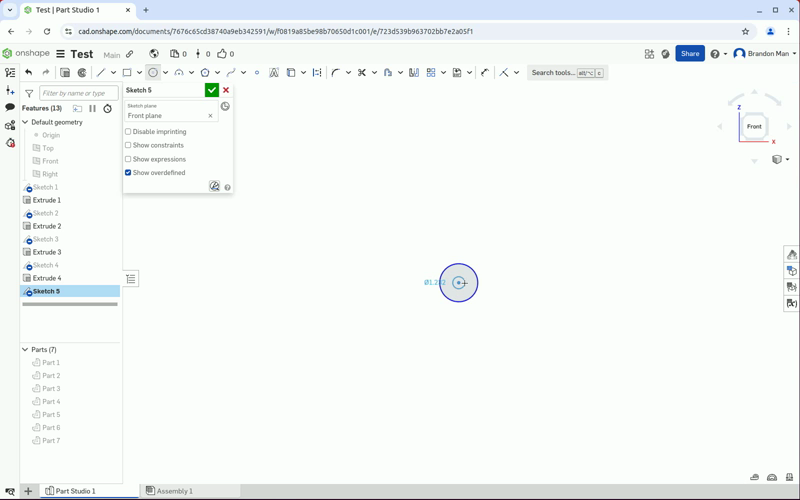
scroll(6)
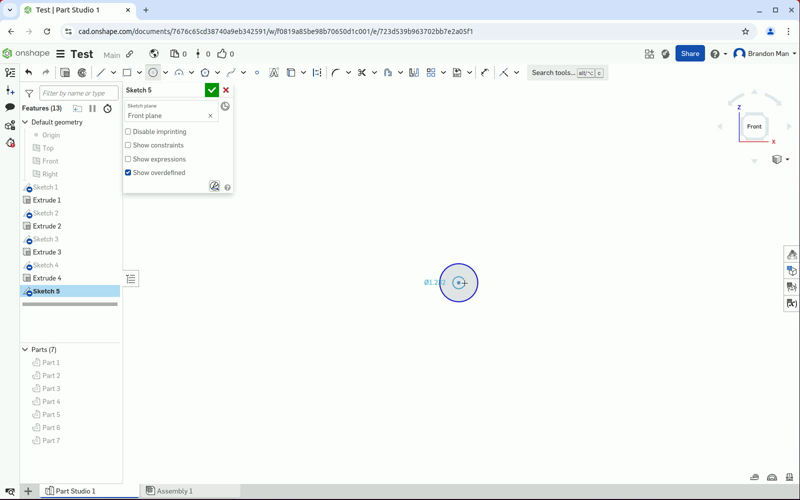
scroll(6)
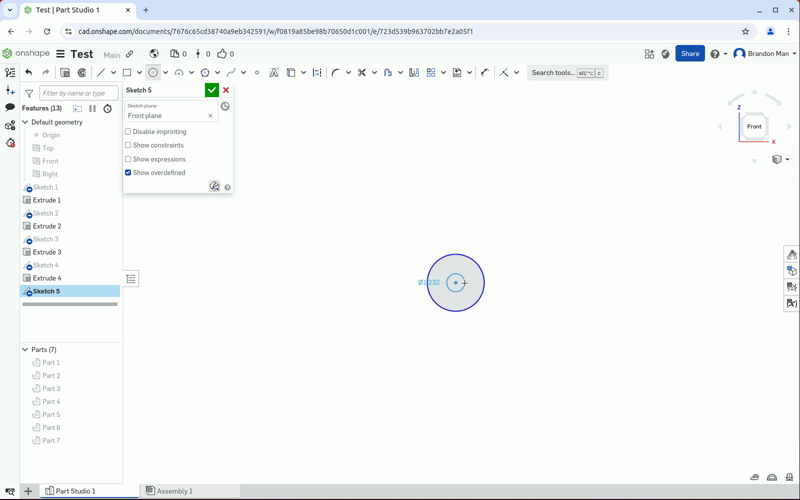
scroll(6)
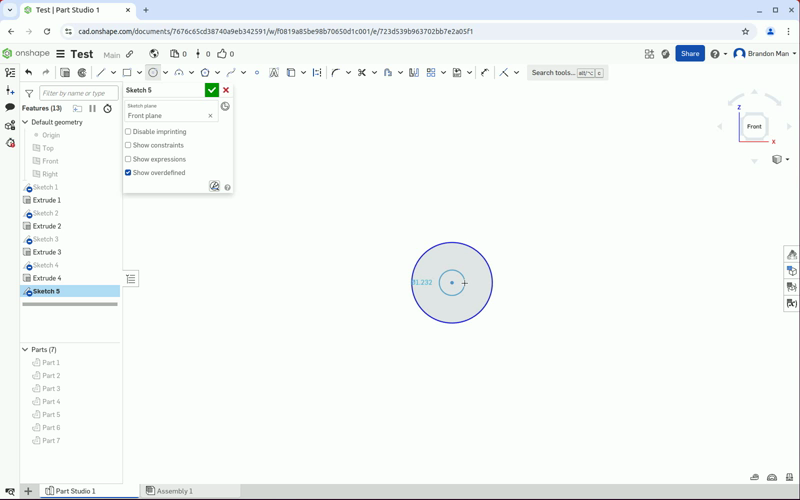
scroll(6)
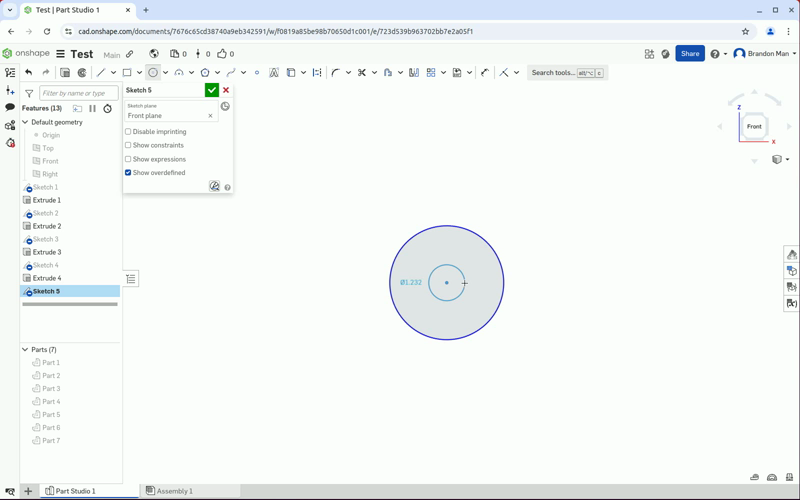
scroll(6)
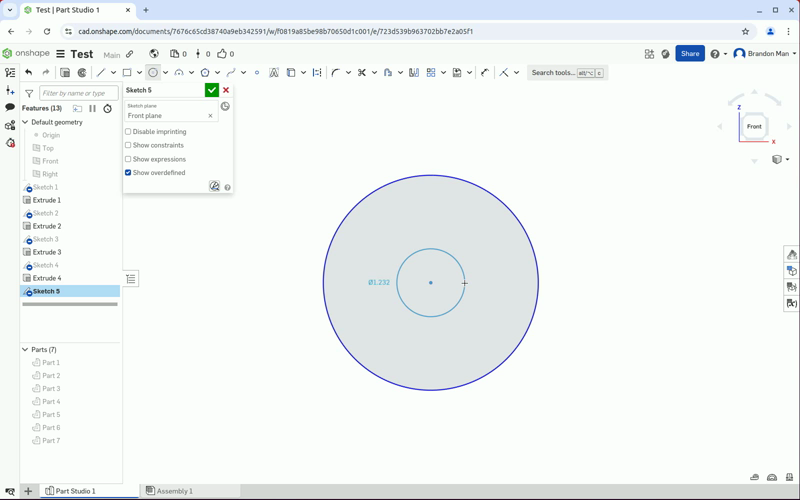
click(464, 282)
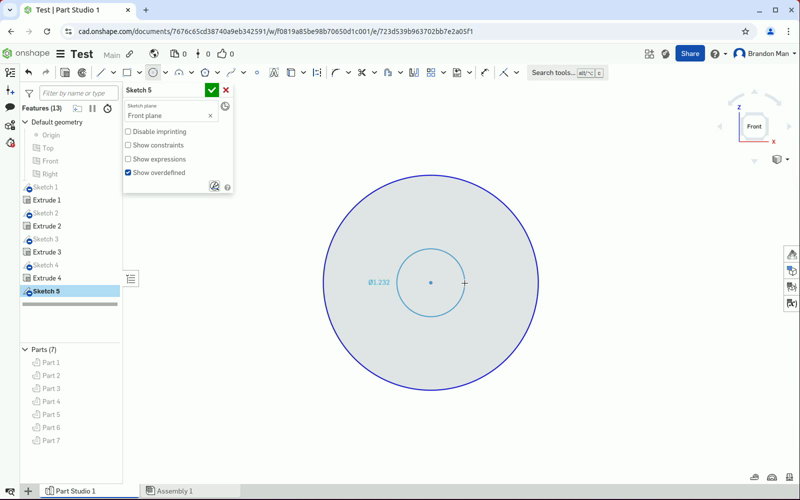
scroll(-6)
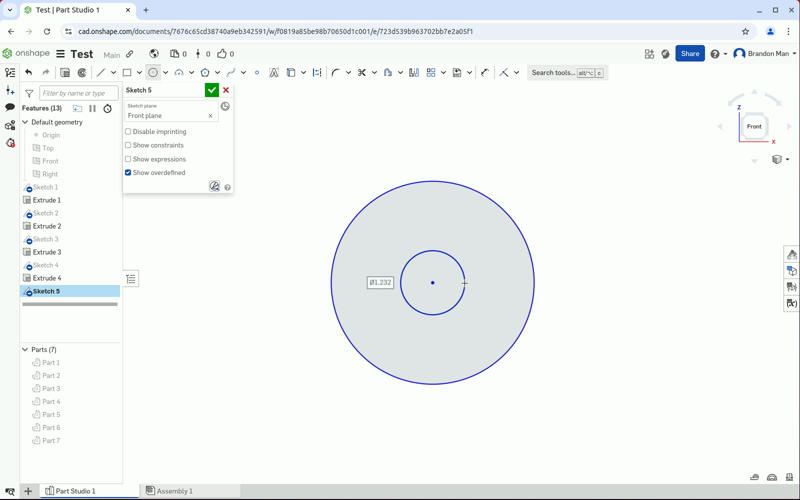
scroll(-6)
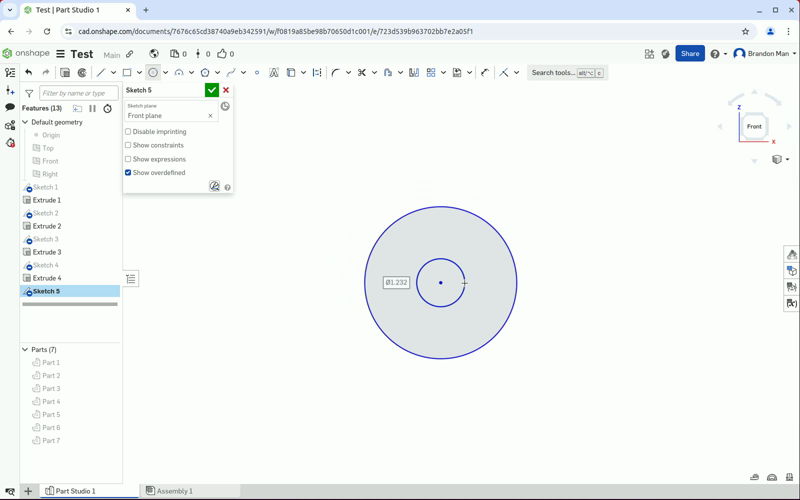
scroll(-6)
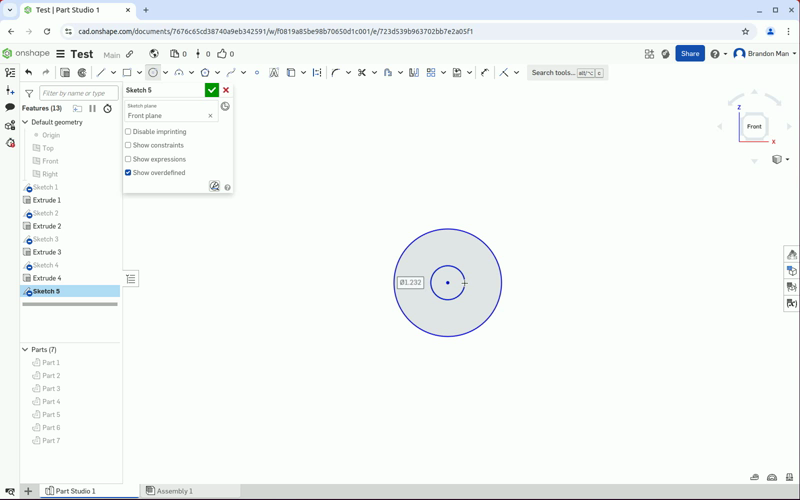
scroll(-6)
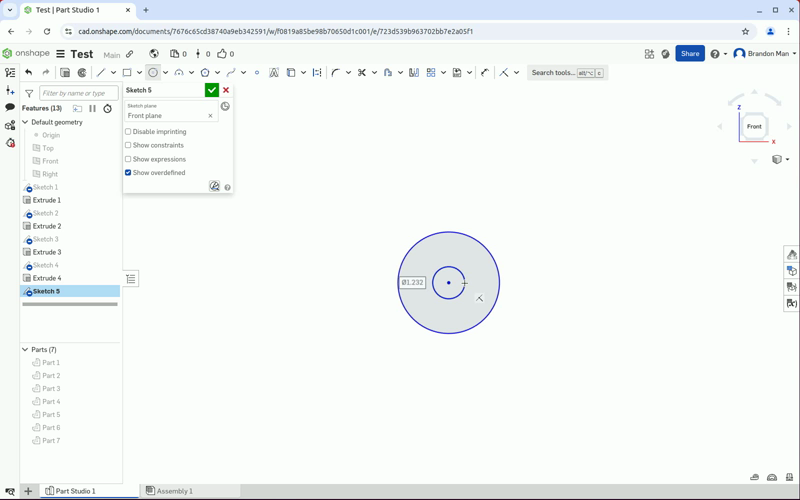
scroll(-6)
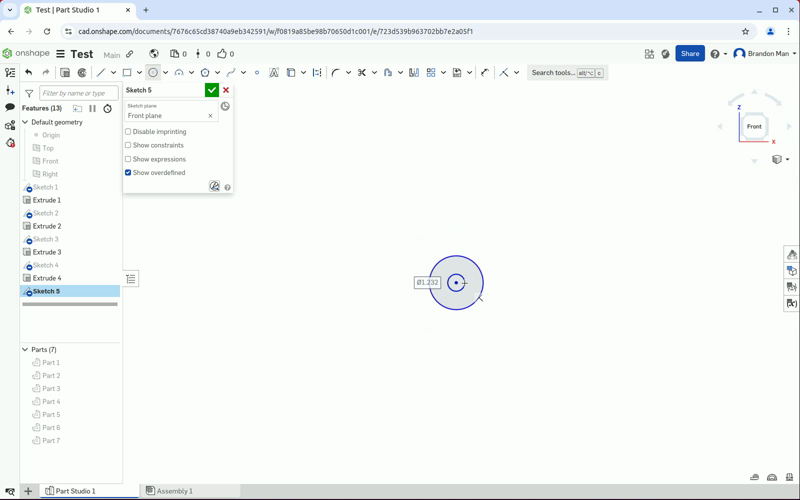
scroll(-6)
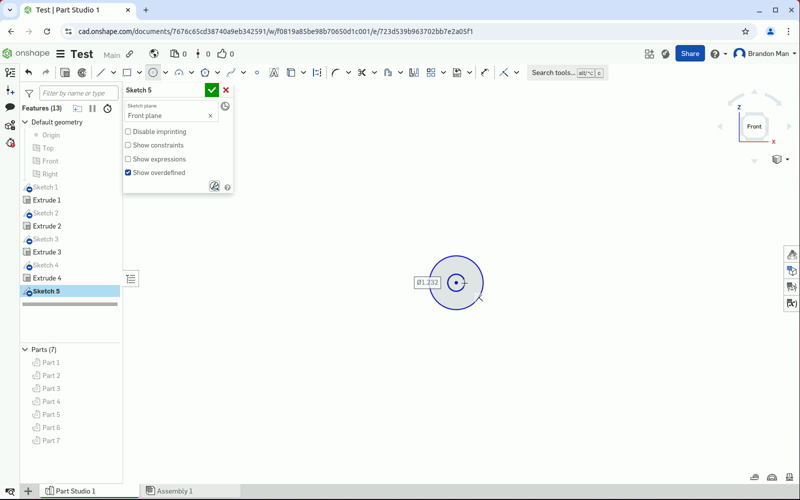
scroll(-6)
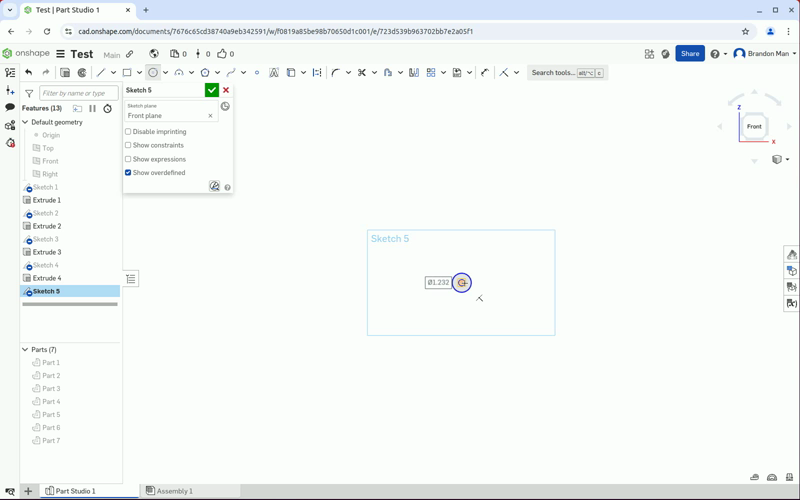
key(esc)
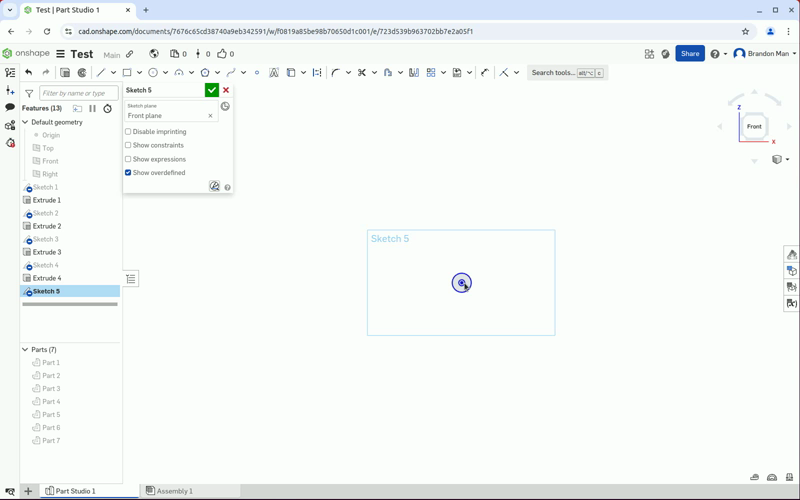
mouse_move(468, 285)
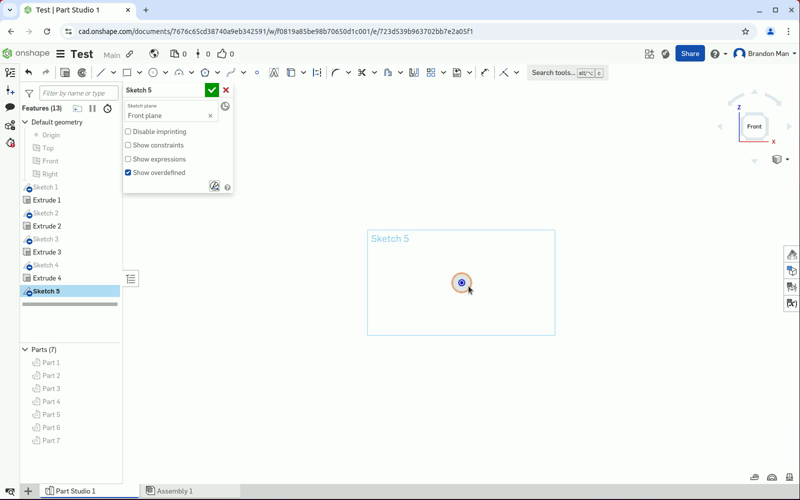
scroll(6)
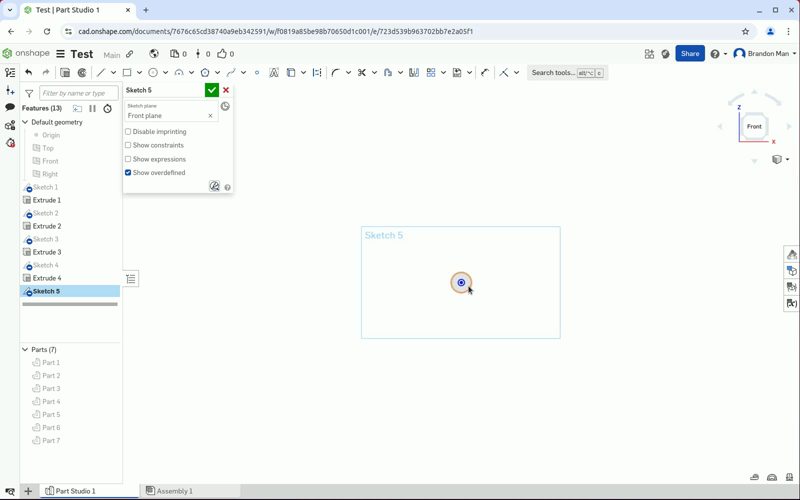
scroll(6)
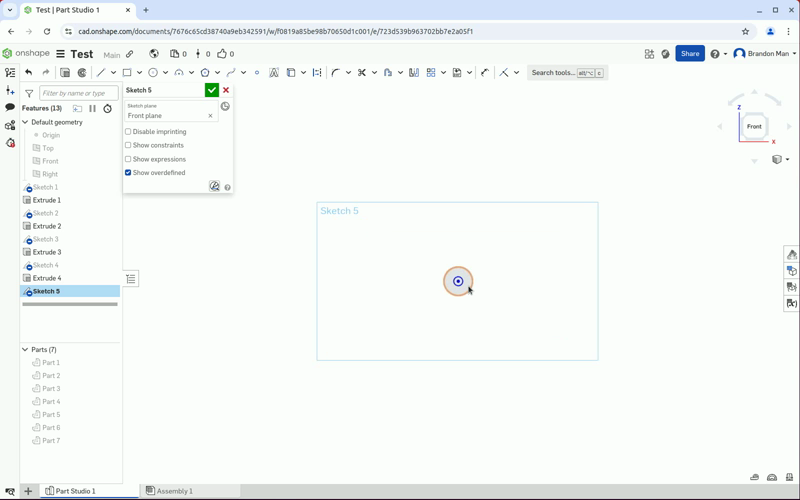
scroll(6)
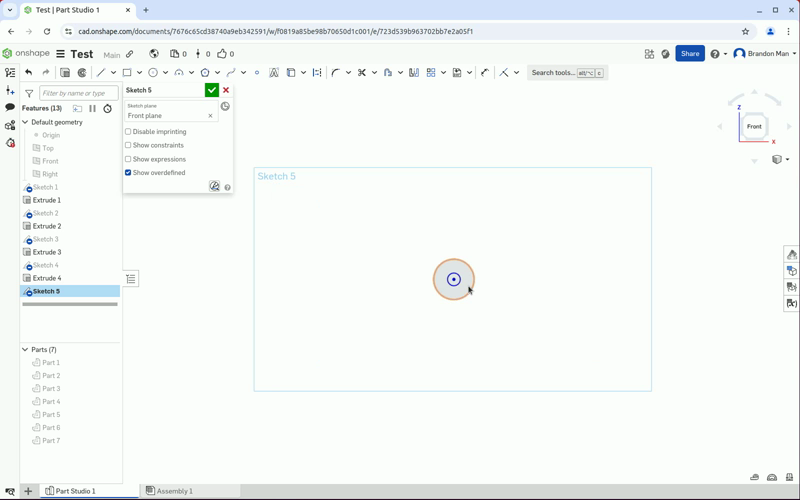
scroll(6)
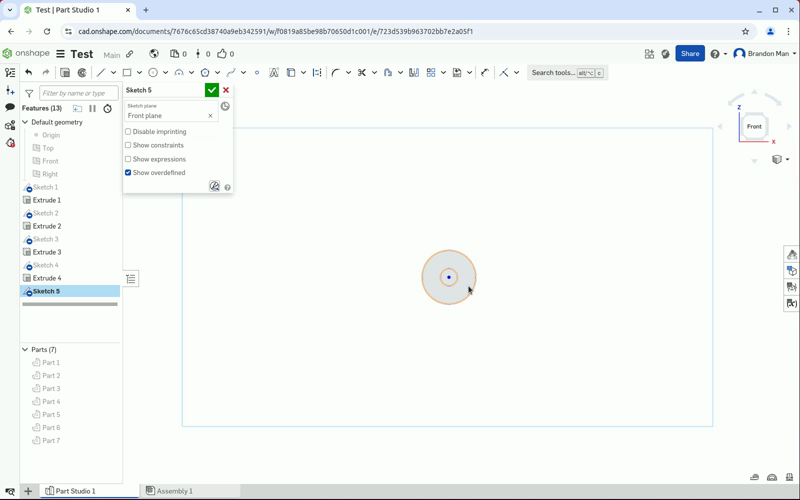
scroll(6)
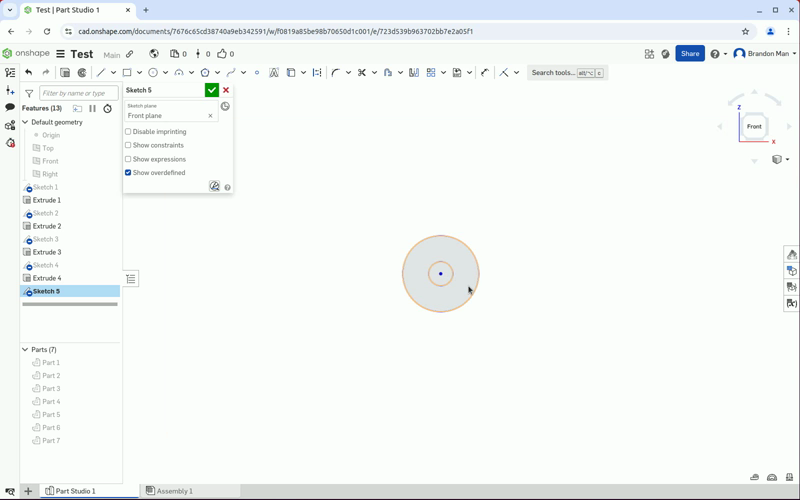
scroll(6)
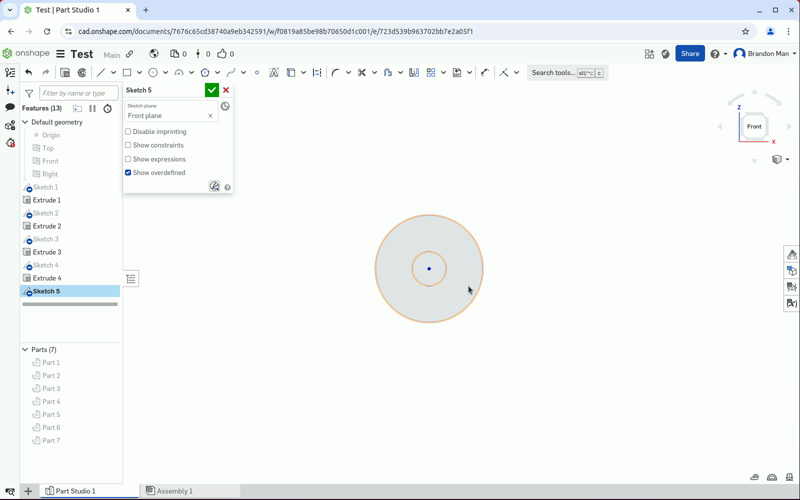
scroll(6)
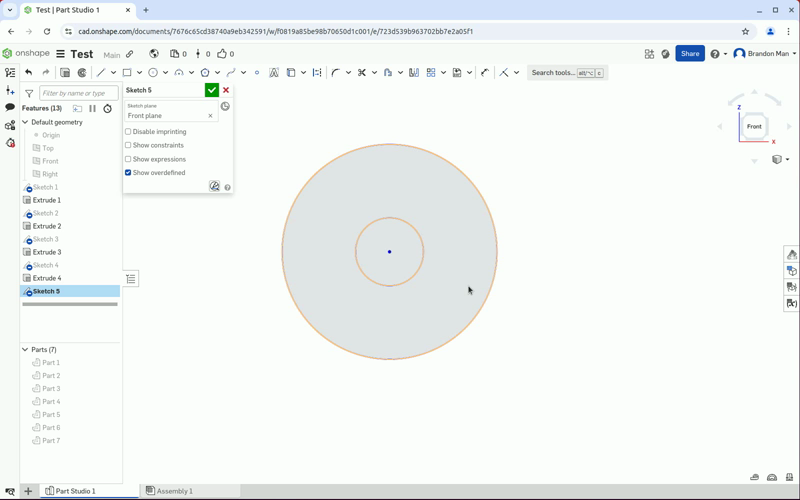
click(468, 285)
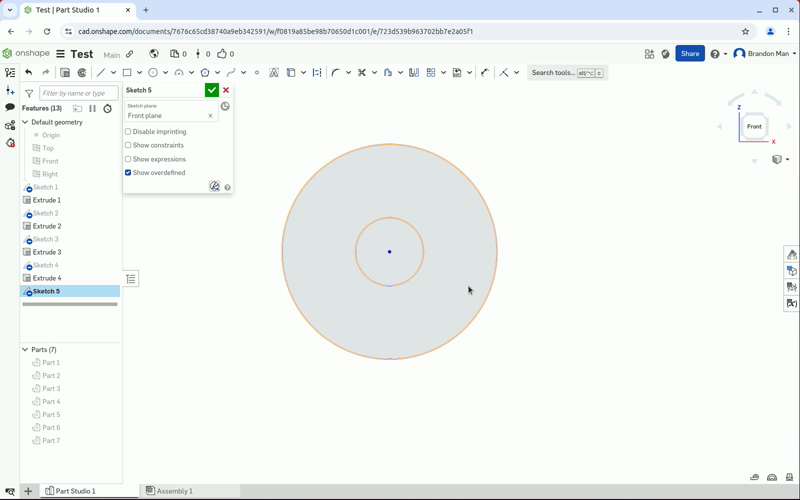
scroll(-6)
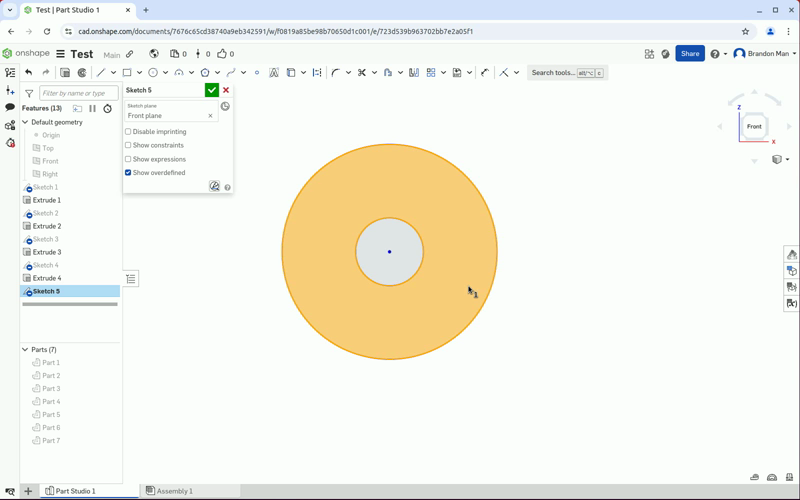
scroll(-6)
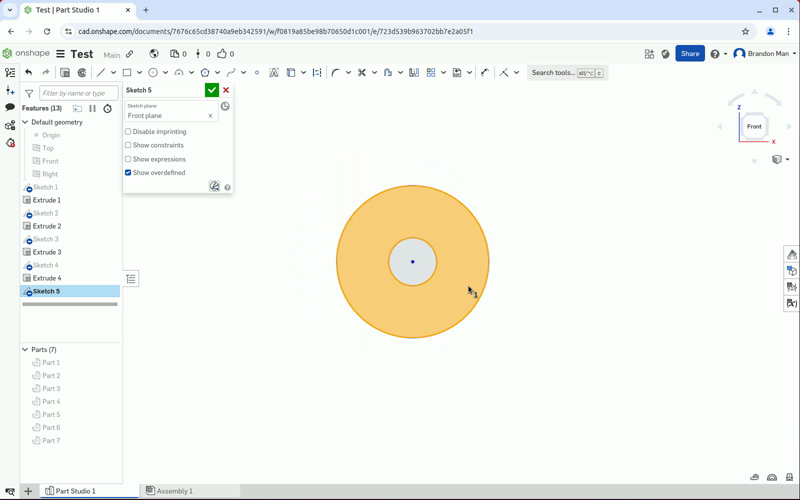
scroll(-6)
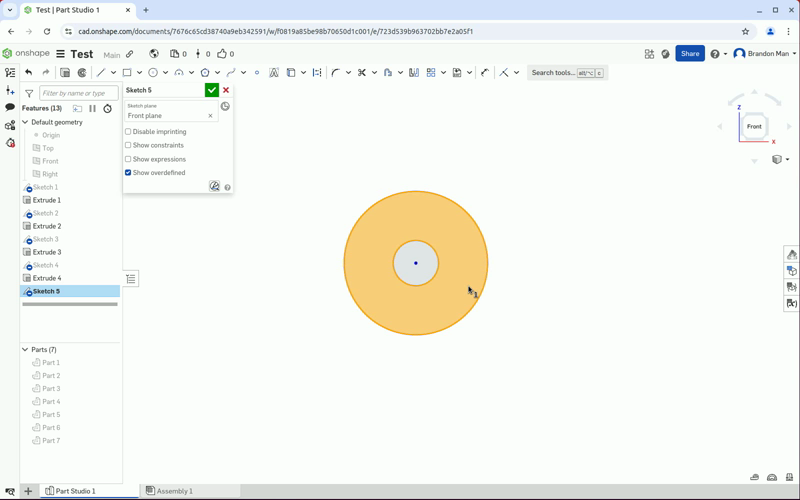
scroll(-6)
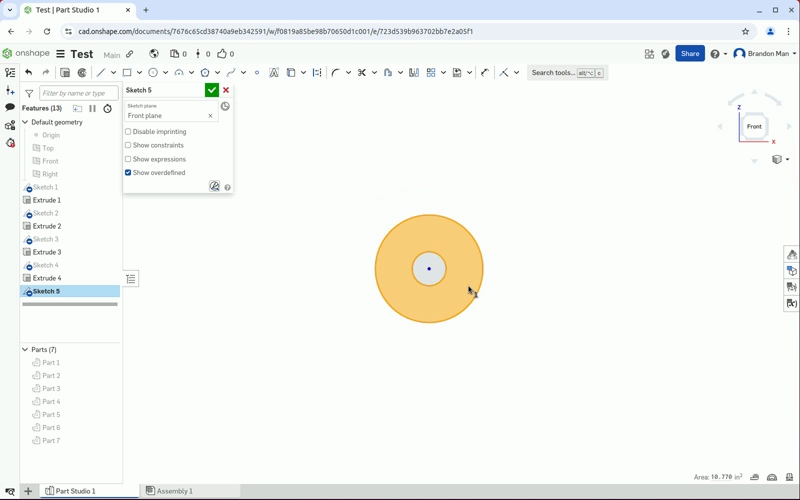
scroll(-6)
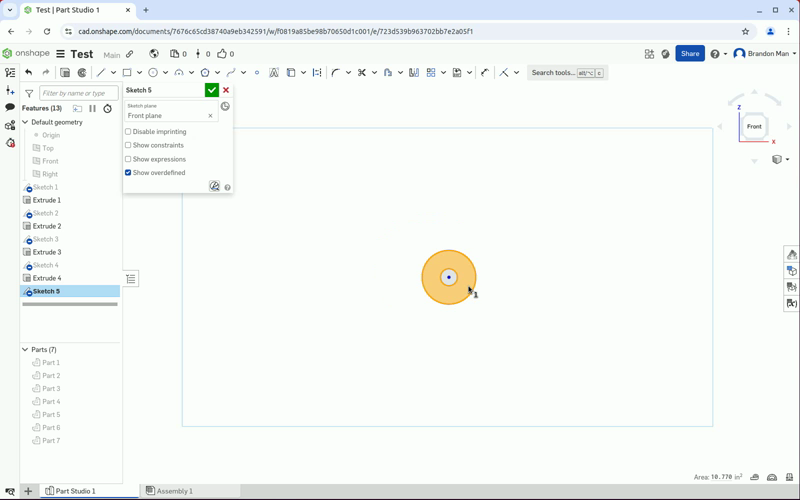
scroll(-6)
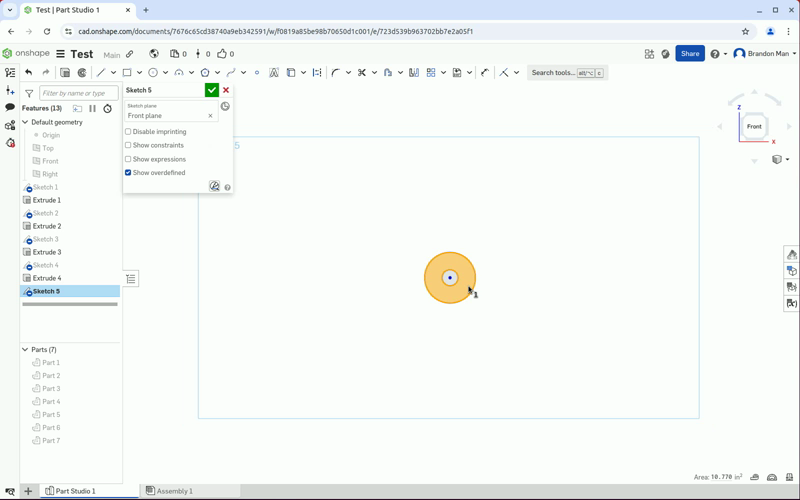
scroll(-6)
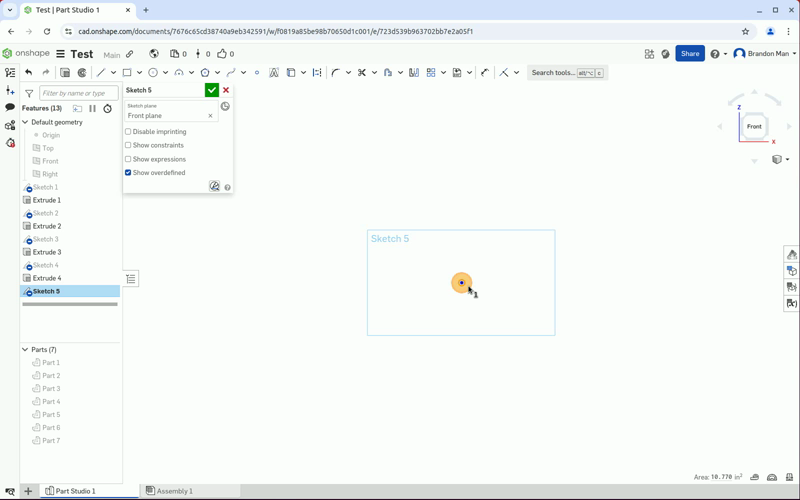
mouse_move(73, 352)
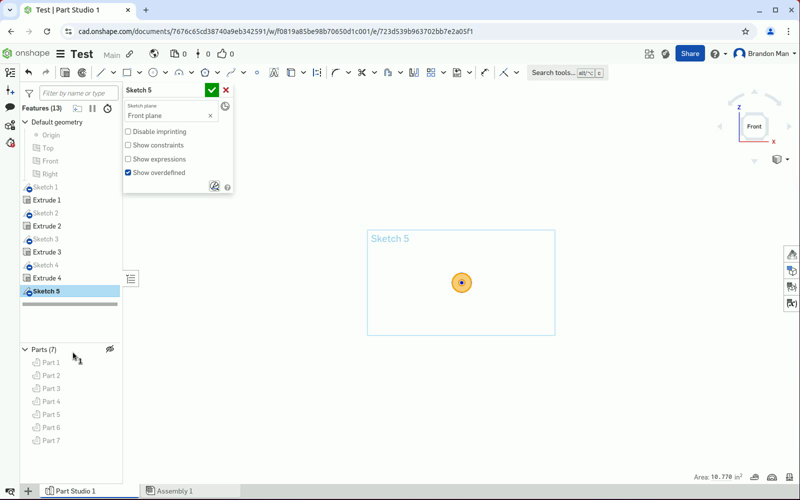
key(shift+y)
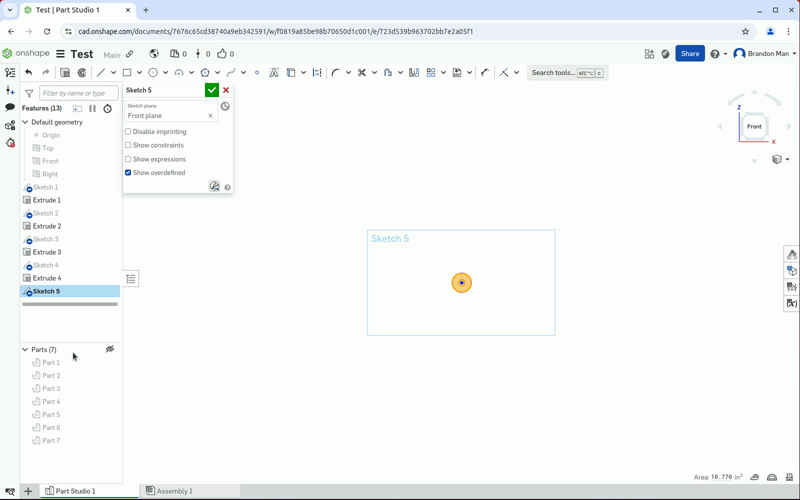
key(shift+e)
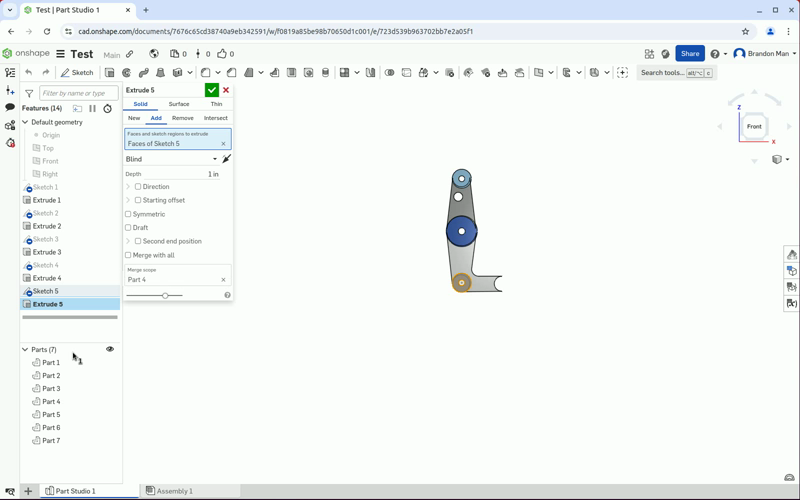
mouse_move(143, 106)
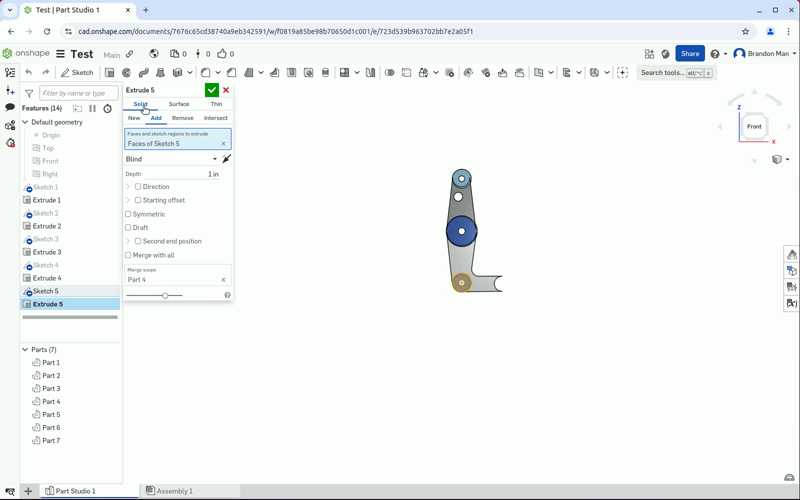
click(143, 106)
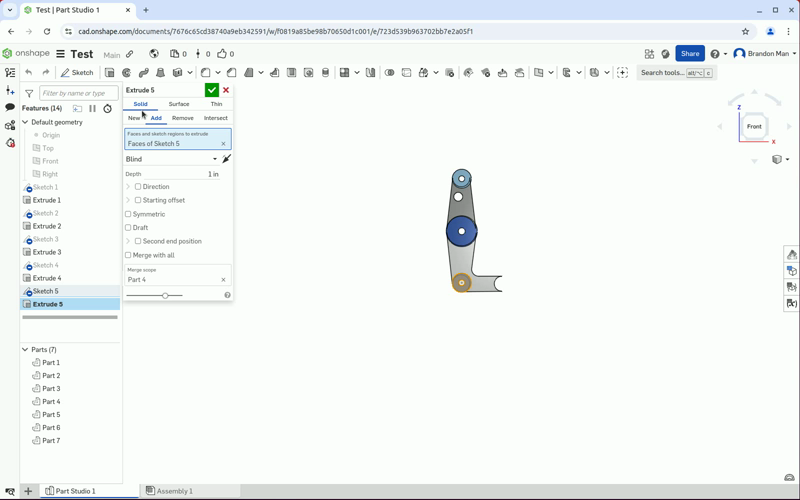
mouse_move(137, 120)
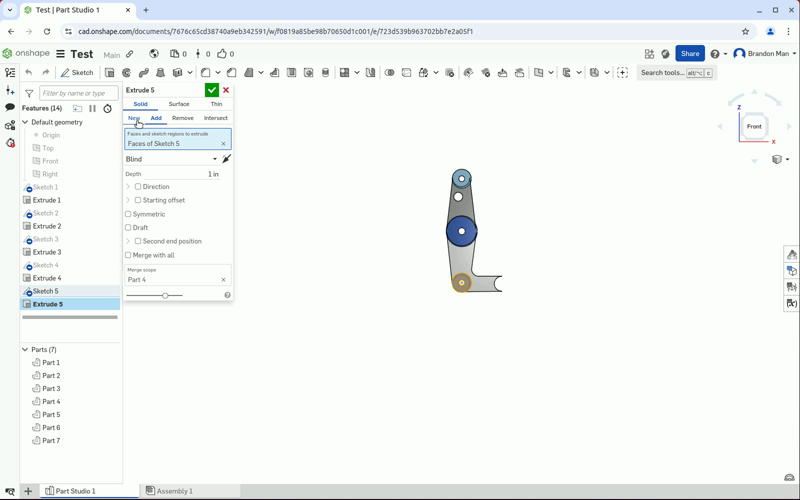
click(137, 120)
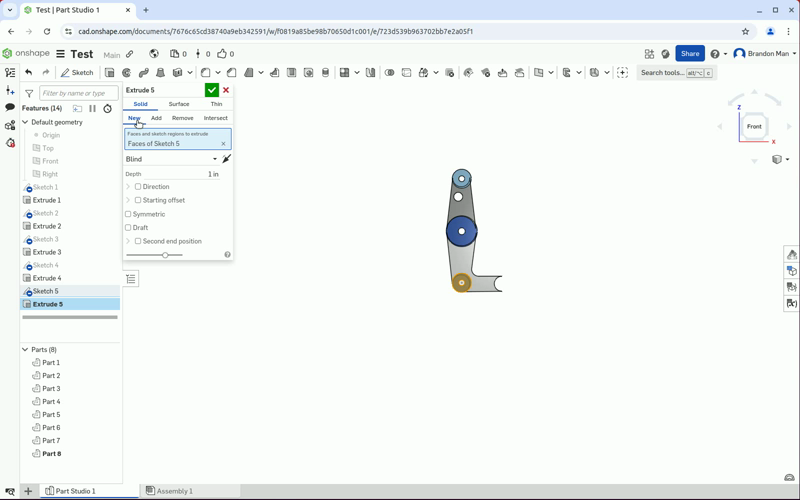
key(tab, 4)
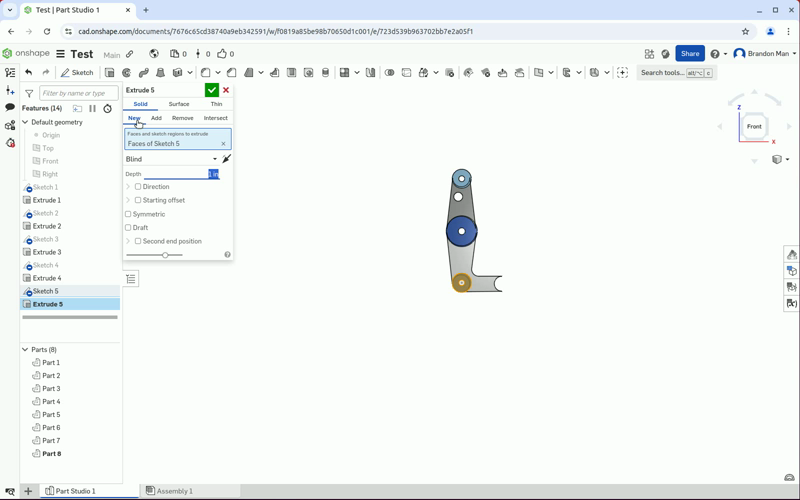
text(0.481)
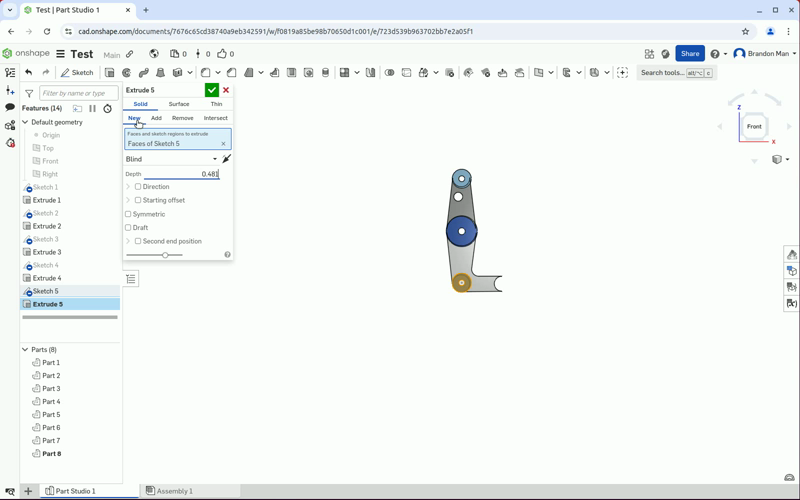
key(enter)
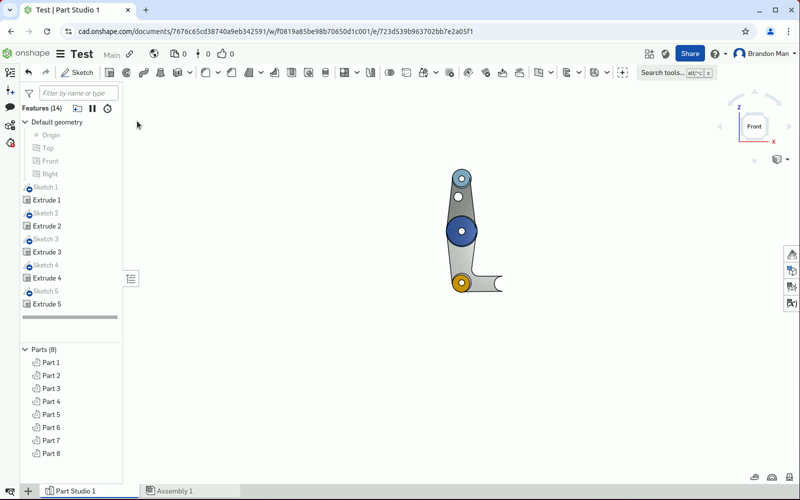
key(shift+h)
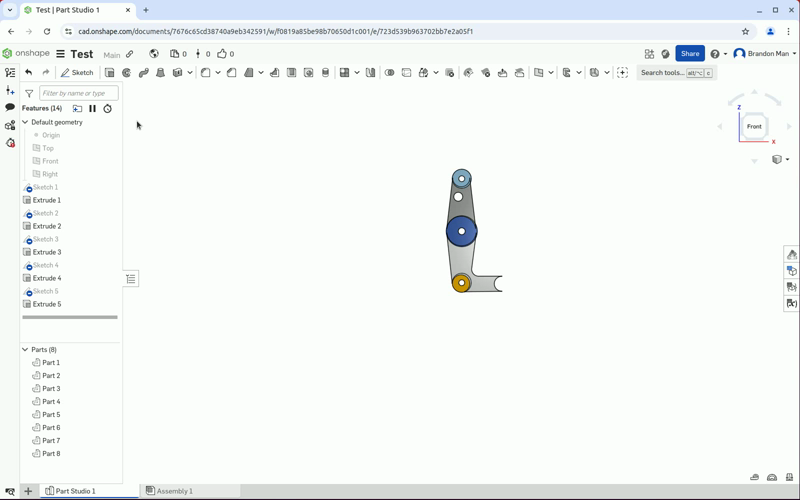
key(shift+h)
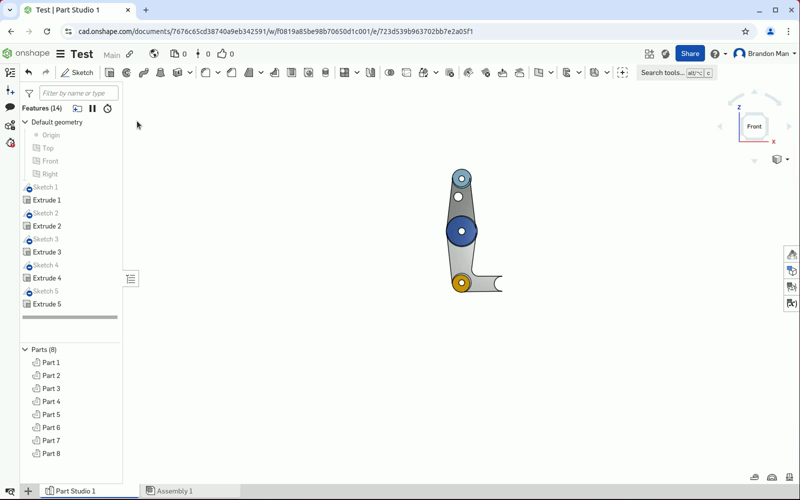
mouse_move(73, 189)
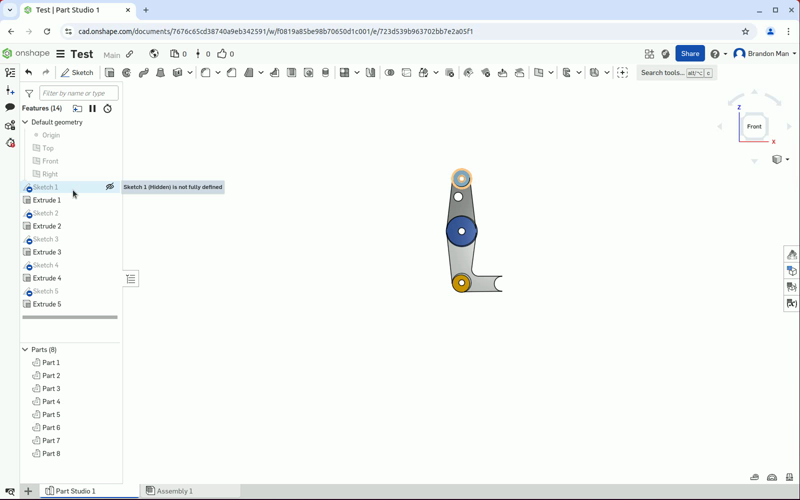
click(73, 189)
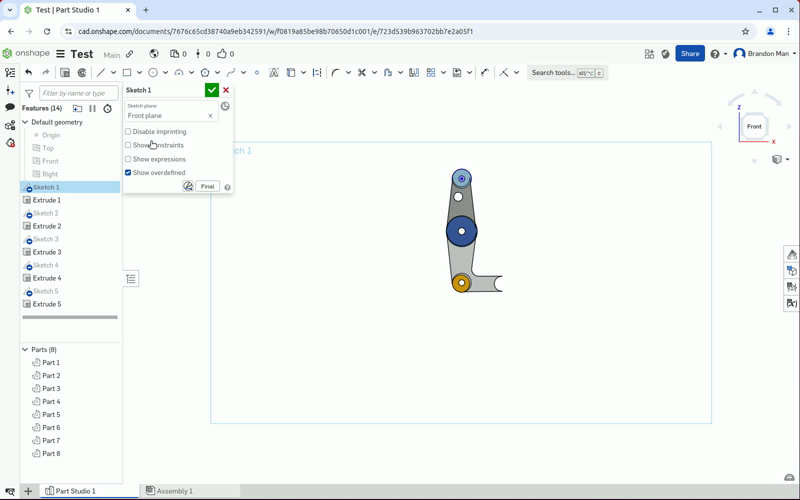
mouse_move(229, 92)
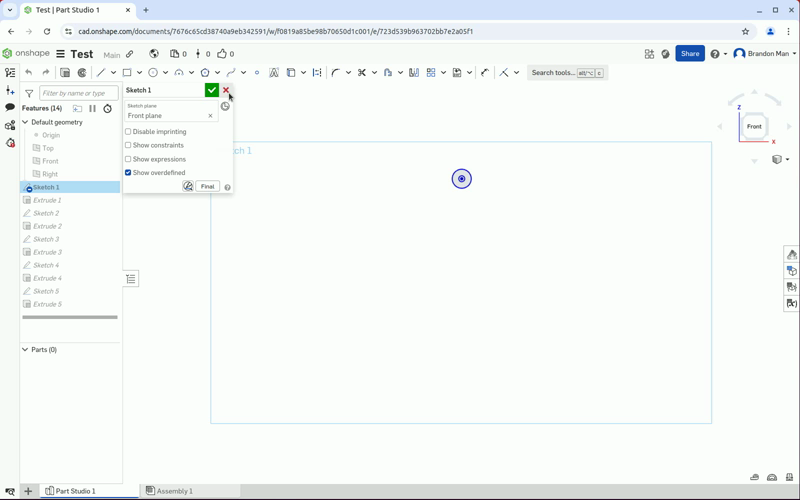
click(229, 92)
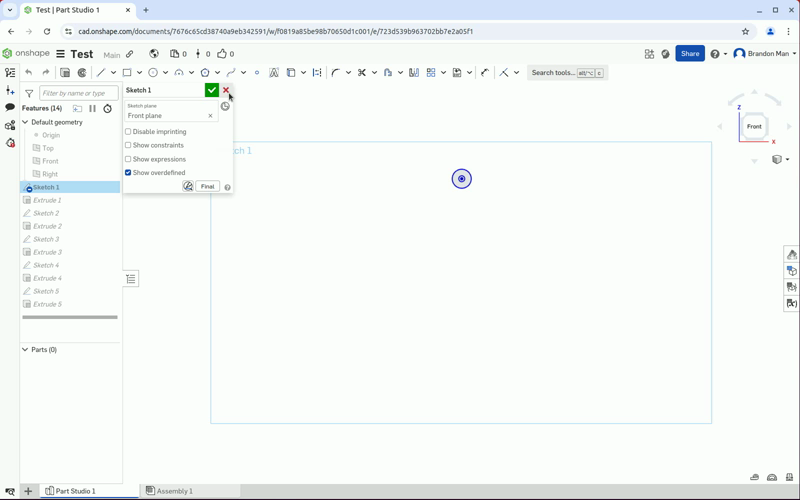
key(shift+s)
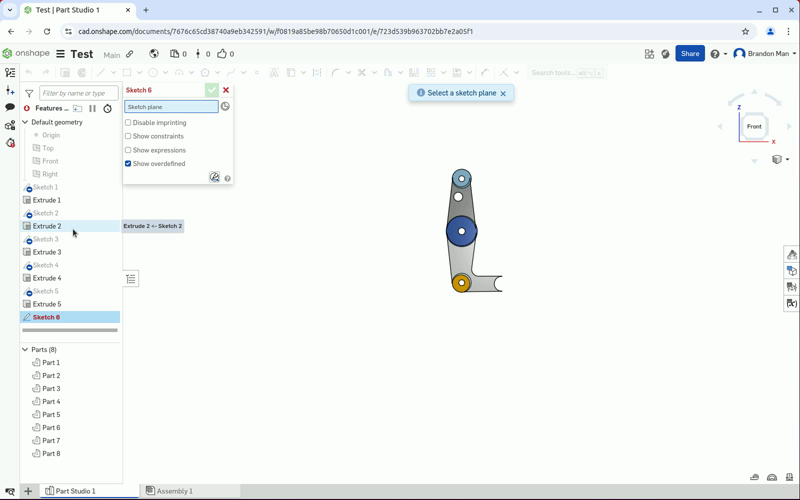
scroll(3)
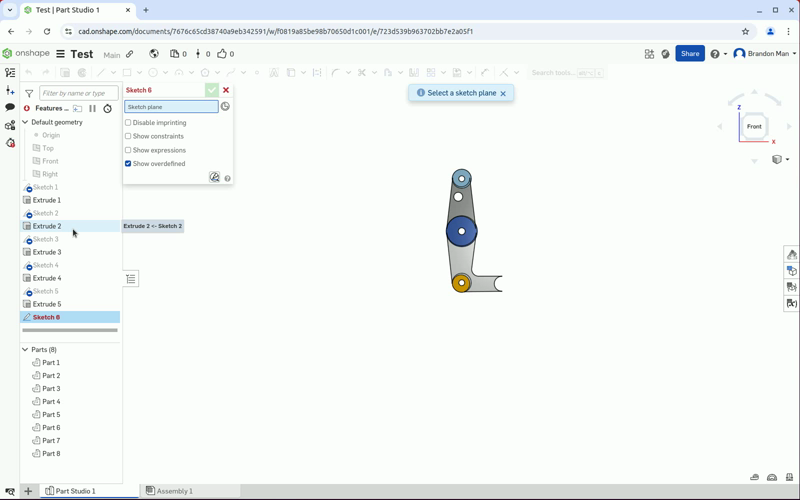
mouse_move(73, 163)
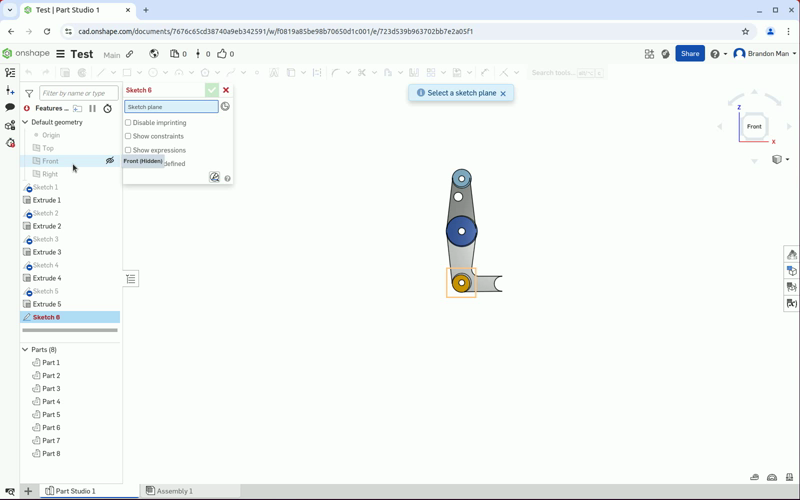
click(73, 163)
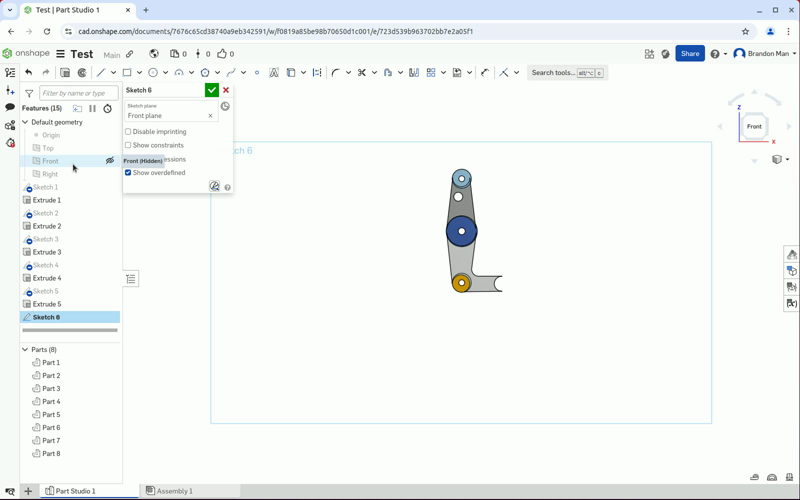
mouse_move(73, 352)
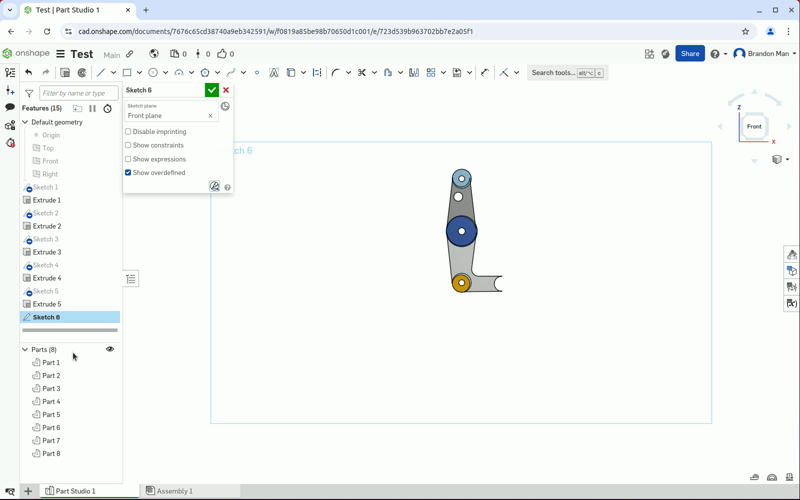
key(y)
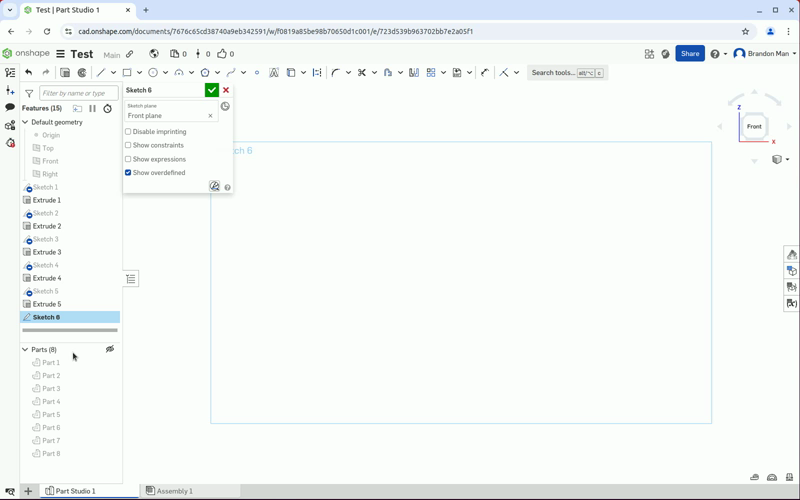
key(c)
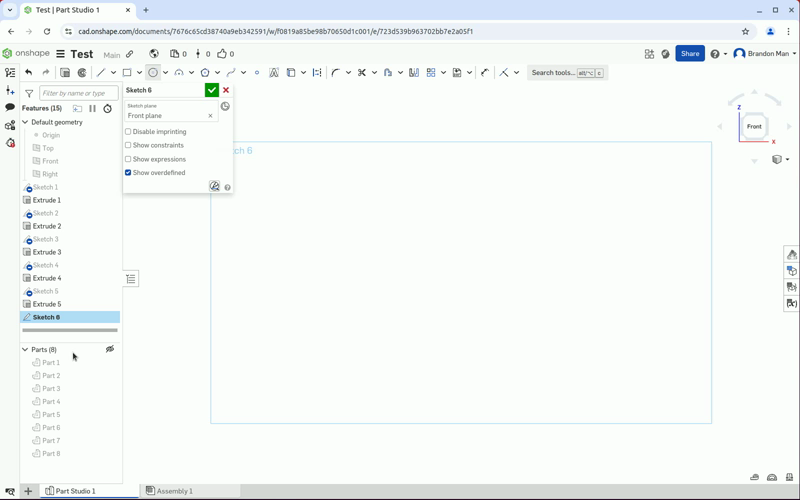
key_down(shift)
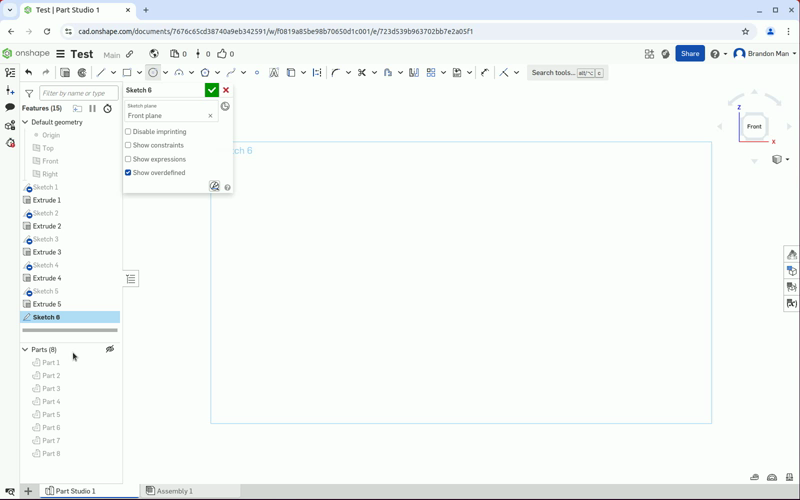
mouse_move(501, 282)
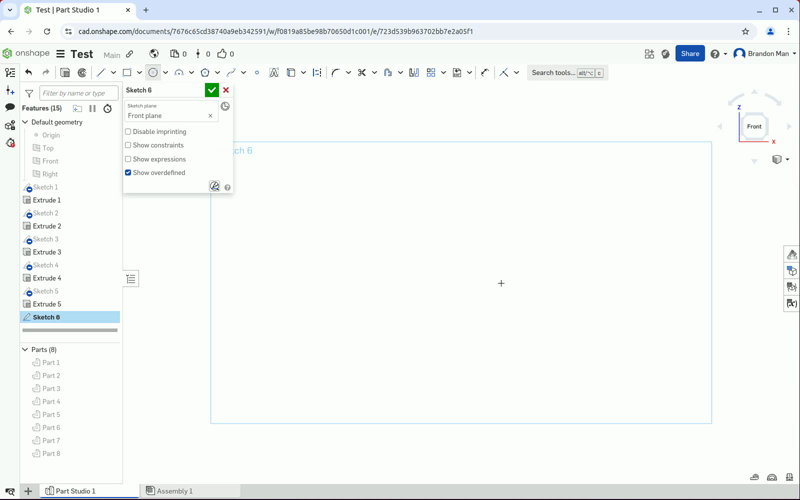
click(501, 282)
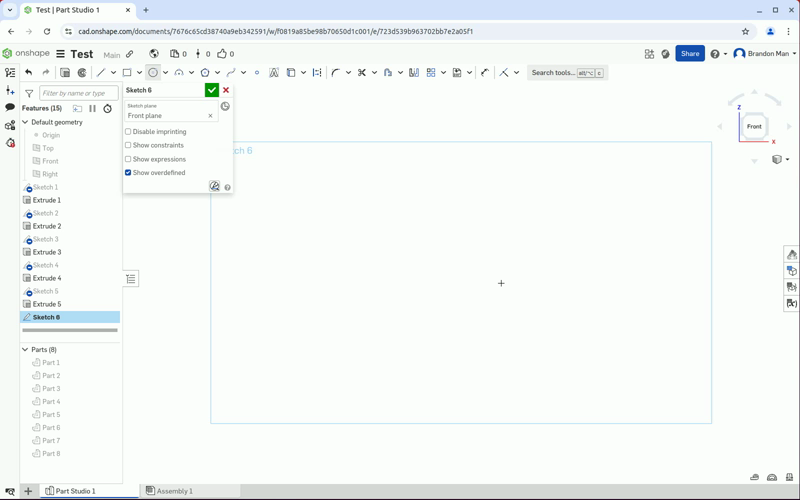
key_up(shift)
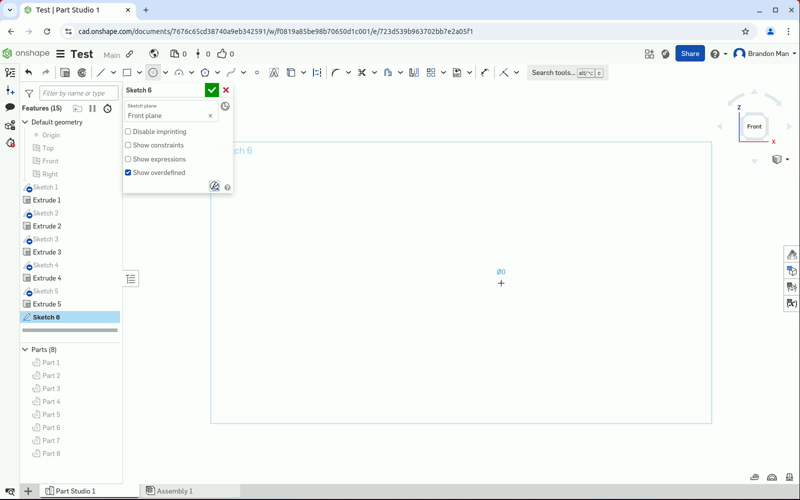
mouse_move(508, 282)
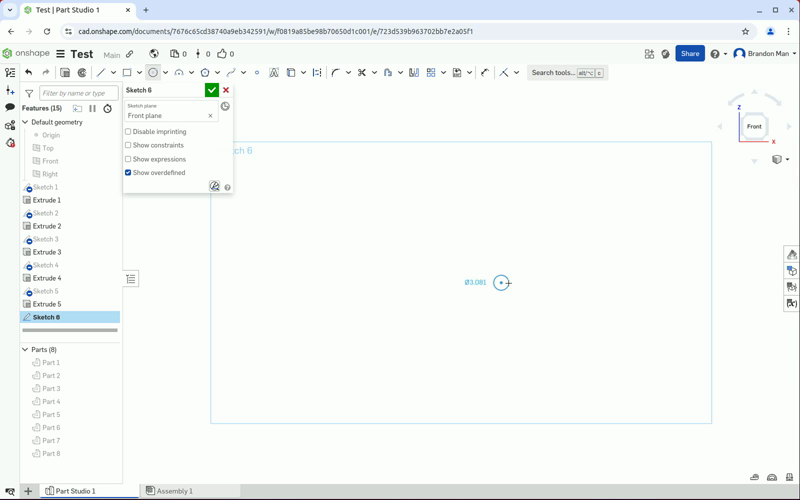
click(508, 282)
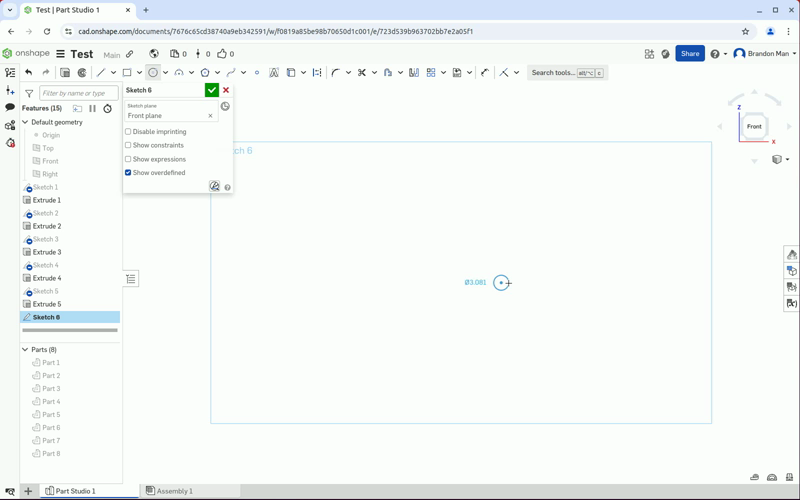
key(esc)
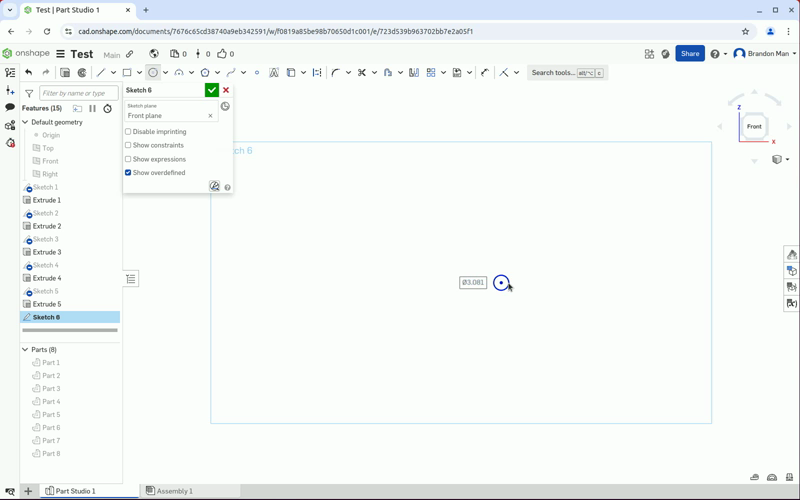
key(c)
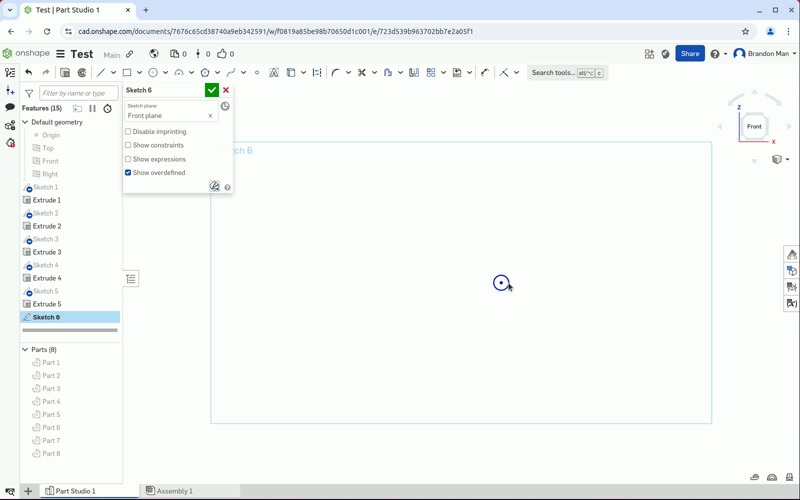
key_down(shift)
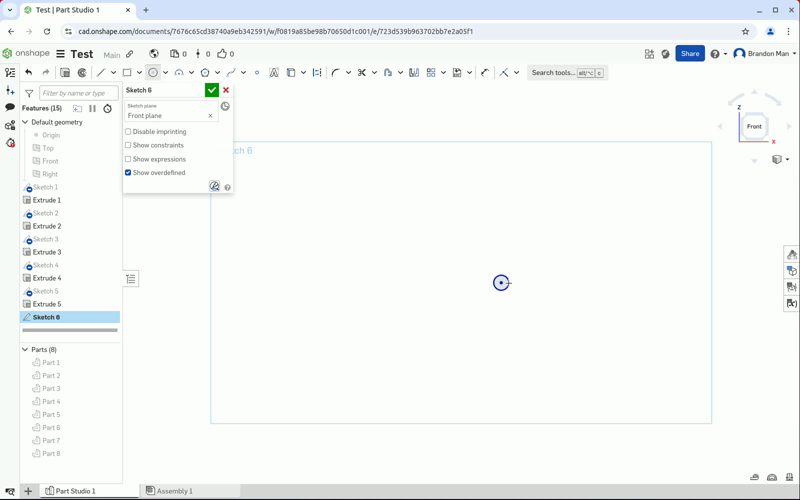
mouse_move(501, 282)
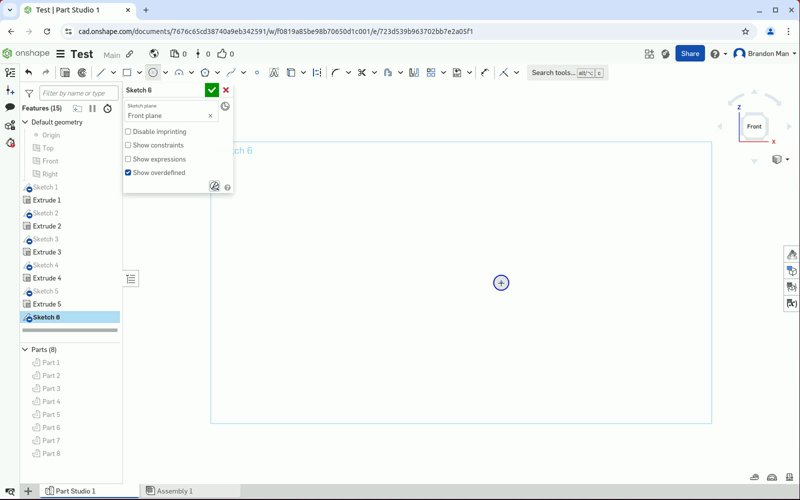
click(501, 282)
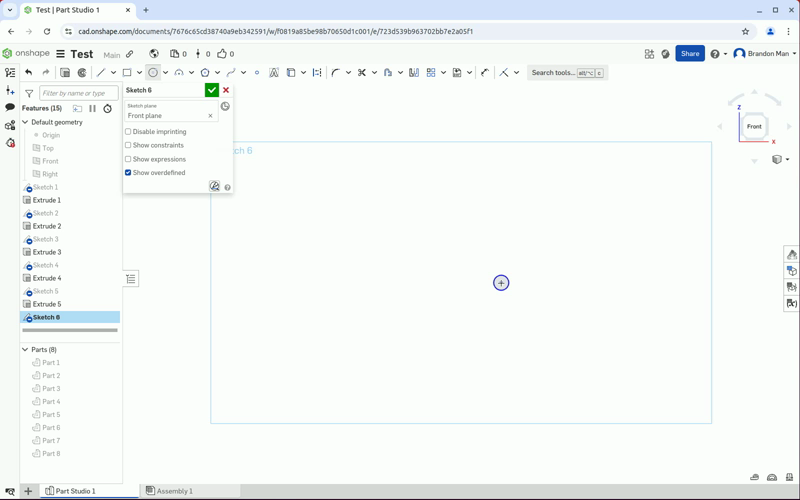
key_up(shift)
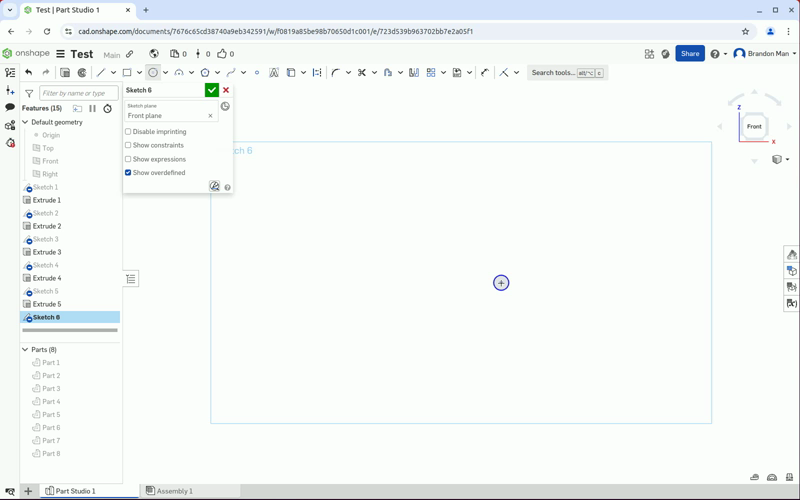
mouse_move(504, 282)
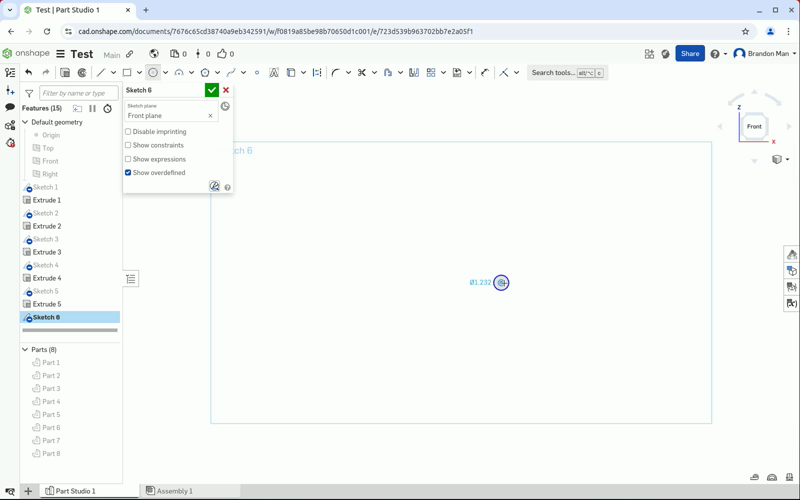
scroll(6)
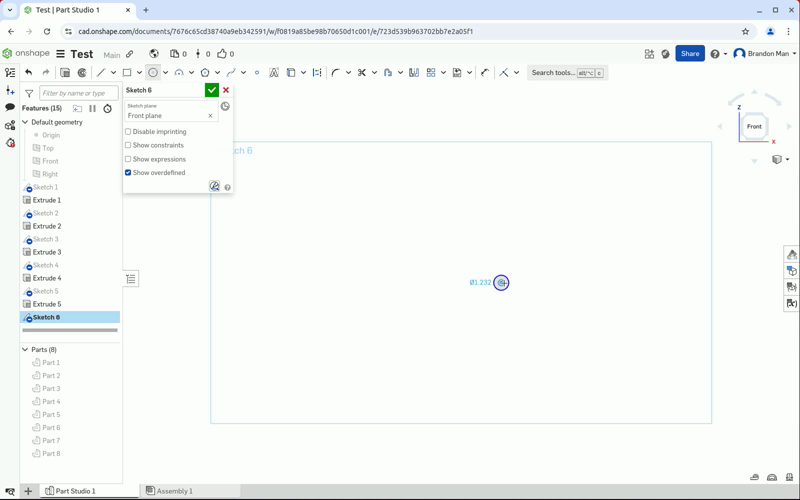
scroll(6)
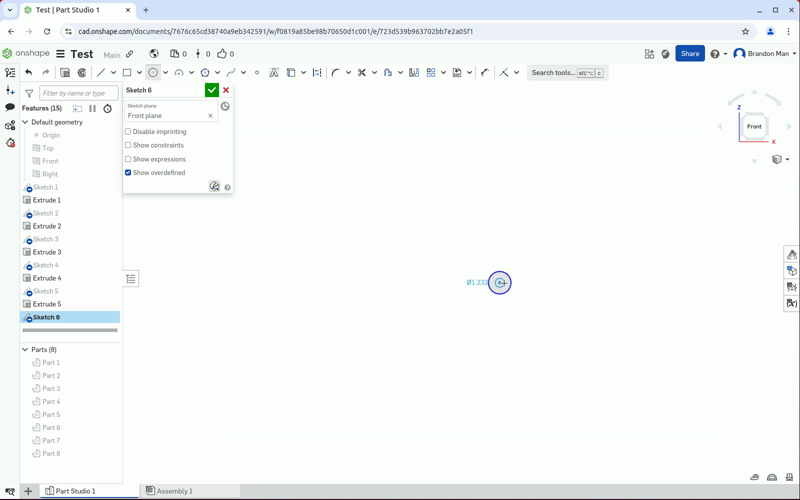
scroll(6)
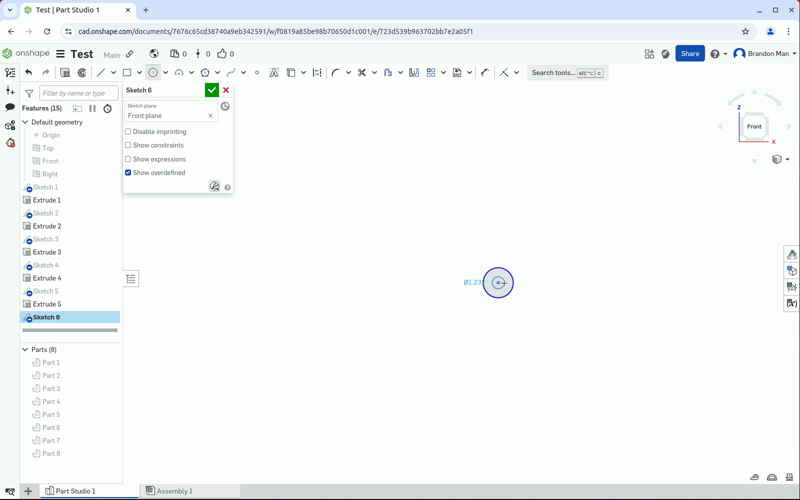
scroll(6)
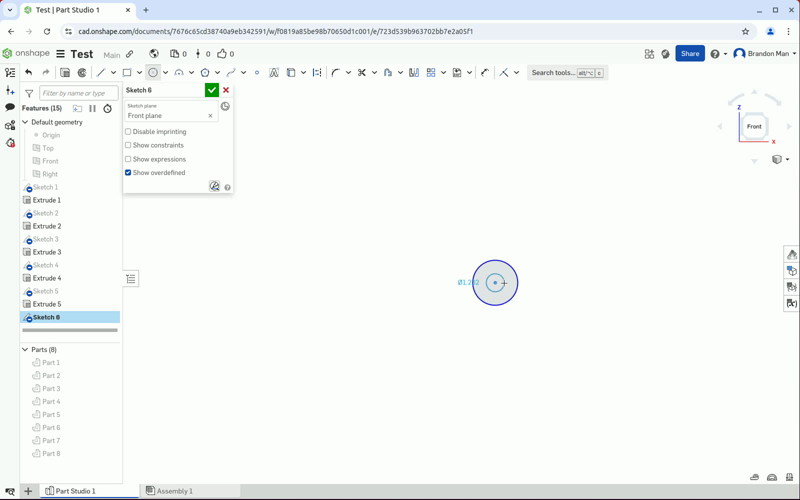
scroll(6)
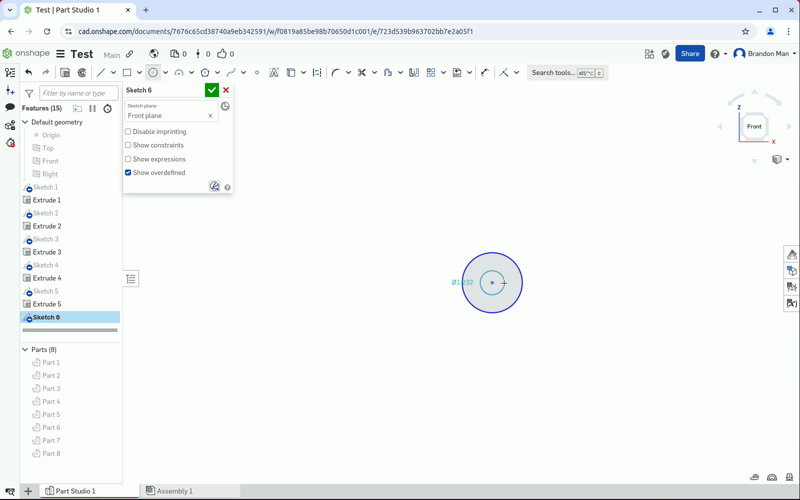
scroll(6)
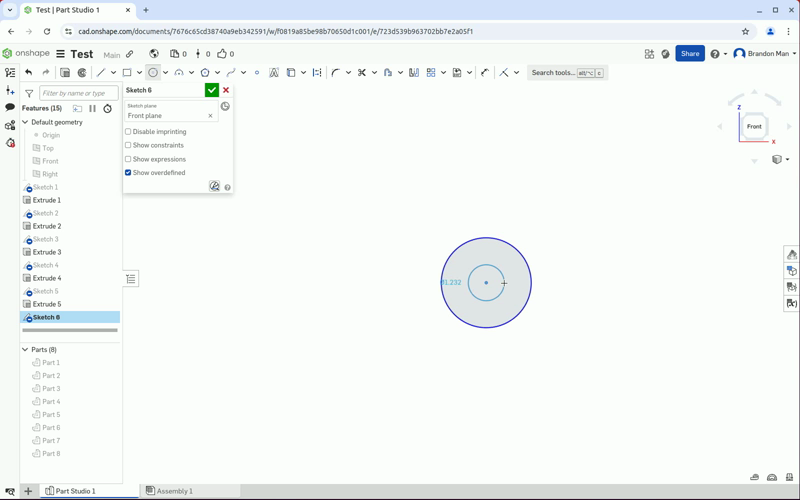
scroll(6)
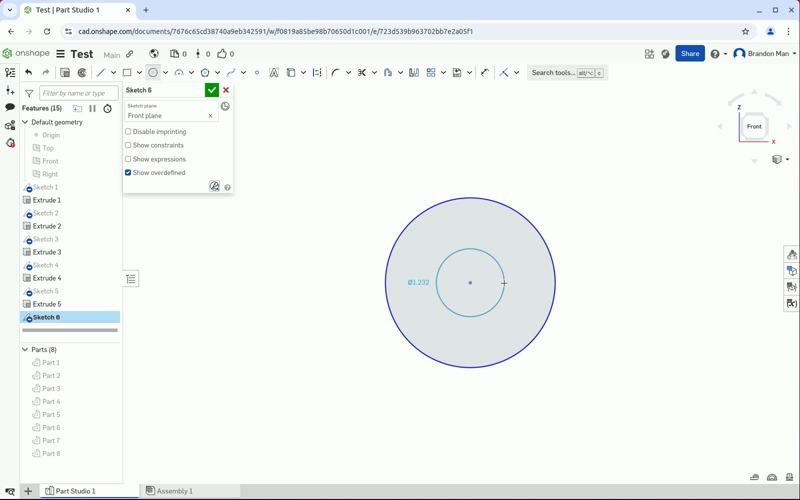
click(504, 282)
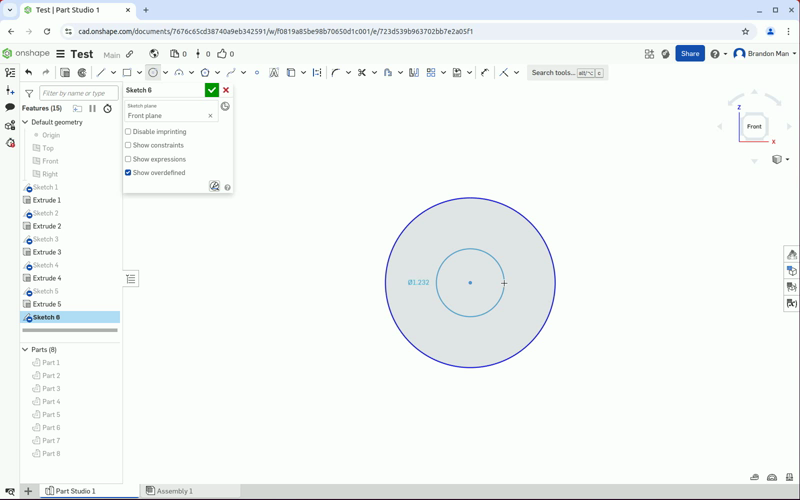
scroll(-6)
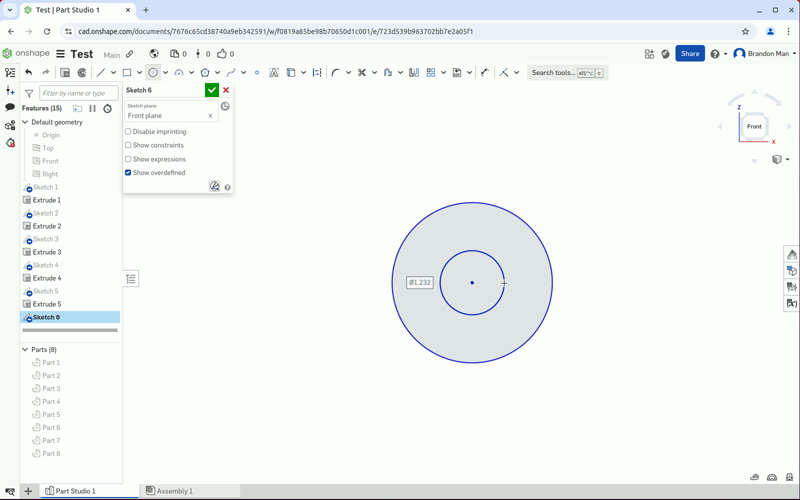
scroll(-6)
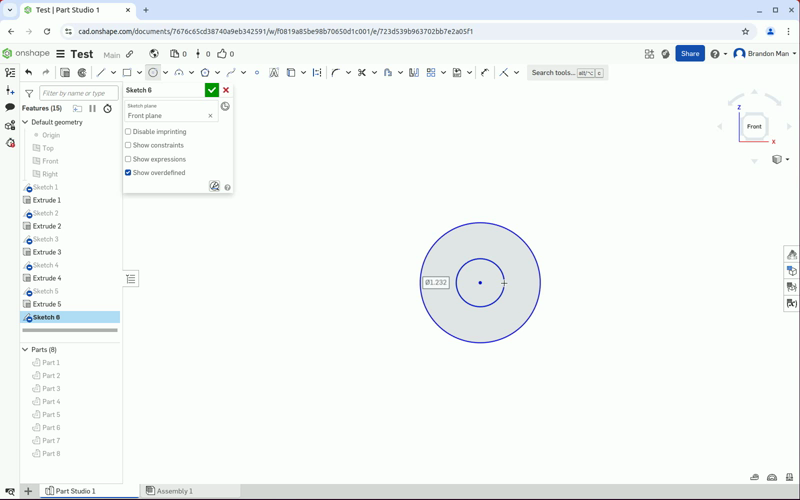
scroll(-6)
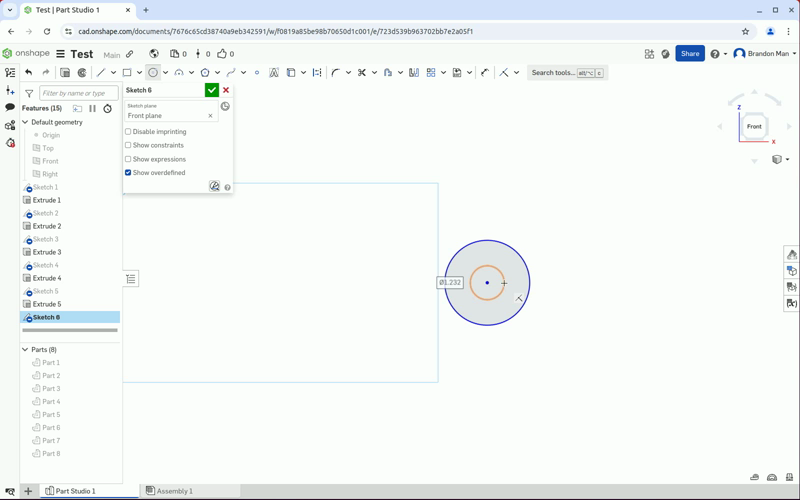
scroll(-6)
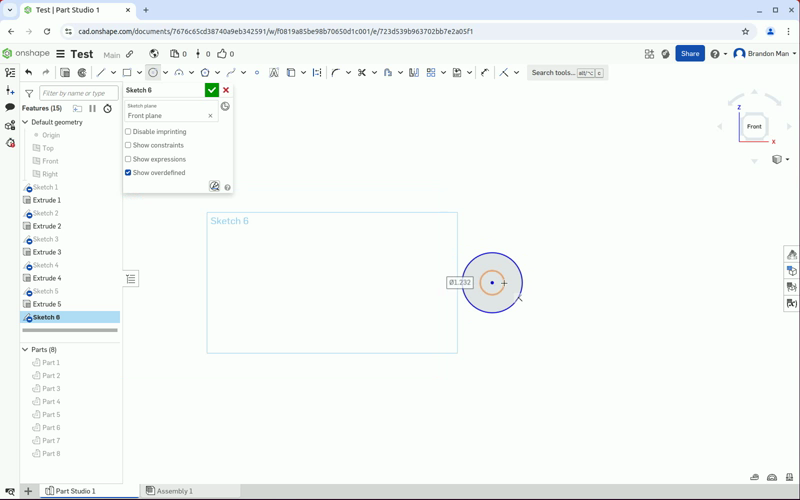
scroll(-6)
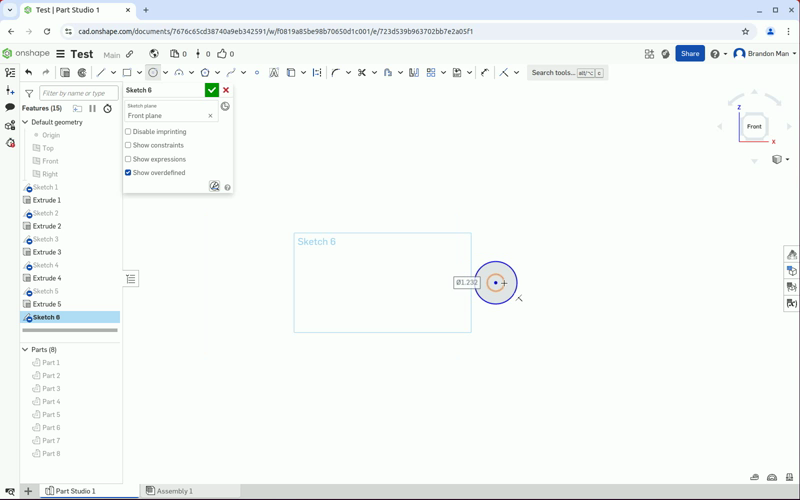
scroll(-6)
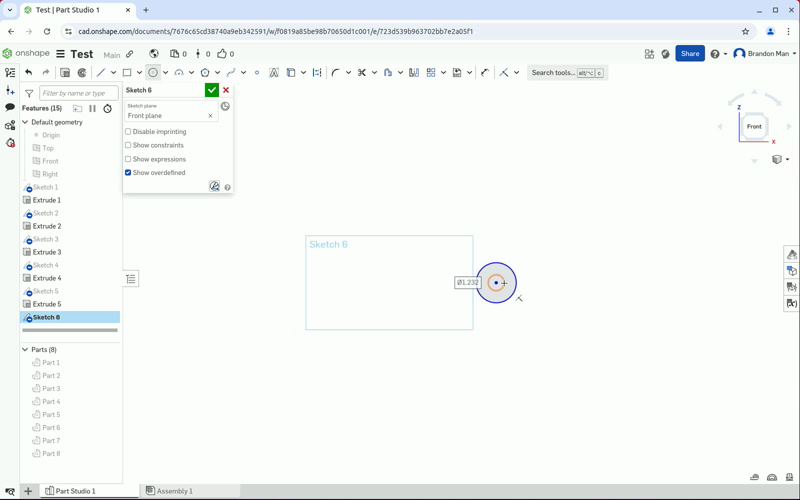
scroll(-6)
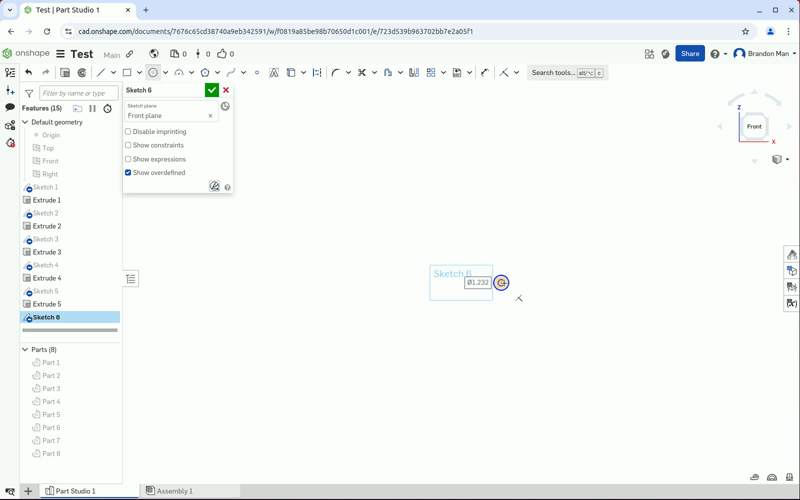
key(esc)
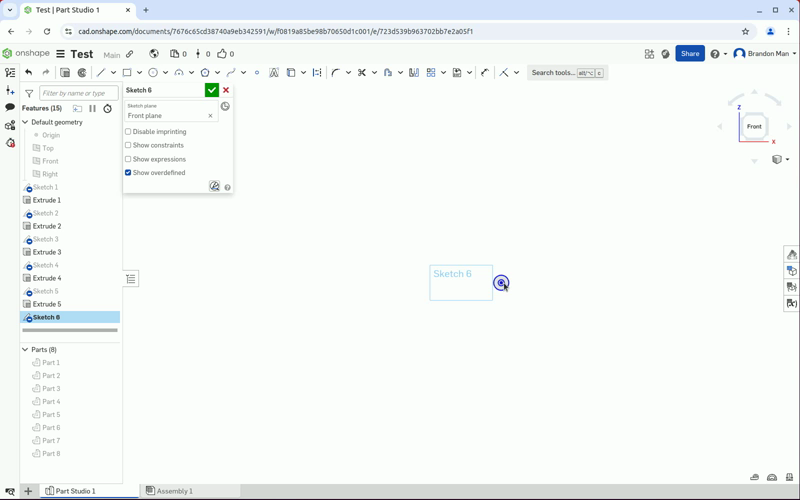
mouse_move(505, 281)
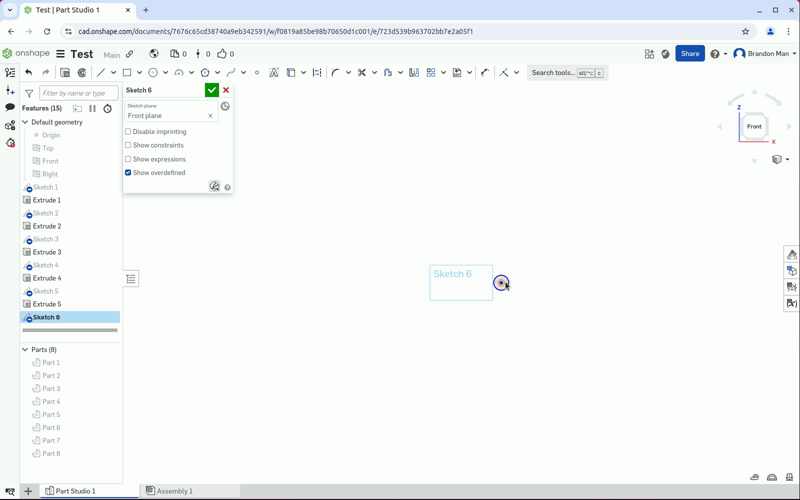
scroll(6)
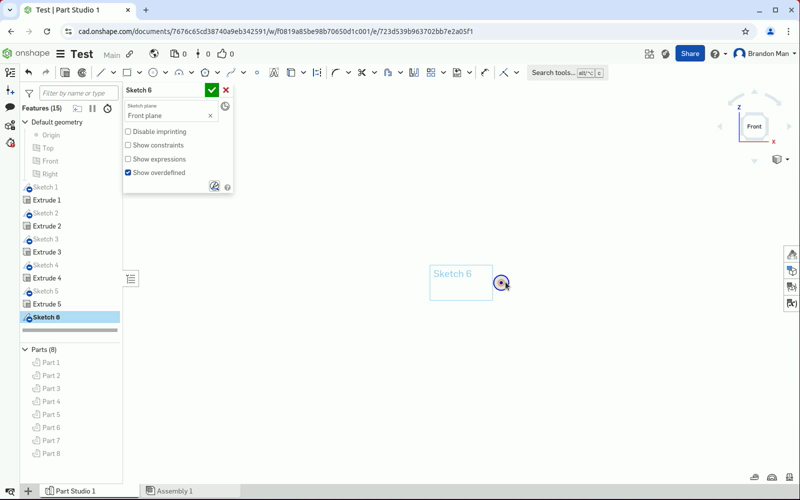
scroll(6)
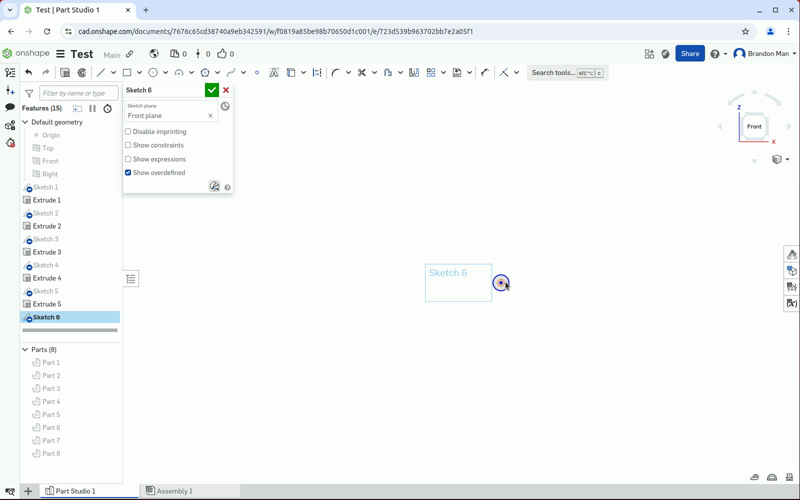
scroll(6)
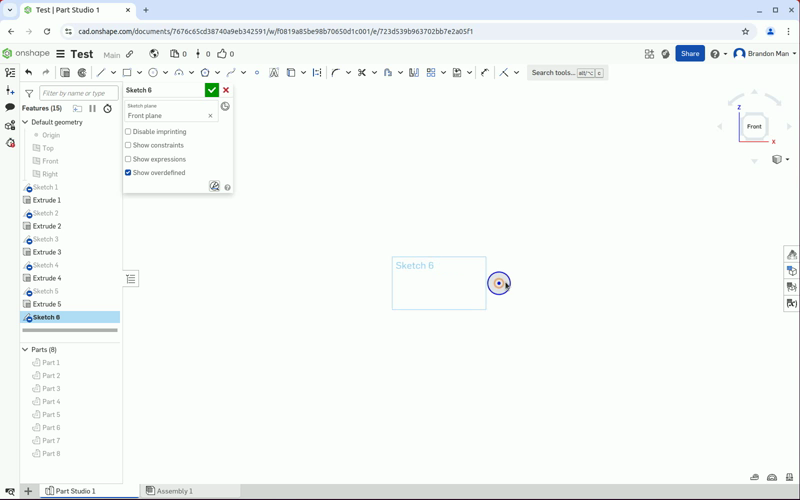
scroll(6)
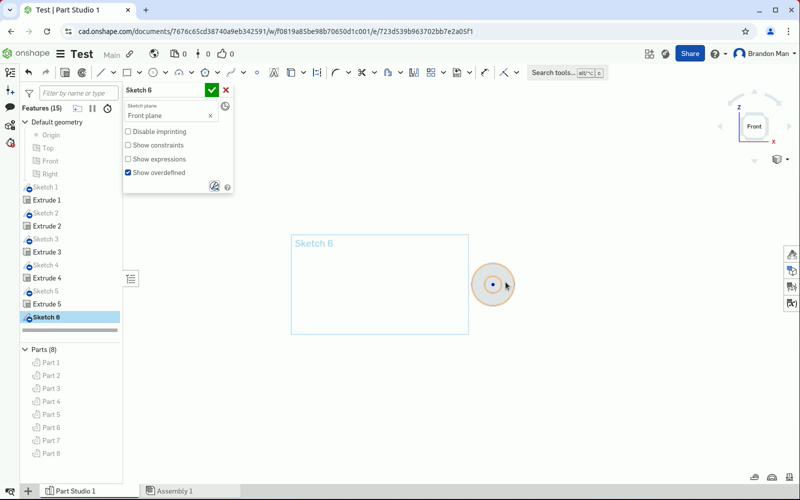
scroll(6)
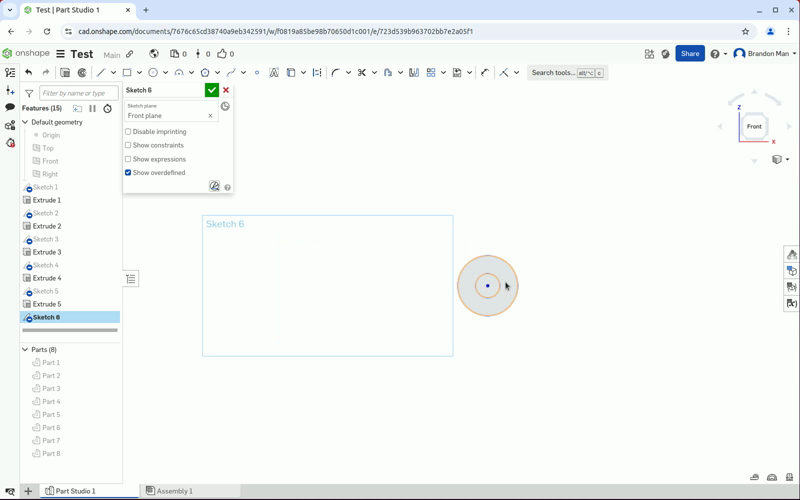
scroll(6)
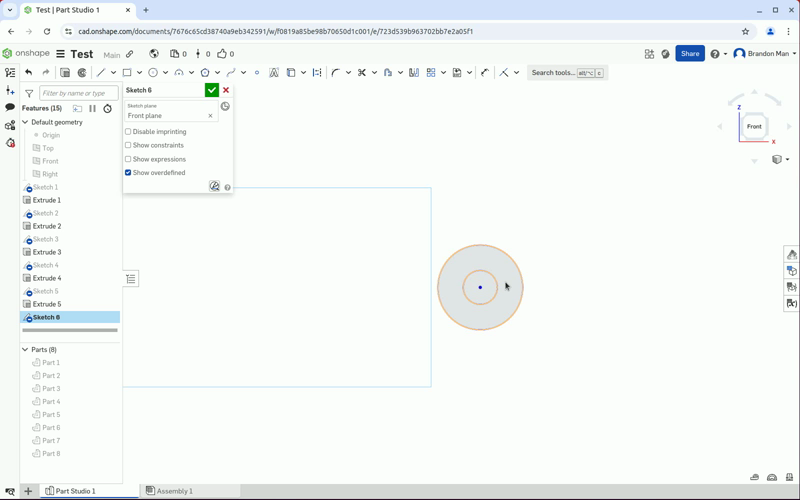
scroll(6)
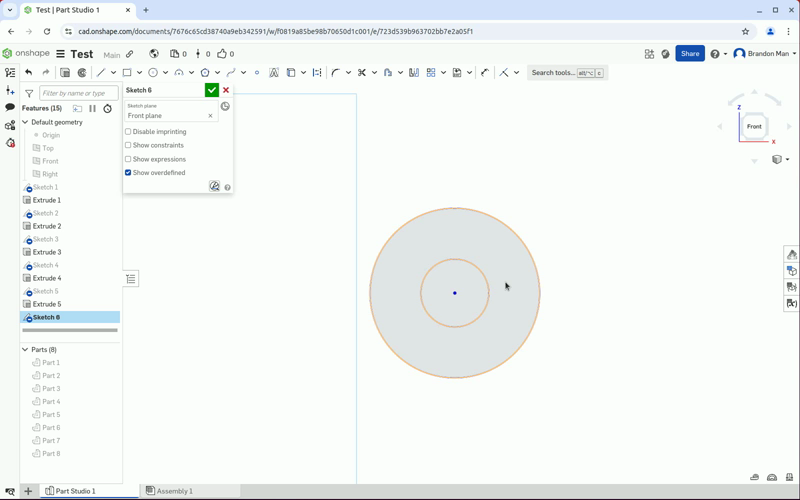
click(505, 281)
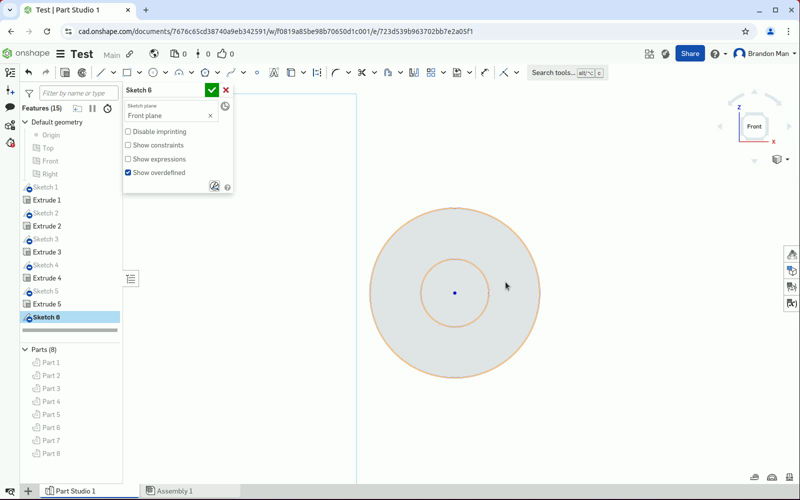
scroll(-6)
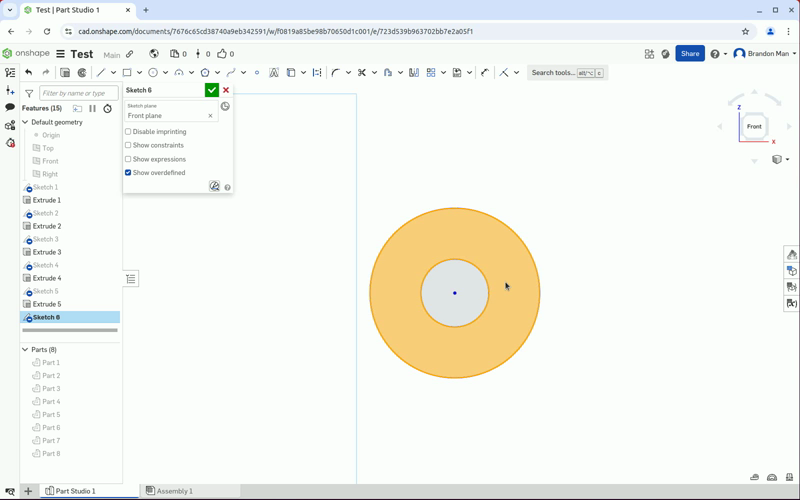
scroll(-6)
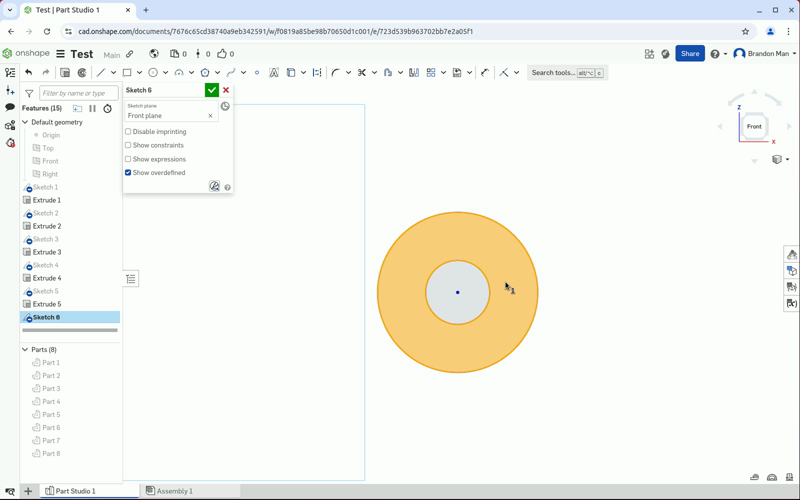
scroll(-6)
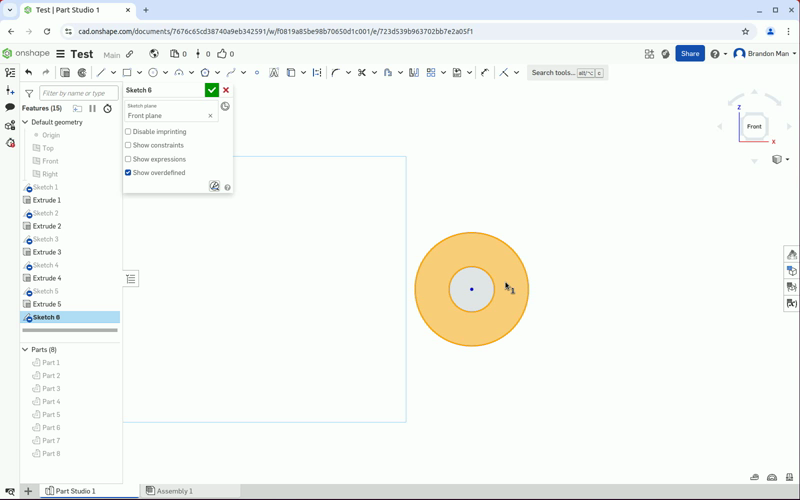
scroll(-6)
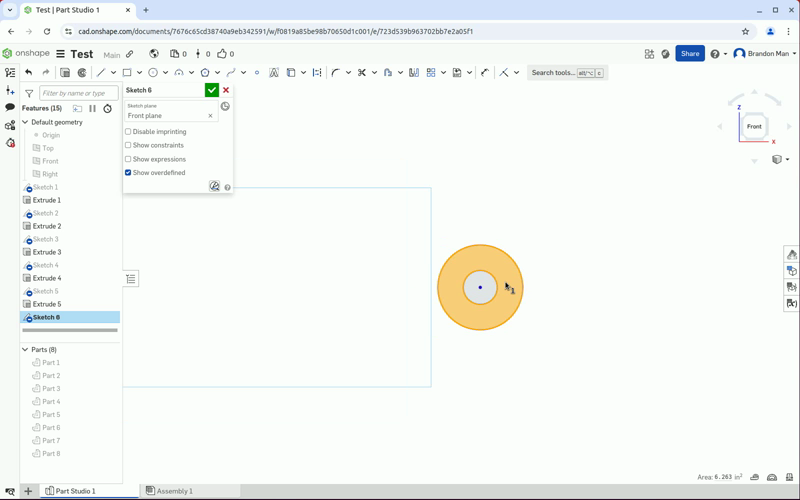
scroll(-6)
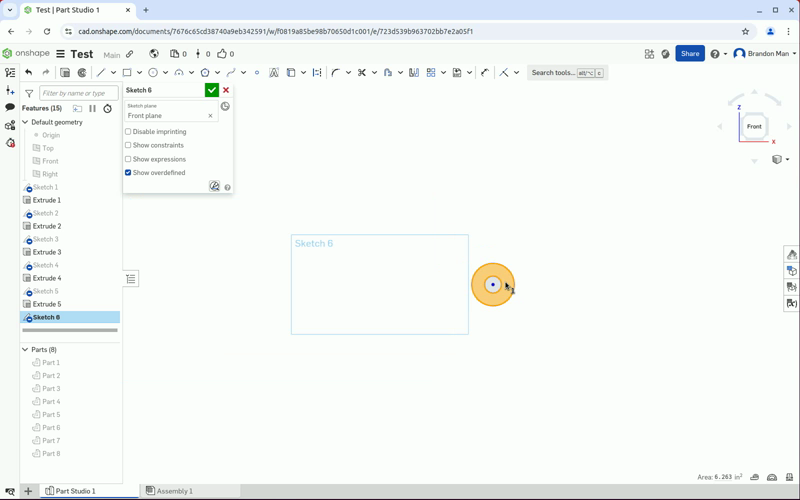
scroll(-6)
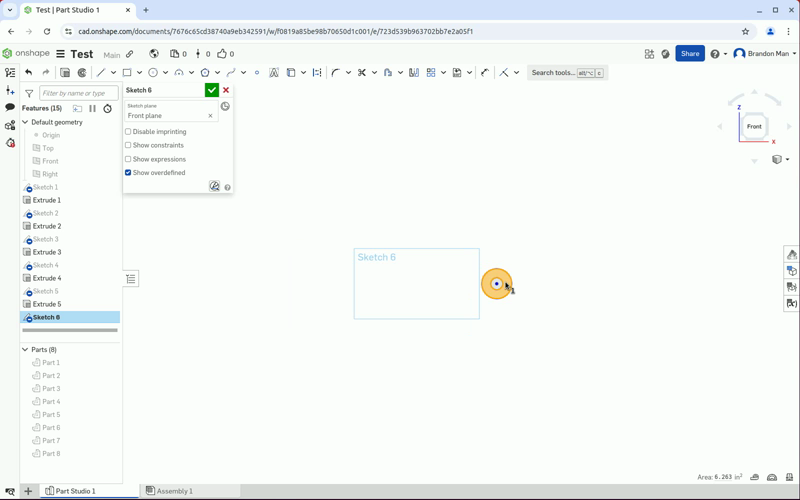
scroll(-6)
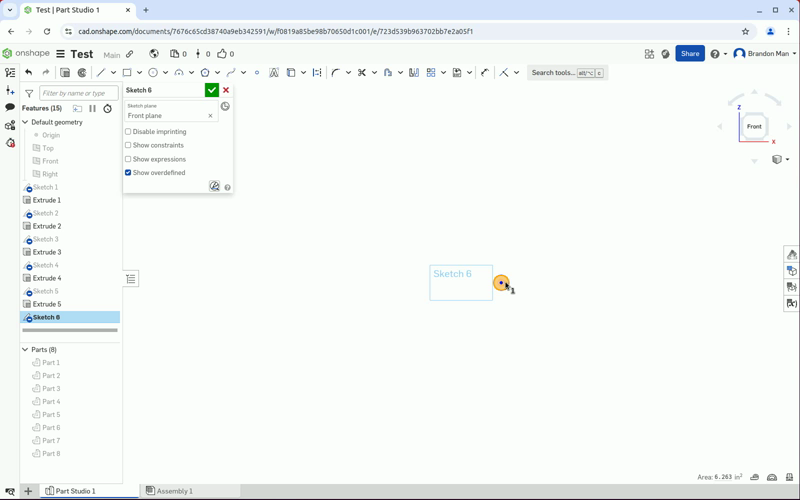
mouse_move(73, 352)
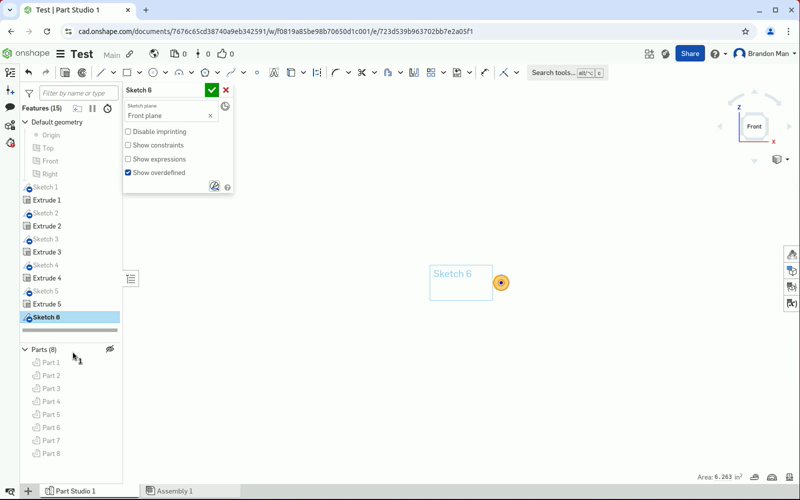
key(shift+y)
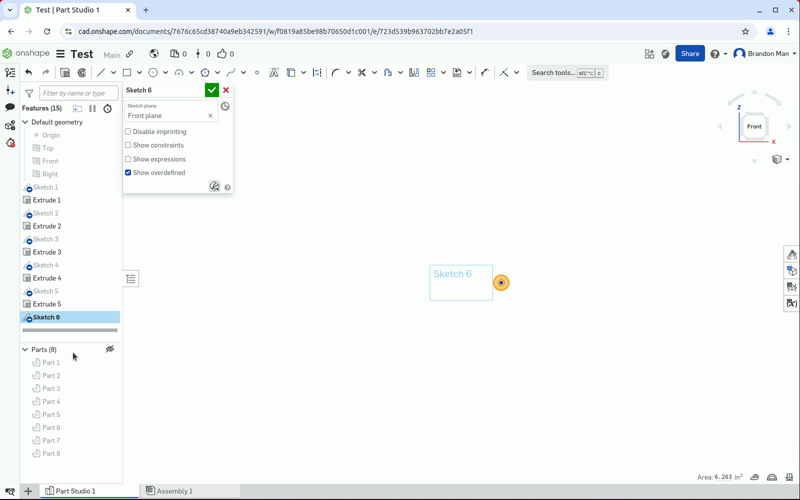
key(shift+e)
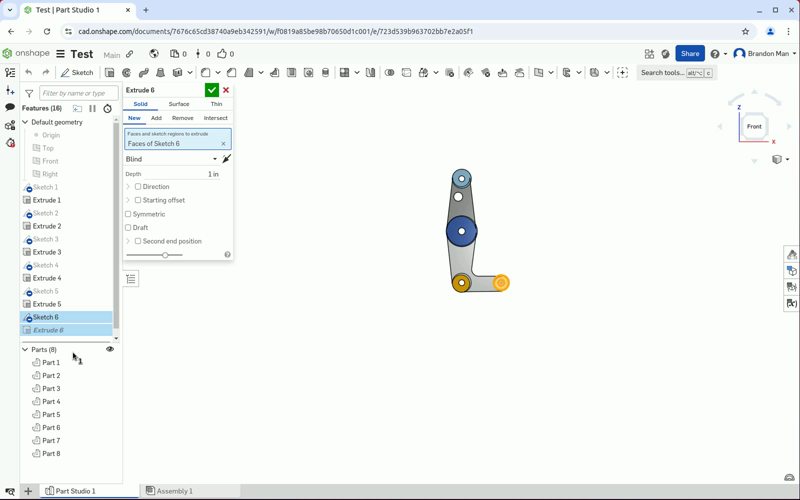
mouse_move(143, 106)
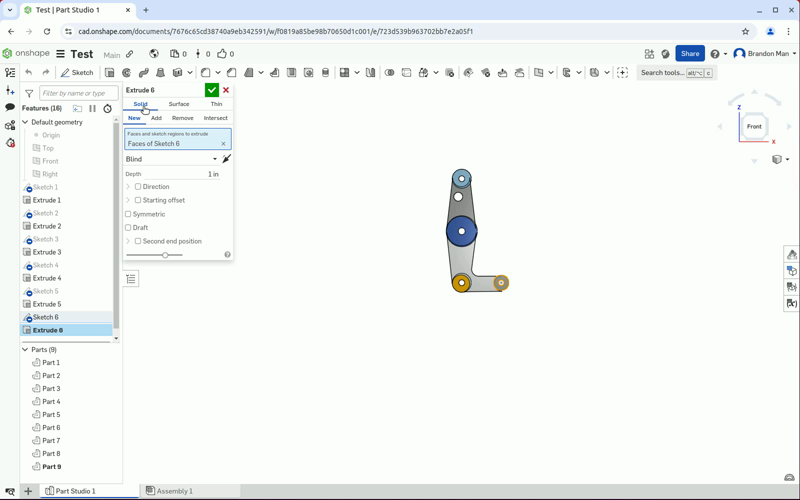
click(143, 106)
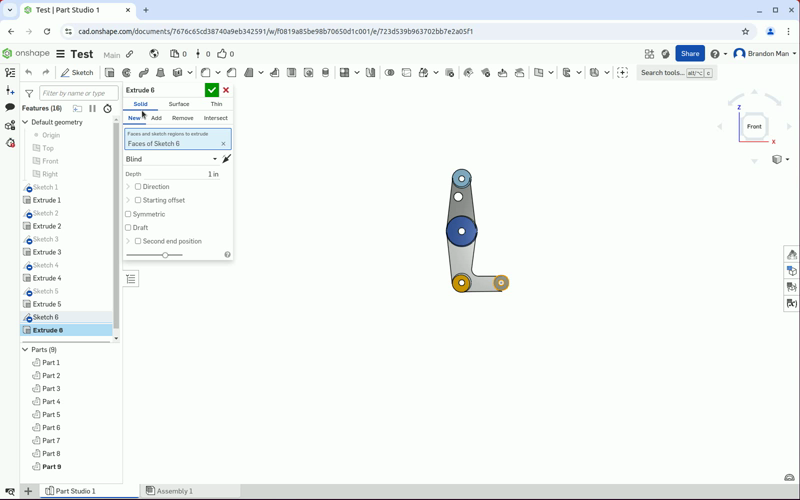
mouse_move(137, 120)
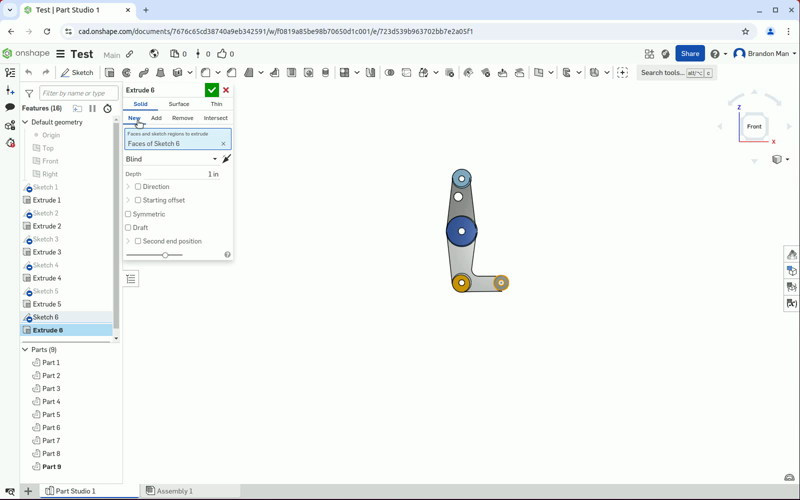
click(137, 120)
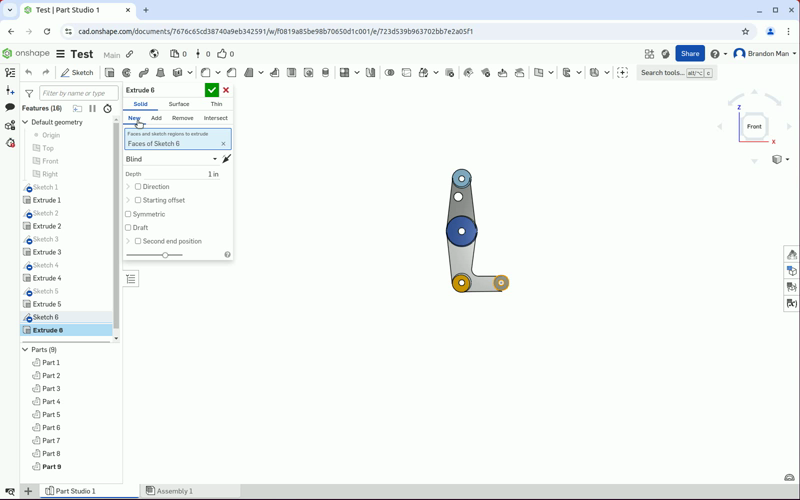
key(tab, 4)
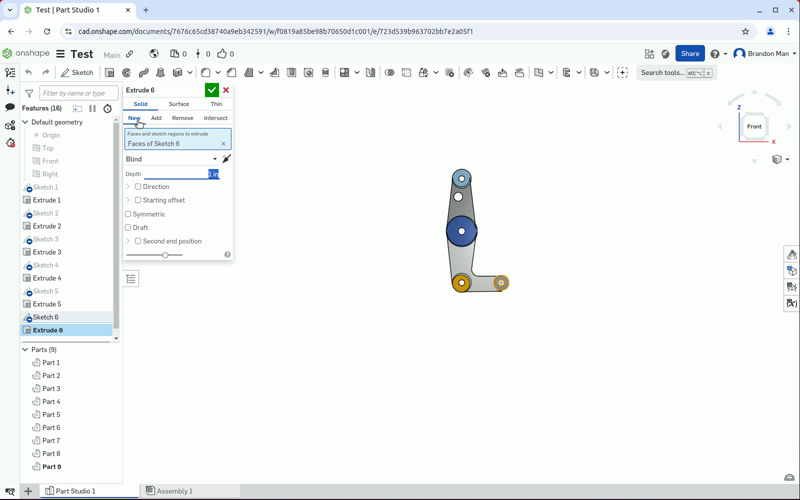
text(0.481)
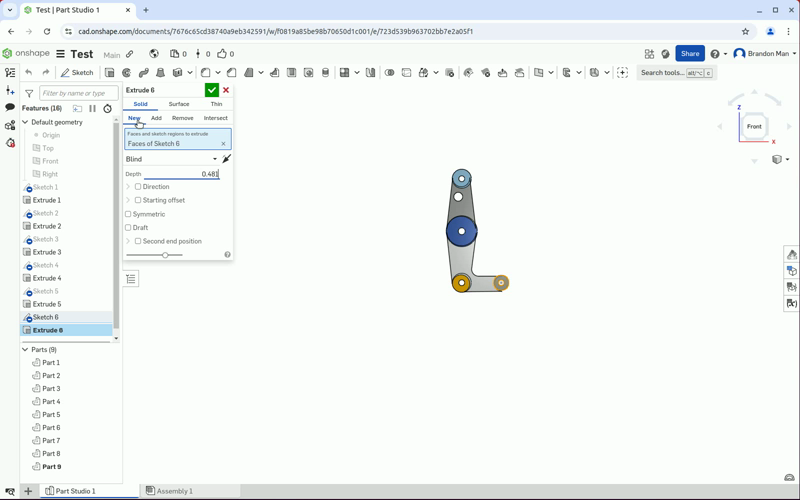
key(enter)
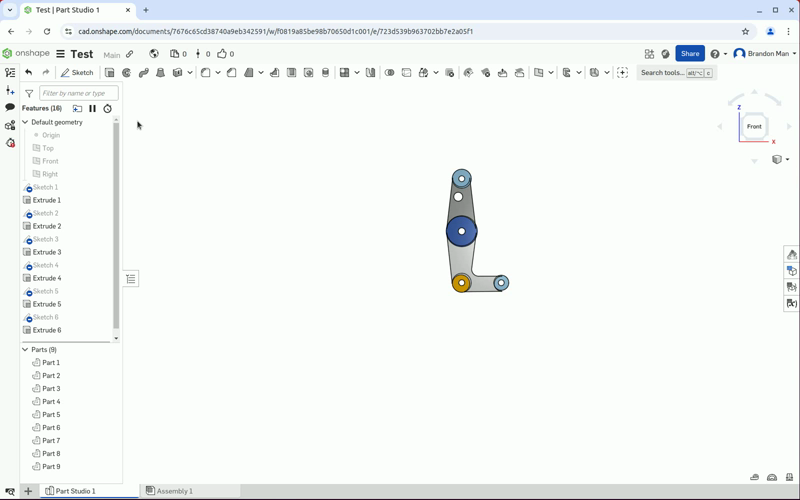
key(shift+h)
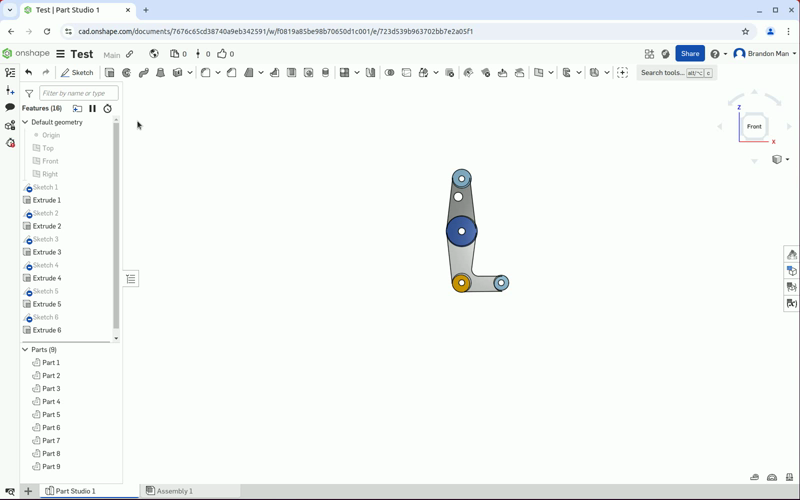
key(shift+h)
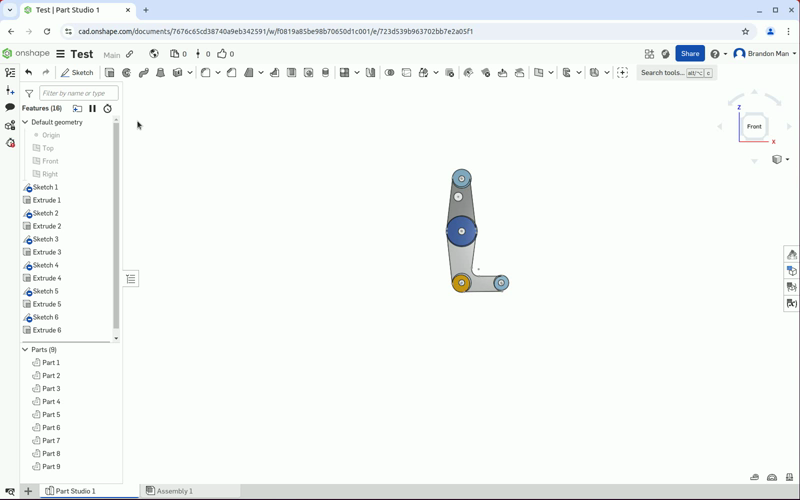
key(shift+7)
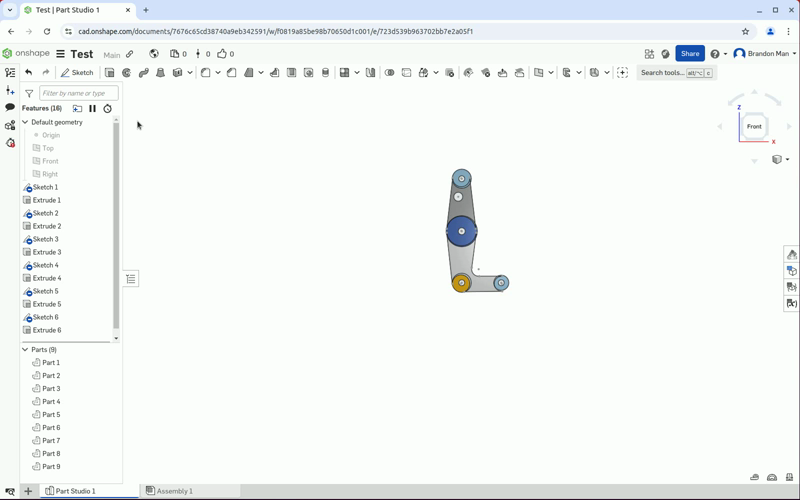
key(left, 2)
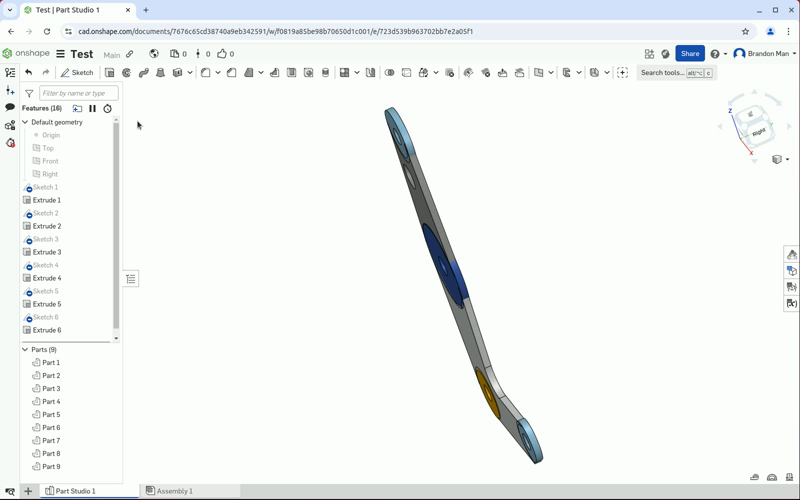
key(down, 2)
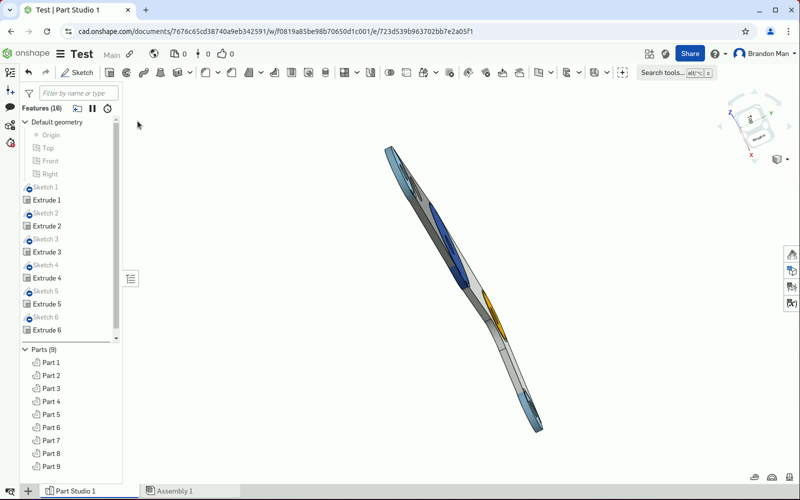
key(up, 2)
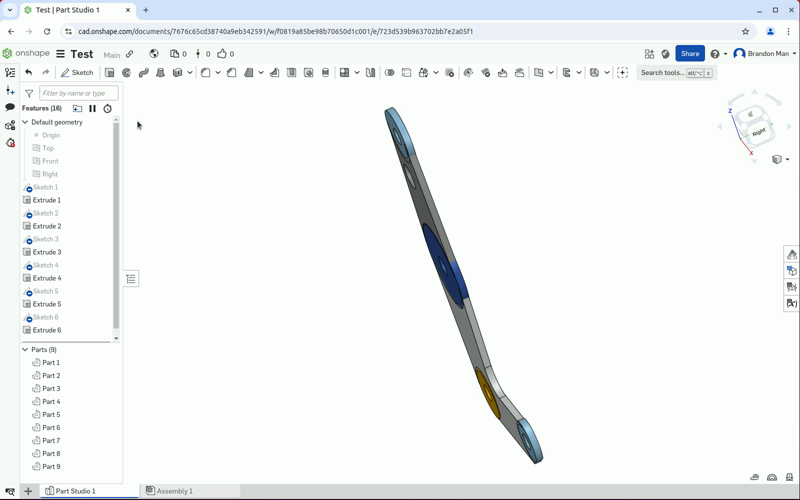
key(right, 2)
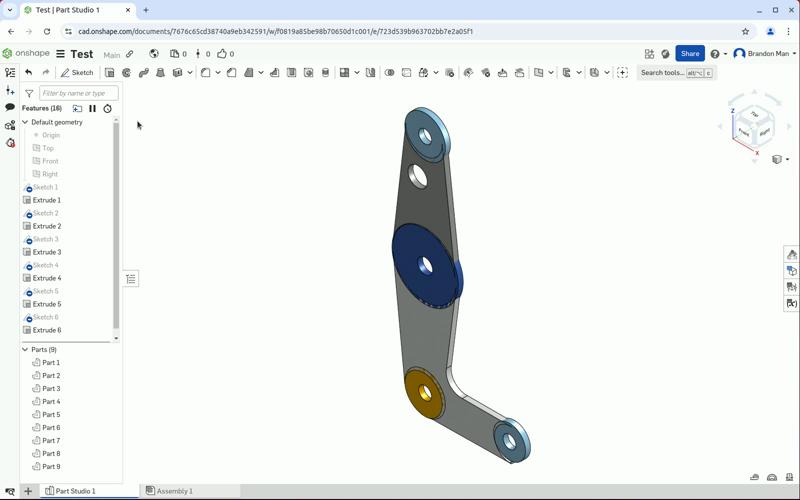
mouse_move(69, 189)
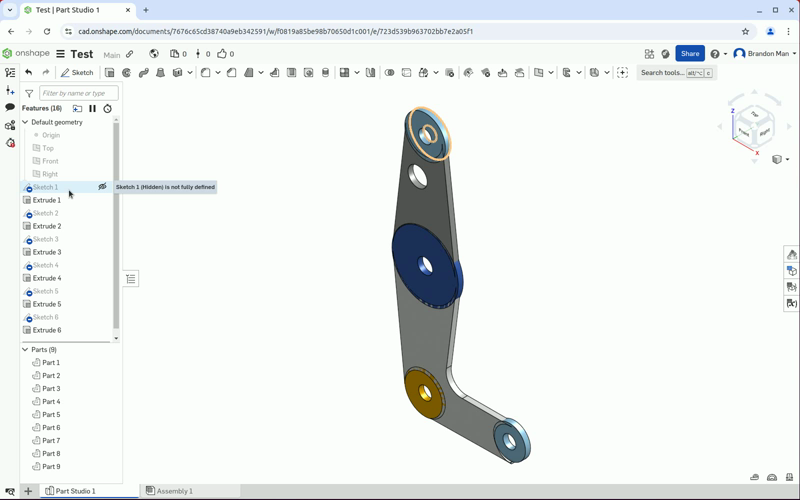
click(69, 189)